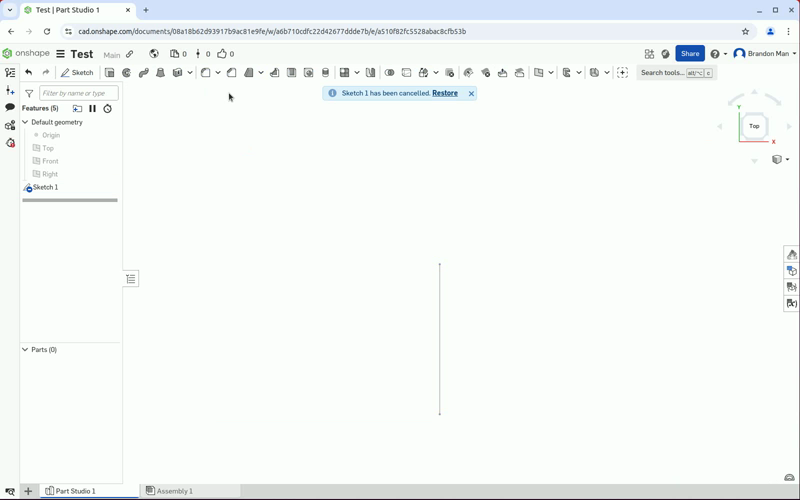
key(shift+h)
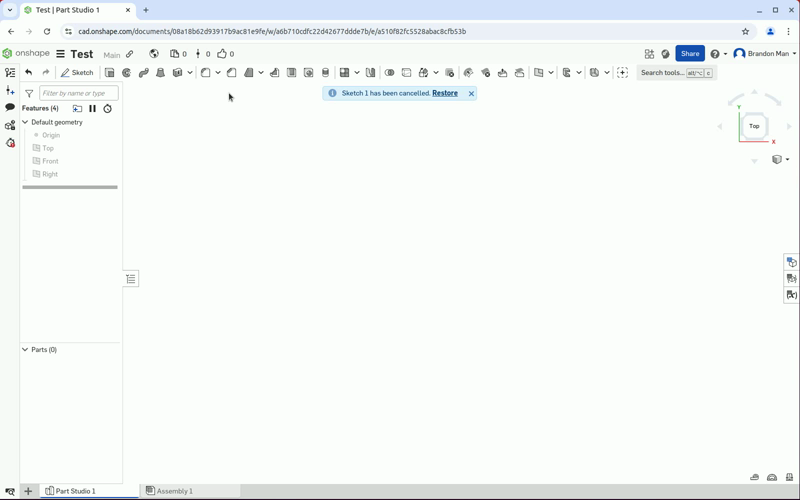
mouse_move(73, 352)
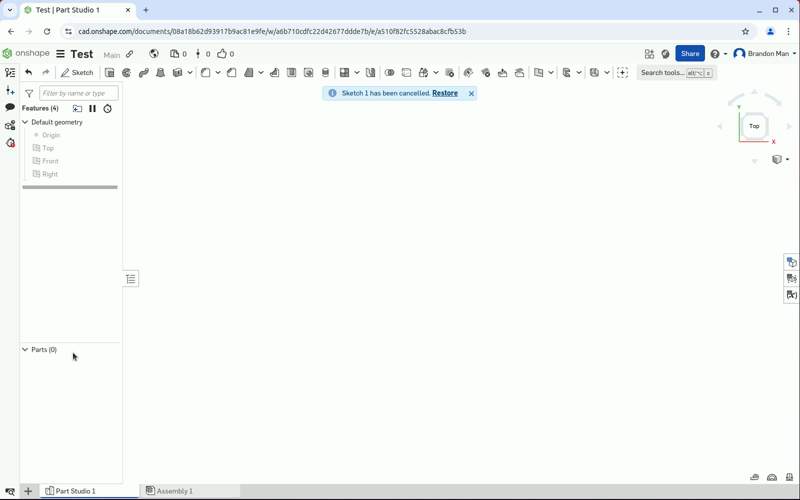
key(y)
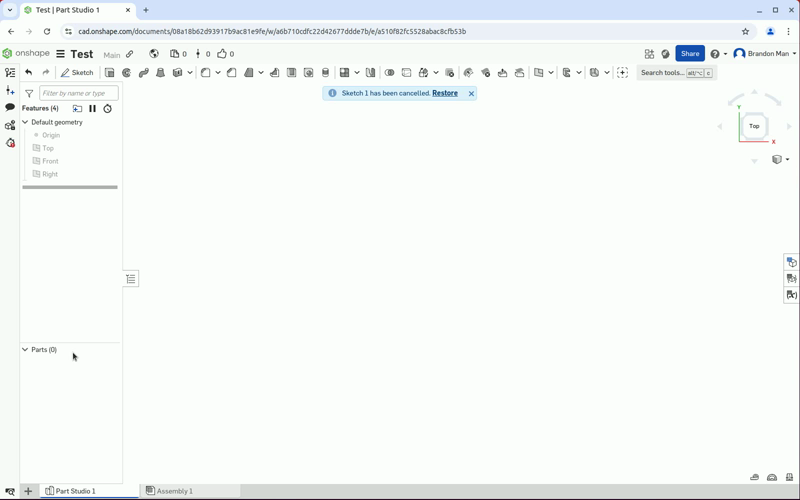
key(shift+p)
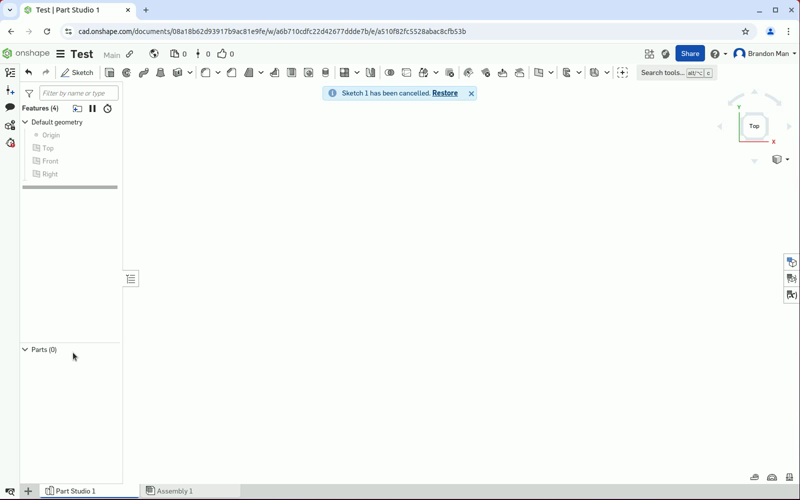
key(space)
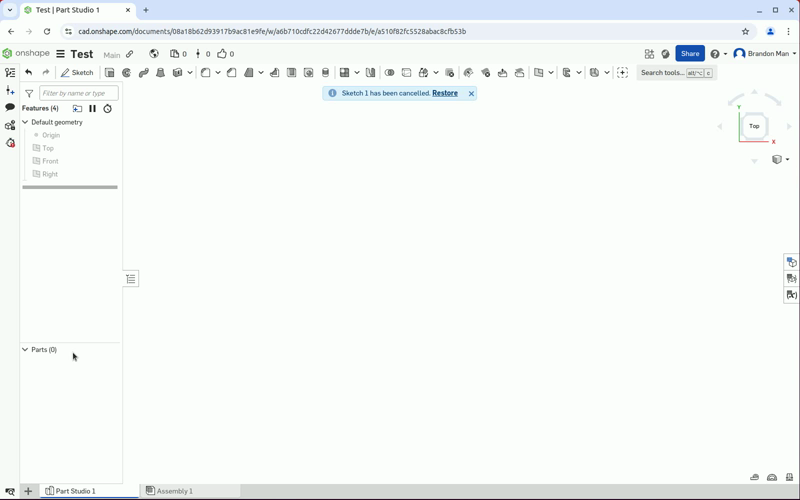
key_down(shift)
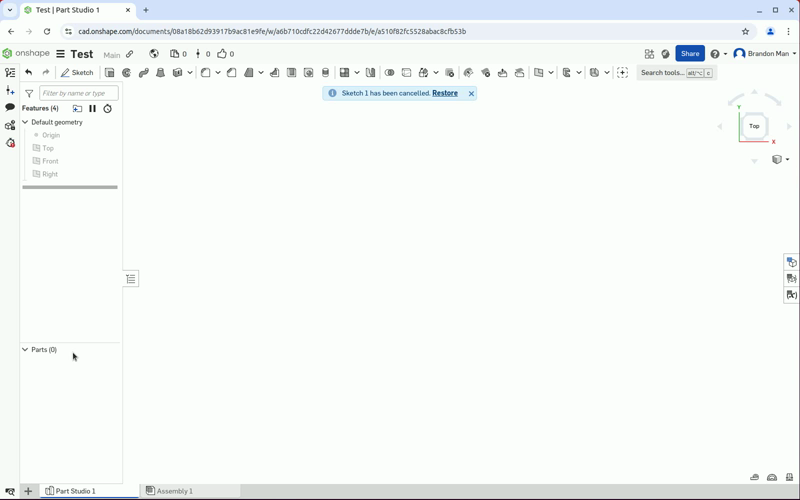
key(up)
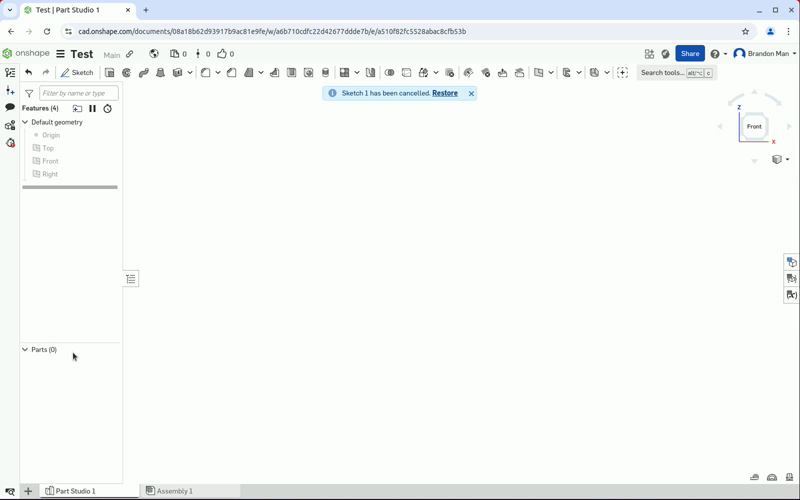
key_up(shift)
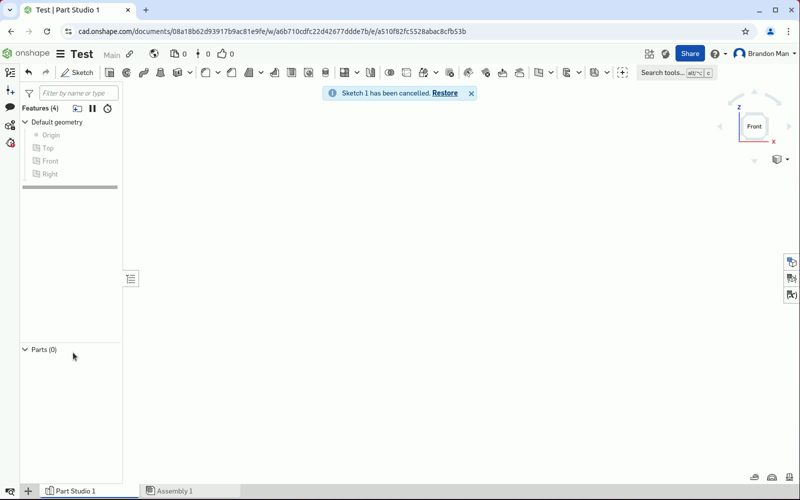
mouse_move(73, 352)
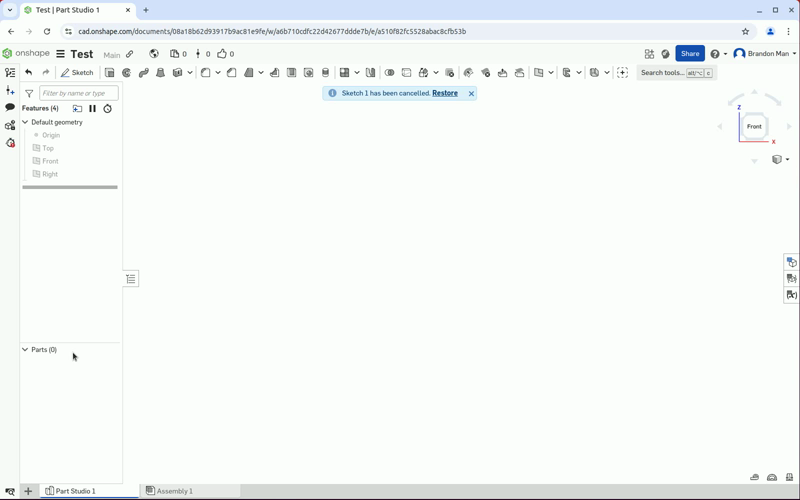
key(shift+y)
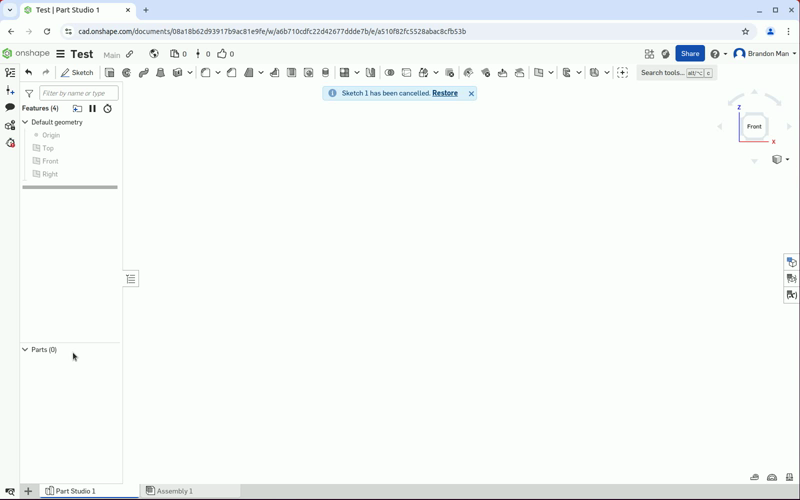
key(shift+s)
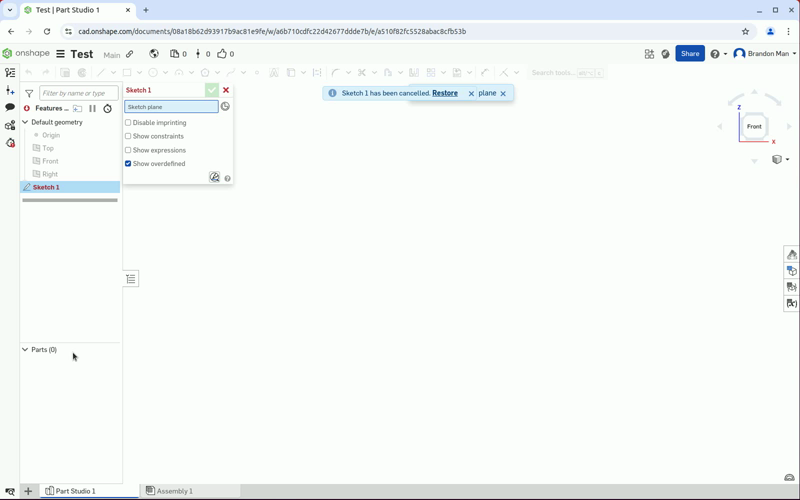
mouse_move(73, 163)
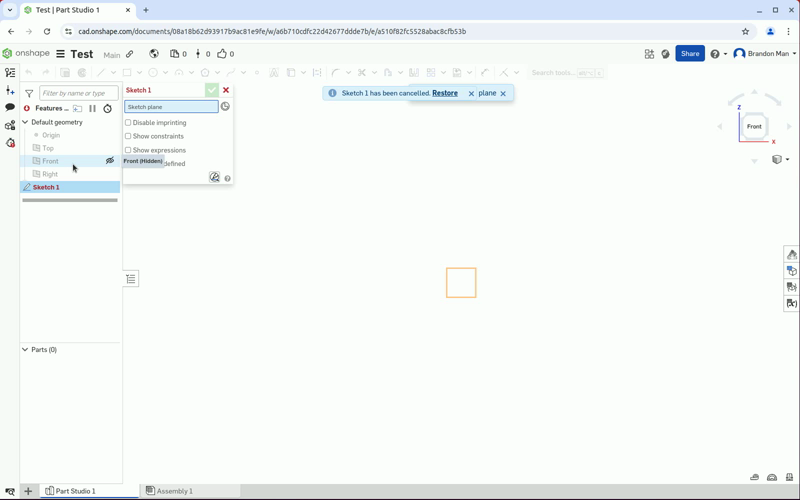
click(73, 163)
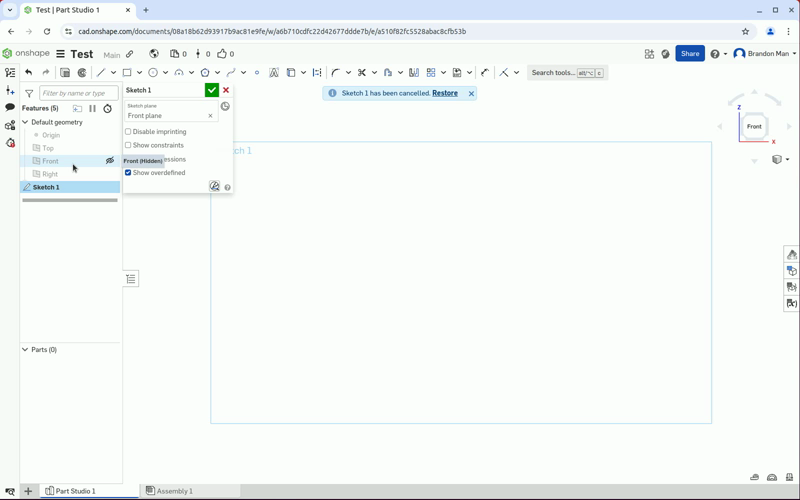
mouse_move(73, 352)
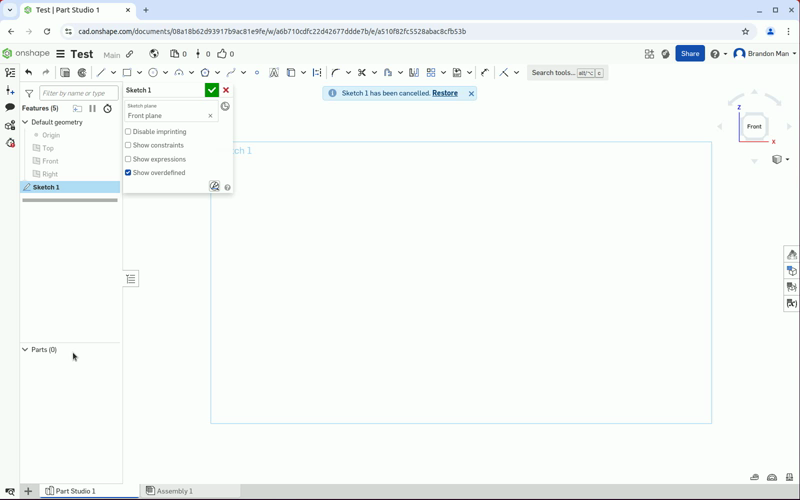
key(y)
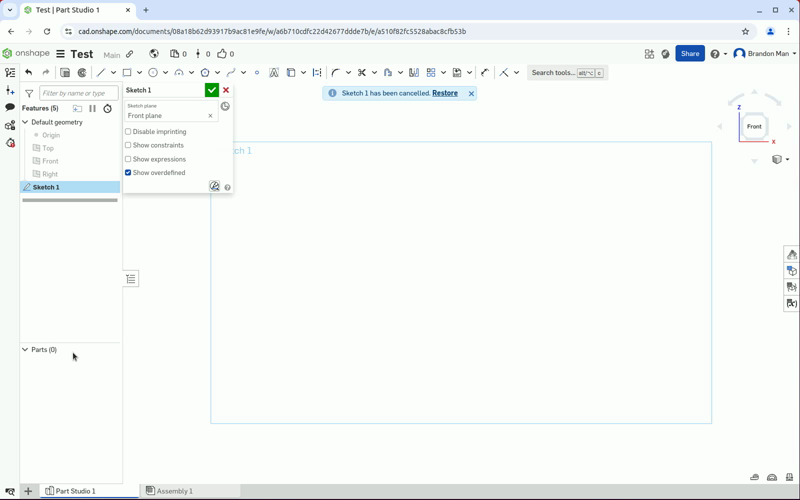
key(l)
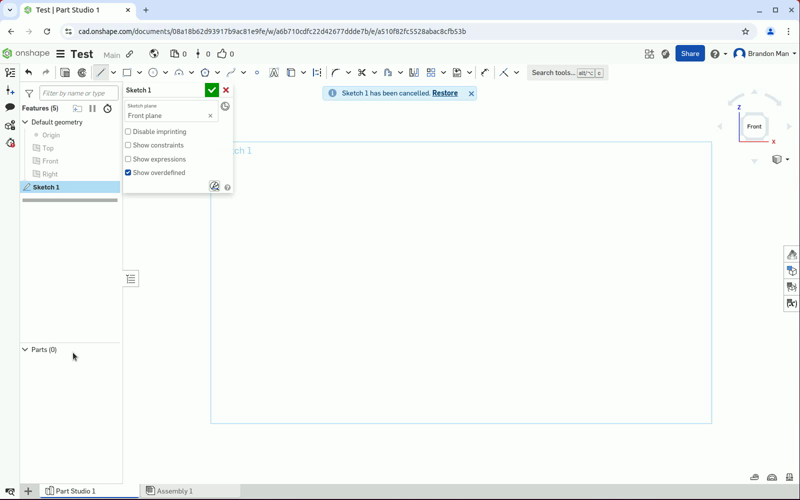
key_down(shift)
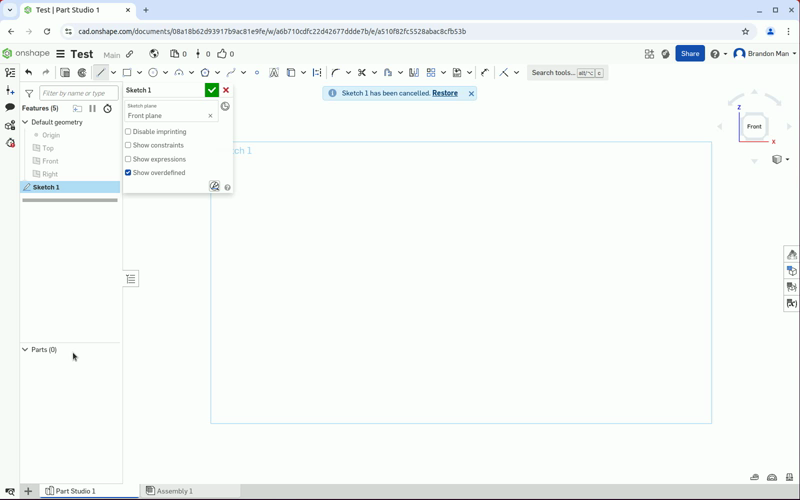
mouse_move(417, 282)
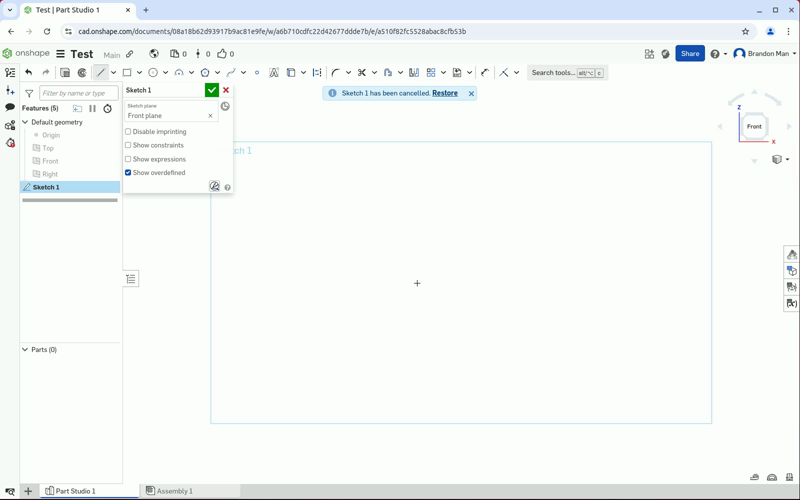
click(417, 282)
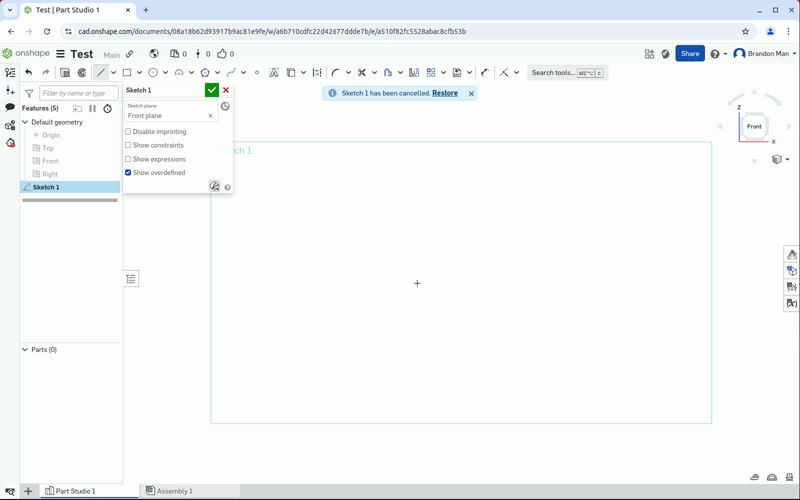
key_up(shift)
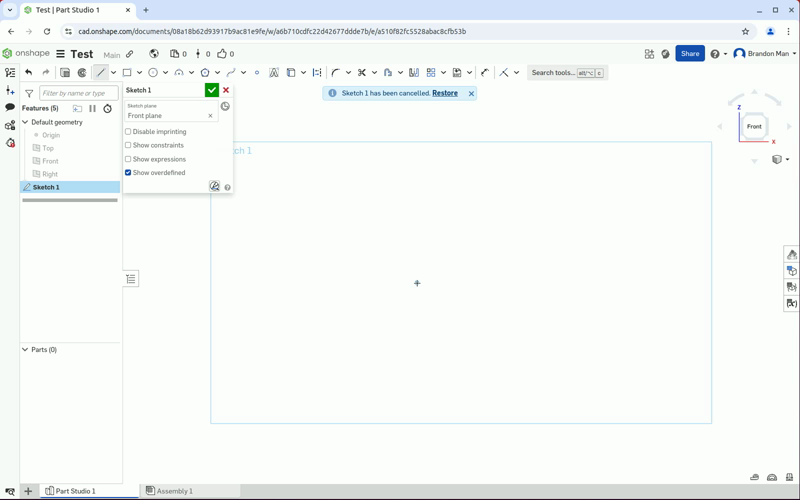
key_down(shift)
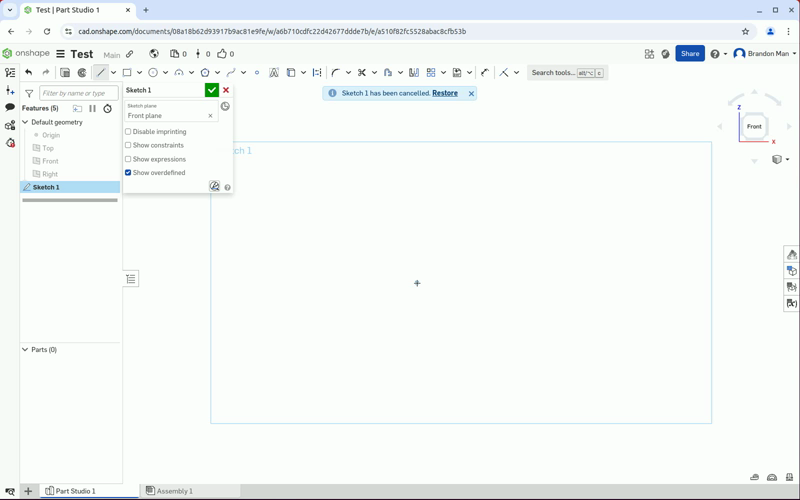
mouse_move(447, 282)
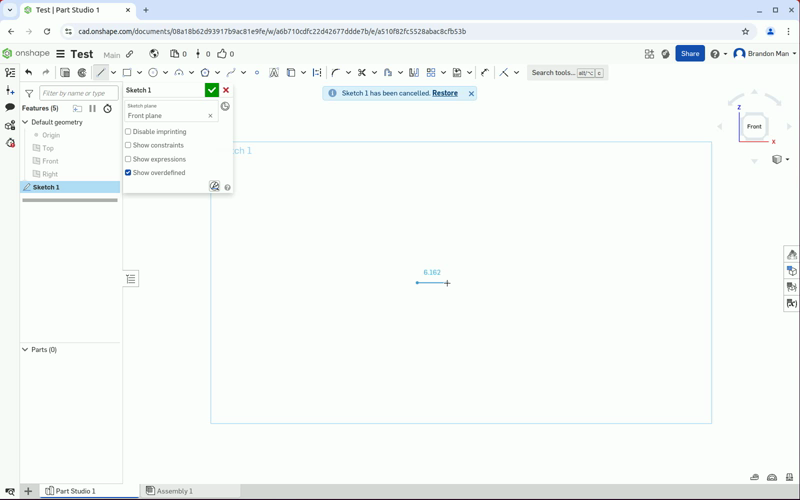
mouse_move(450, 282)
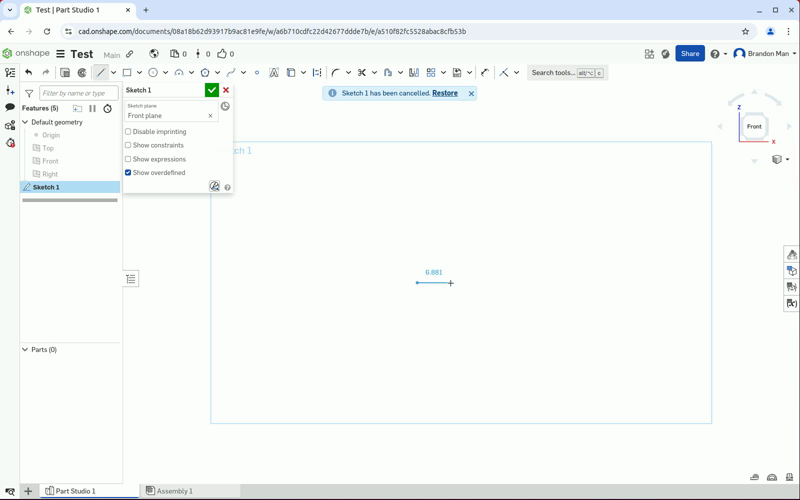
click(450, 282)
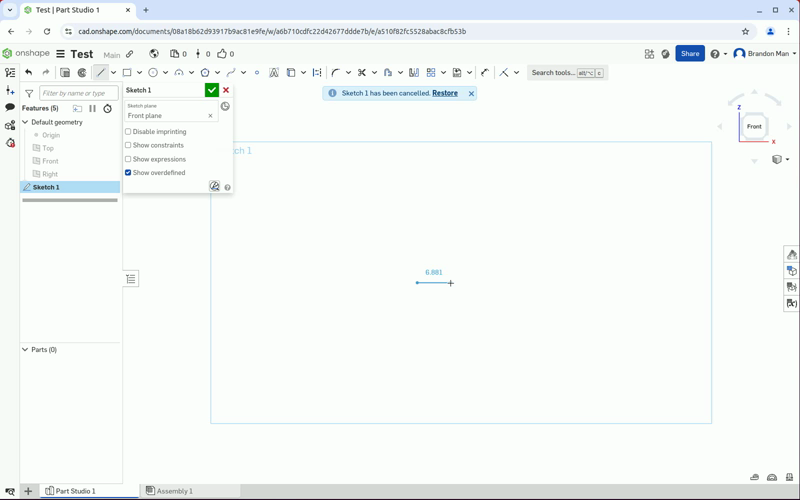
key_up(shift)
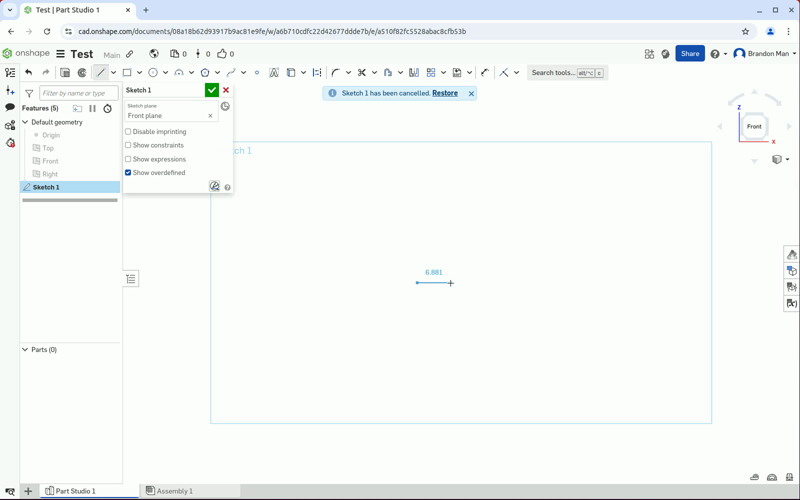
key_down(shift)
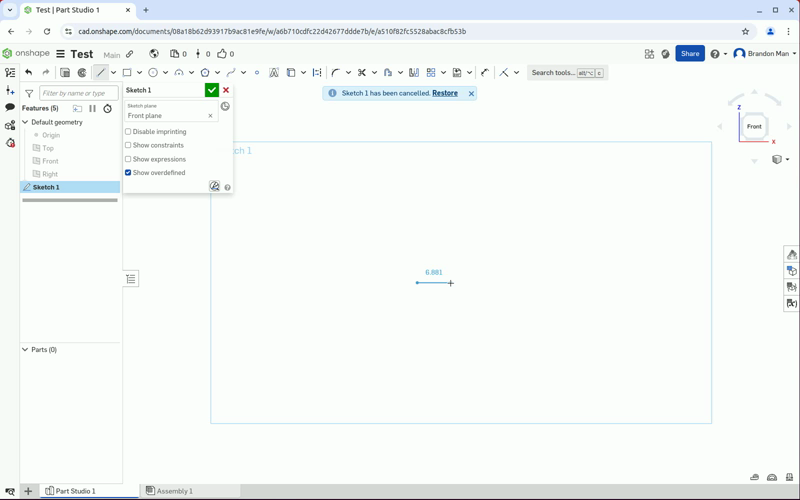
mouse_move(450, 170)
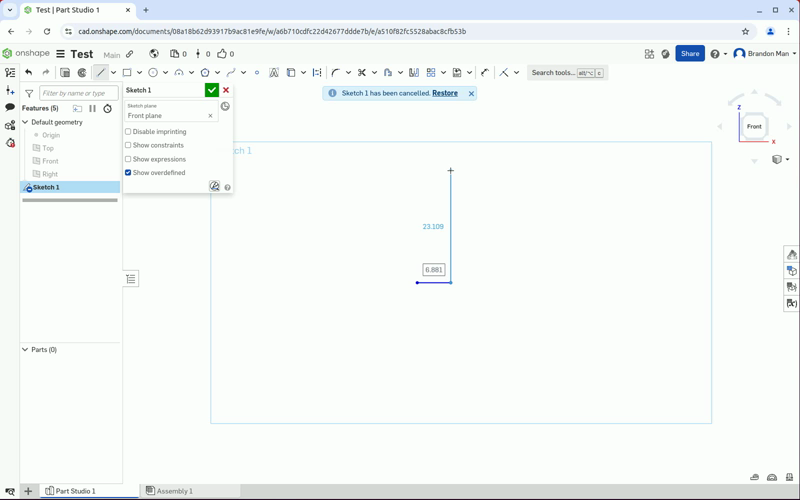
click(450, 170)
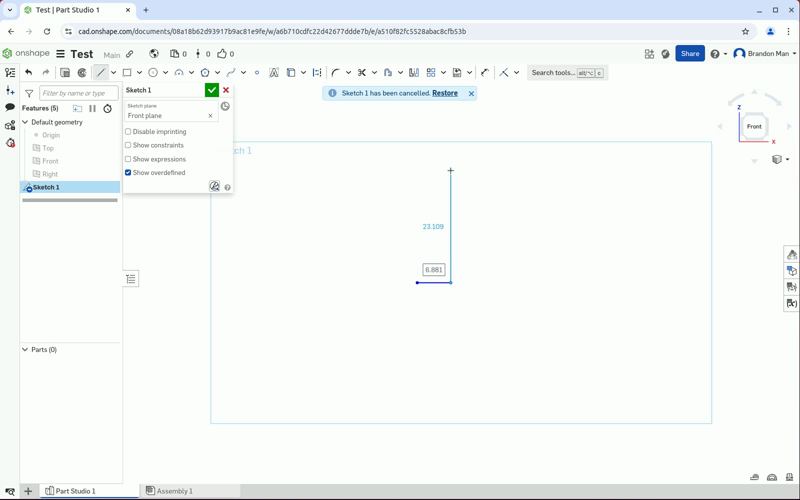
key_up(shift)
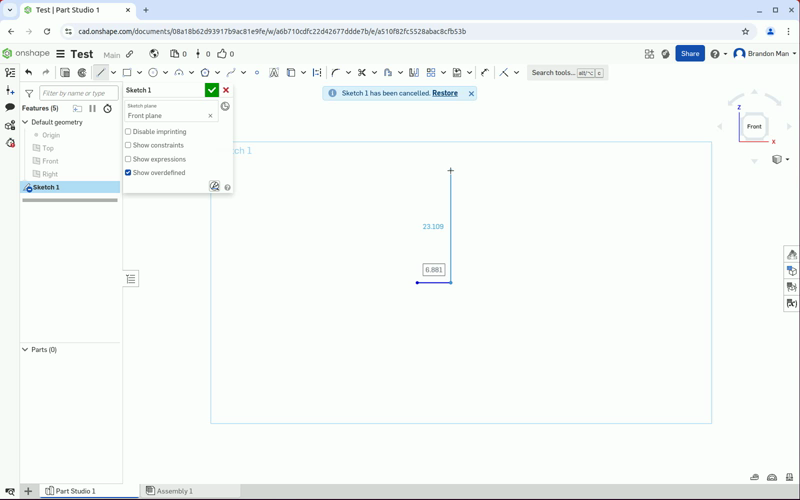
key_down(shift)
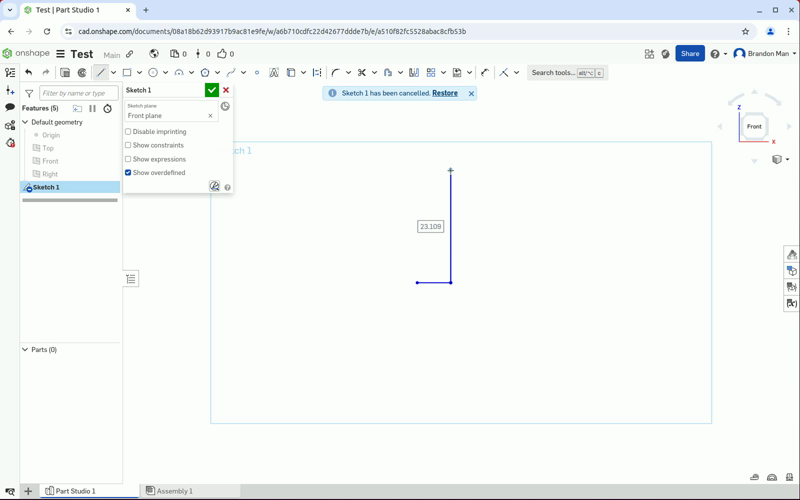
mouse_move(480, 170)
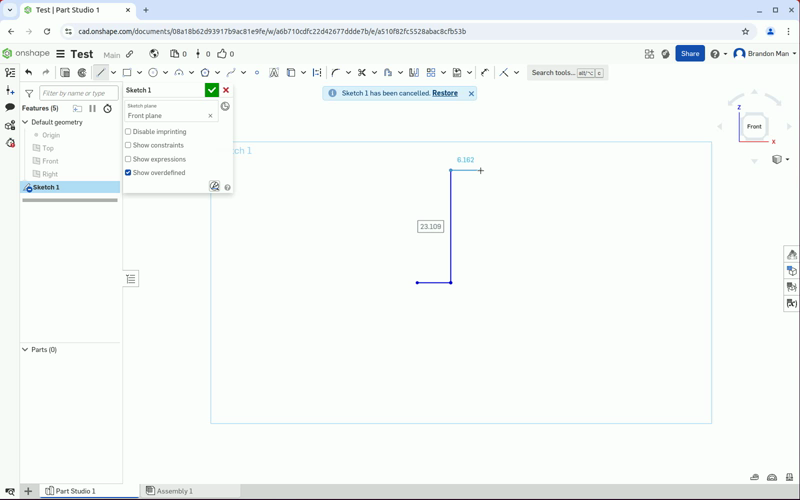
mouse_move(417, 170)
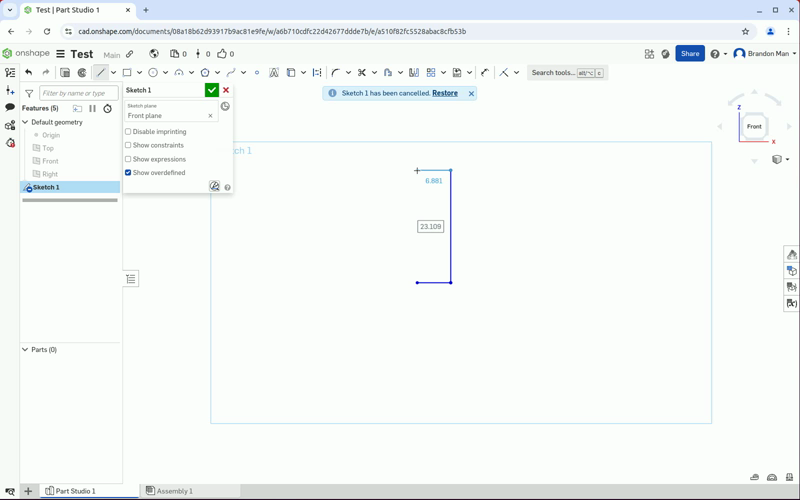
click(417, 170)
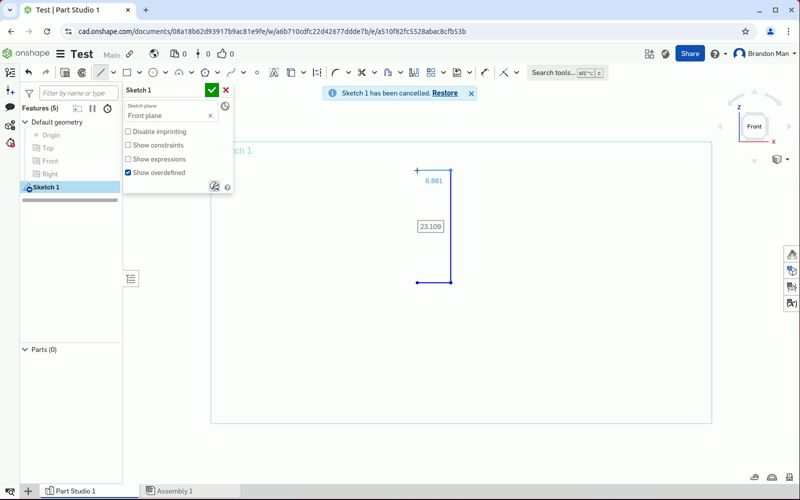
key_up(shift)
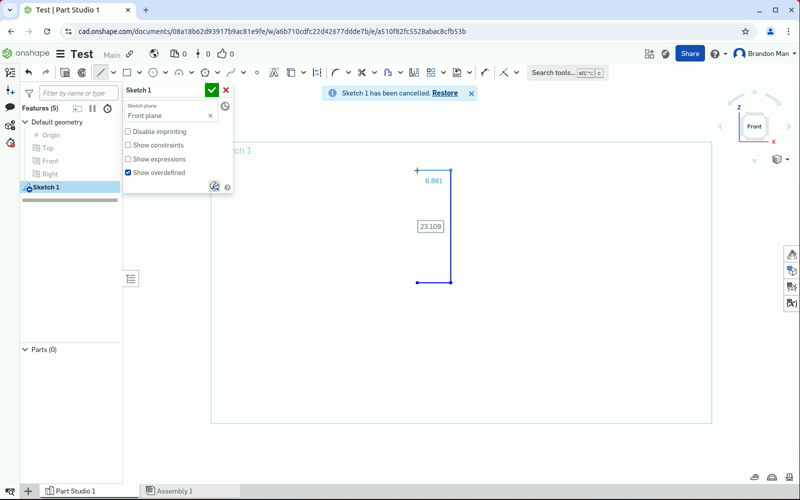
key_down(shift)
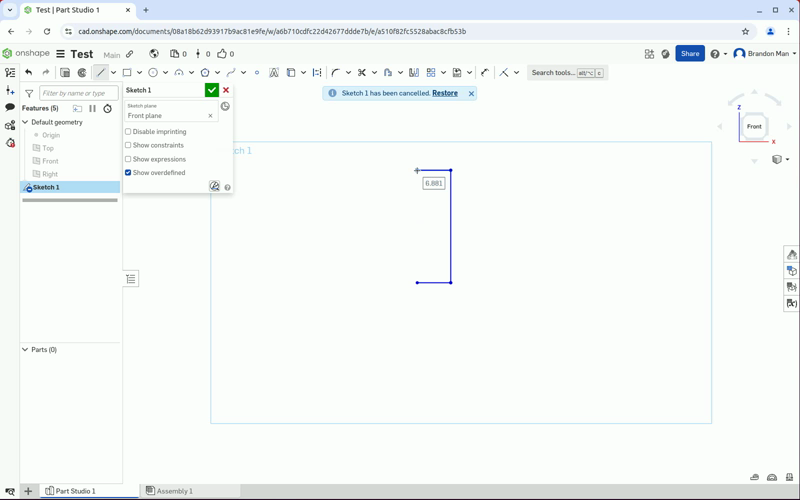
mouse_move(417, 282)
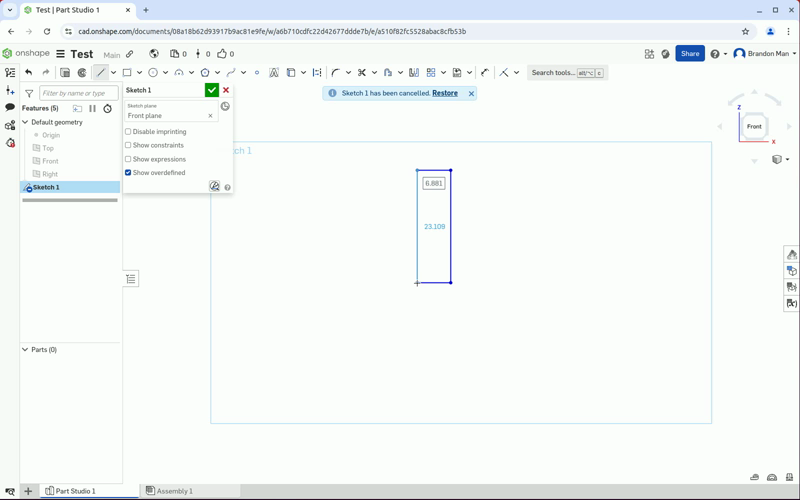
key_up(shift)
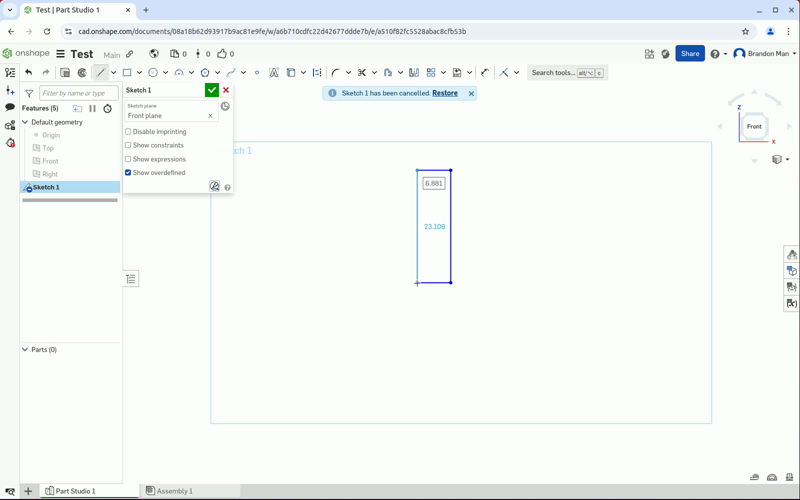
click(417, 282)
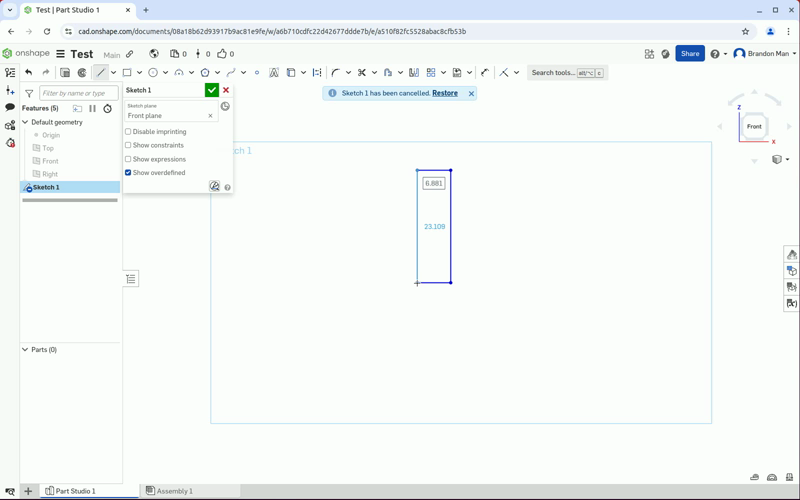
key(esc)
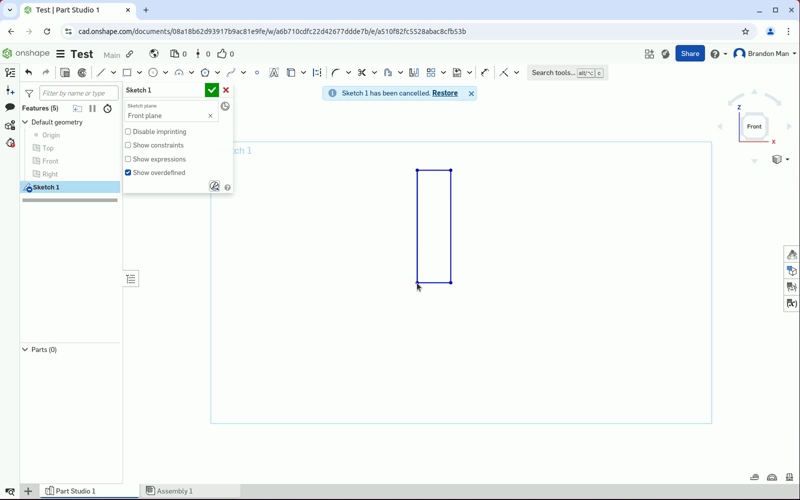
mouse_move(443, 177)
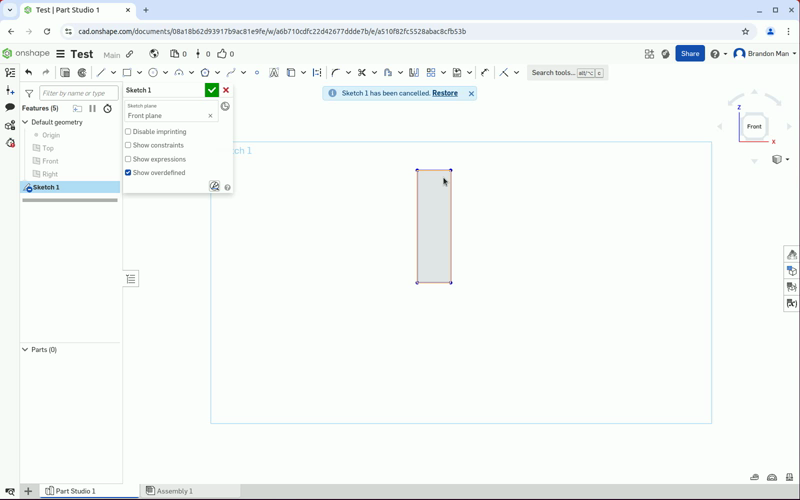
click(443, 177)
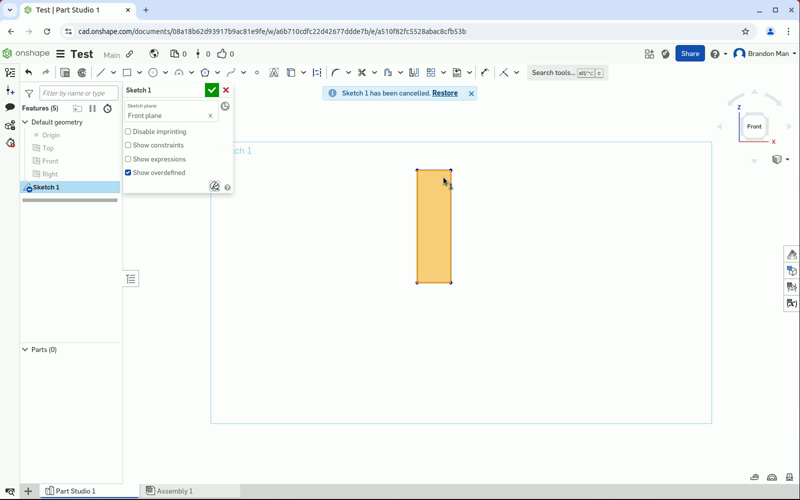
mouse_move(73, 352)
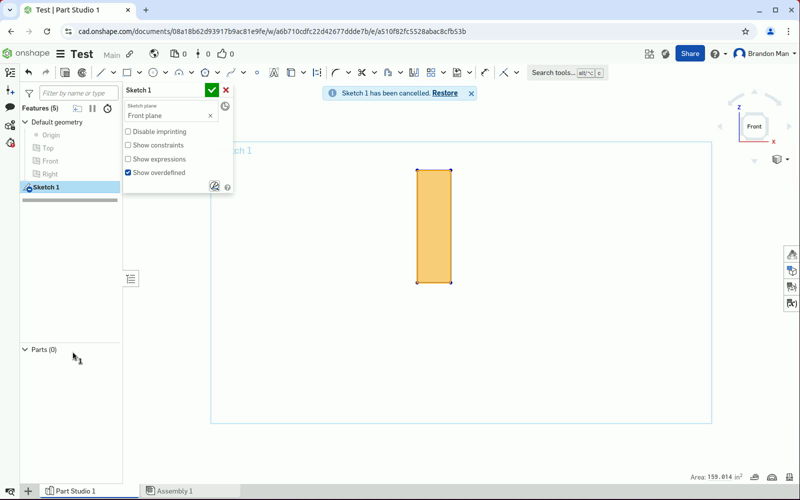
key(shift+y)
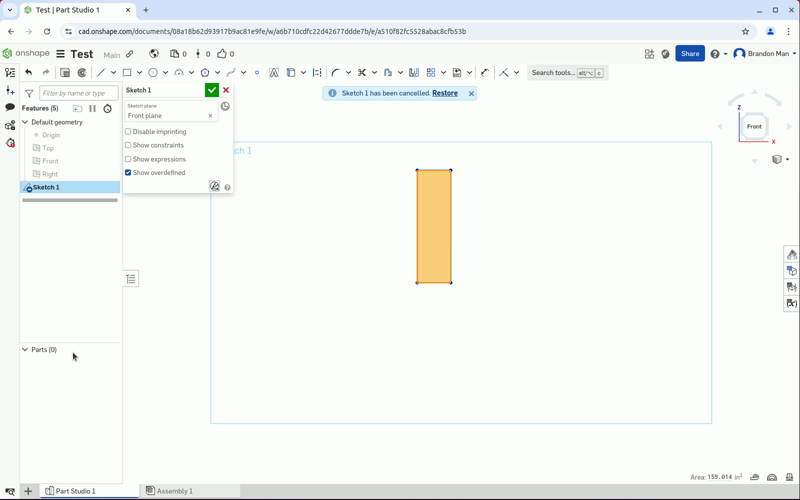
key(shift+e)
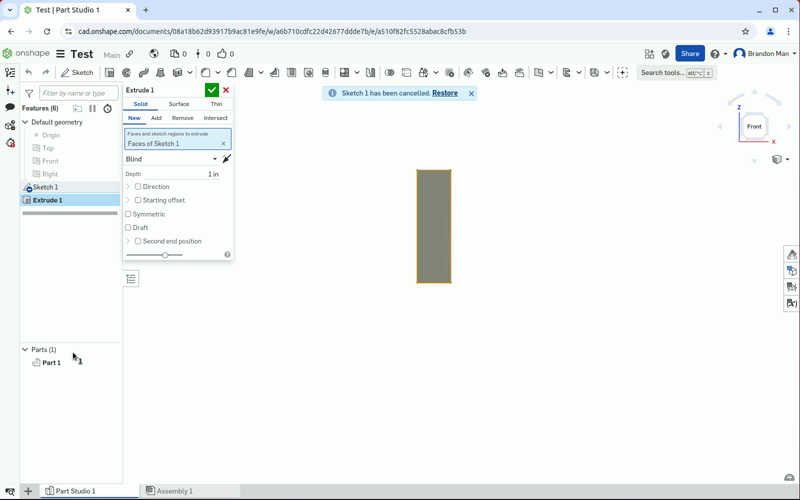
mouse_move(143, 106)
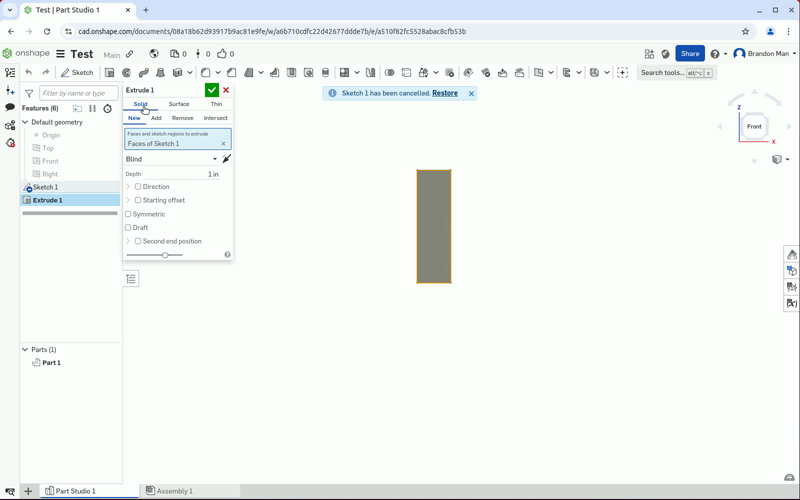
click(143, 106)
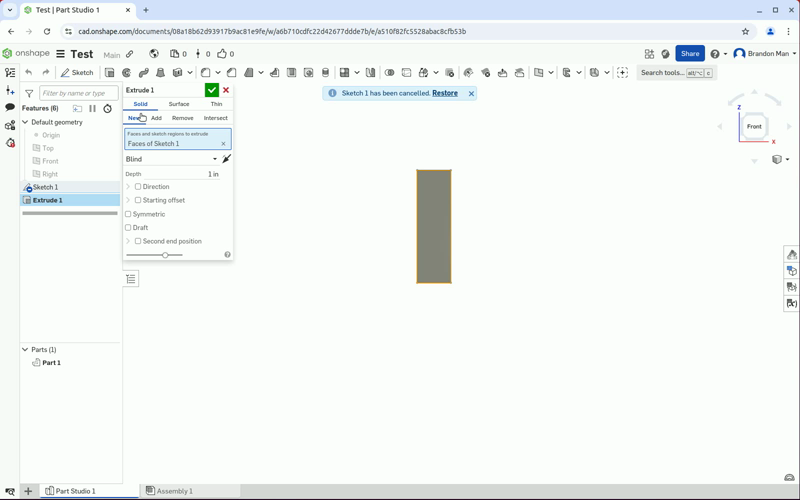
mouse_move(137, 120)
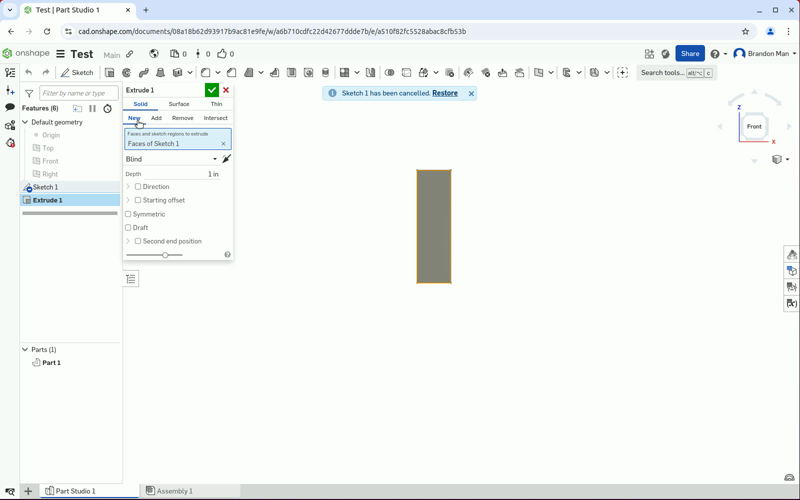
click(137, 120)
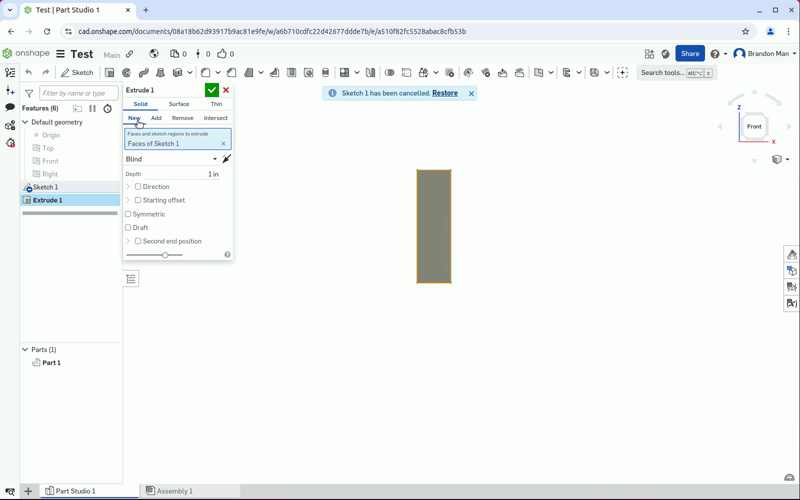
key(tab, 4)
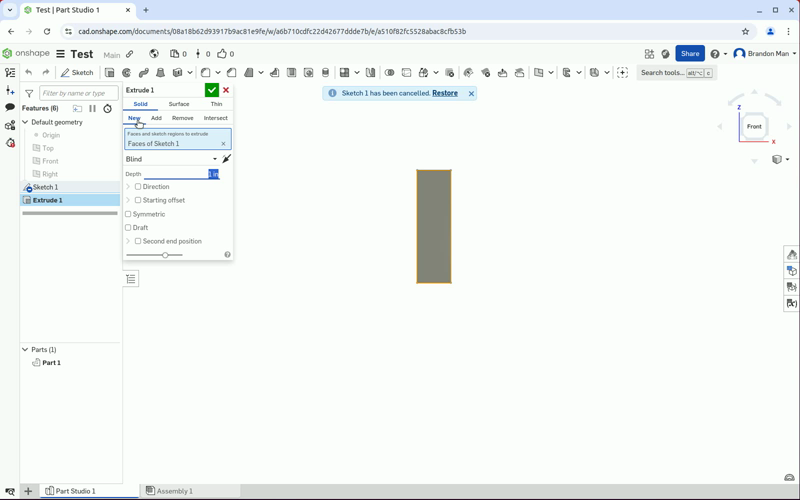
text(-0.241)
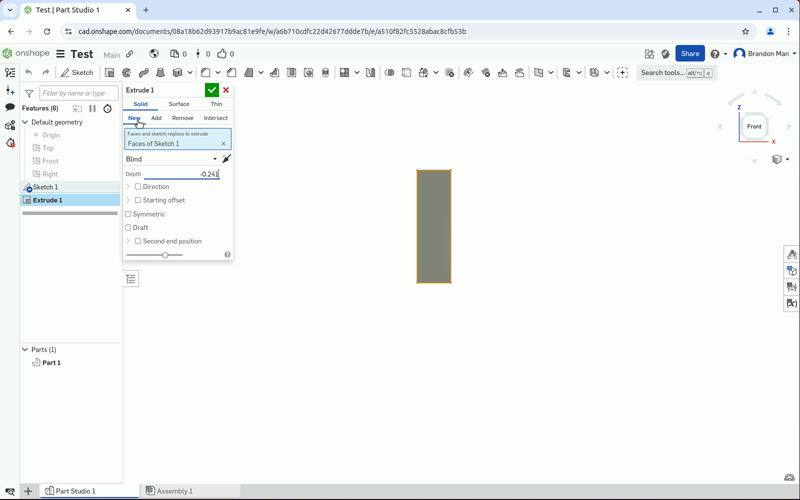
key(enter)
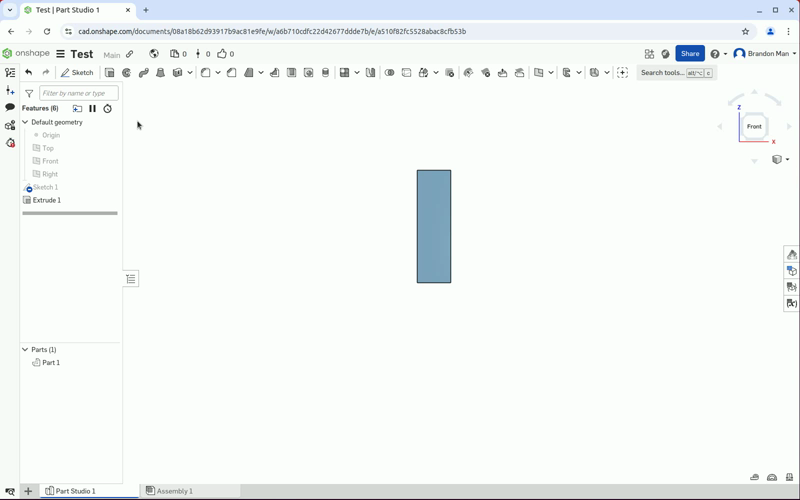
key(shift+h)
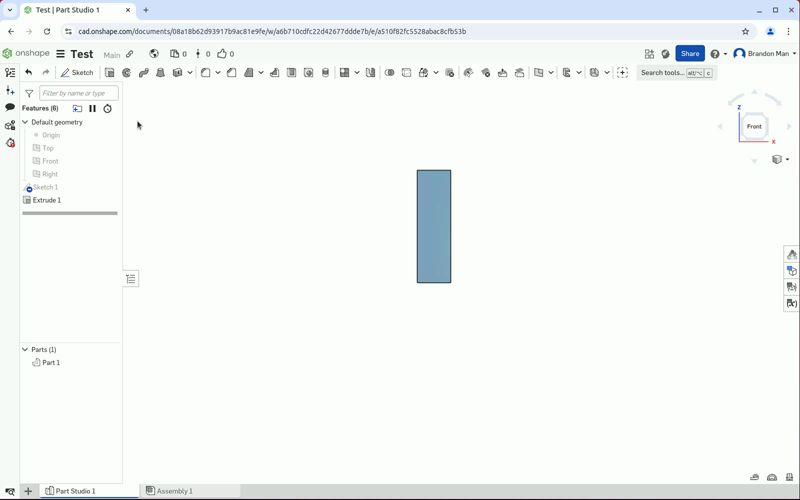
key(shift+h)
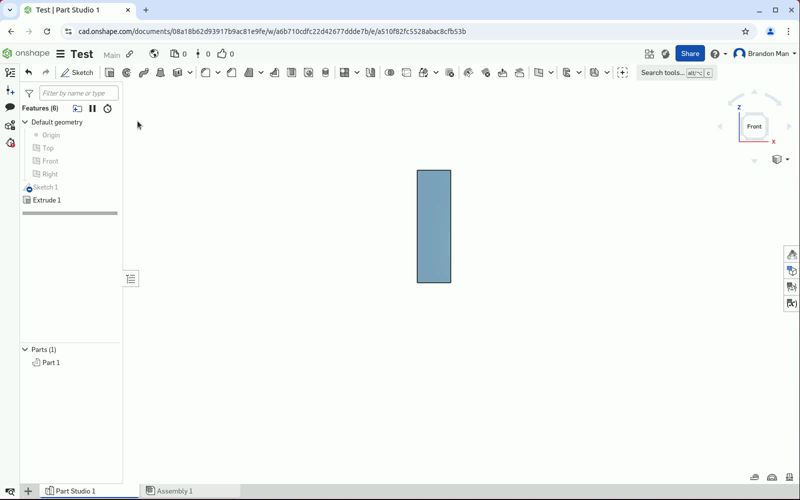
mouse_move(73, 189)
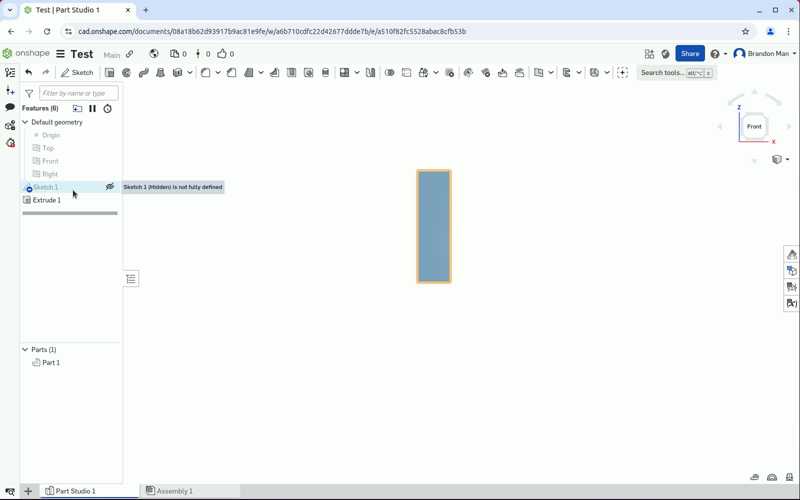
click(73, 189)
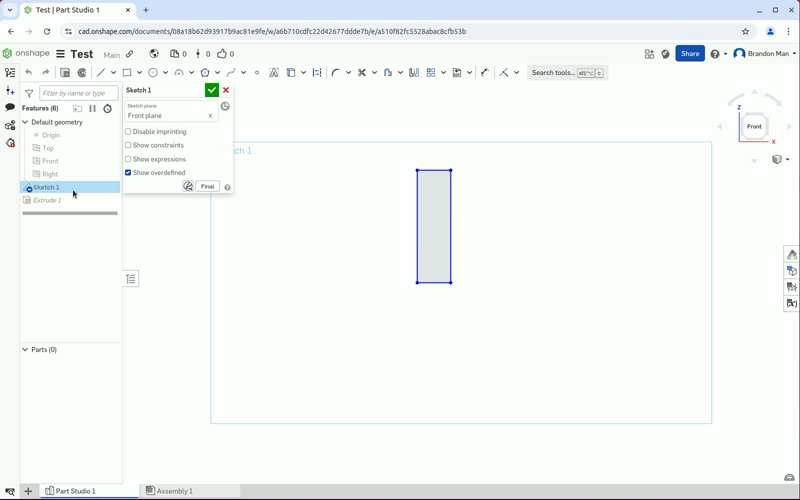
mouse_move(229, 92)
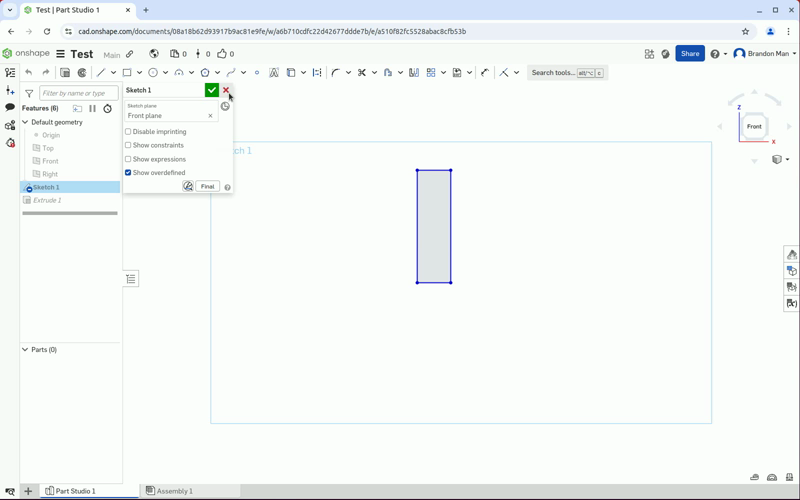
click(229, 92)
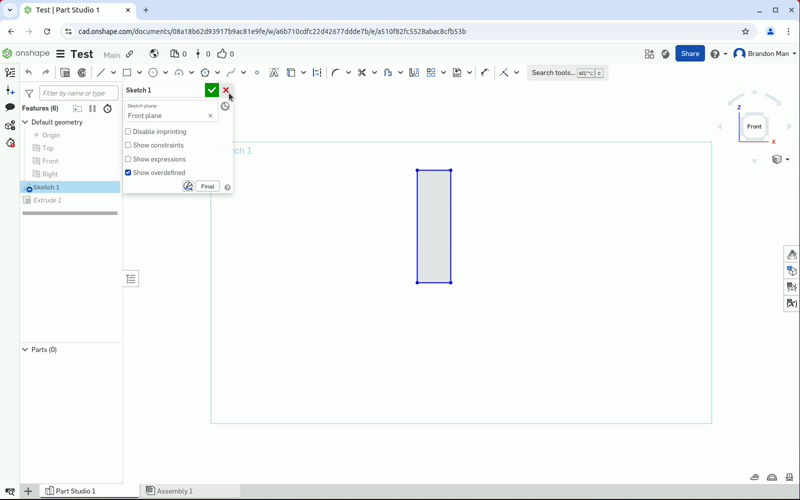
key(shift+s)
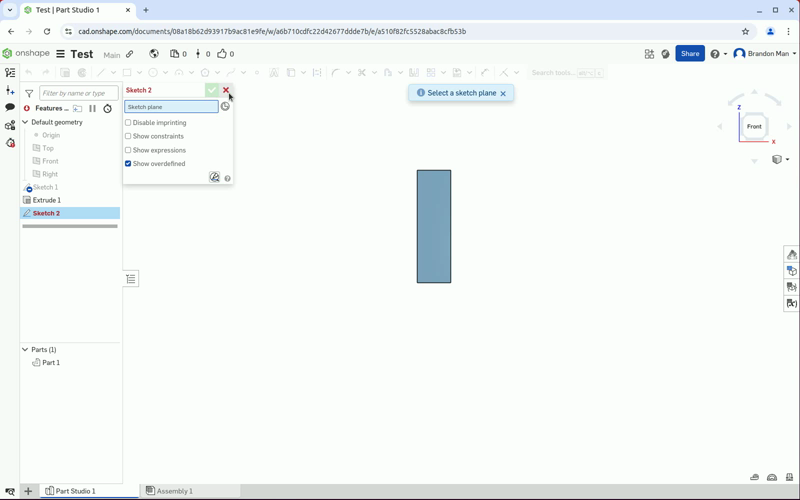
mouse_move(73, 163)
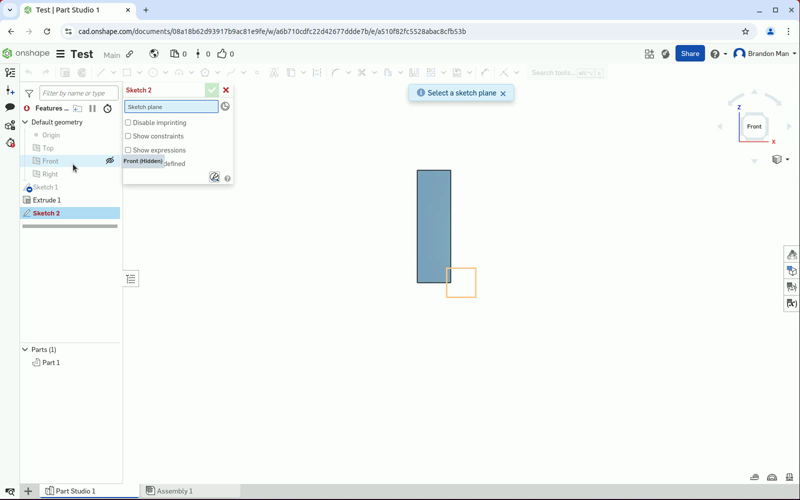
click(73, 163)
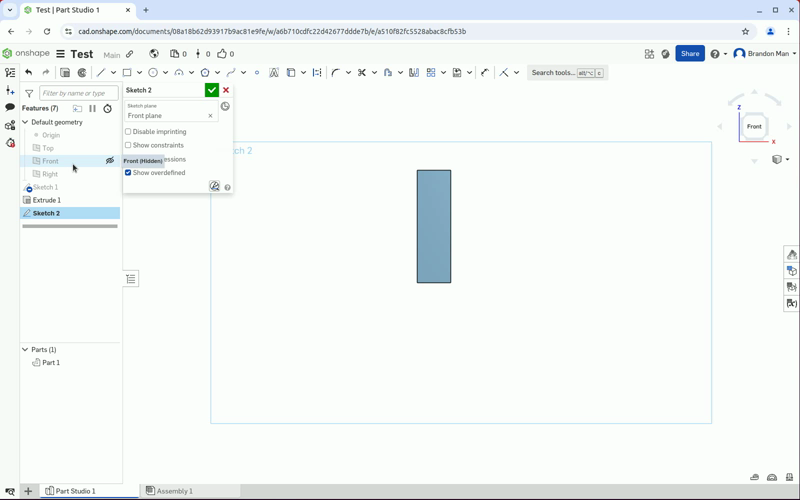
mouse_move(73, 352)
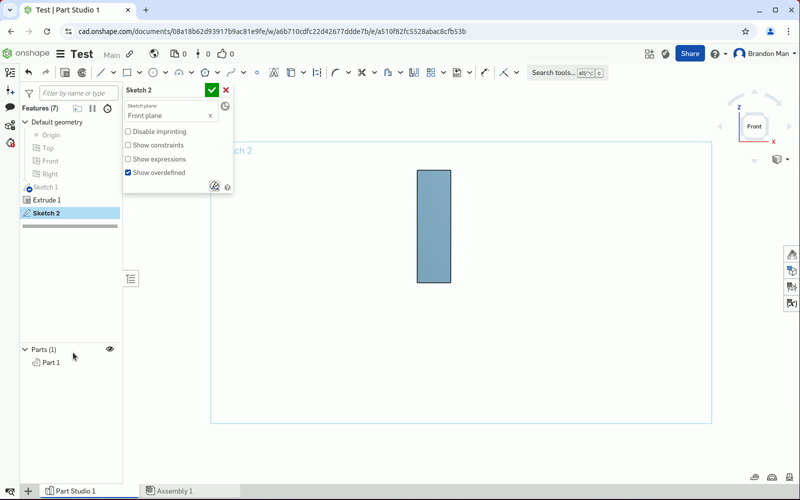
key(y)
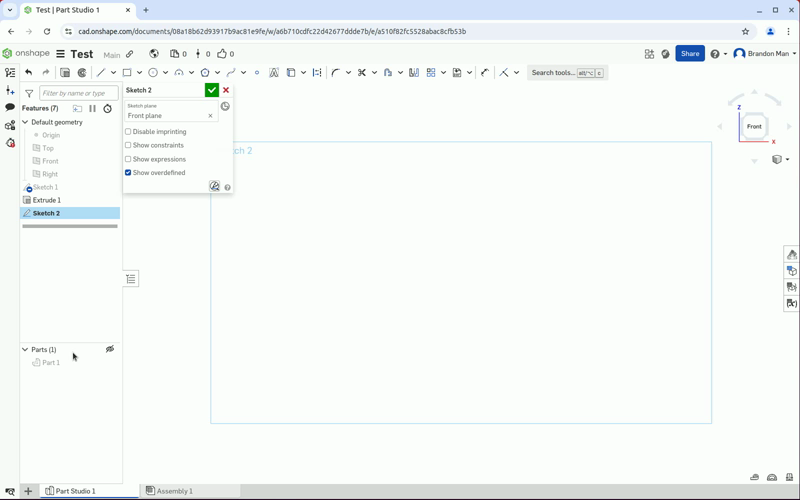
key(a)
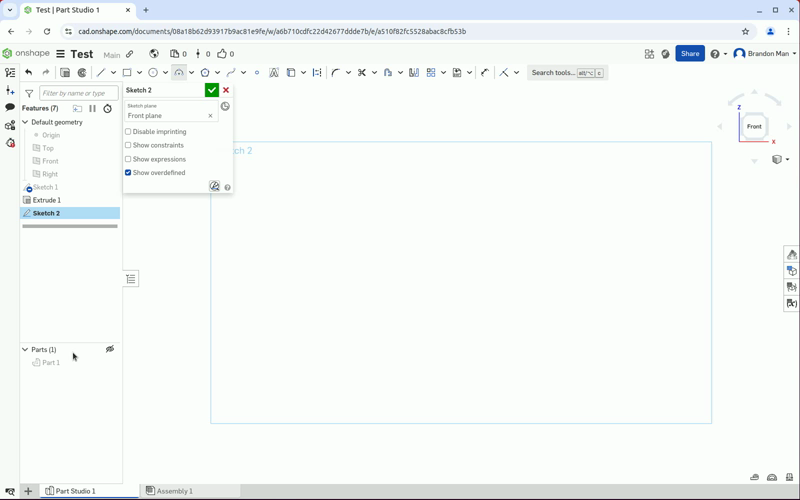
key_down(shift)
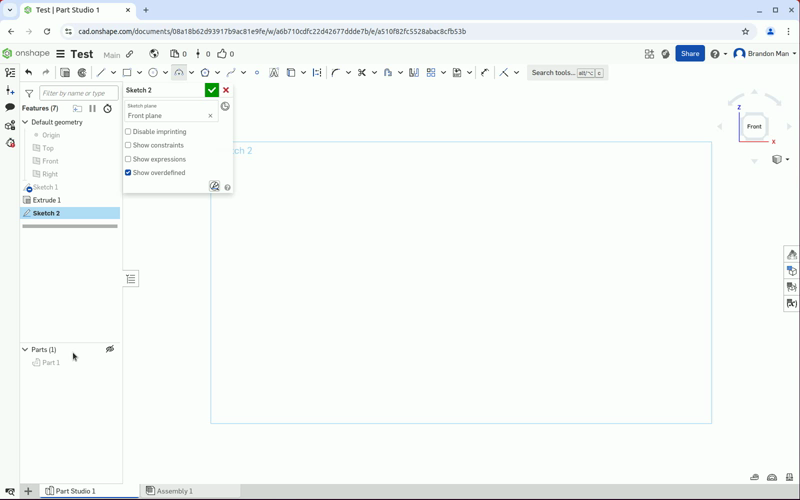
mouse_move(441, 184)
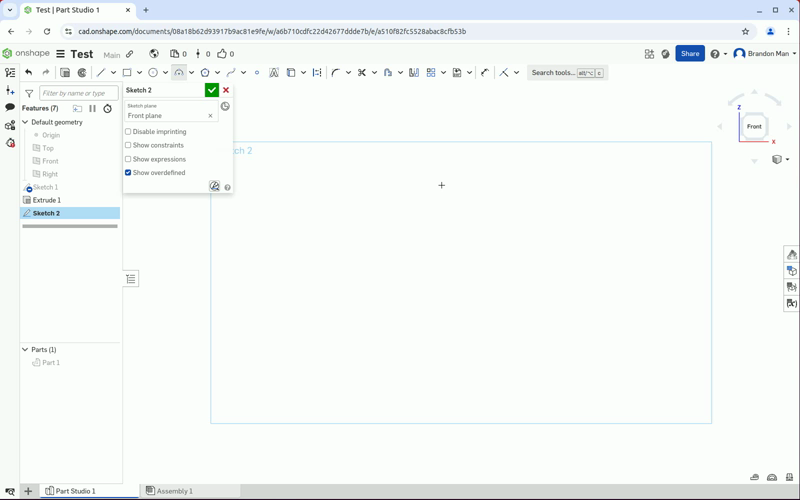
click(441, 184)
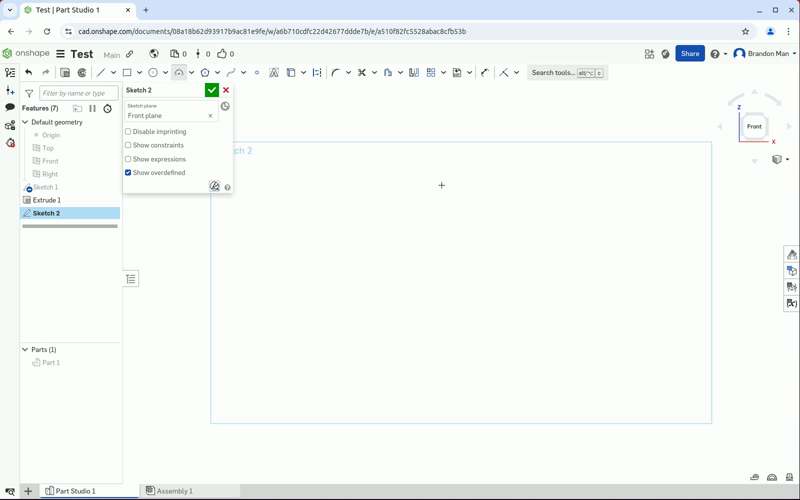
key_up(shift)
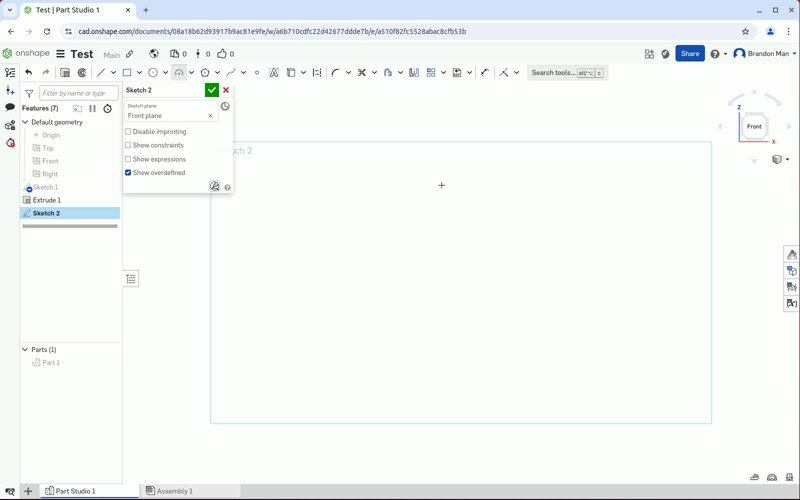
key_down(shift)
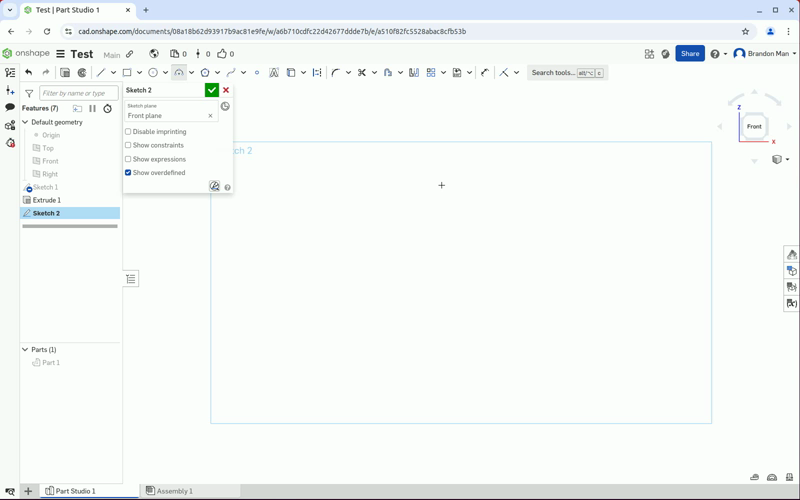
mouse_move(443, 185)
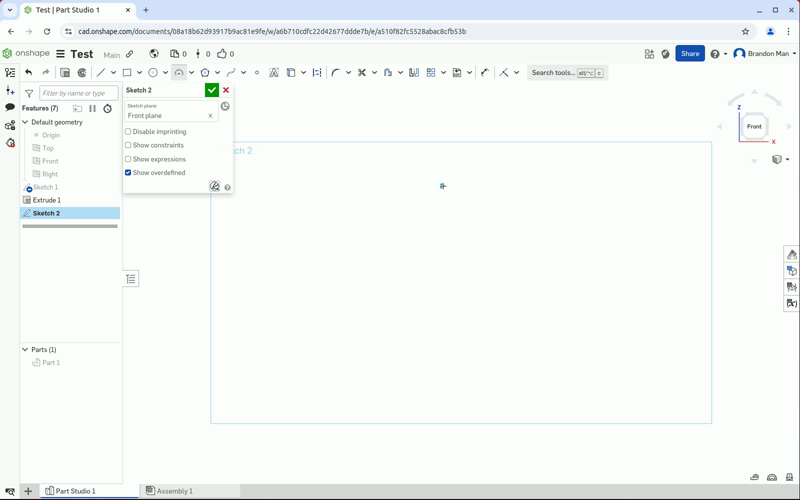
scroll(6)
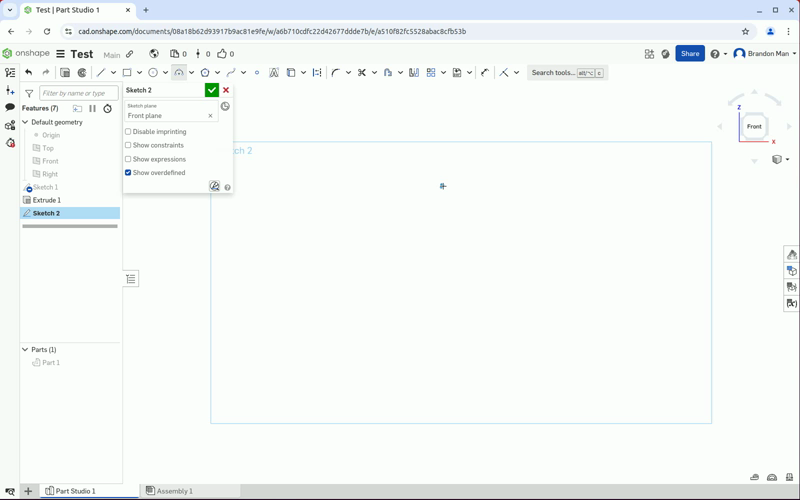
scroll(6)
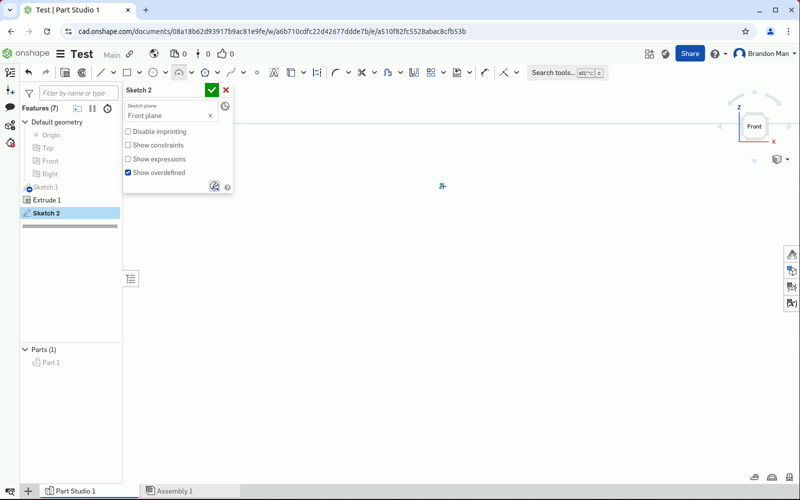
scroll(6)
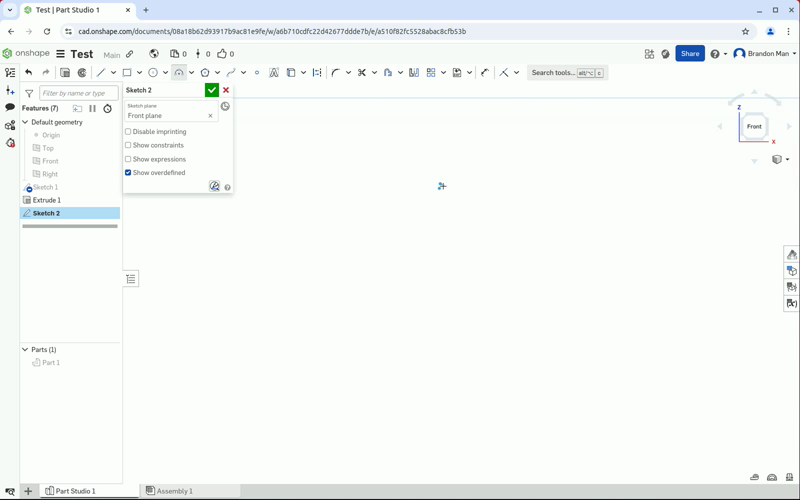
scroll(6)
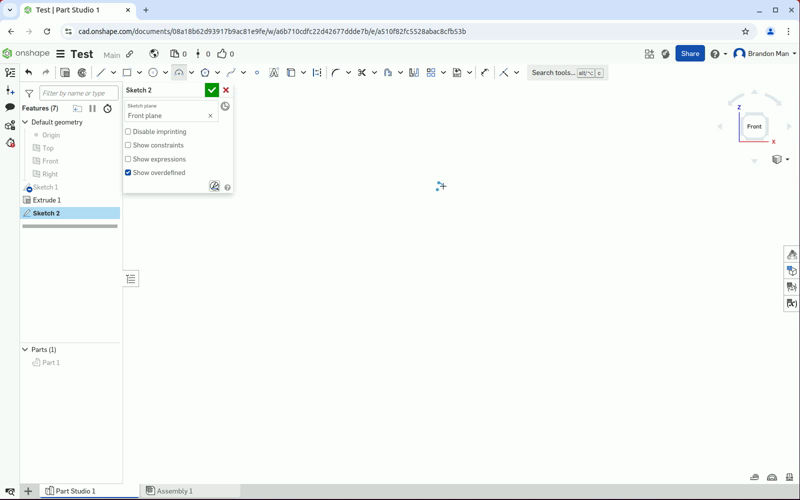
scroll(6)
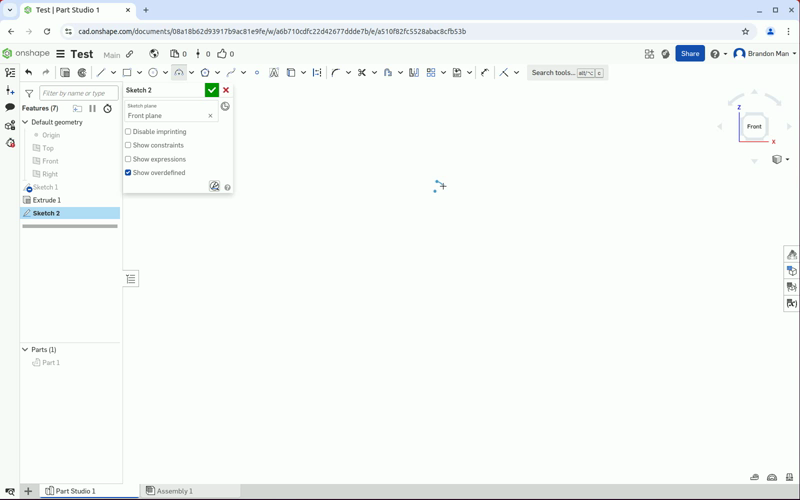
scroll(6)
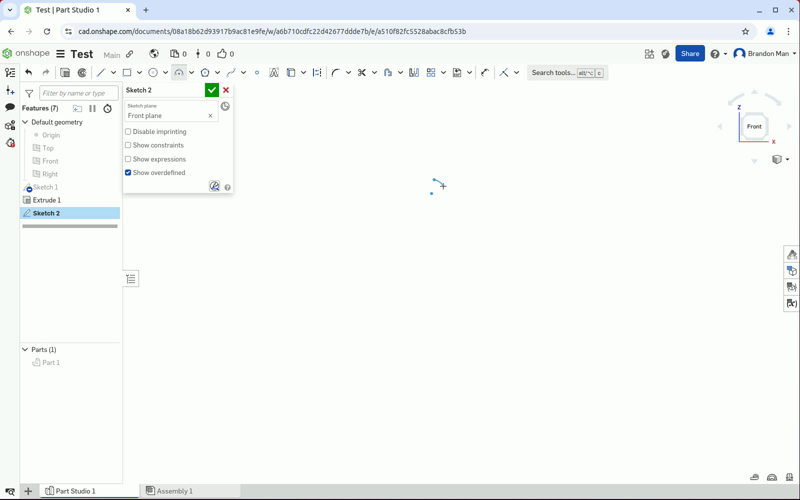
scroll(6)
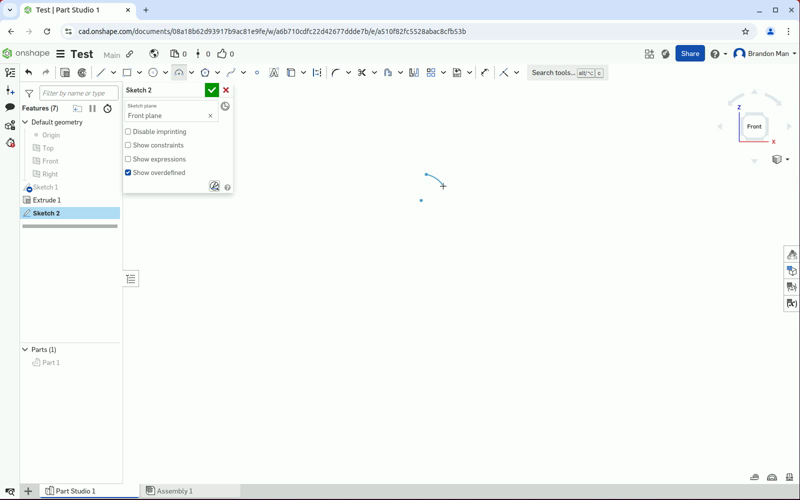
click(443, 185)
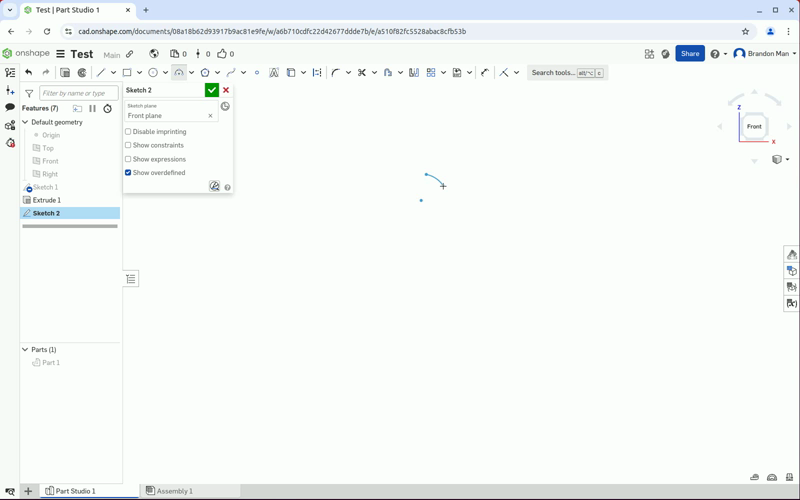
scroll(-6)
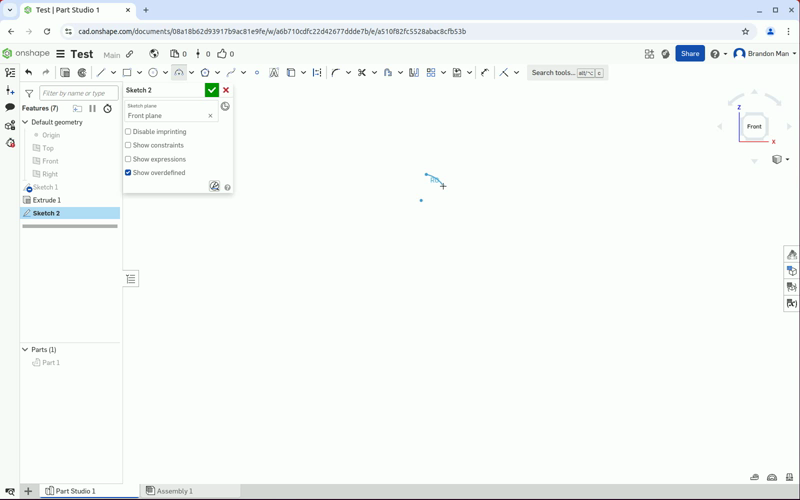
scroll(-6)
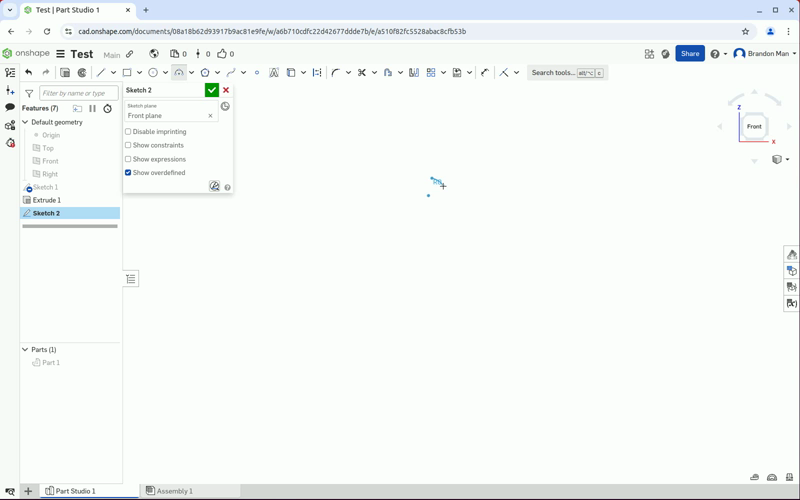
scroll(-6)
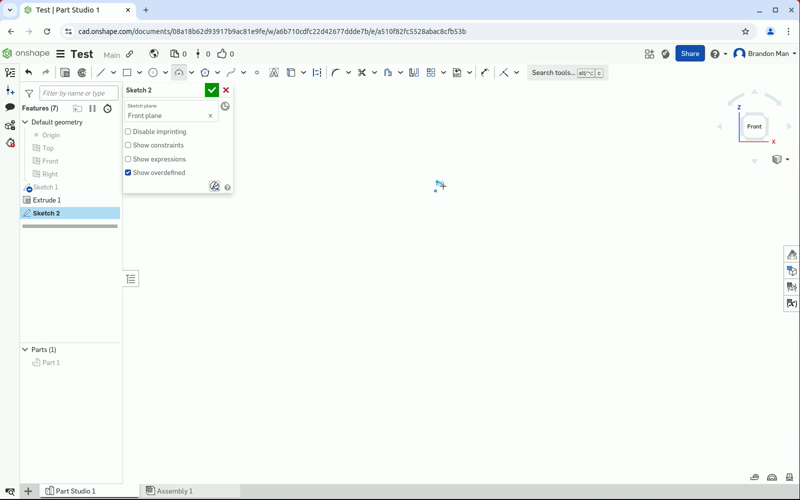
scroll(-6)
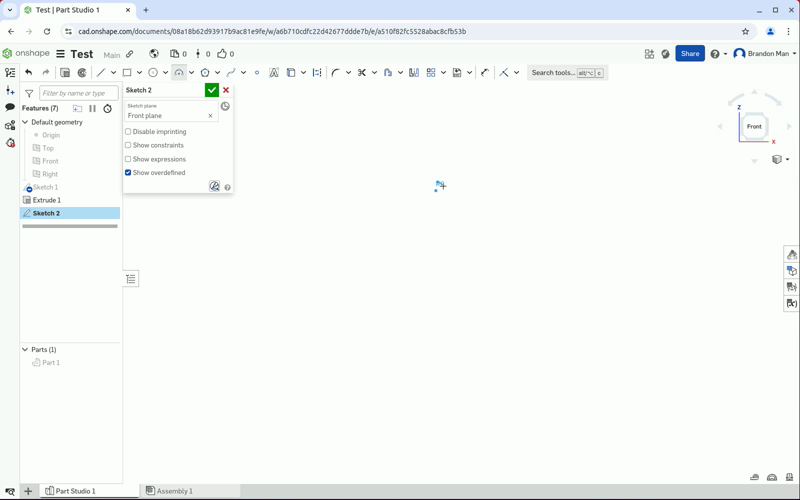
scroll(-6)
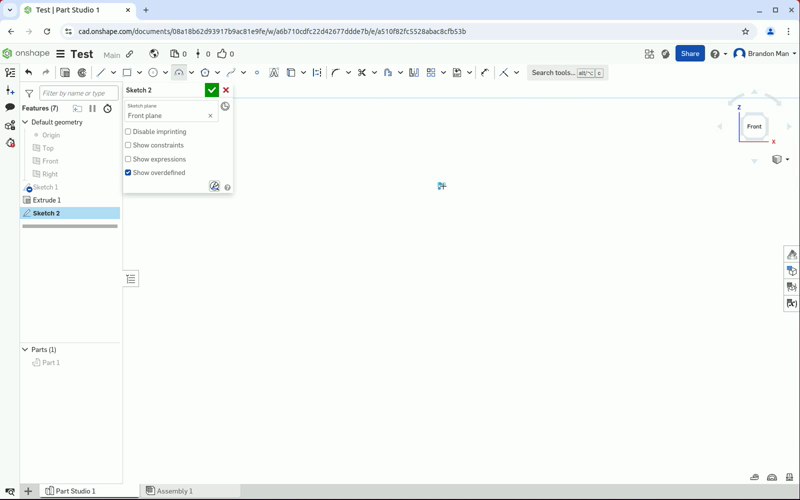
scroll(-6)
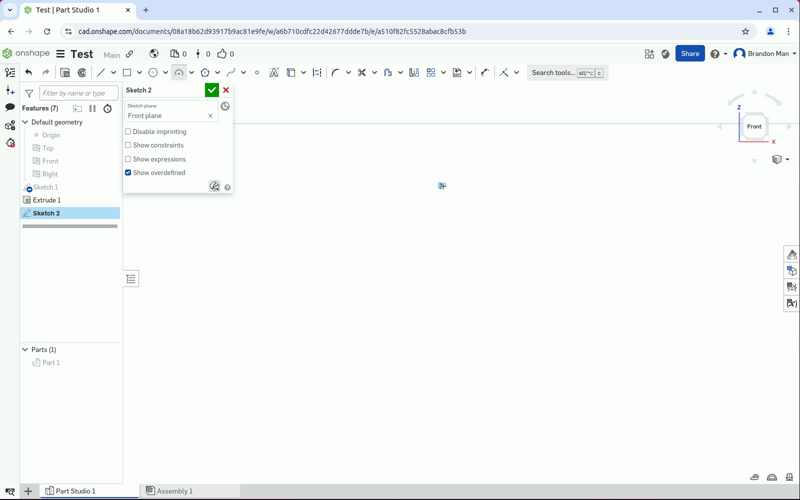
scroll(-6)
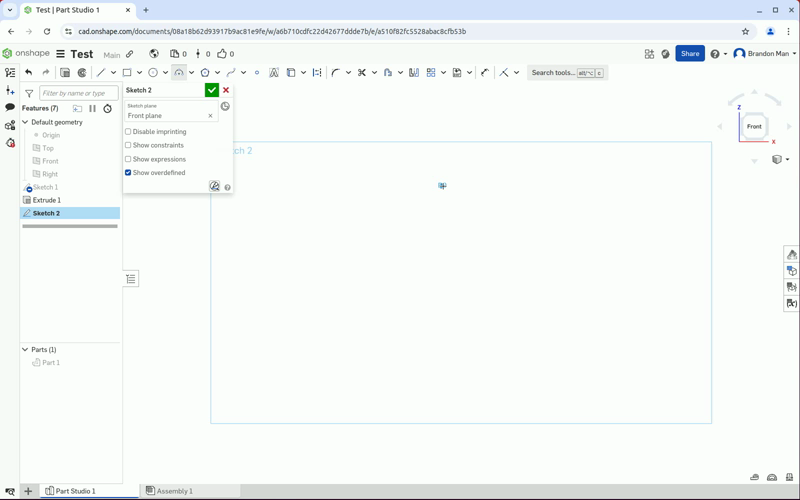
mouse_move(442, 185)
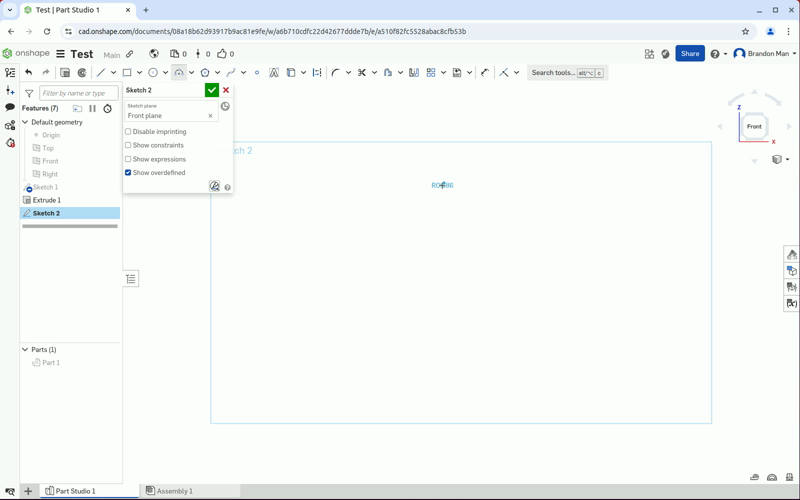
scroll(6)
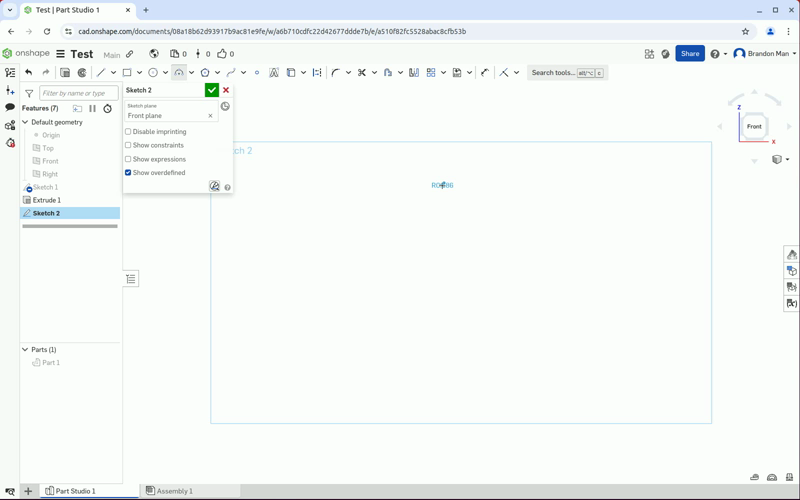
scroll(6)
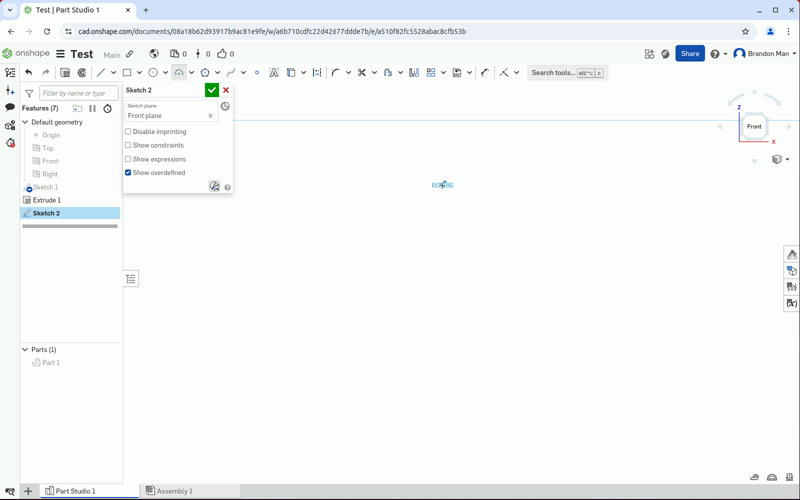
scroll(6)
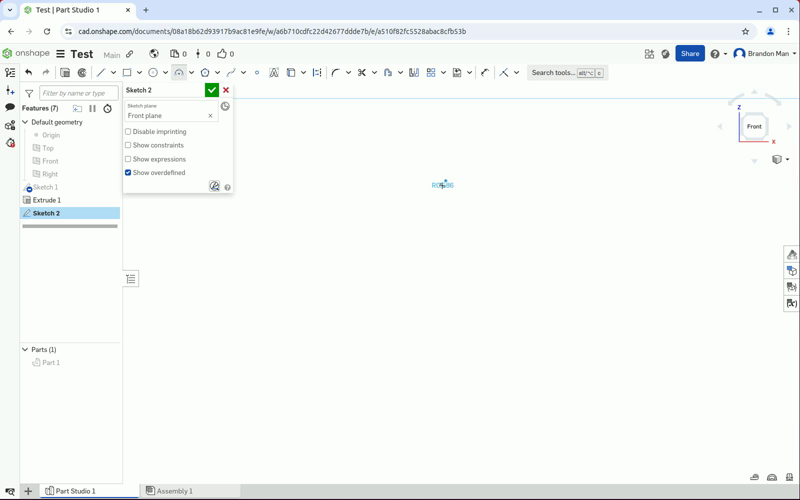
scroll(6)
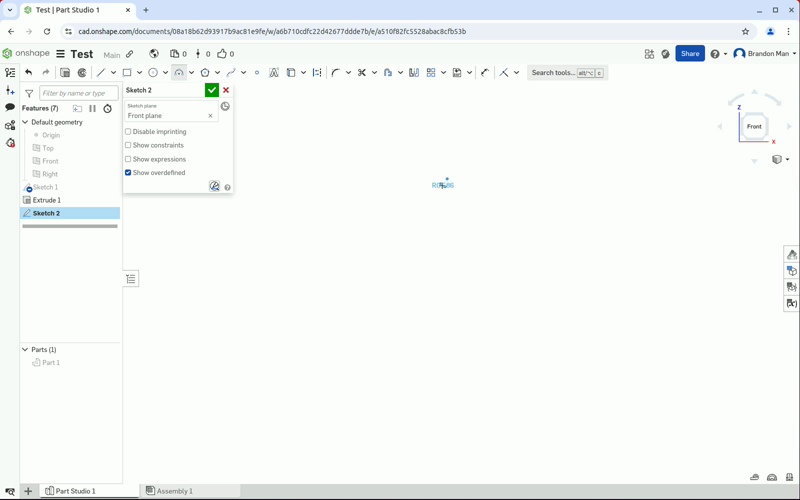
scroll(6)
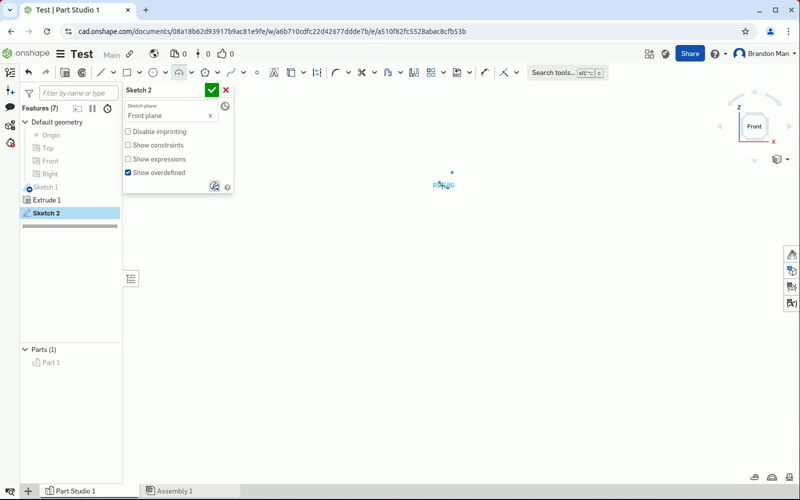
scroll(6)
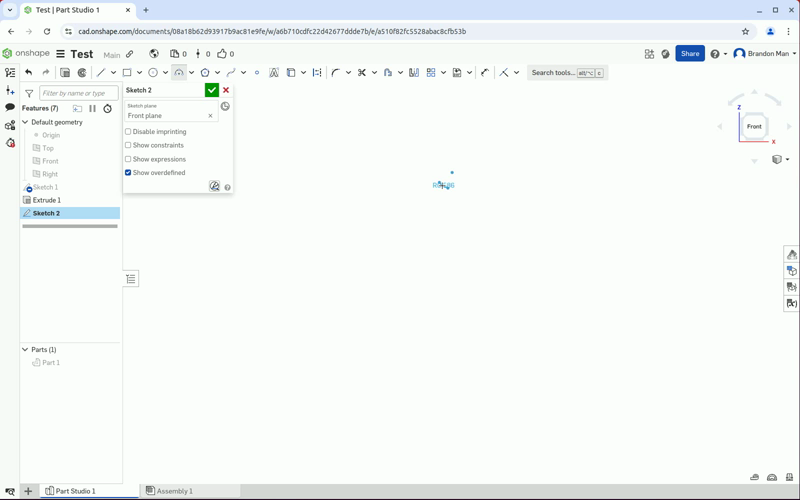
scroll(6)
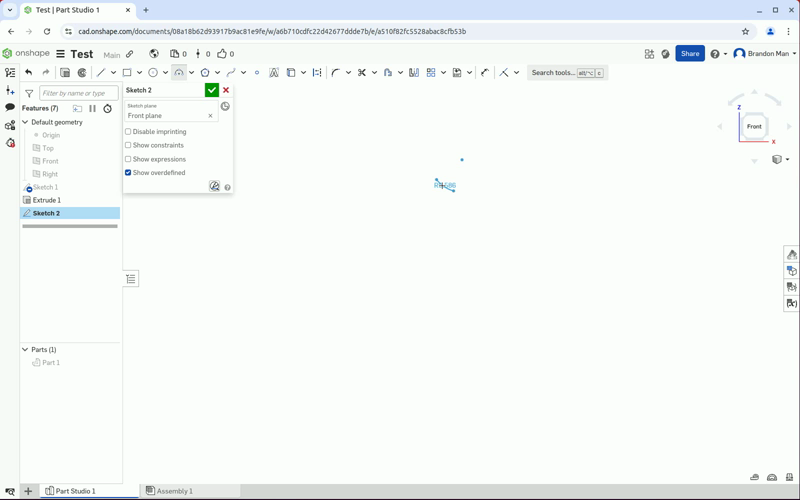
click(442, 185)
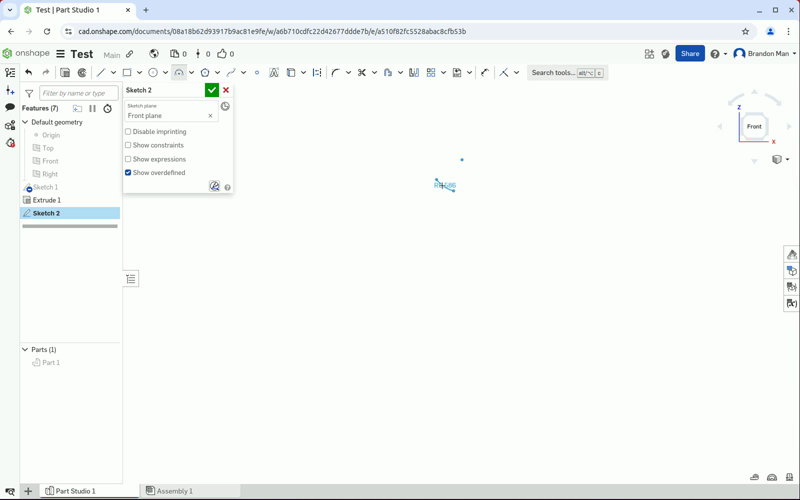
scroll(-6)
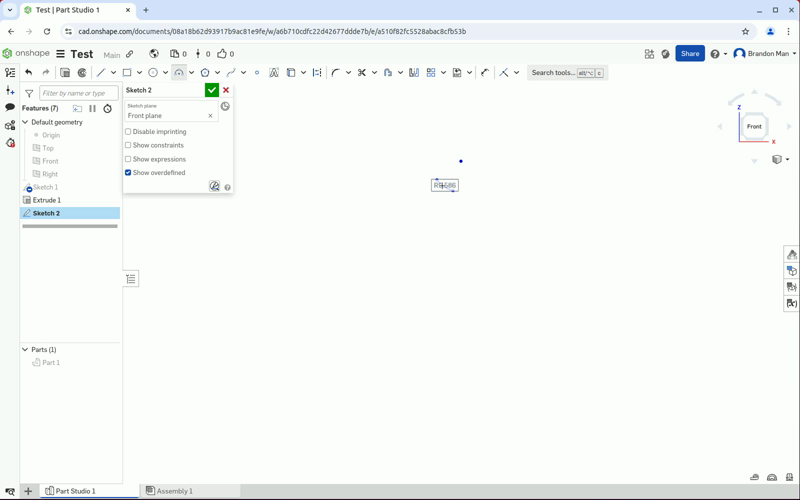
scroll(-6)
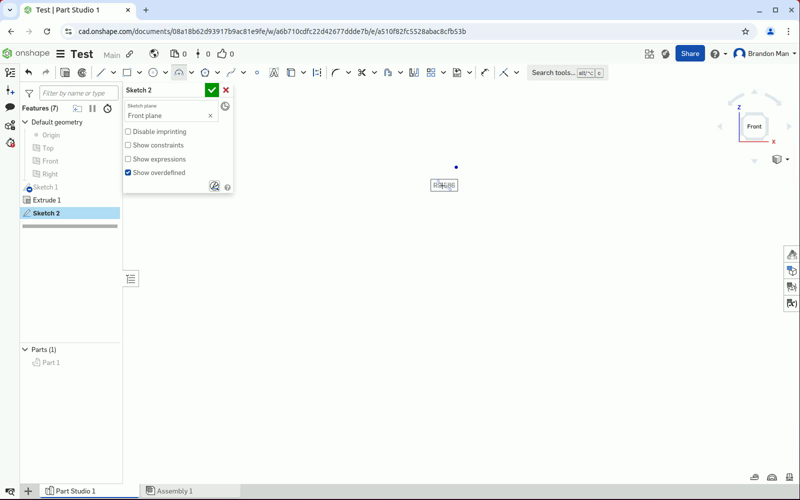
scroll(-6)
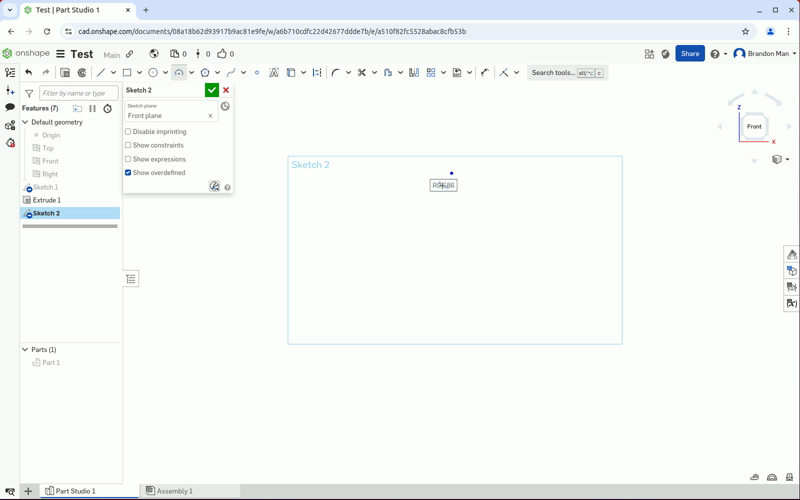
scroll(-6)
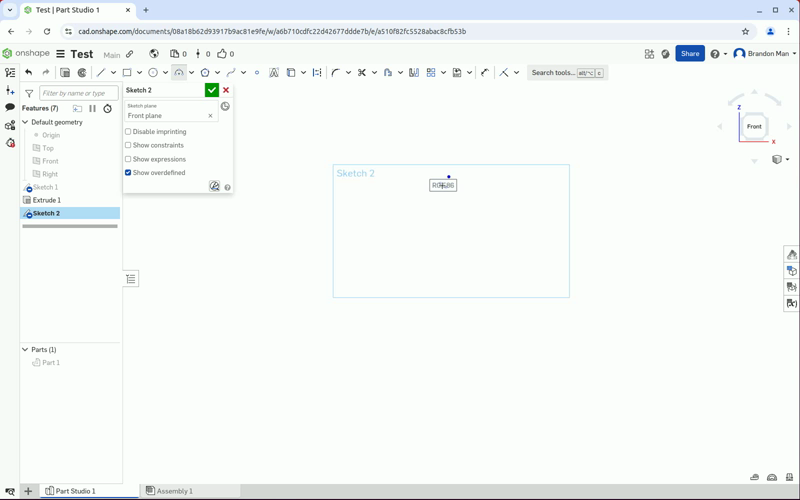
scroll(-6)
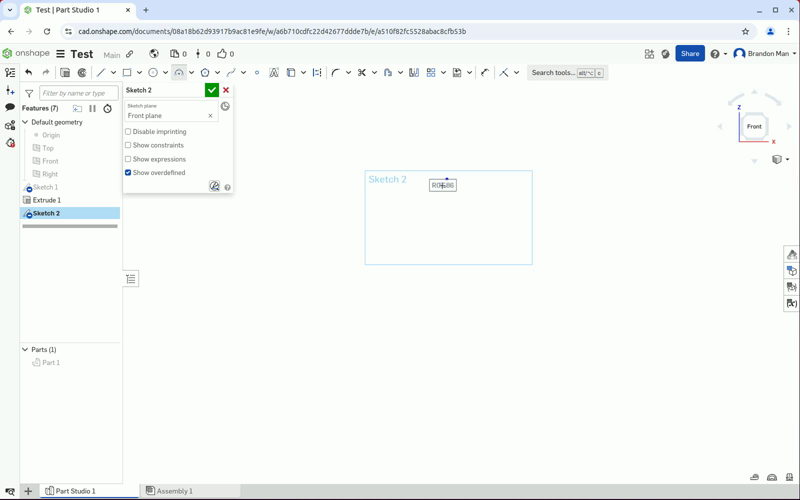
scroll(-6)
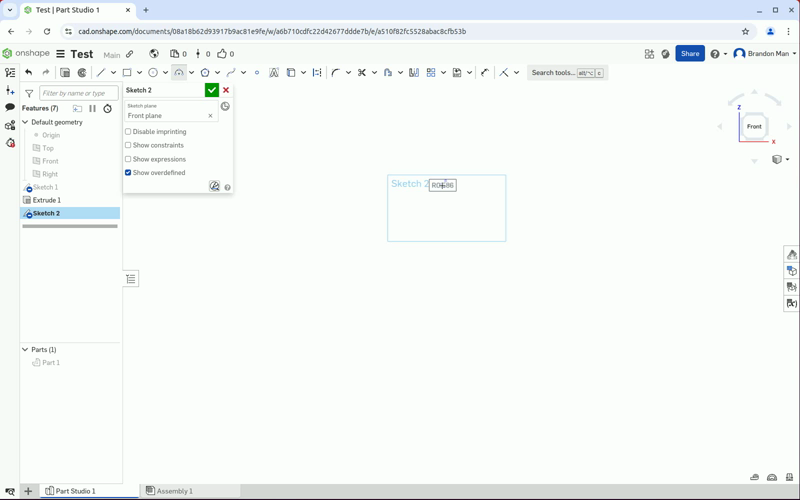
scroll(-6)
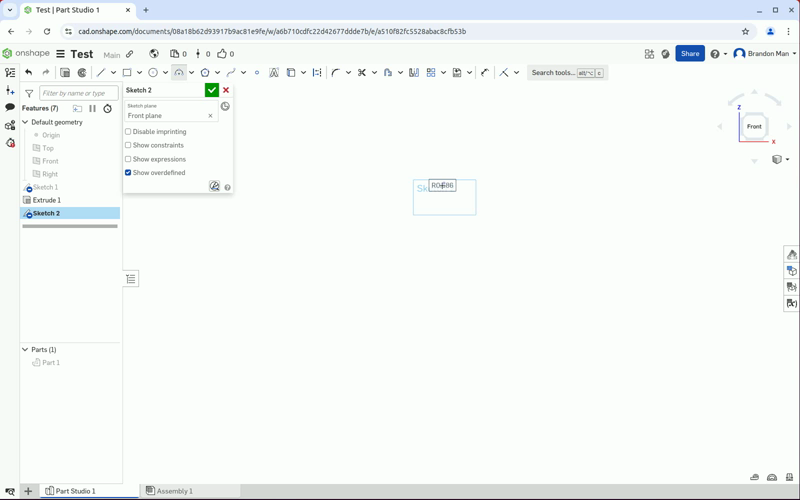
key_up(shift)
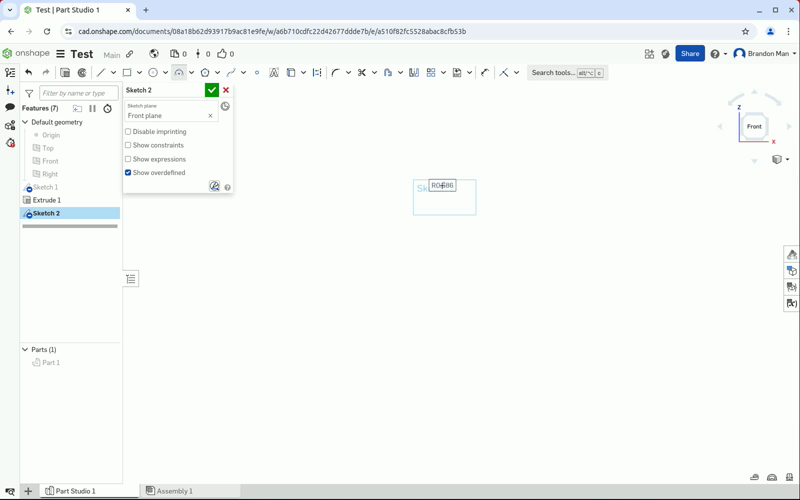
key(esc)
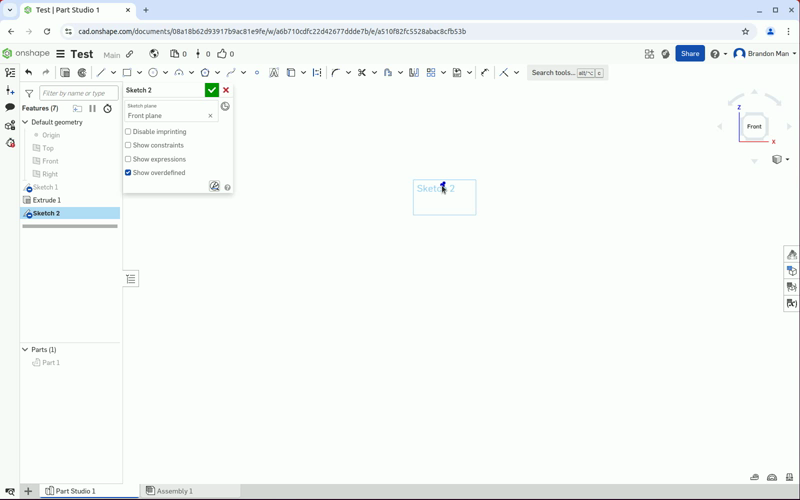
key(l)
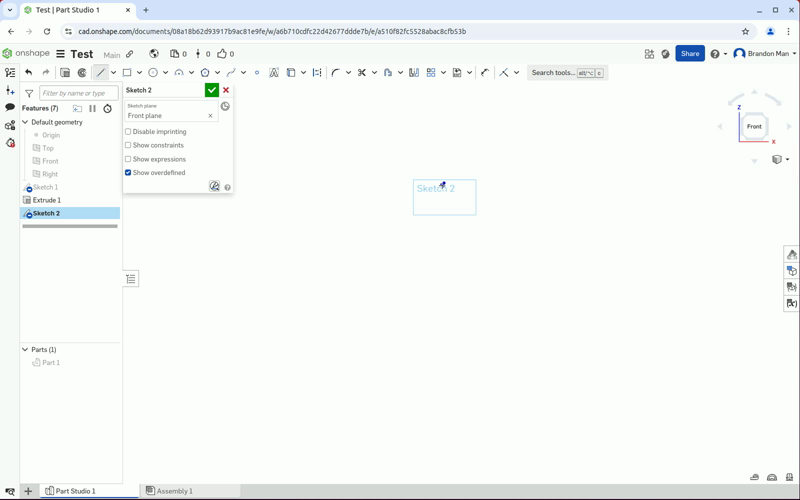
mouse_move(443, 185)
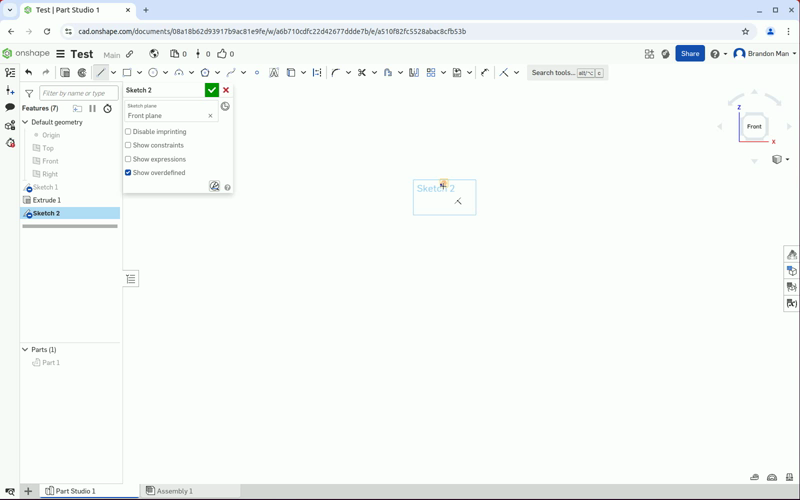
scroll(6)
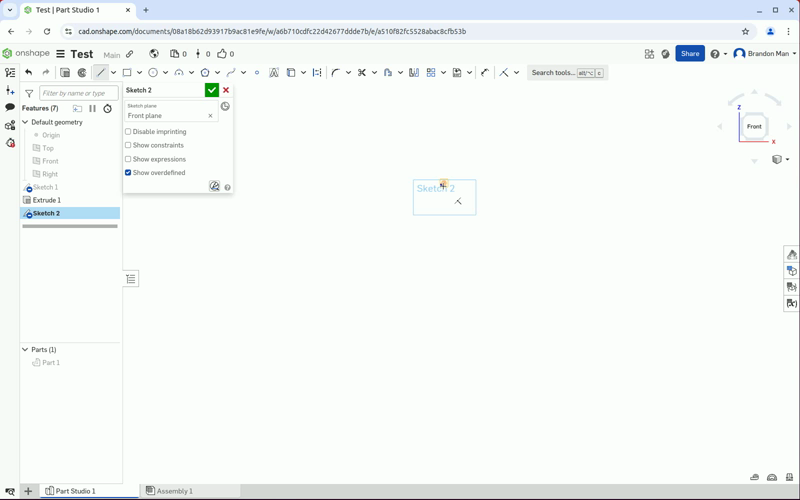
scroll(6)
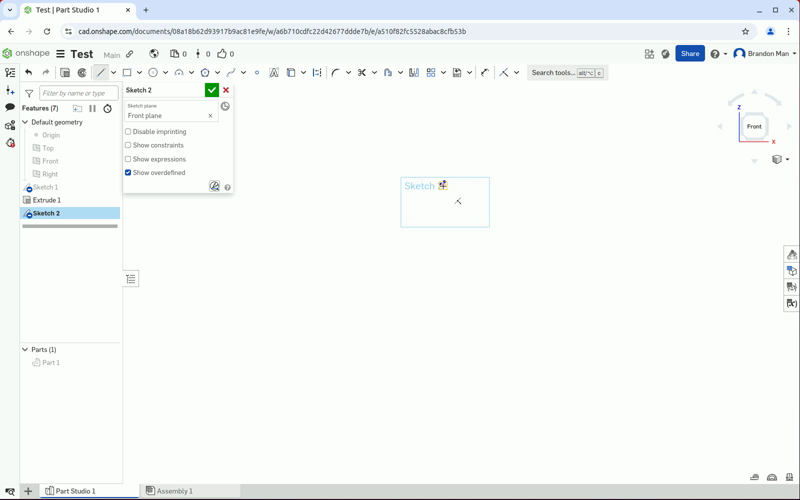
scroll(6)
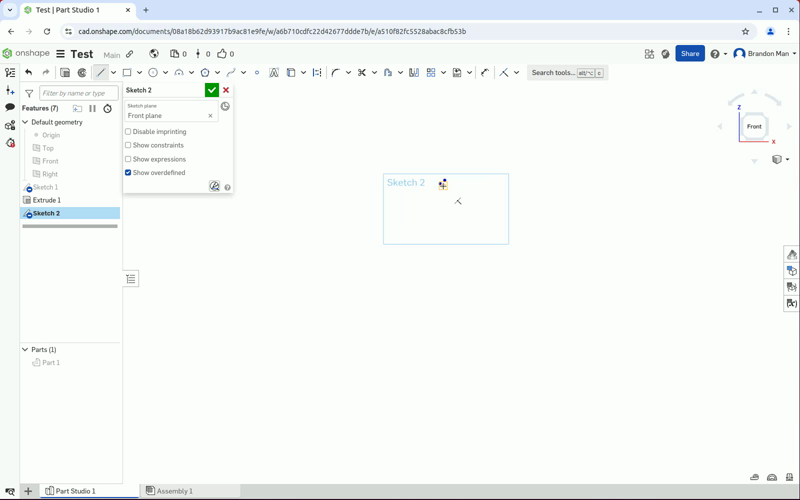
scroll(6)
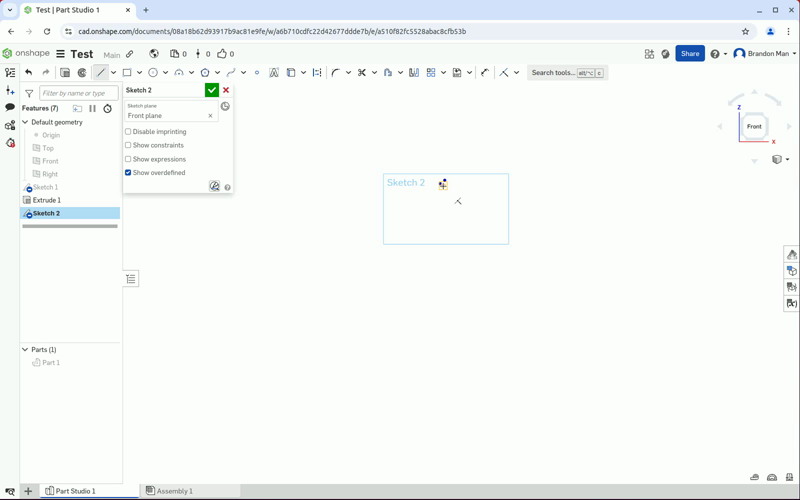
scroll(6)
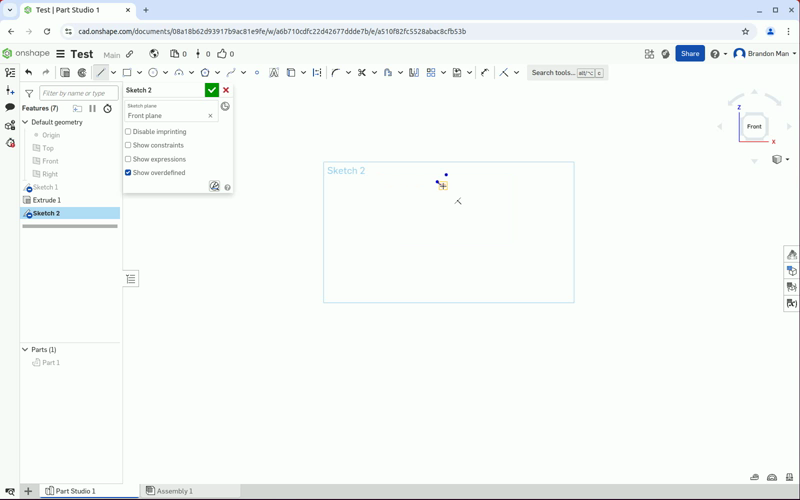
scroll(6)
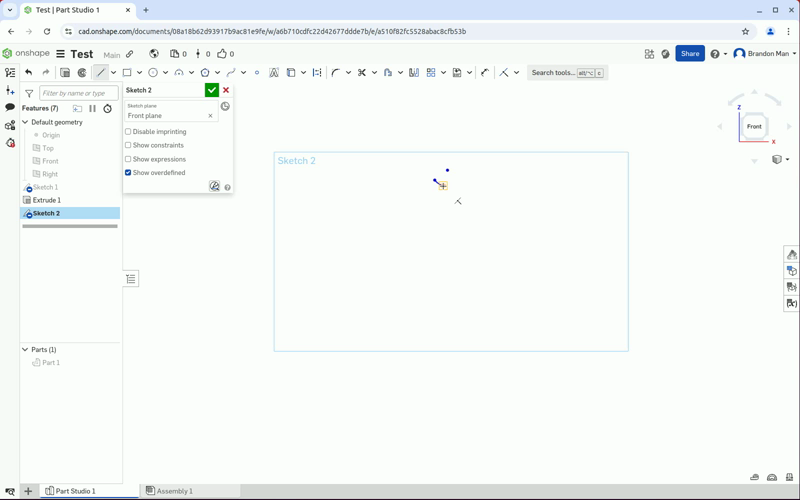
scroll(6)
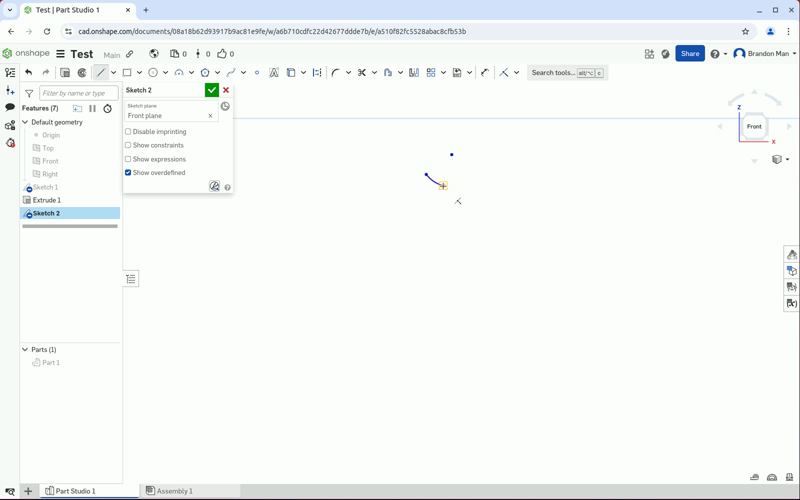
click(443, 185)
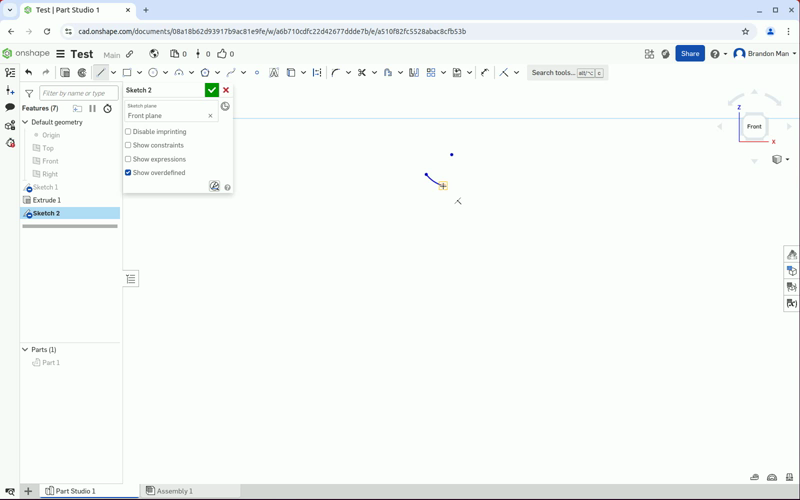
scroll(-6)
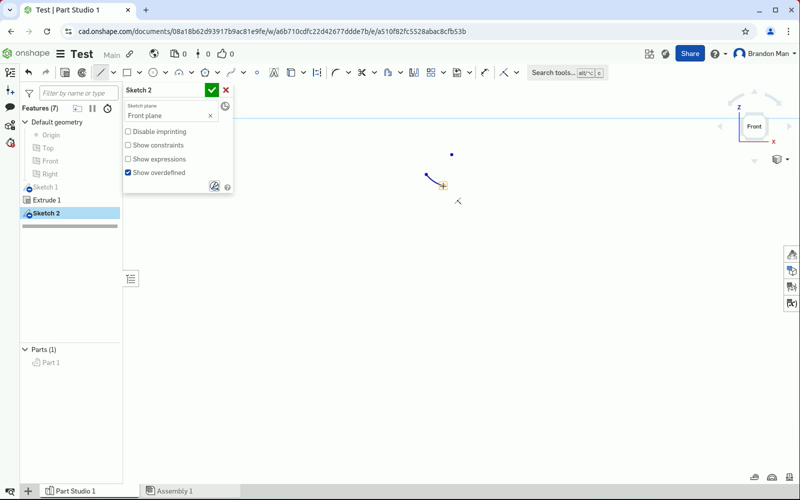
scroll(-6)
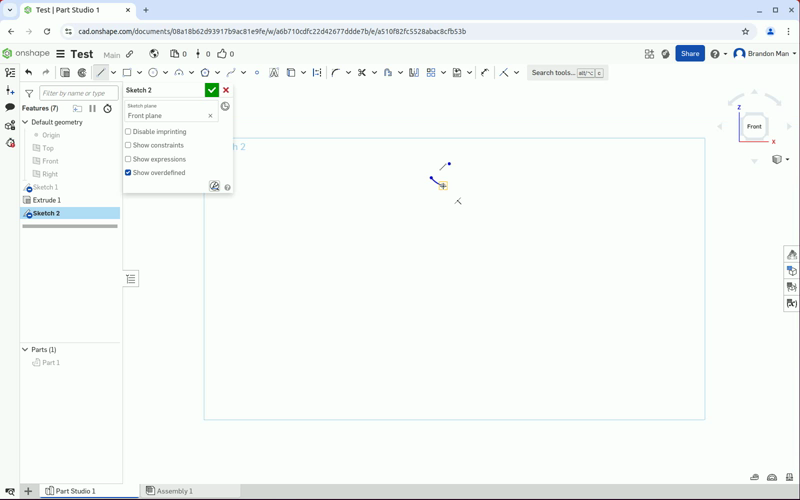
scroll(-6)
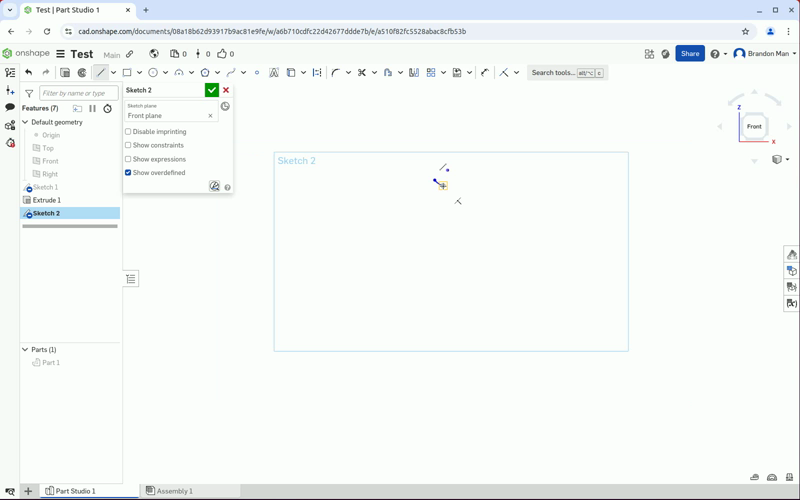
scroll(-6)
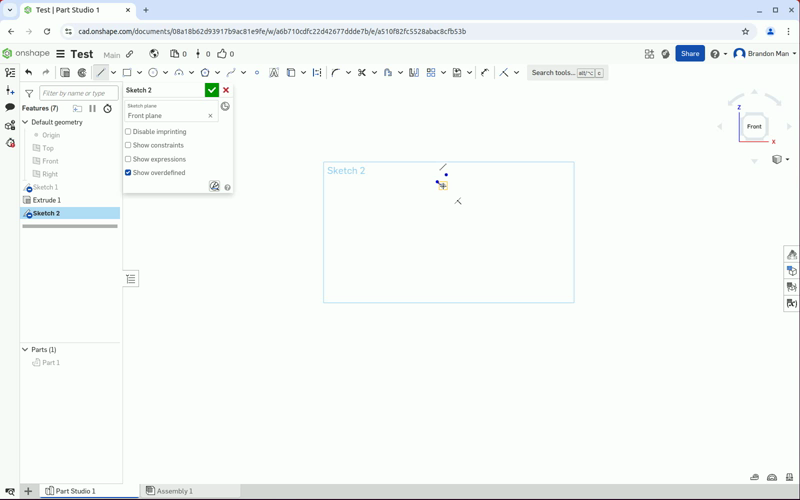
scroll(-6)
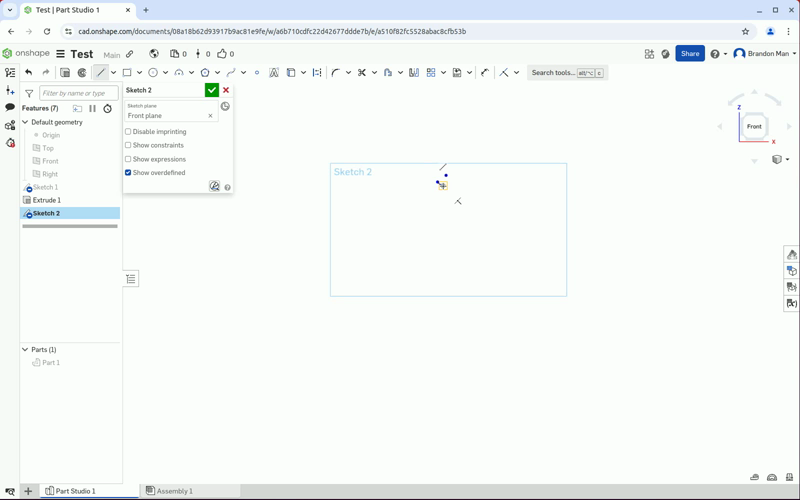
scroll(-6)
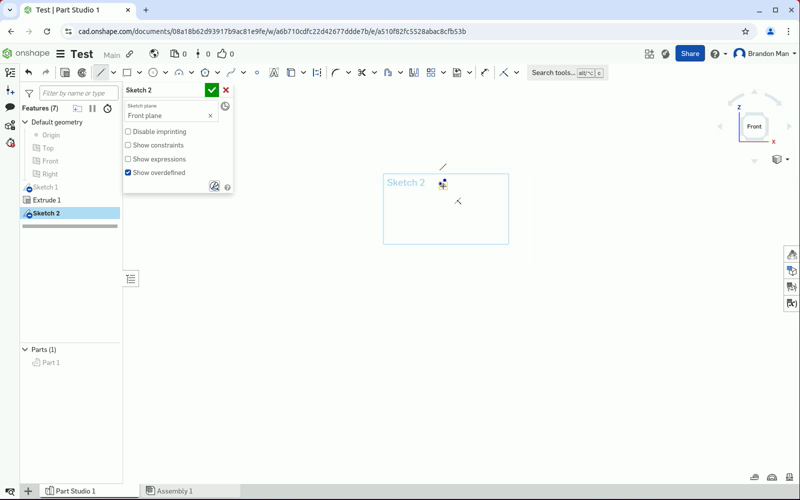
scroll(-6)
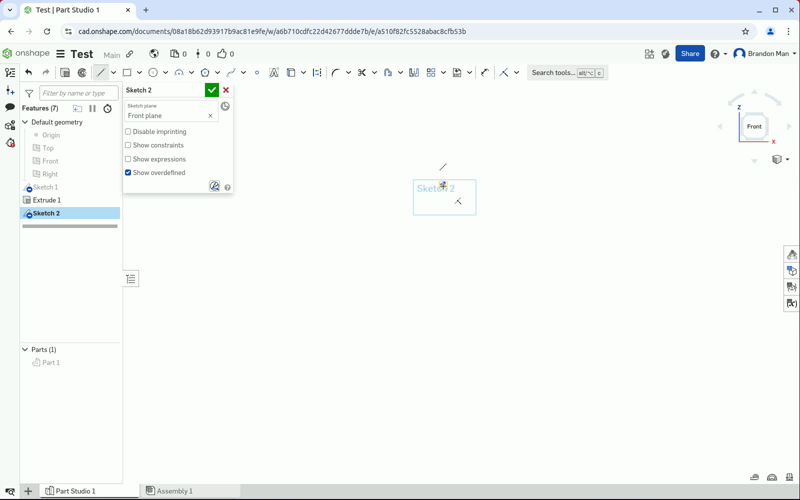
key_down(shift)
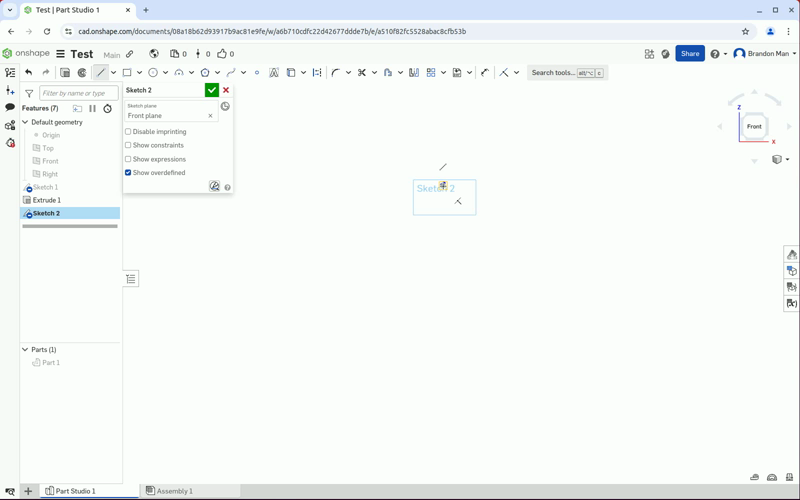
mouse_move(473, 185)
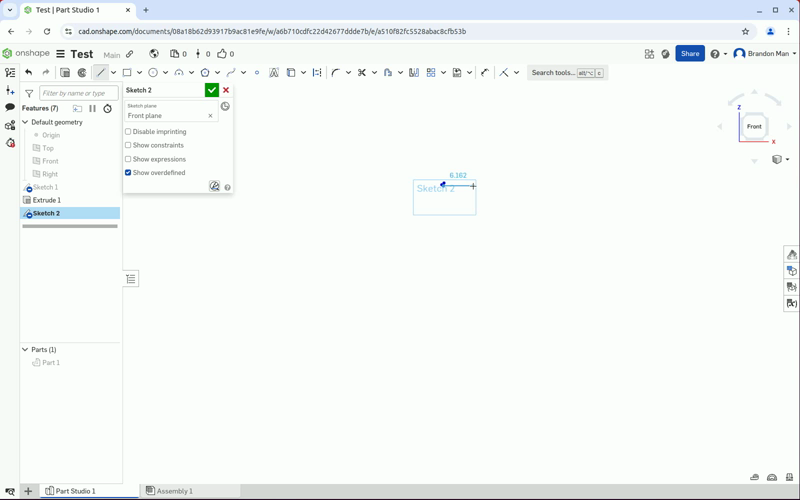
mouse_move(451, 185)
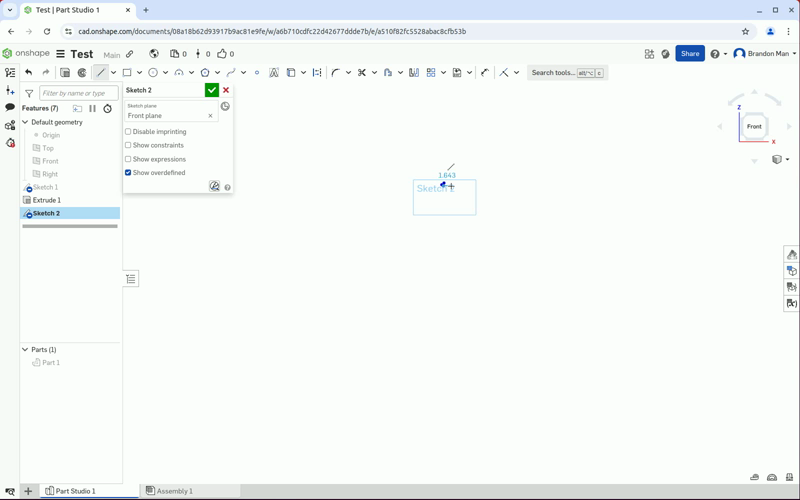
click(451, 185)
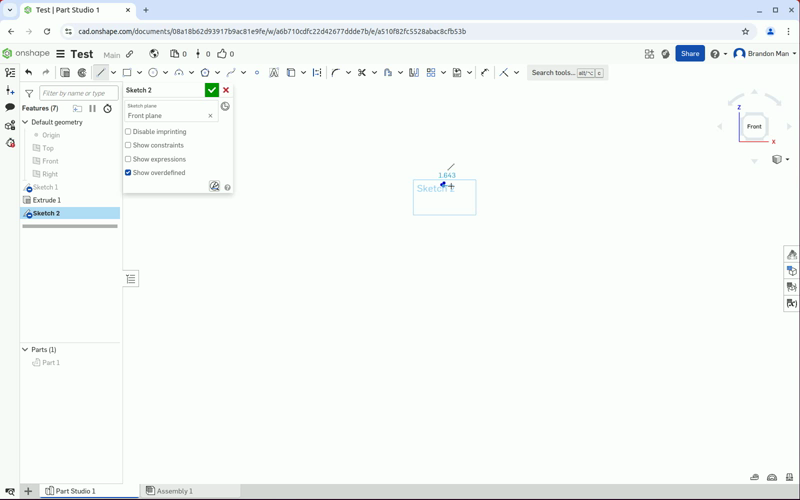
key_up(shift)
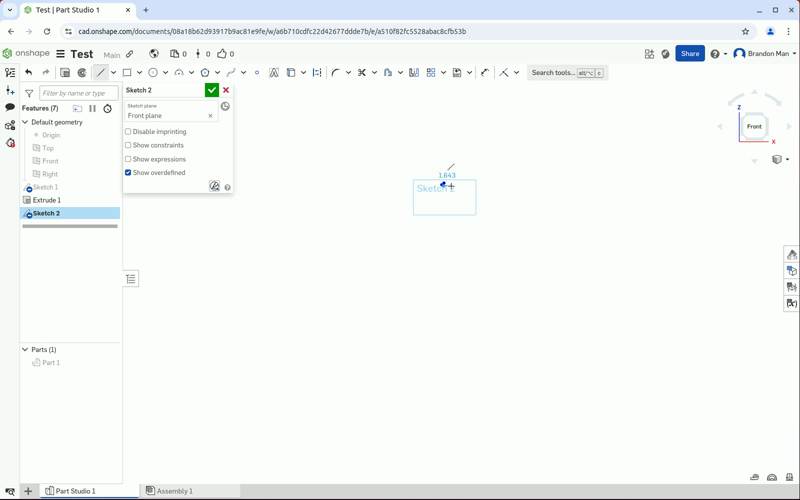
key_down(shift)
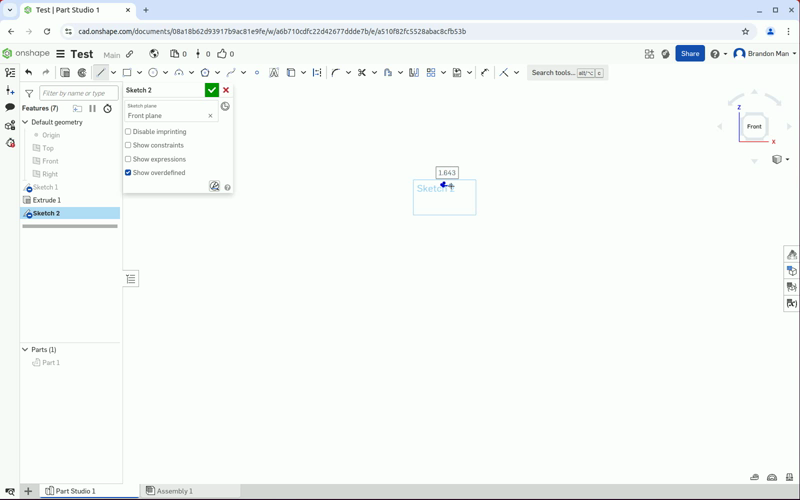
mouse_move(481, 185)
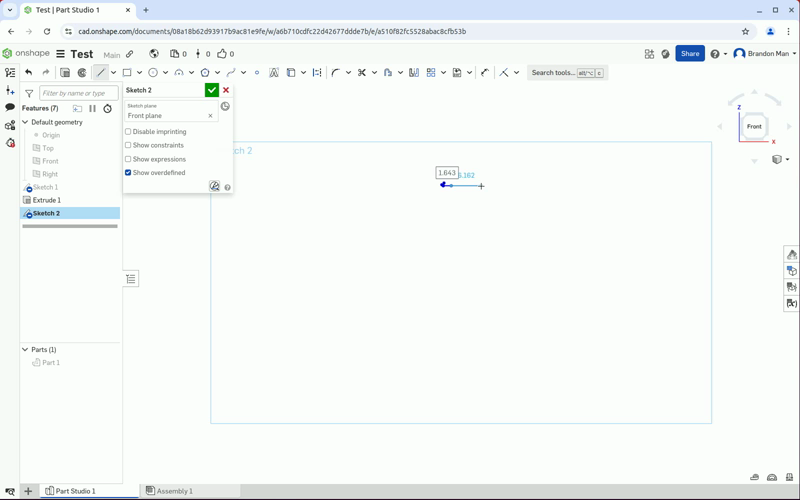
mouse_move(451, 169)
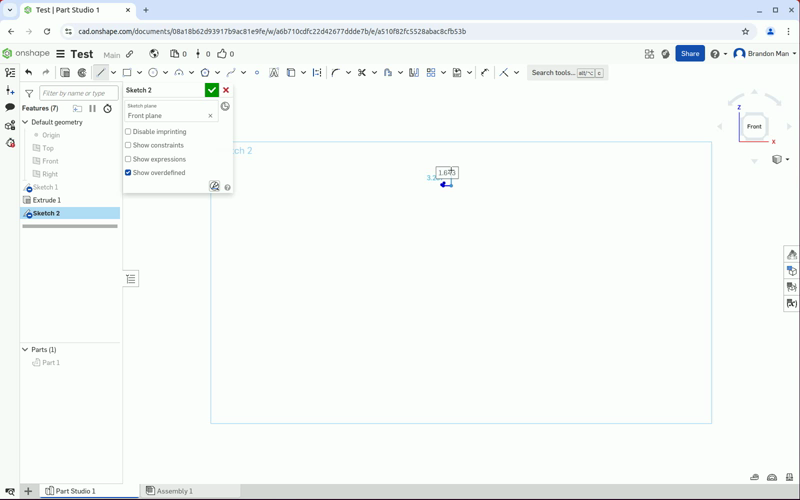
click(451, 169)
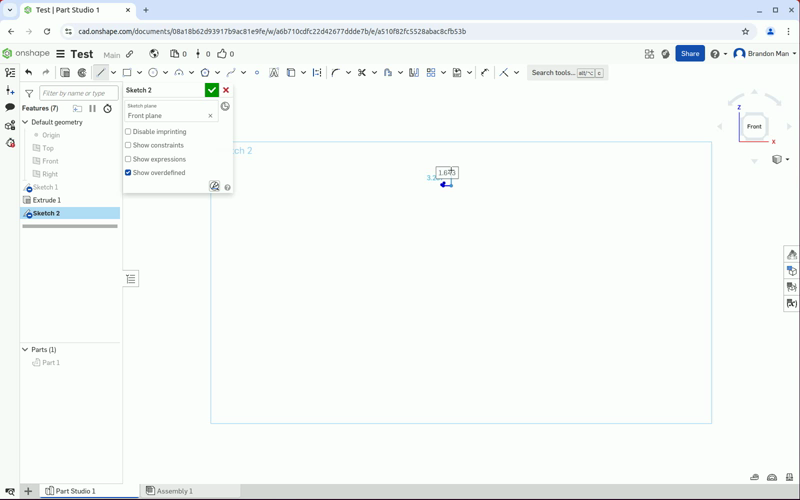
key_up(shift)
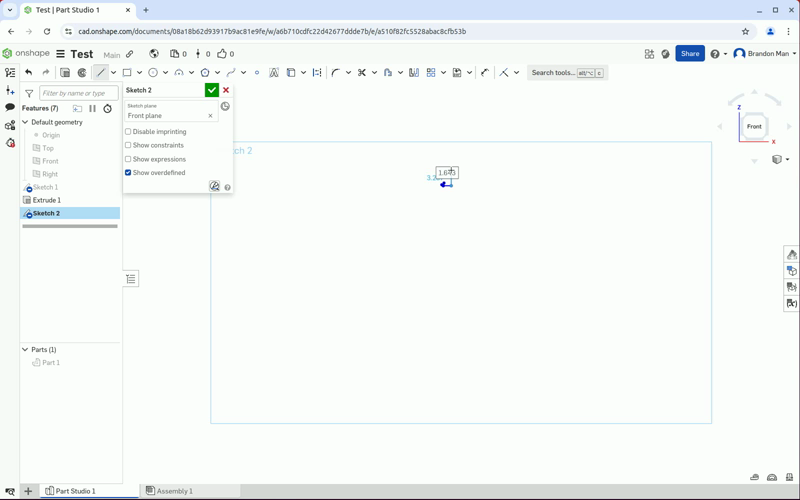
key_down(shift)
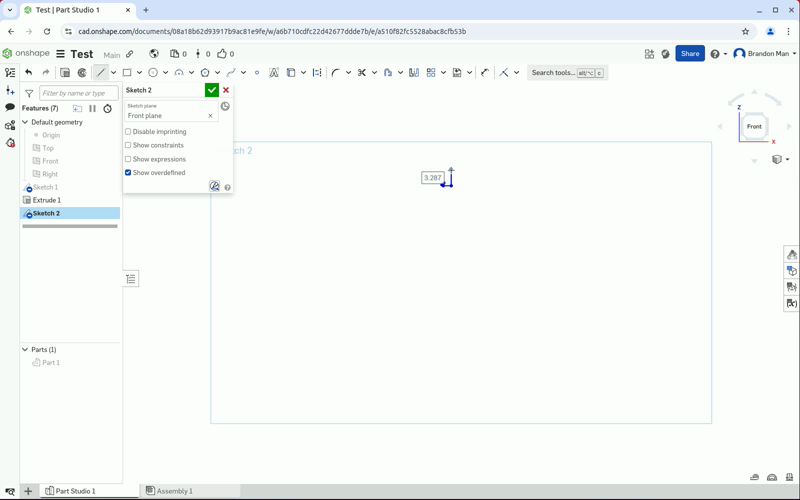
mouse_move(481, 169)
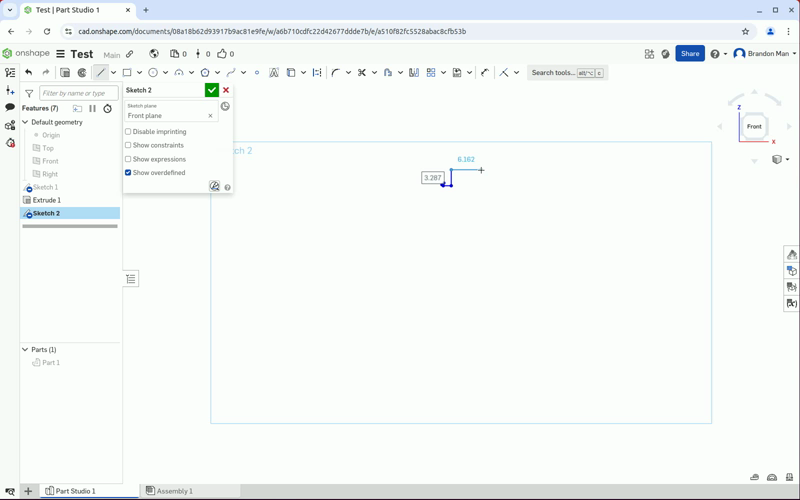
mouse_move(441, 169)
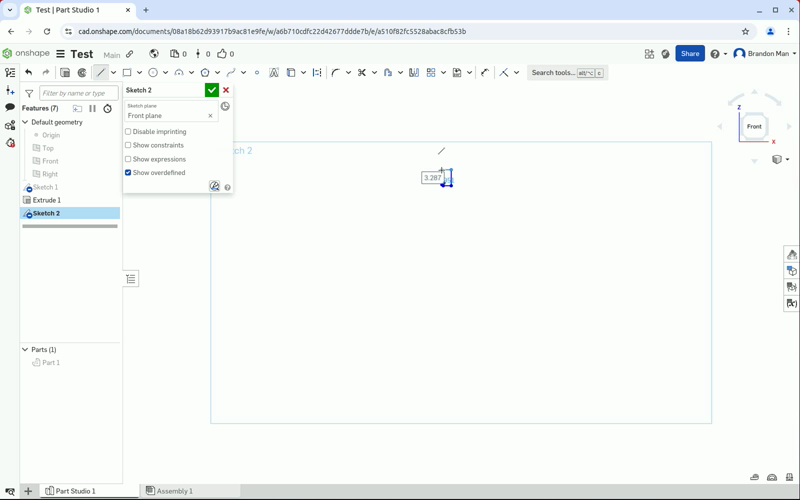
click(441, 169)
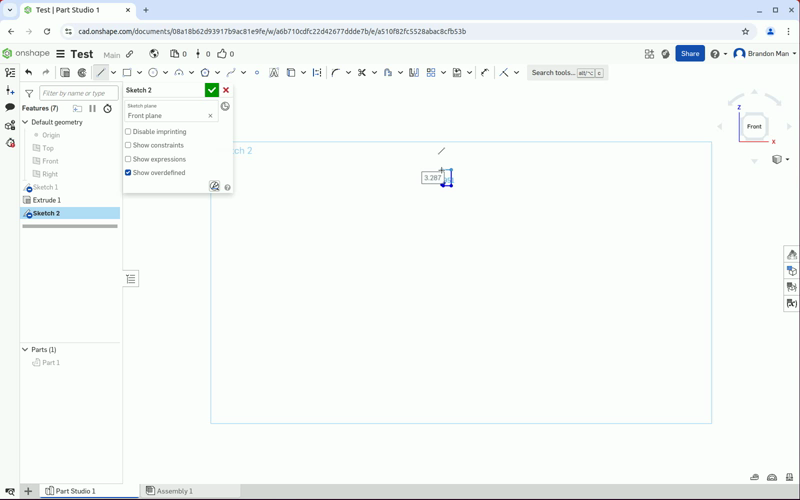
key_up(shift)
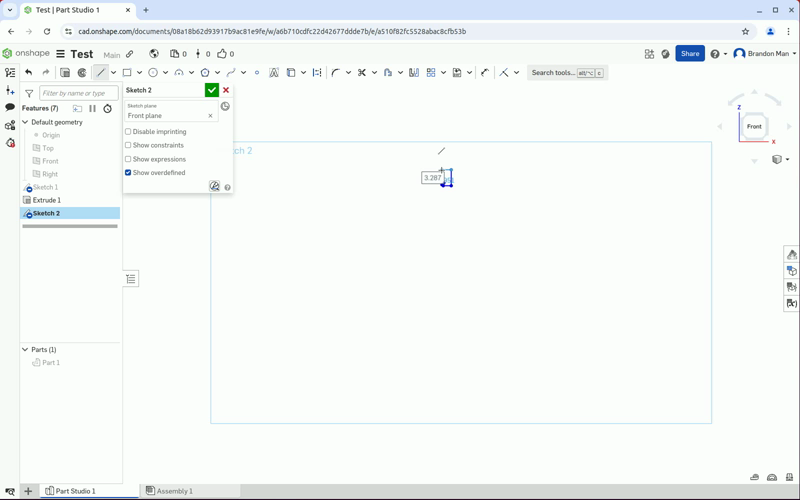
mouse_move(471, 169)
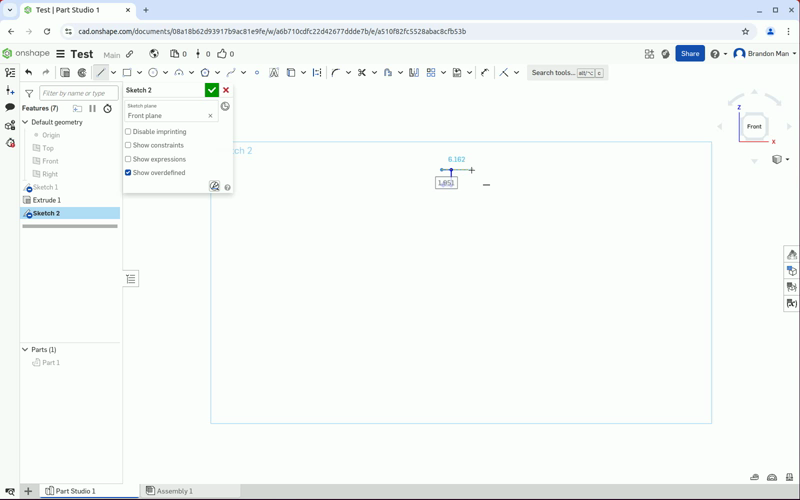
key_down(shift)
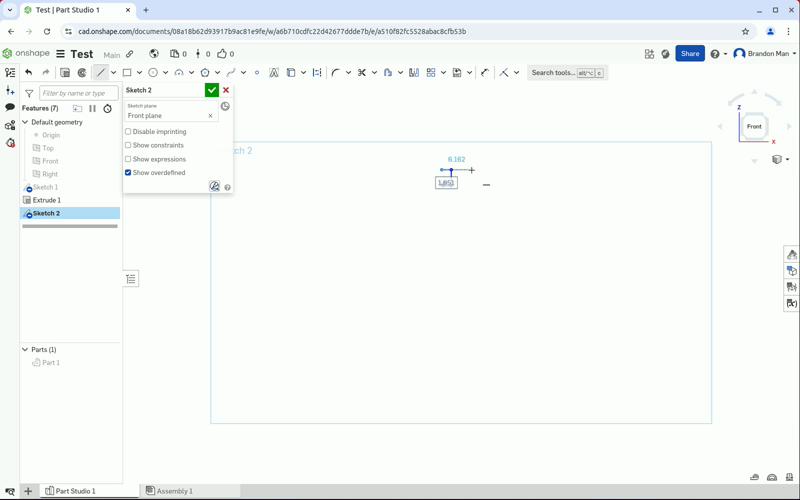
mouse_move(441, 184)
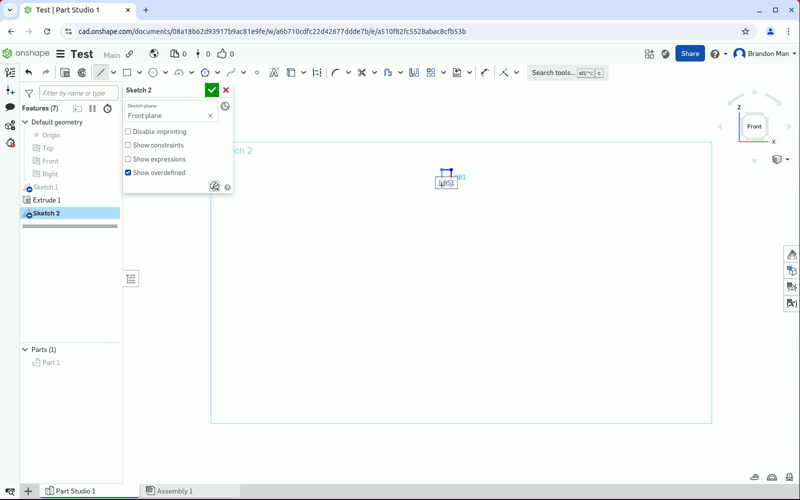
scroll(6)
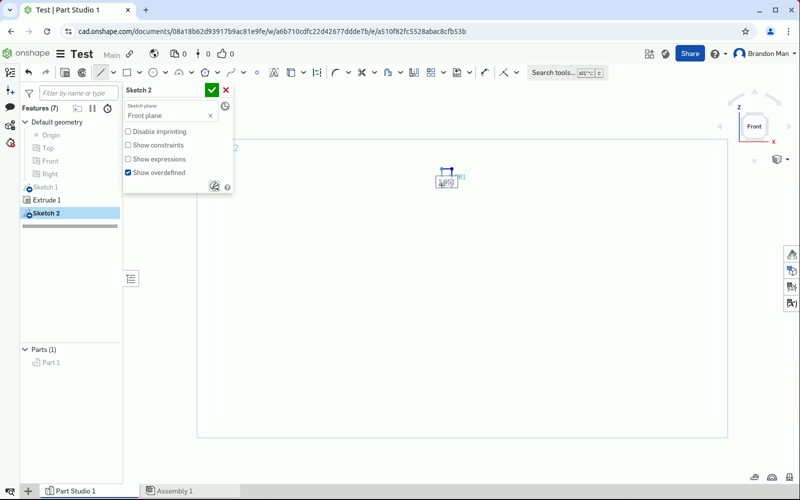
scroll(6)
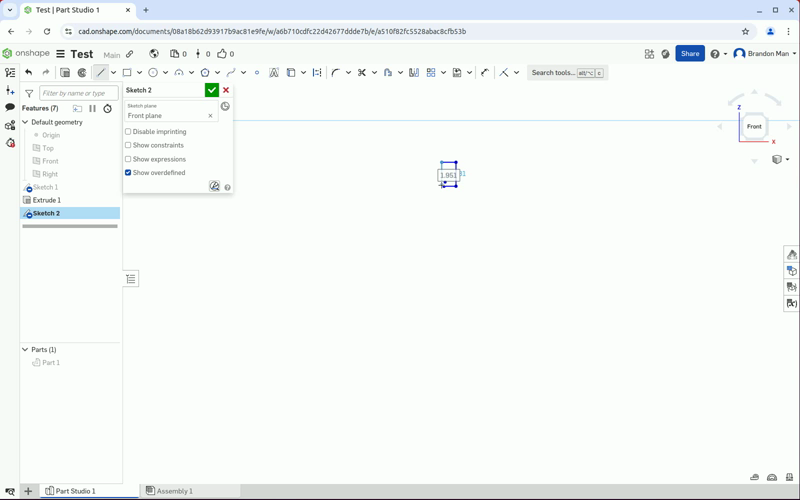
scroll(6)
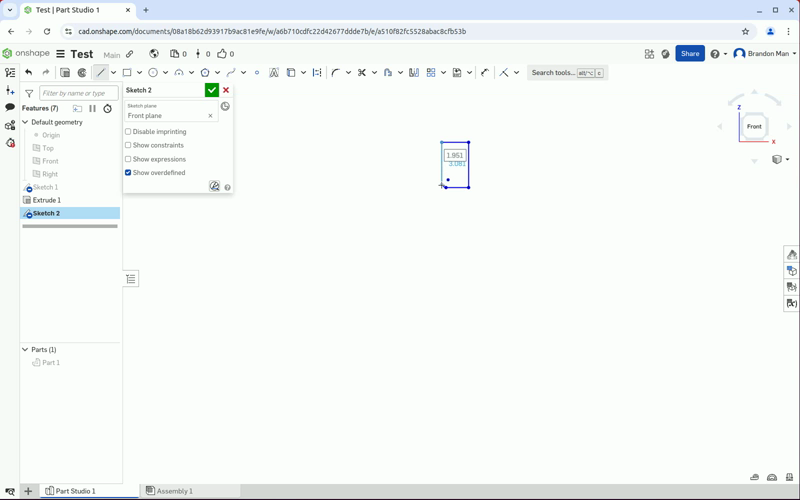
scroll(6)
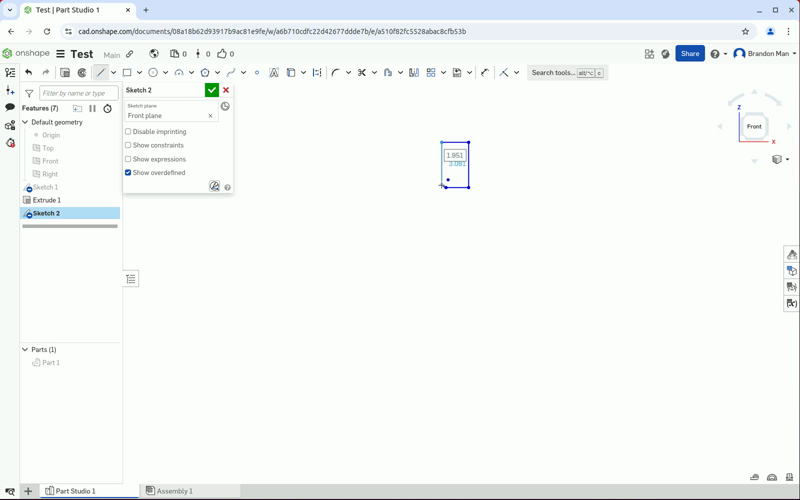
scroll(6)
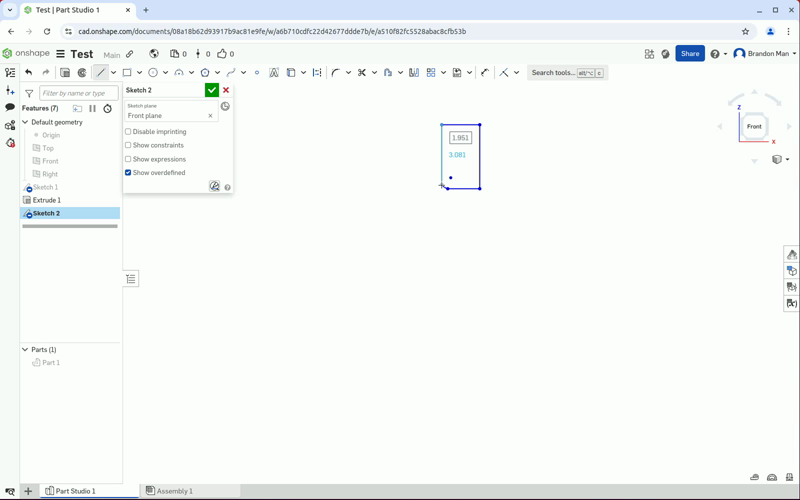
scroll(6)
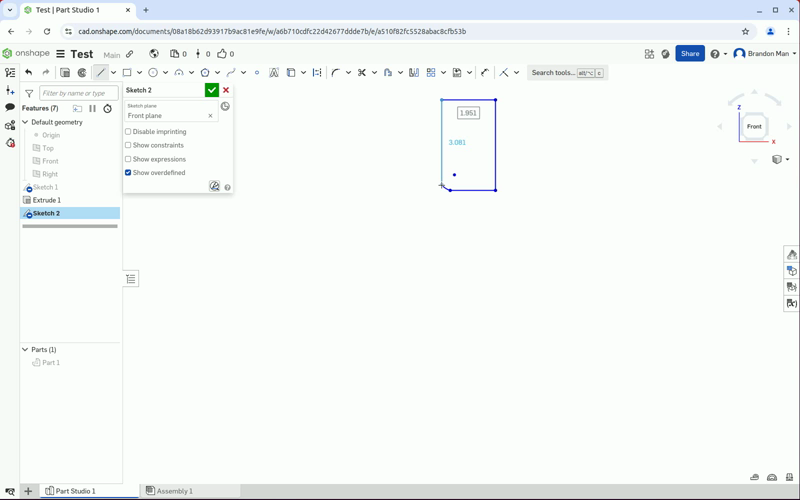
scroll(6)
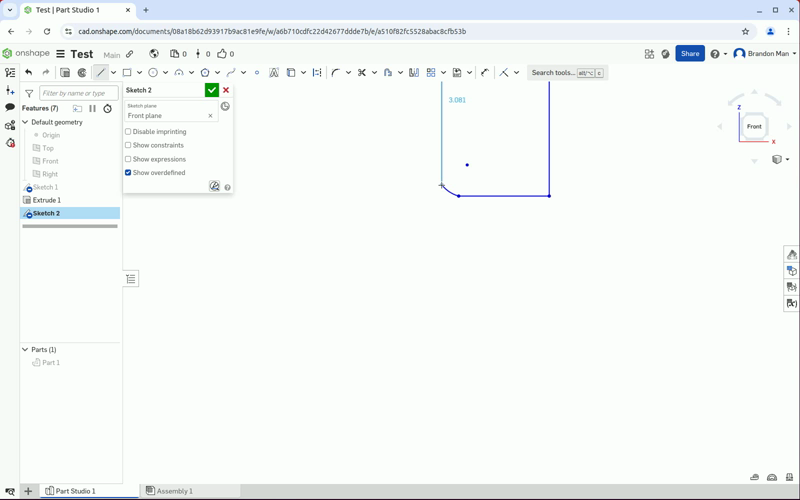
key_up(shift)
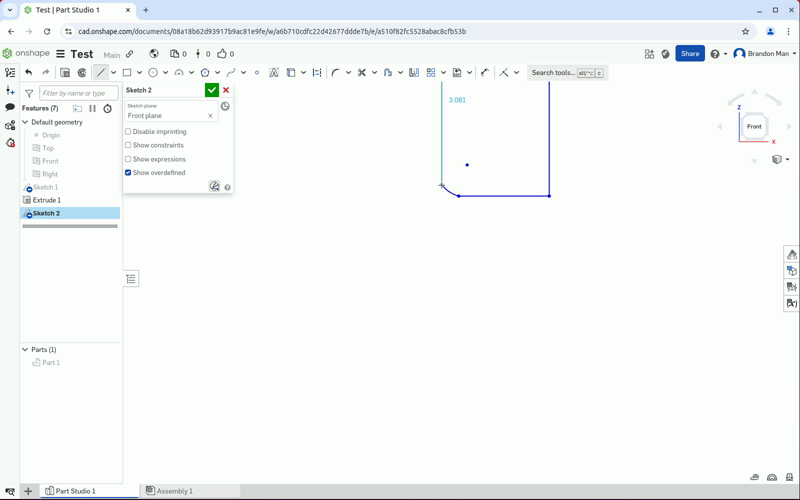
click(441, 184)
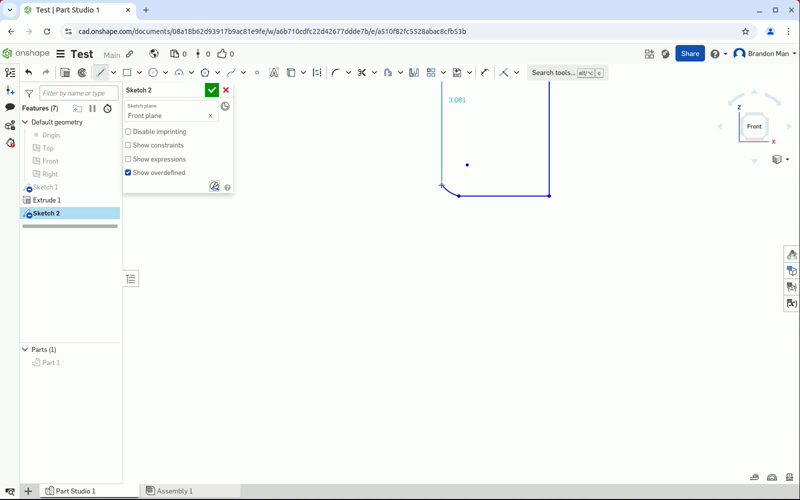
scroll(-6)
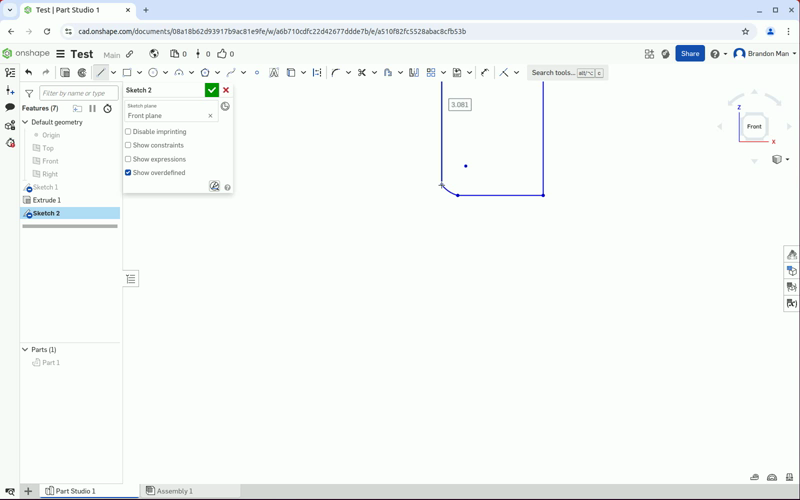
scroll(-6)
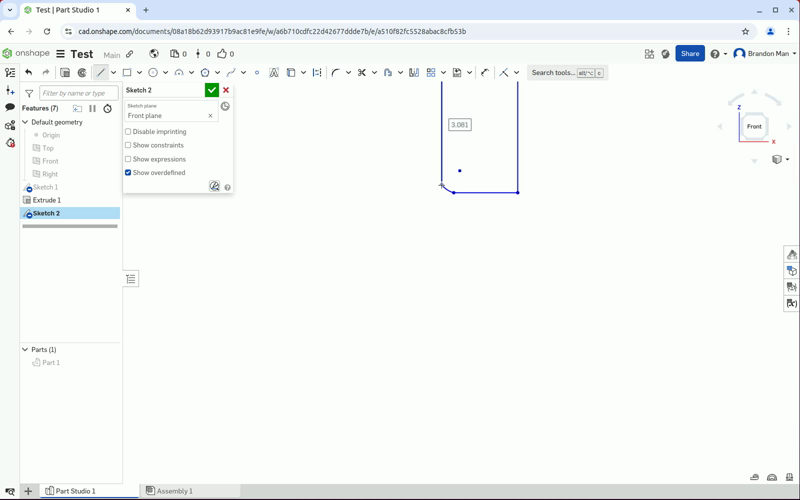
scroll(-6)
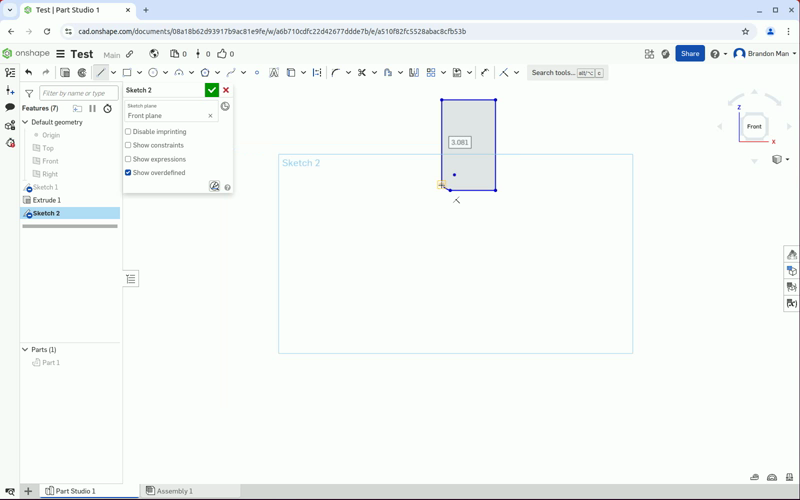
scroll(-6)
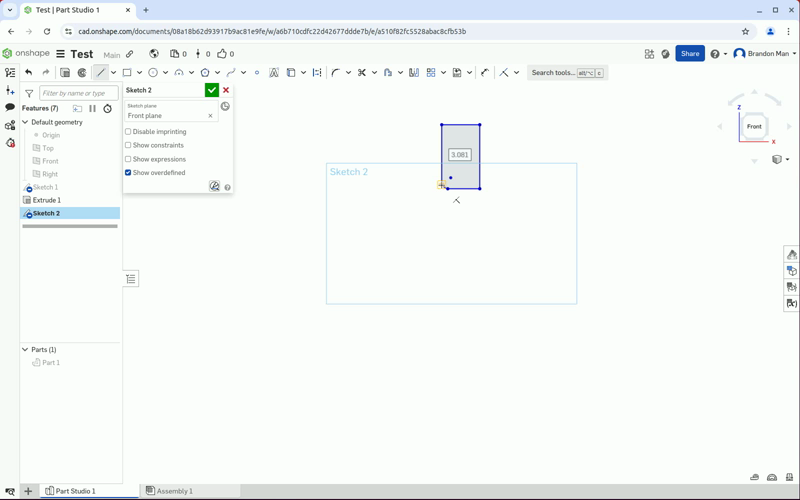
scroll(-6)
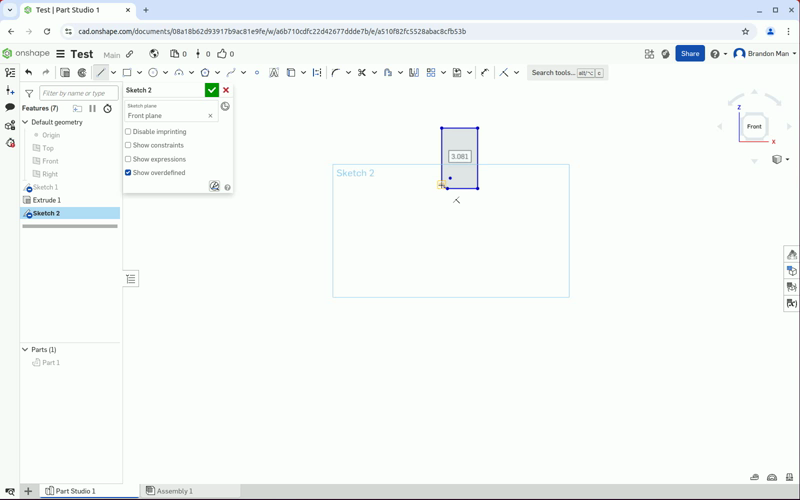
scroll(-6)
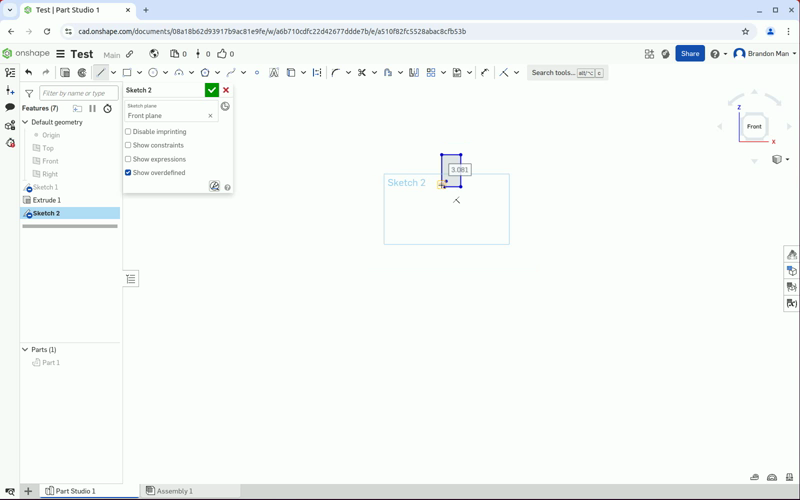
scroll(-6)
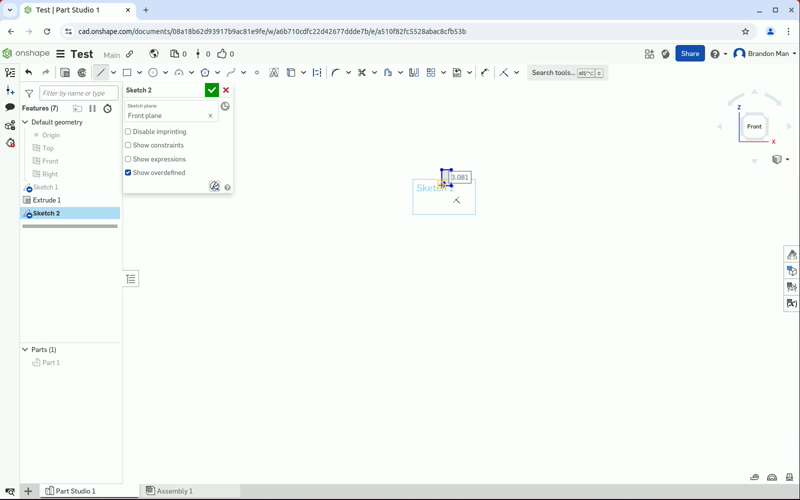
key(esc)
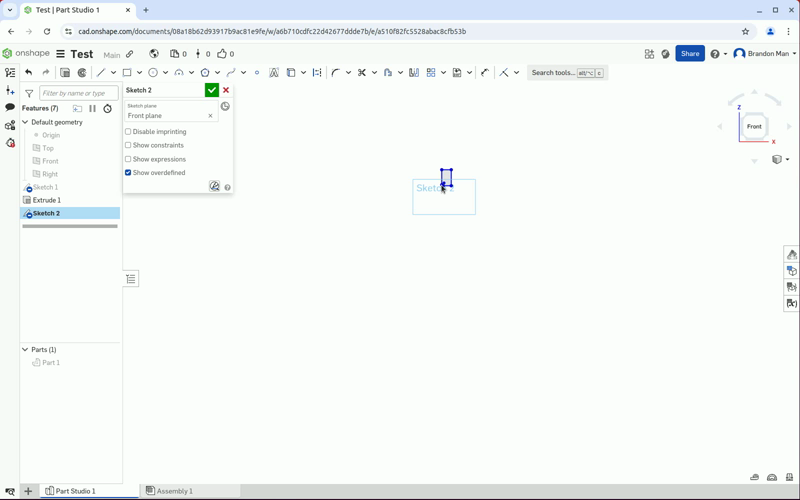
mouse_move(449, 178)
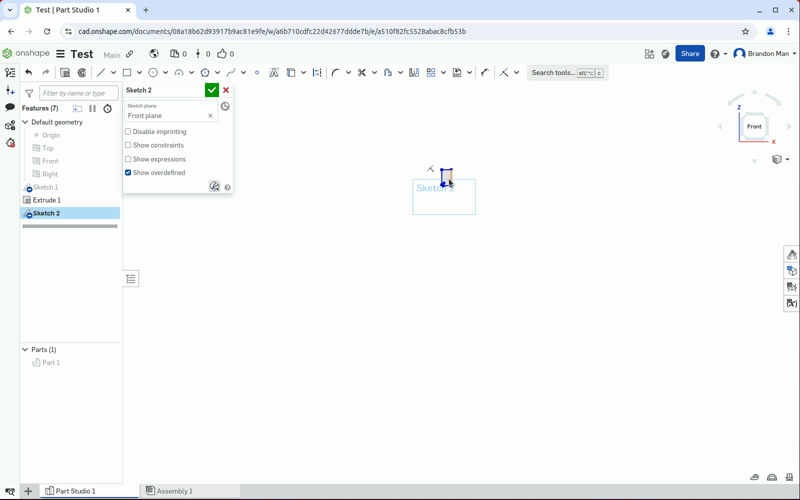
scroll(6)
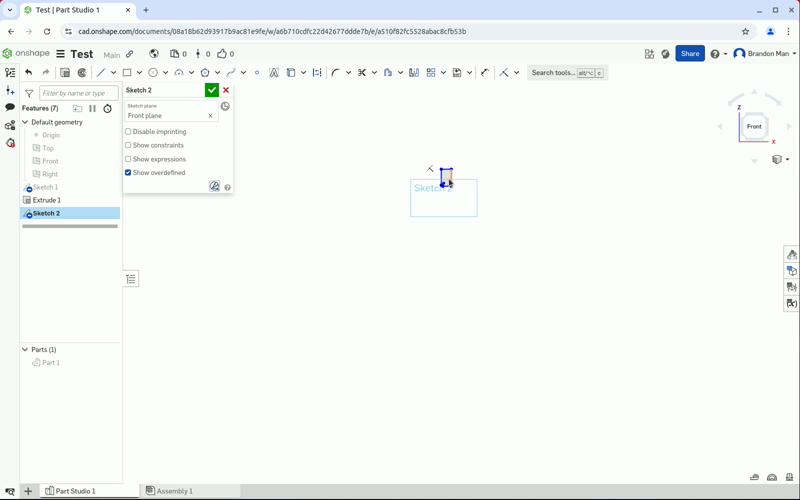
scroll(6)
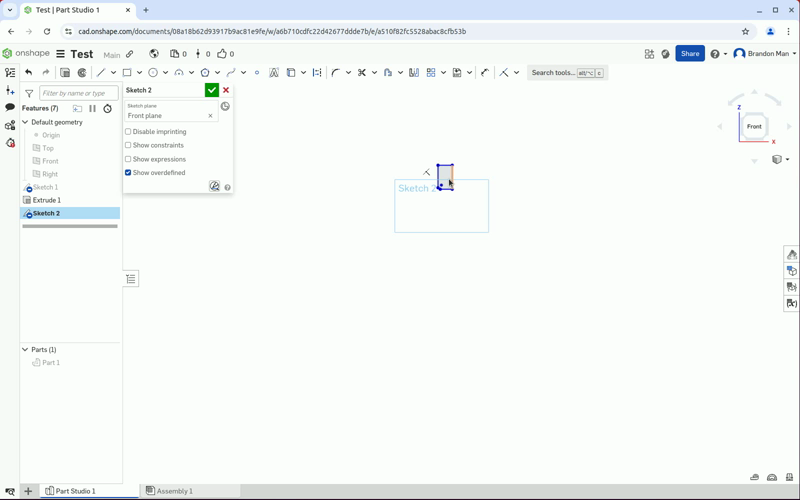
scroll(6)
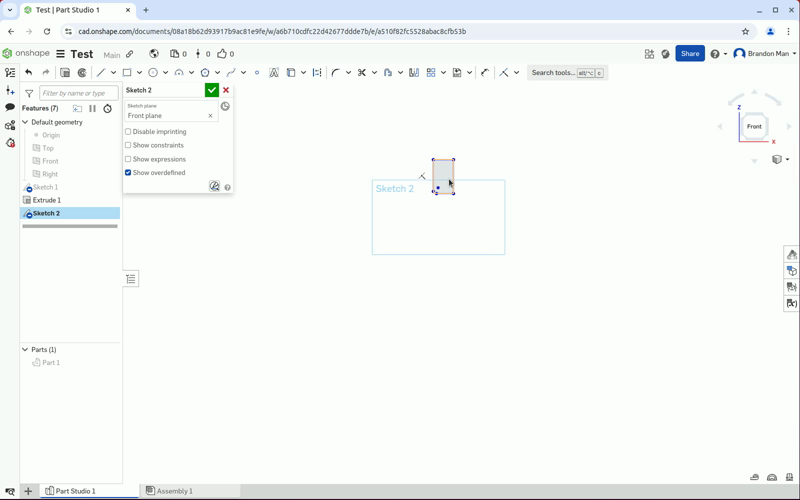
scroll(6)
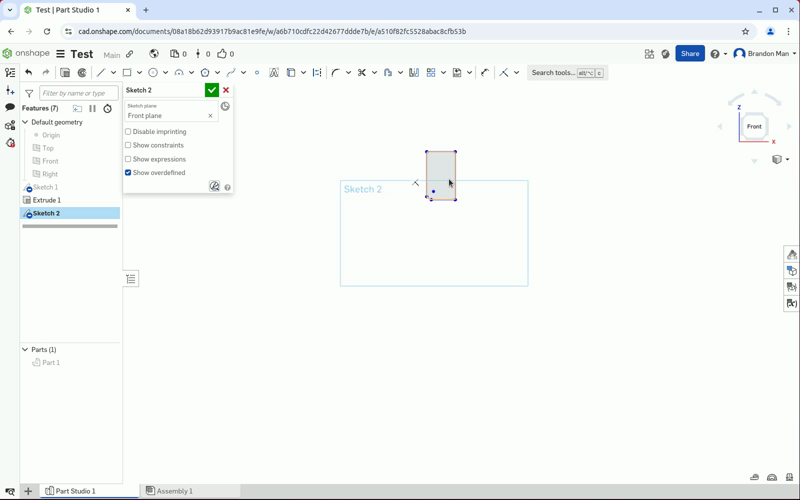
scroll(6)
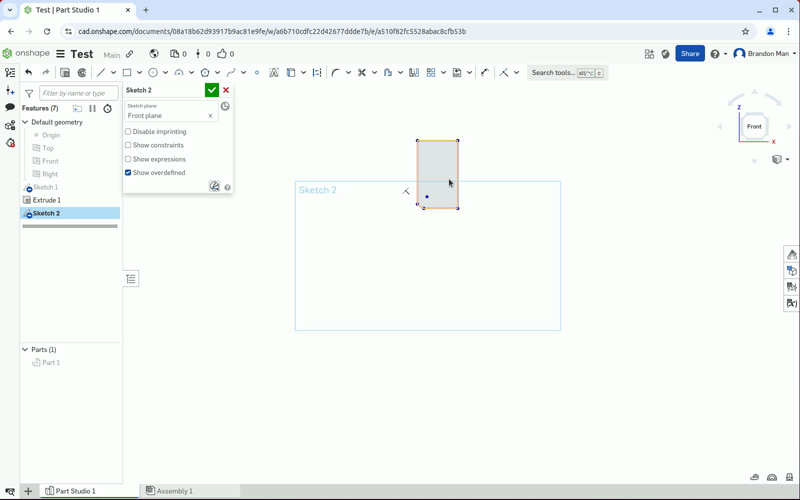
scroll(6)
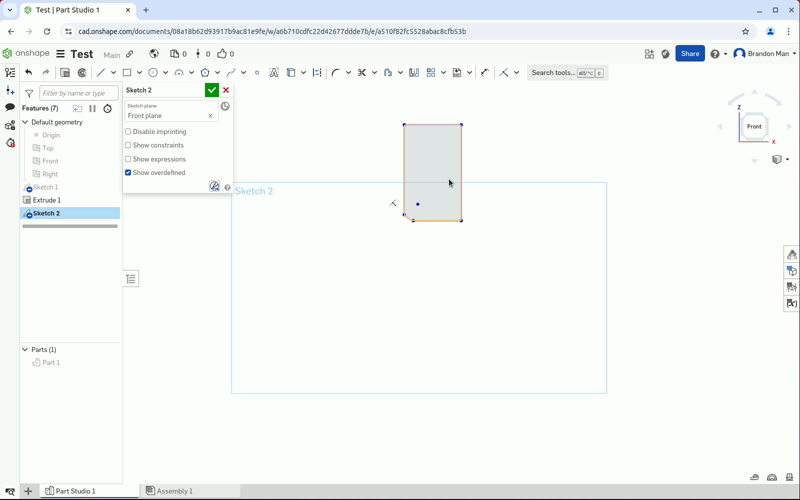
scroll(6)
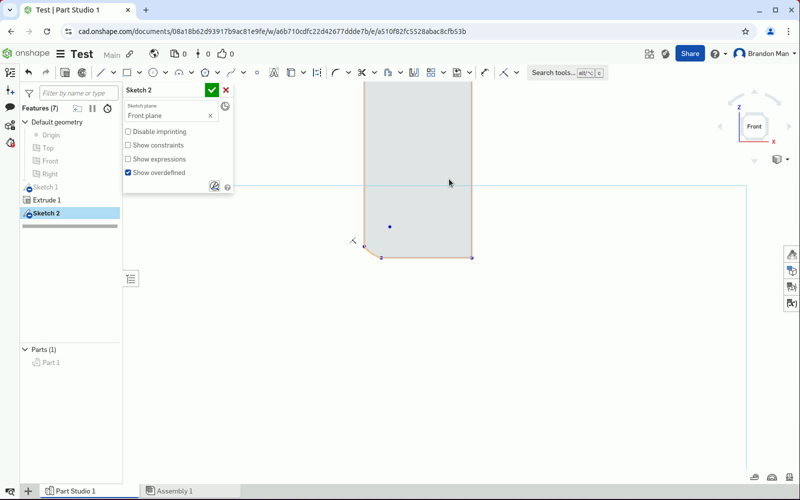
click(449, 178)
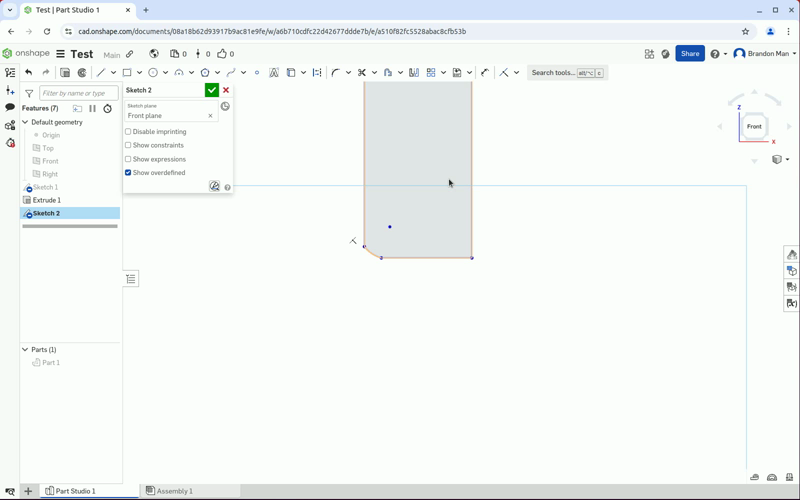
scroll(-6)
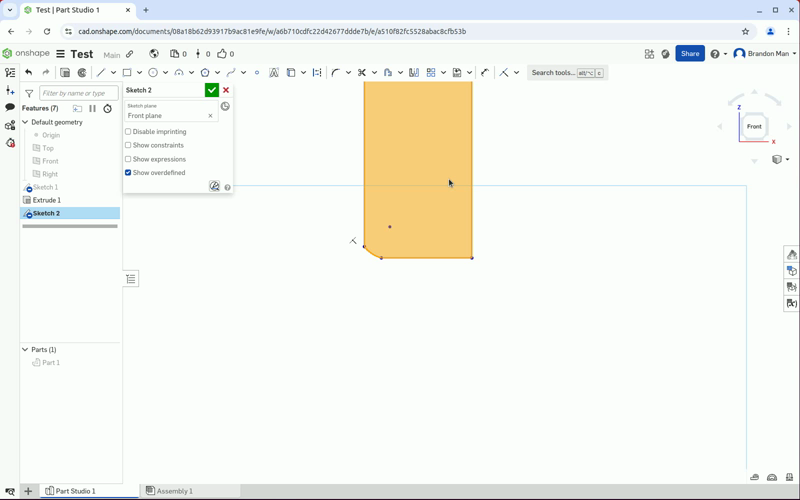
scroll(-6)
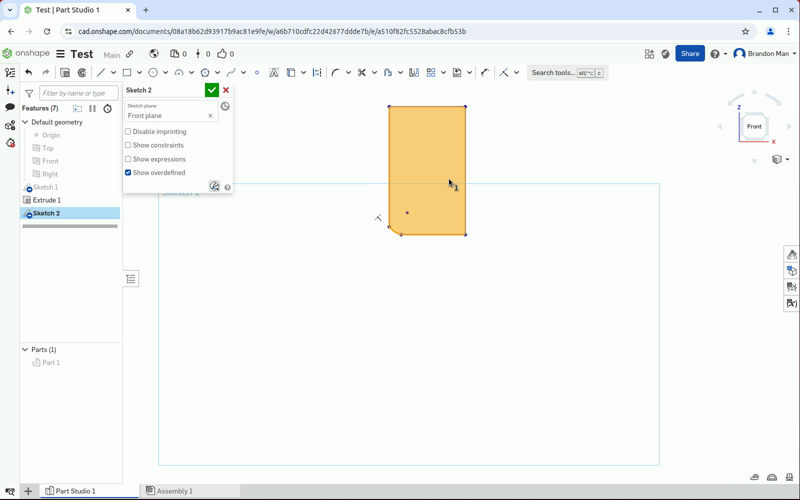
scroll(-6)
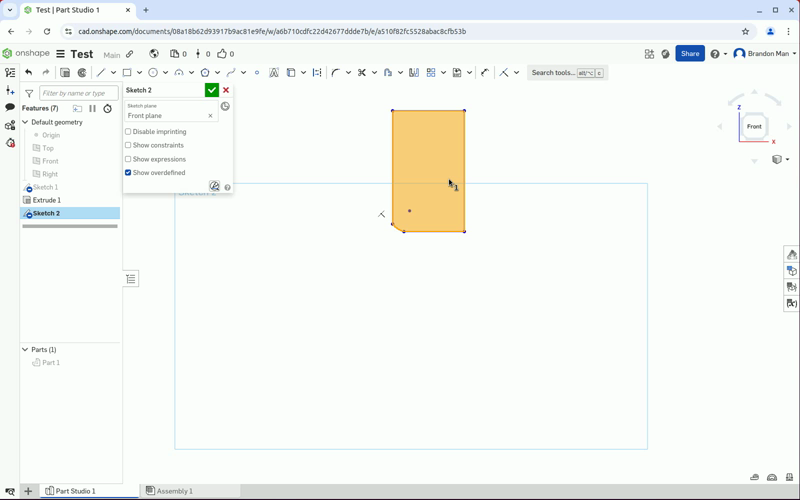
scroll(-6)
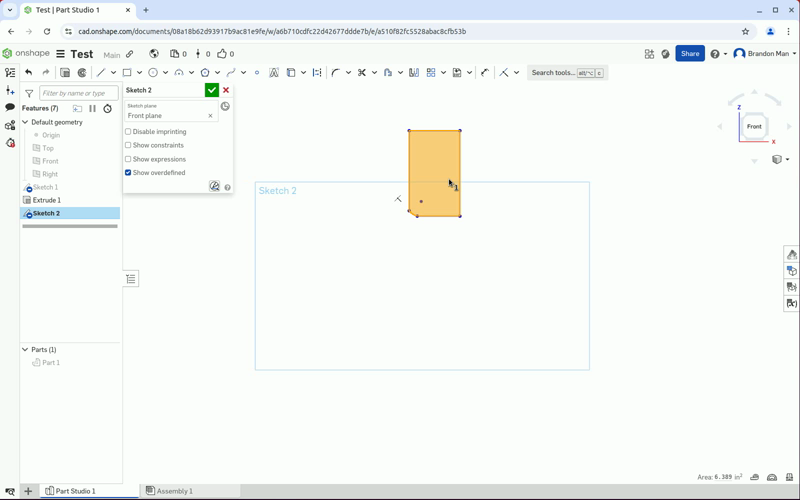
scroll(-6)
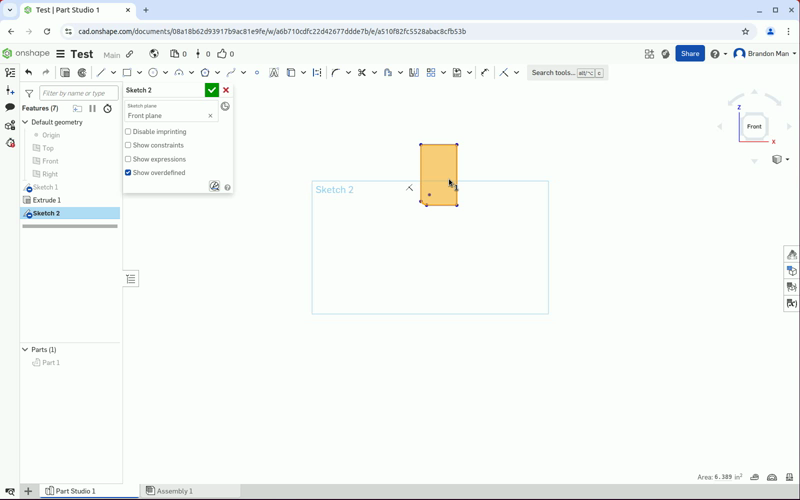
scroll(-6)
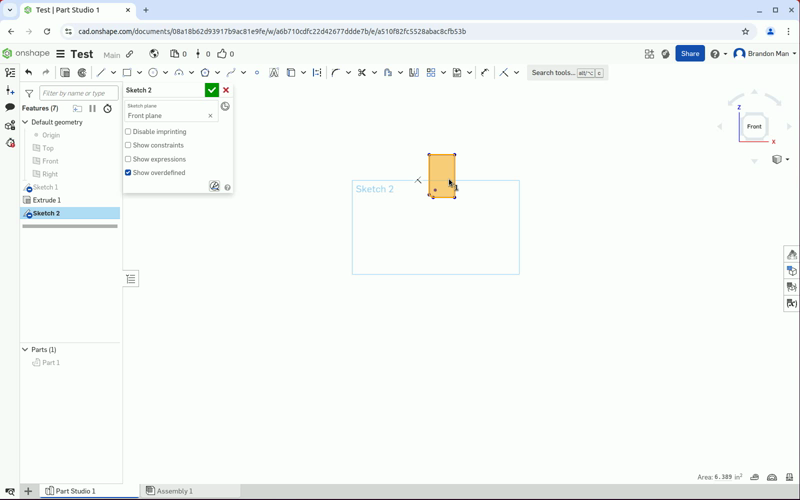
scroll(-6)
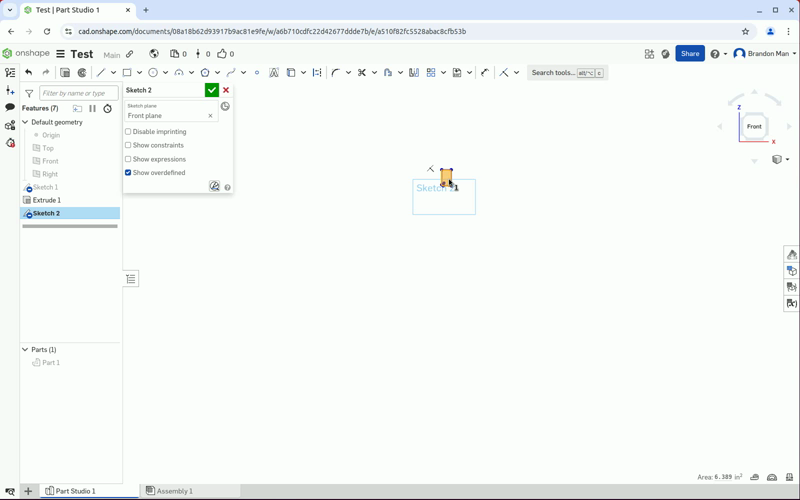
mouse_move(73, 352)
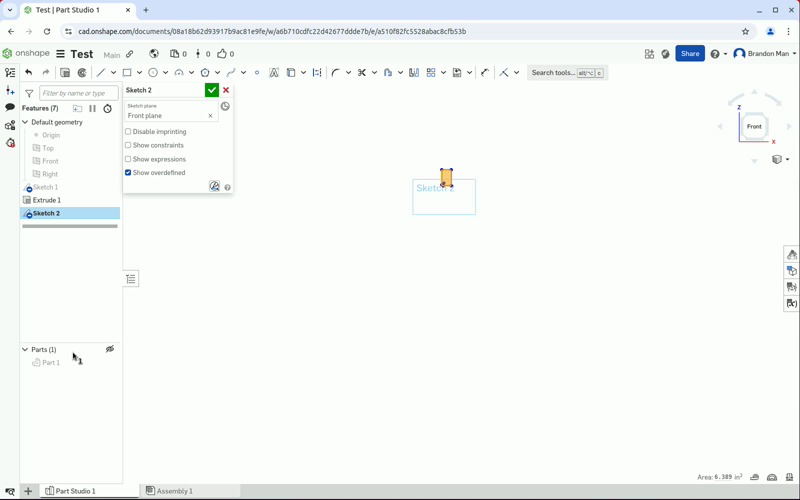
key(shift+y)
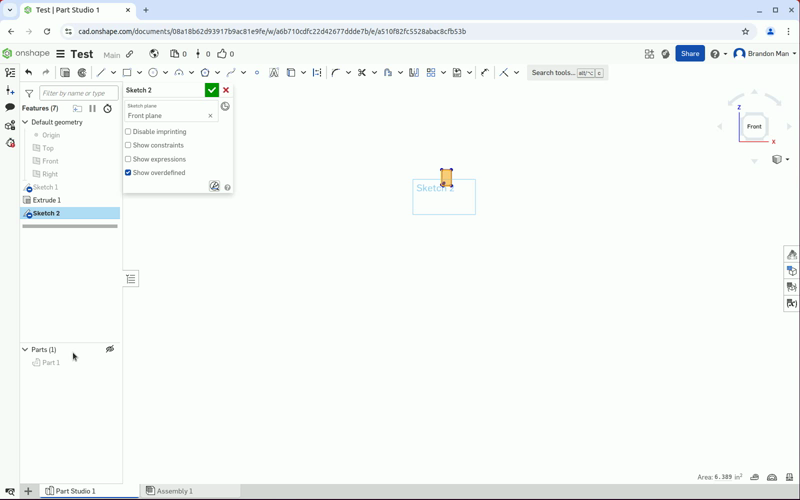
key(shift+e)
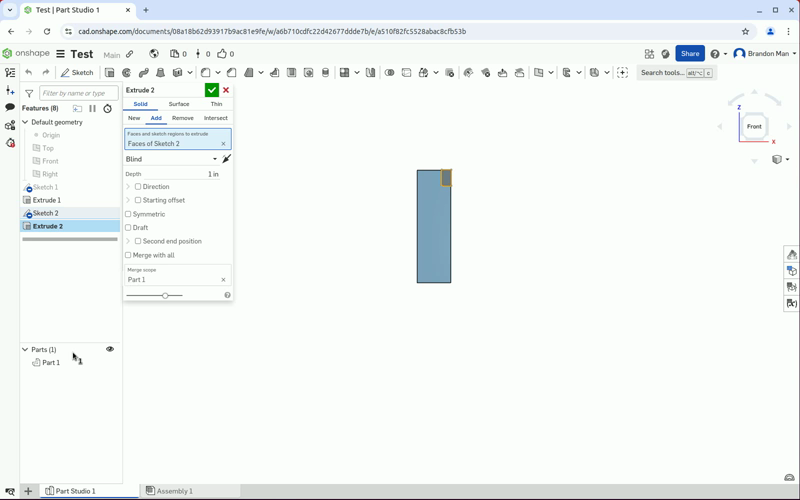
mouse_move(143, 106)
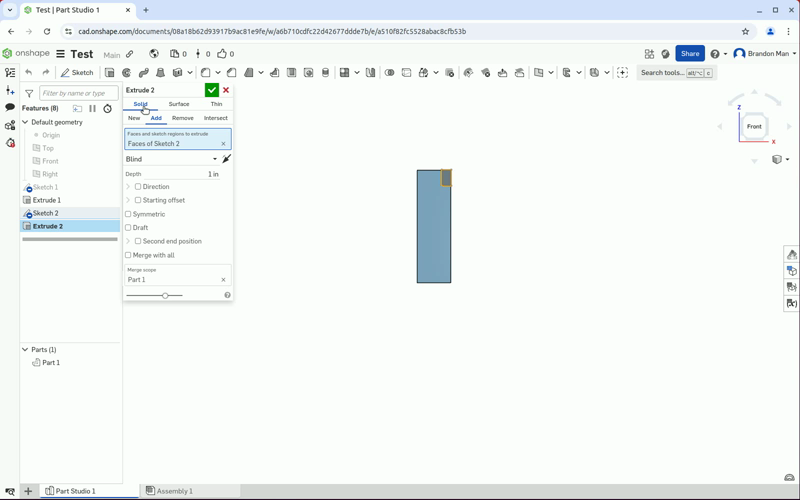
click(143, 106)
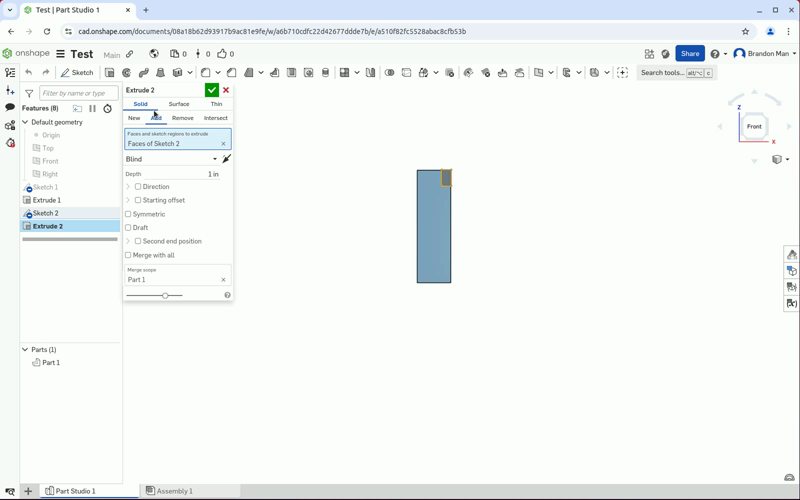
mouse_move(186, 120)
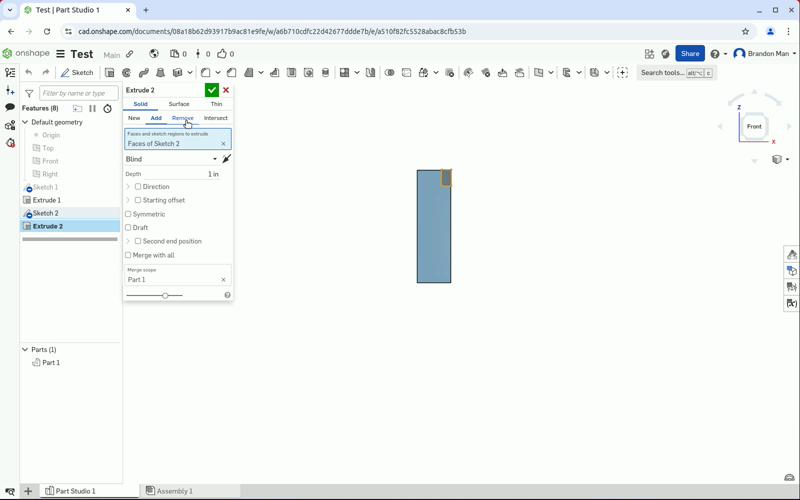
click(186, 120)
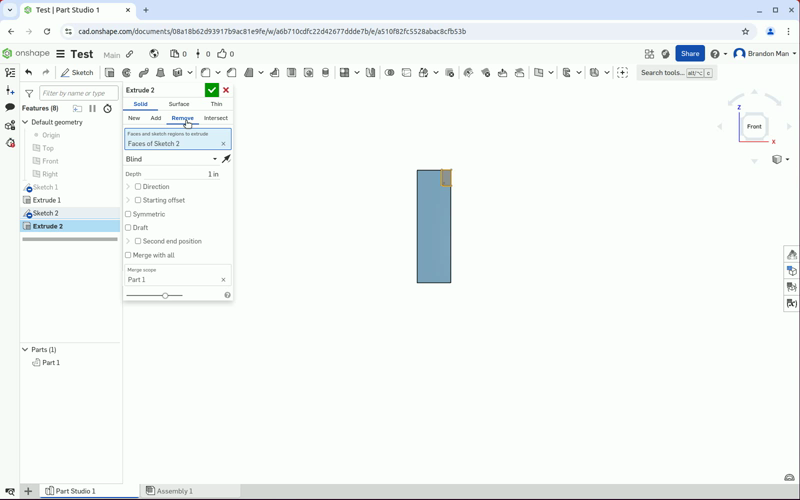
key(tab, 4)
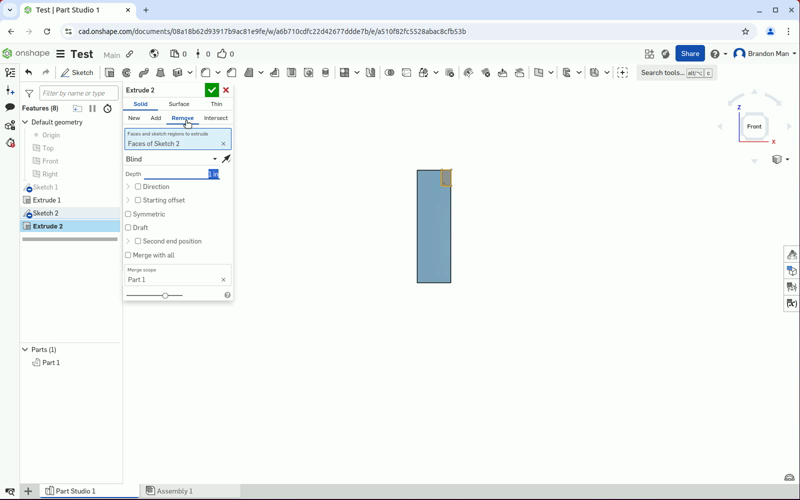
text(0.481)
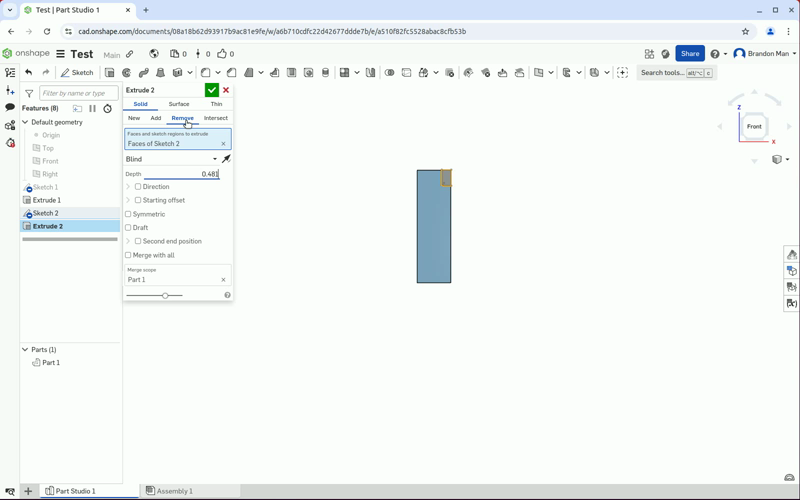
key(tab, 6)
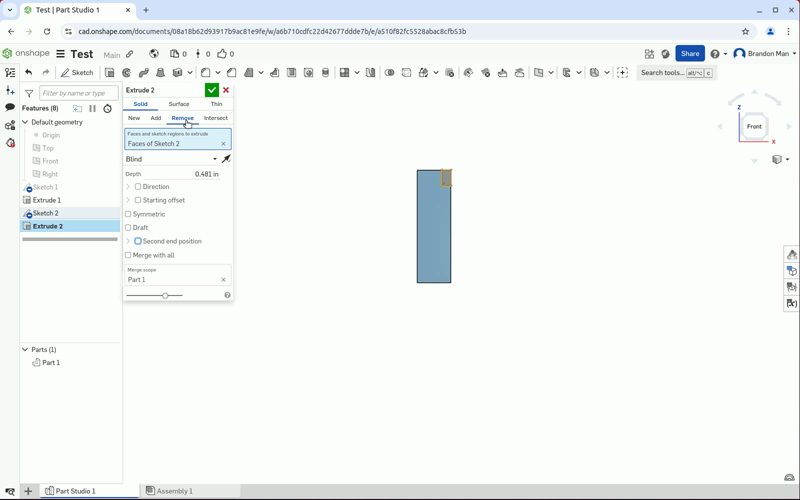
key(space)
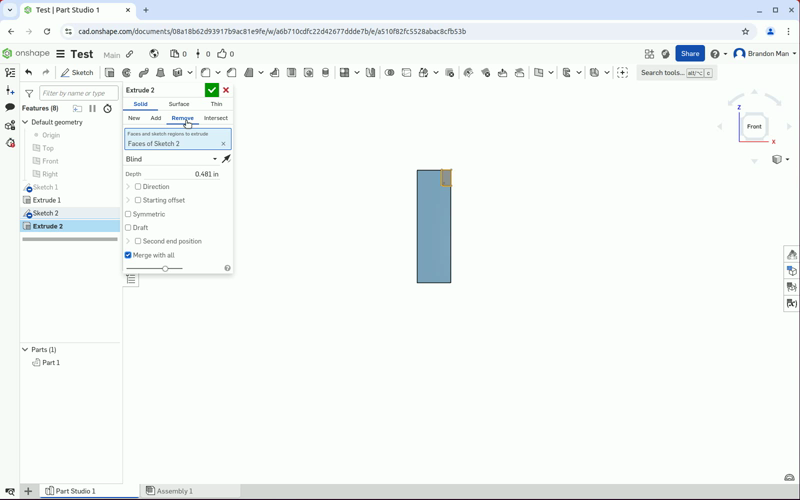
key(enter)
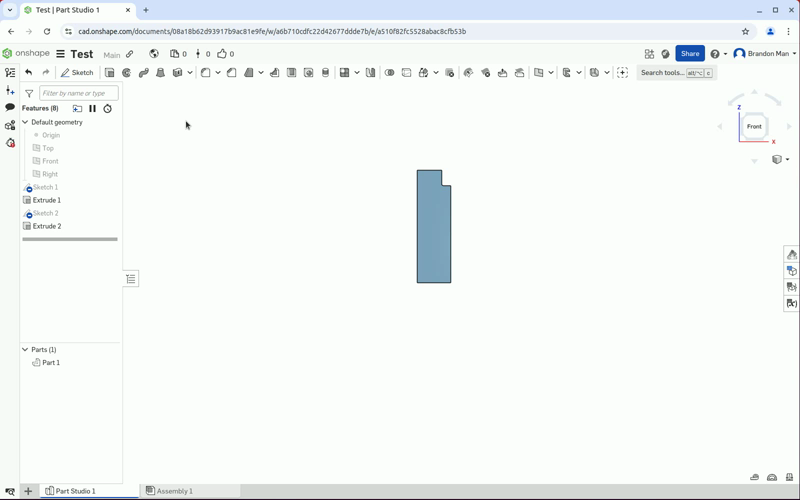
key(shift+h)
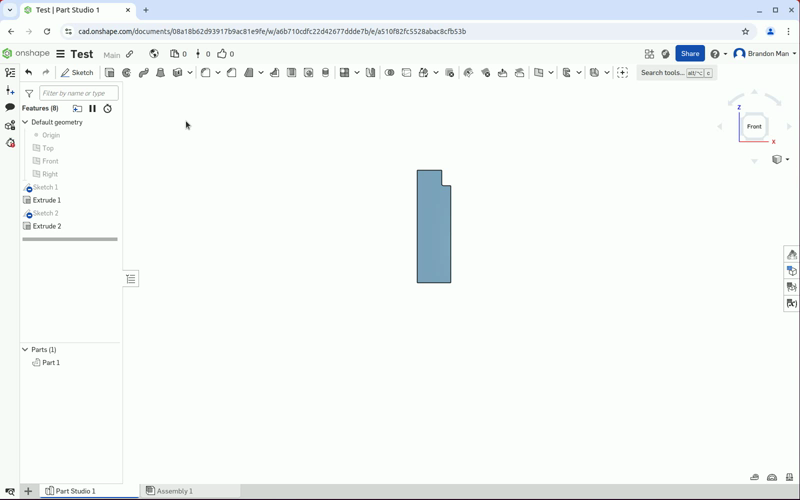
key(shift+h)
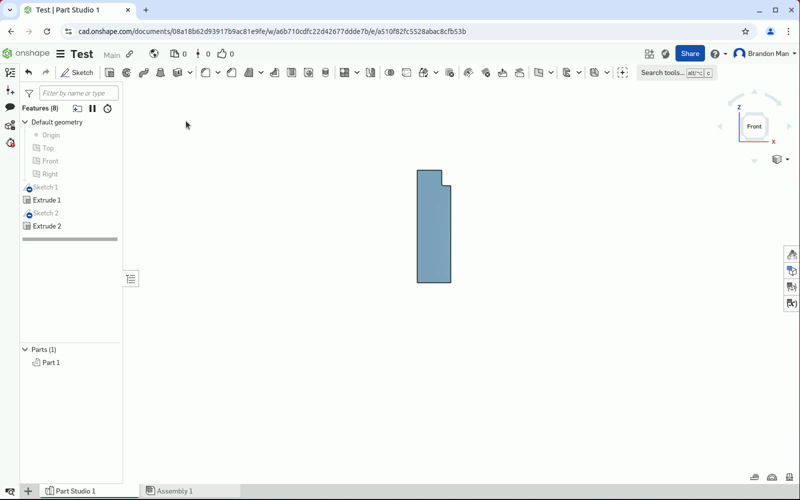
mouse_move(73, 189)
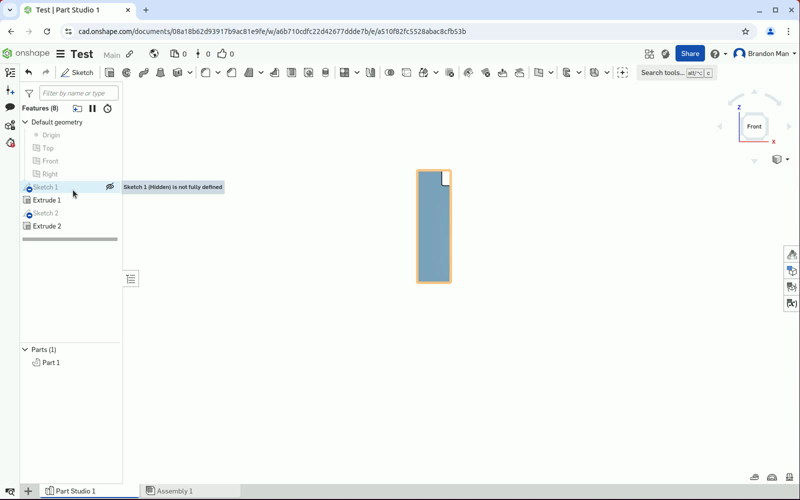
click(73, 189)
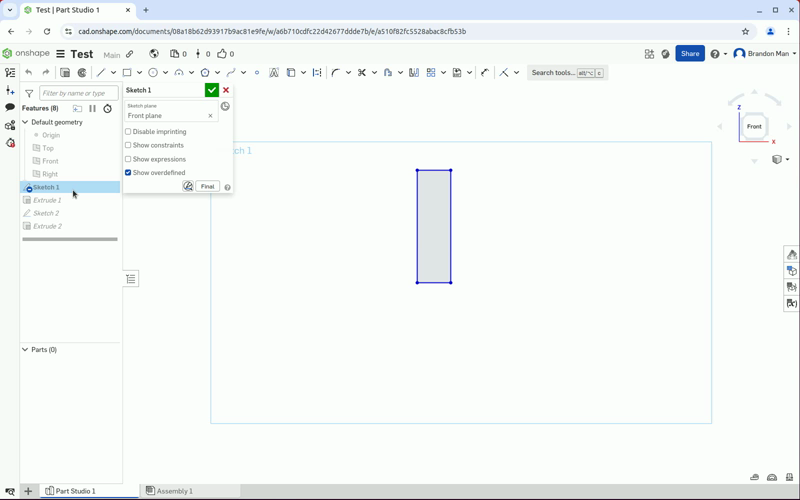
mouse_move(229, 92)
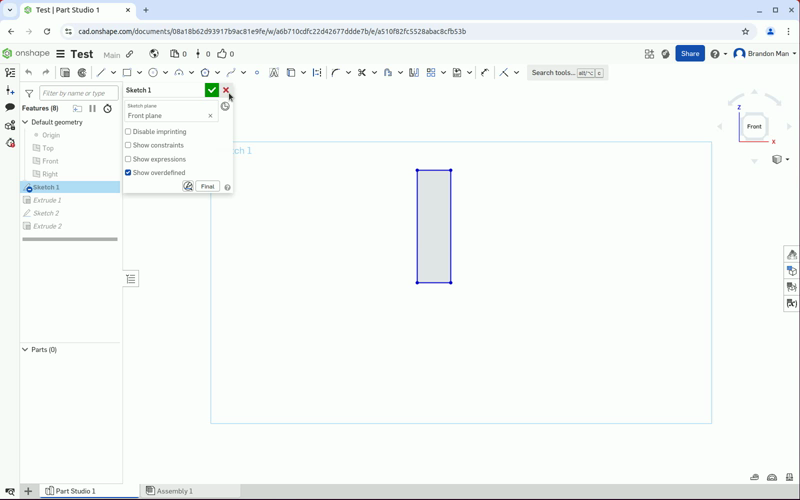
click(229, 92)
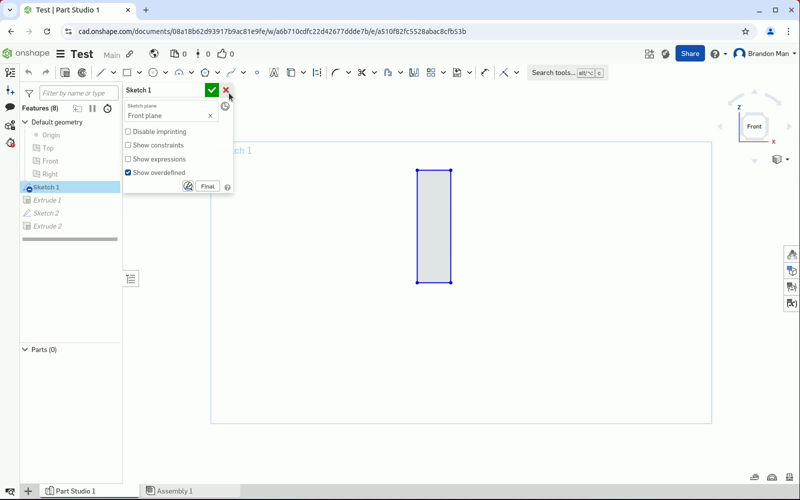
key(shift+s)
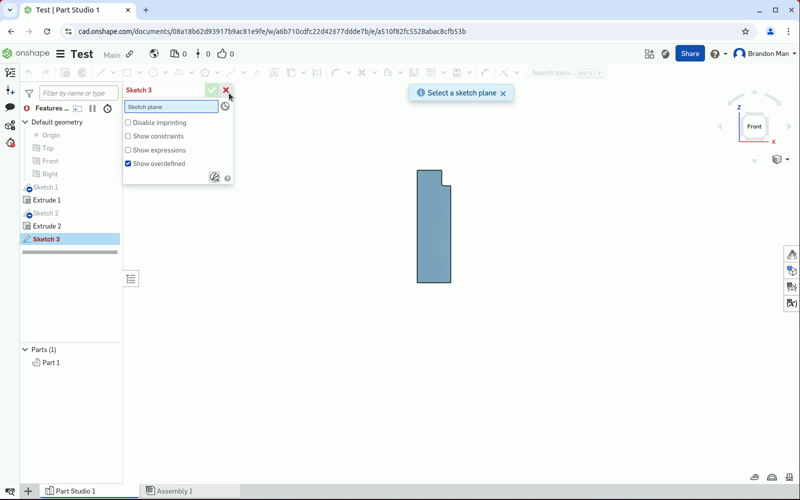
mouse_move(73, 163)
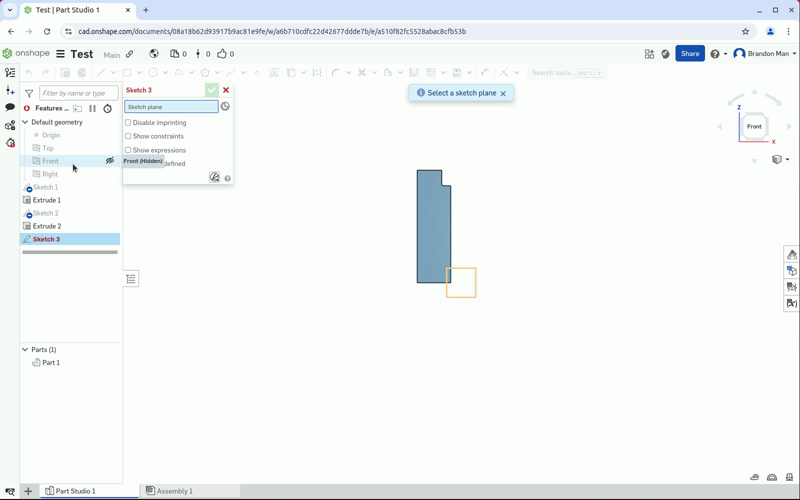
click(73, 163)
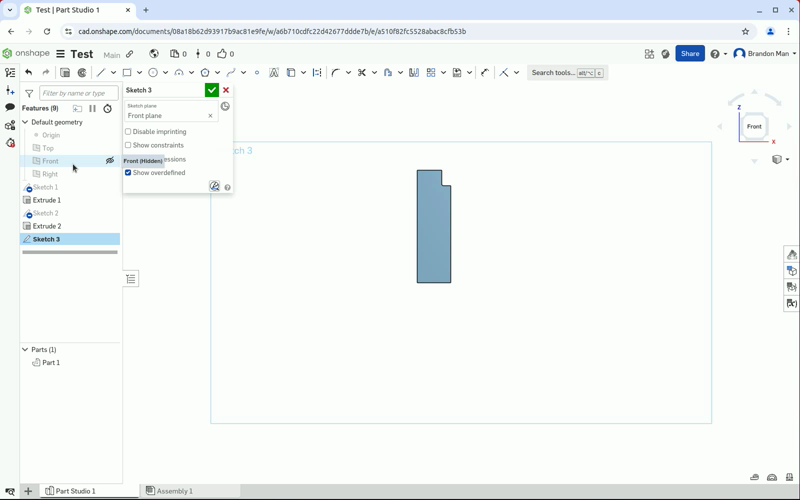
mouse_move(73, 352)
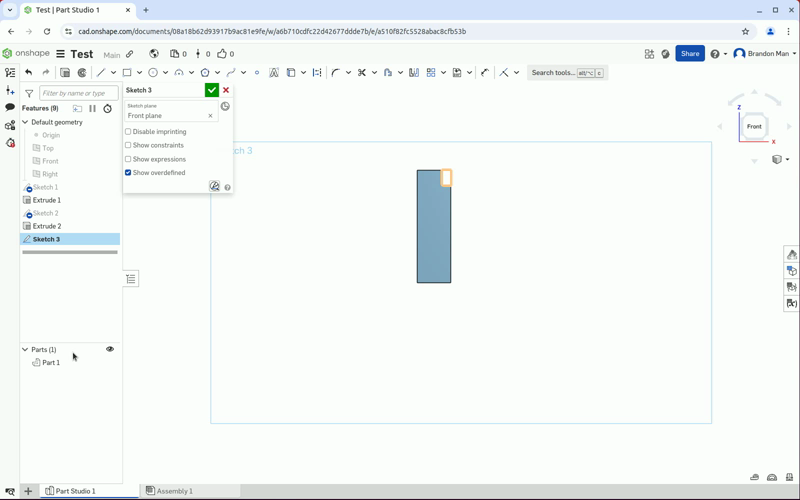
key(y)
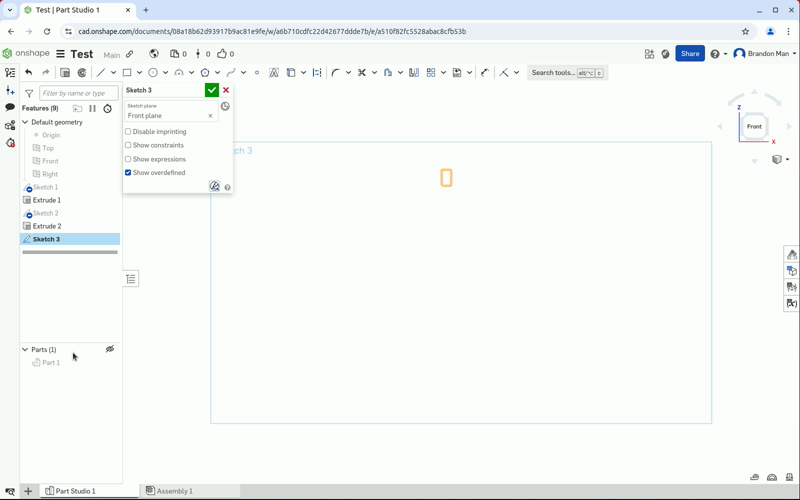
key(l)
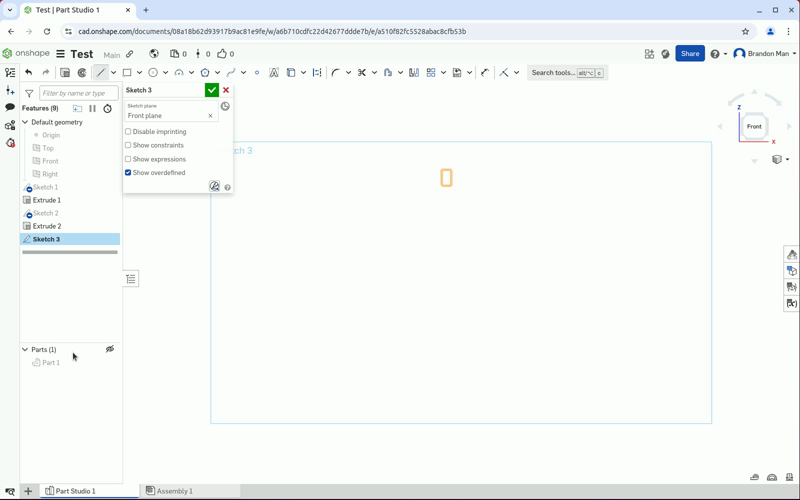
key_down(shift)
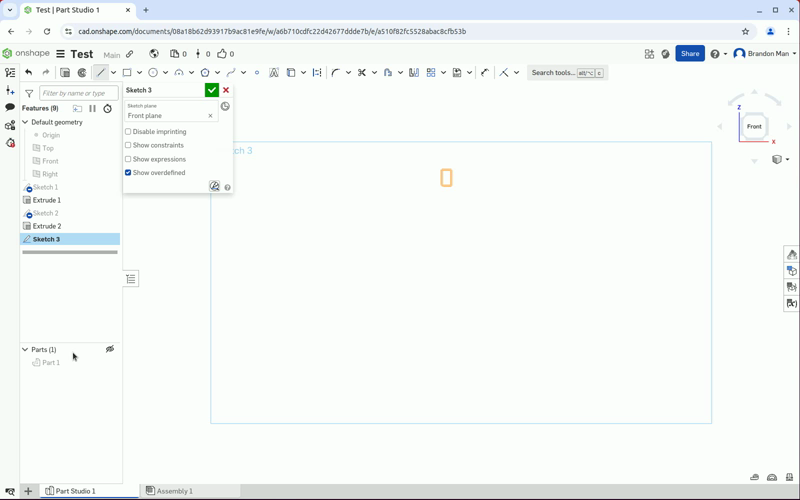
mouse_move(417, 282)
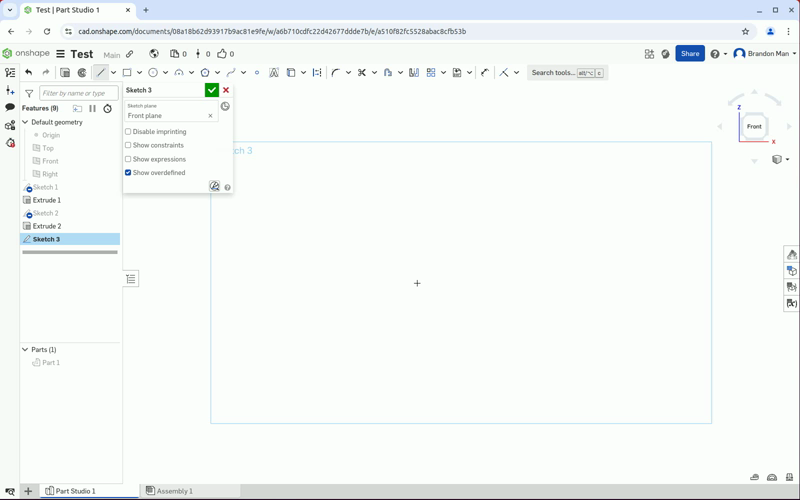
click(417, 282)
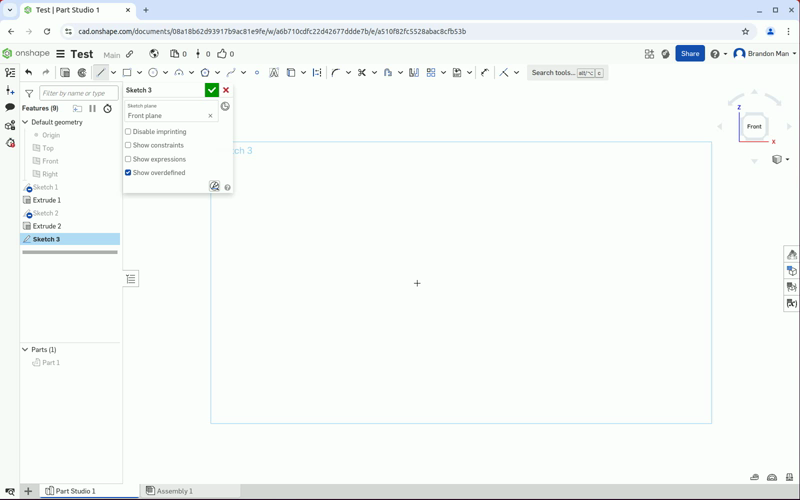
key_up(shift)
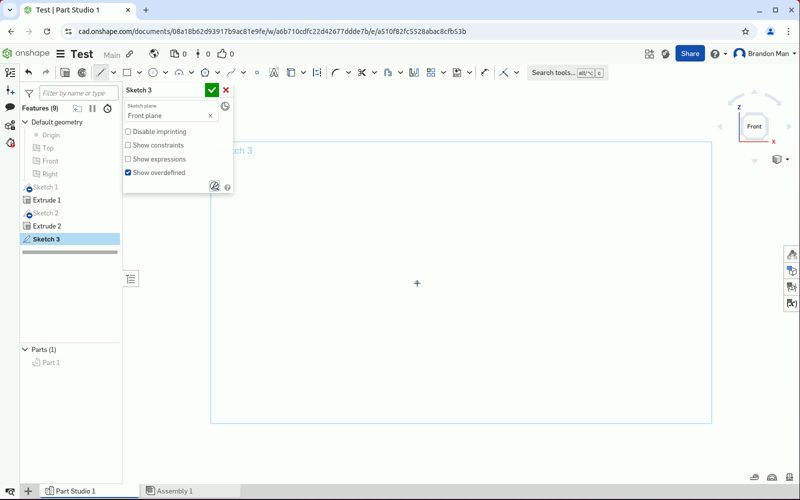
key_down(shift)
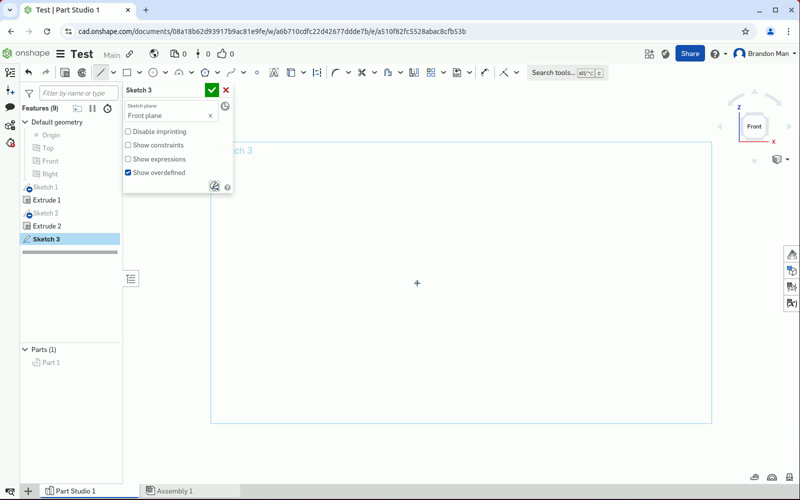
mouse_move(447, 282)
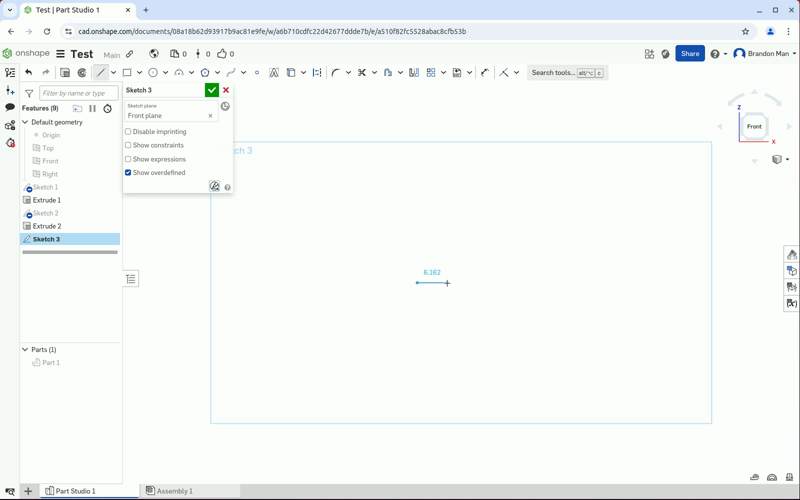
mouse_move(452, 282)
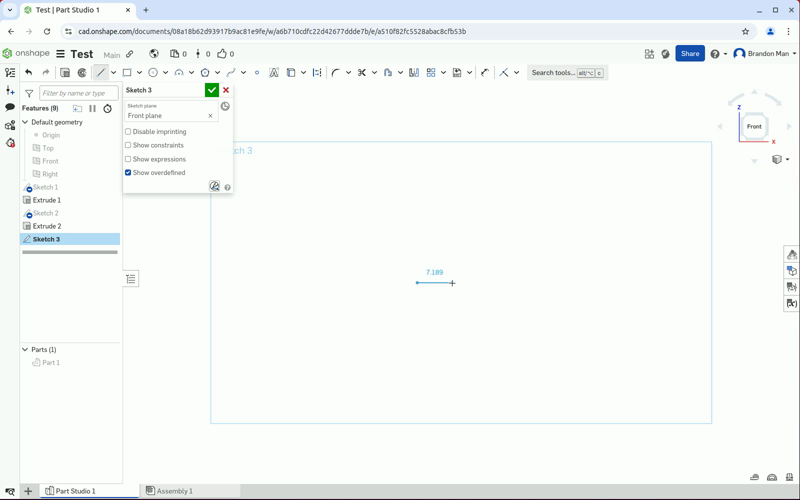
click(452, 282)
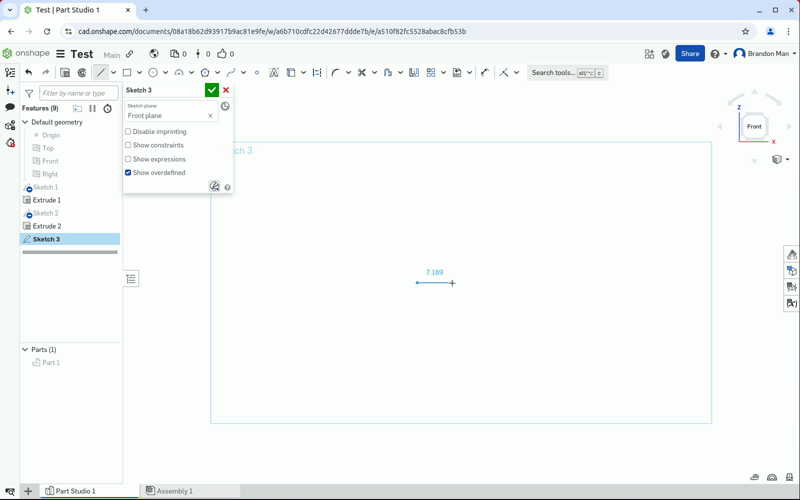
key_up(shift)
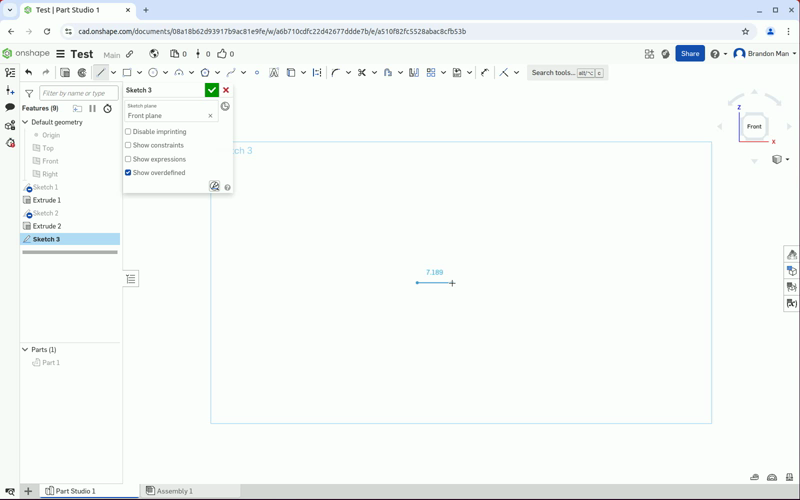
key_down(shift)
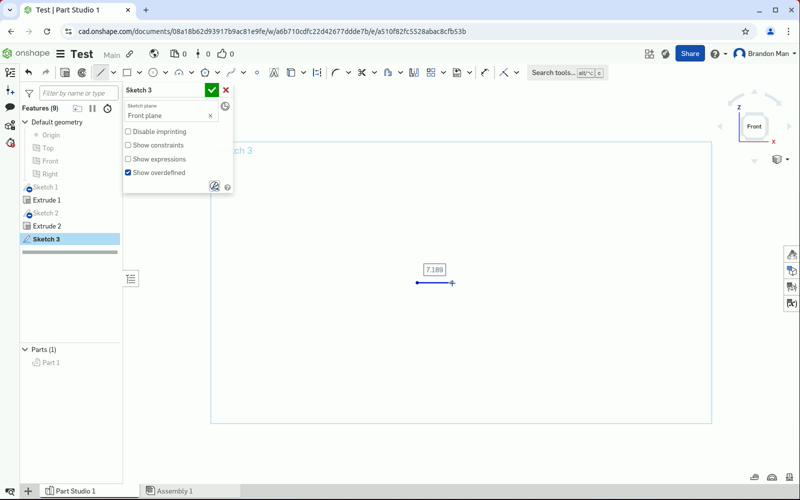
mouse_move(482, 282)
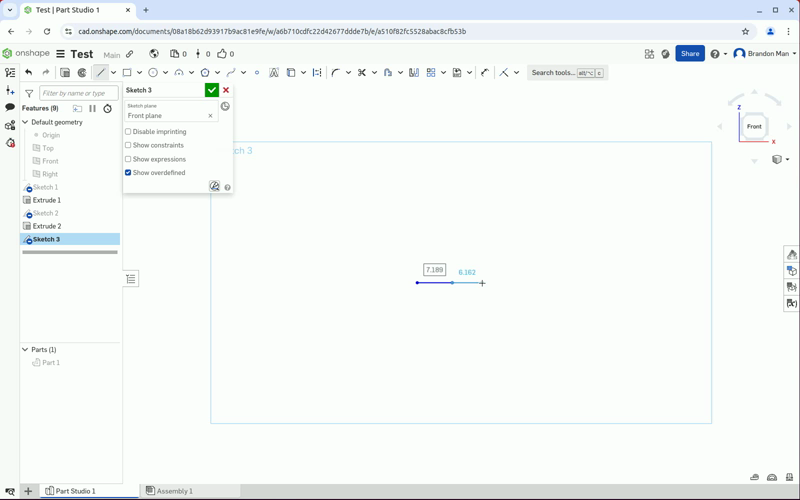
mouse_move(452, 279)
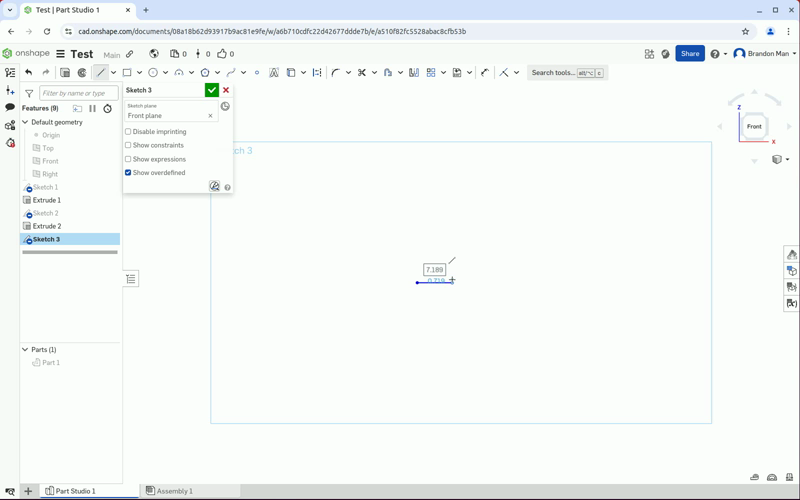
scroll(6)
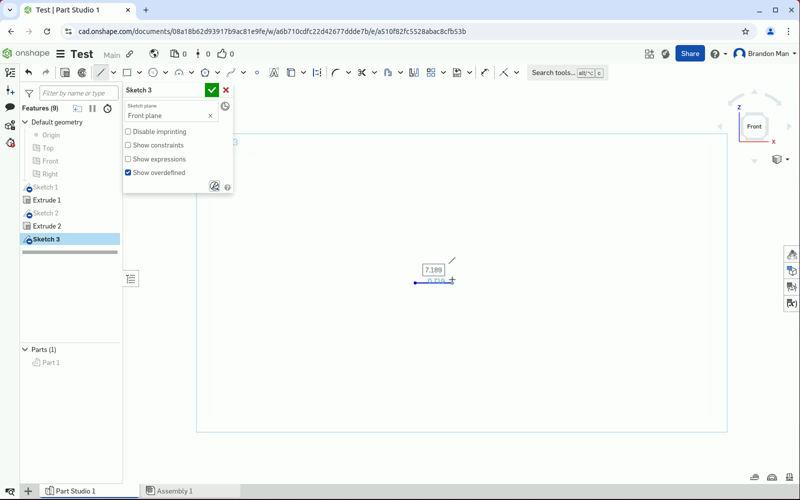
scroll(6)
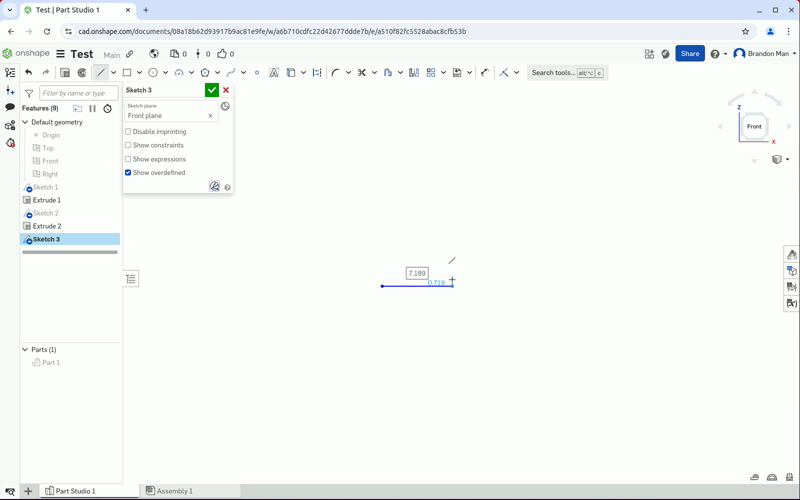
scroll(6)
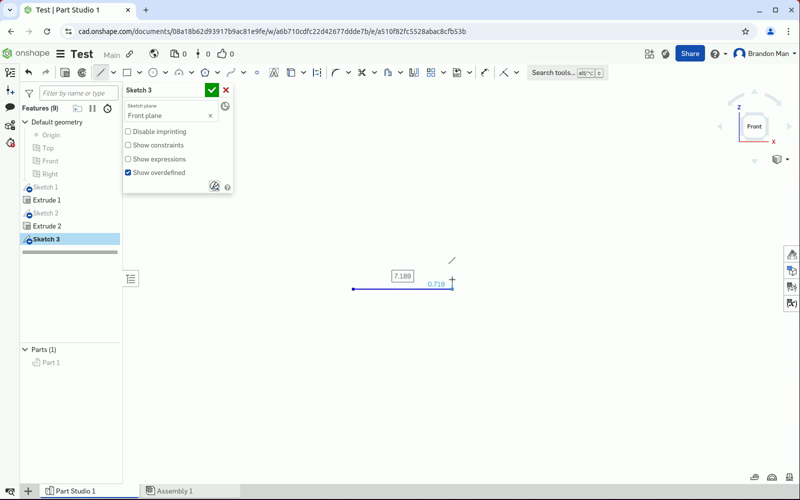
scroll(6)
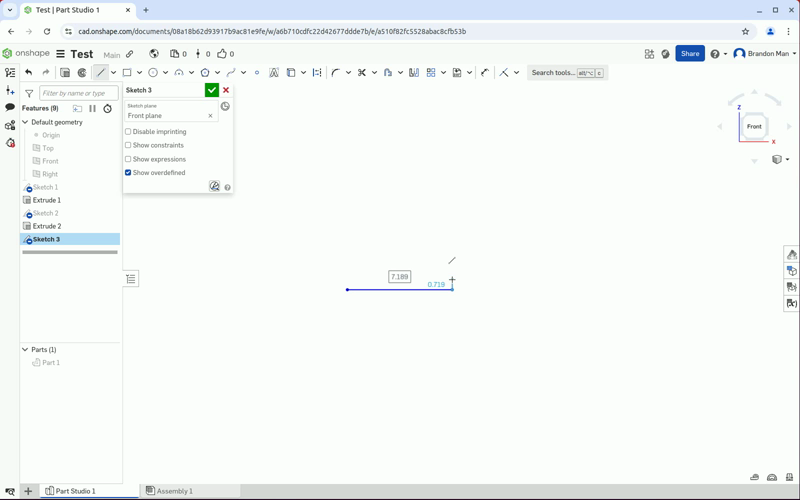
scroll(6)
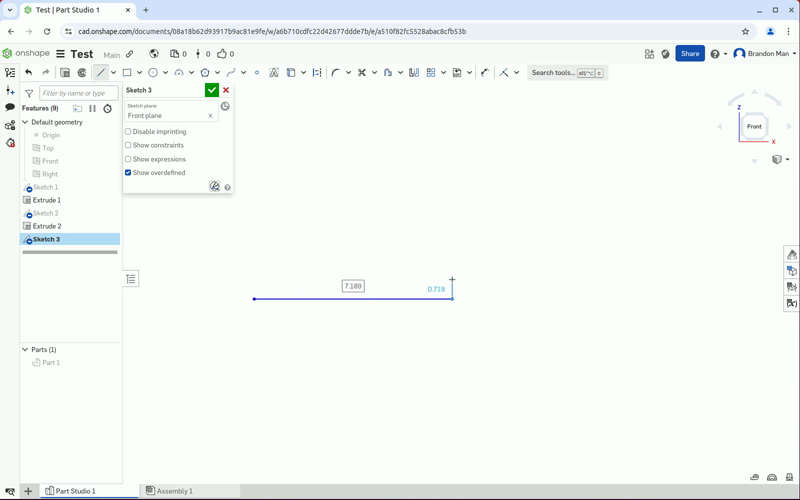
scroll(6)
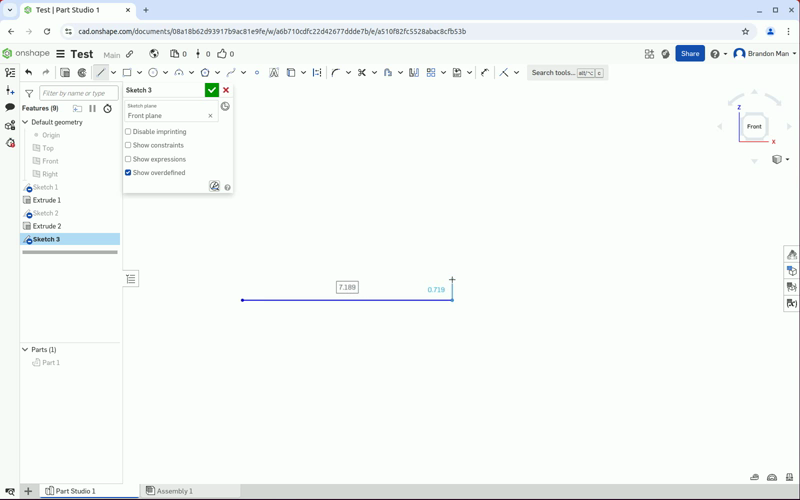
scroll(6)
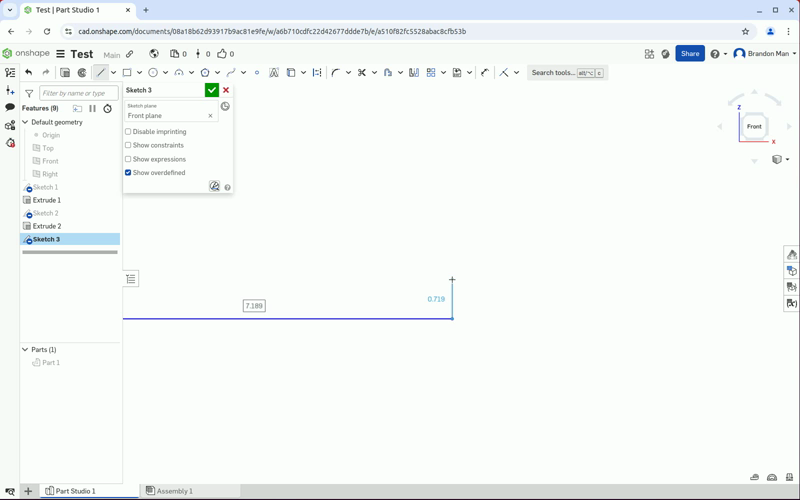
click(452, 279)
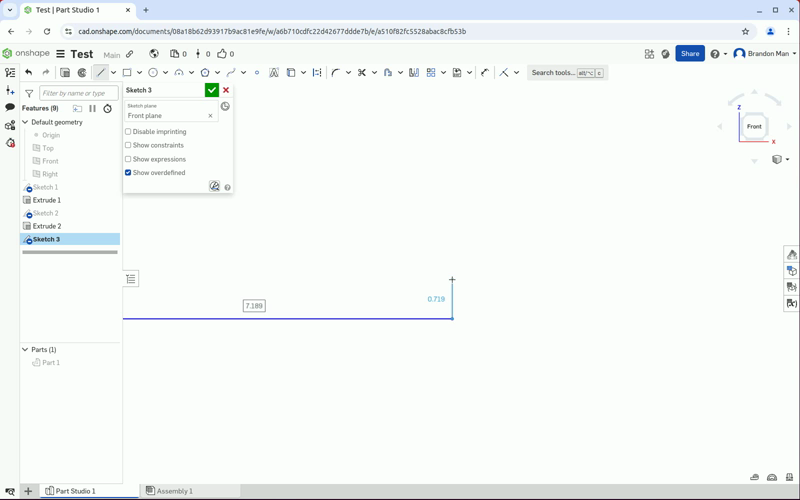
scroll(-6)
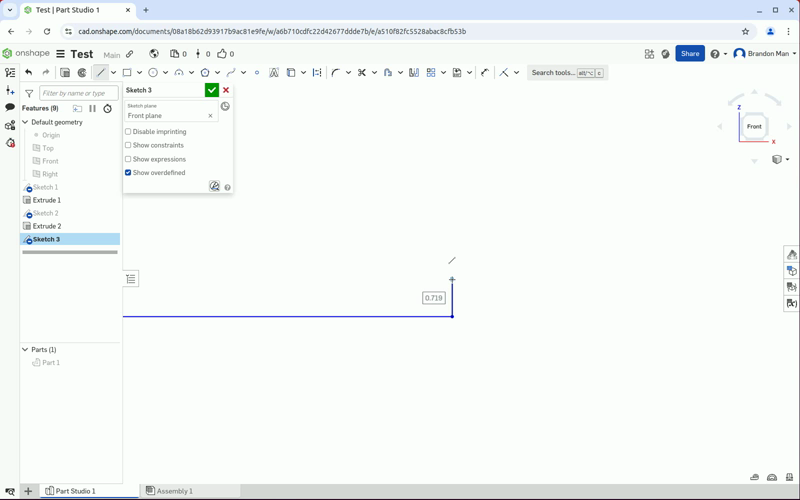
scroll(-6)
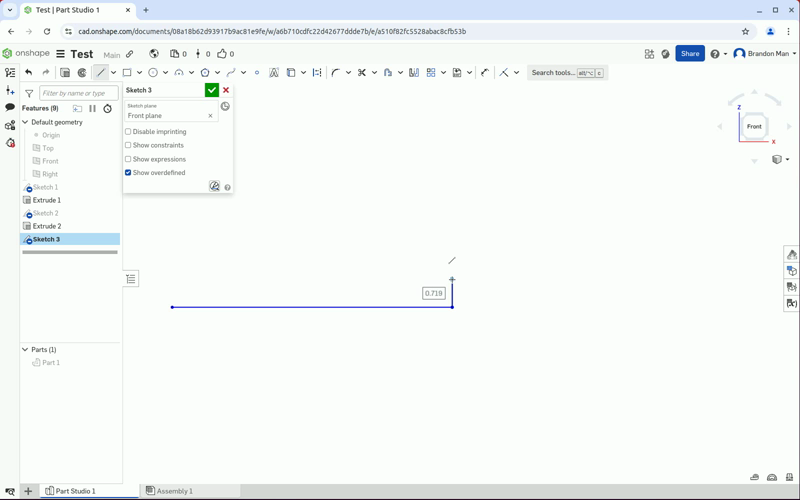
scroll(-6)
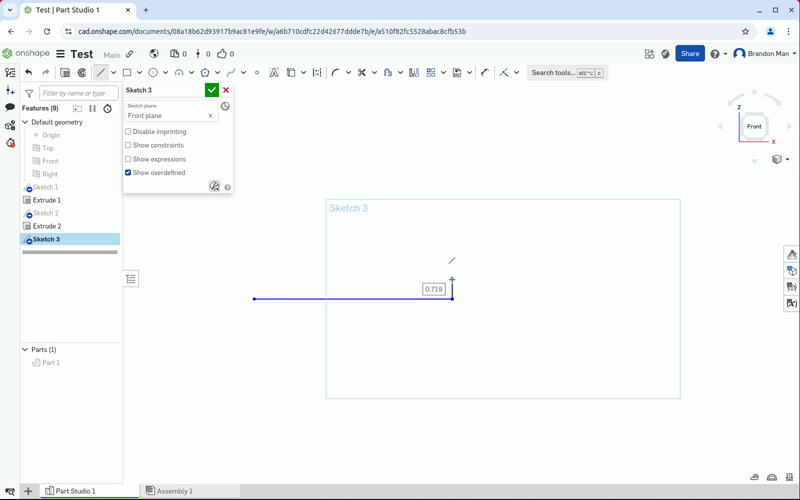
scroll(-6)
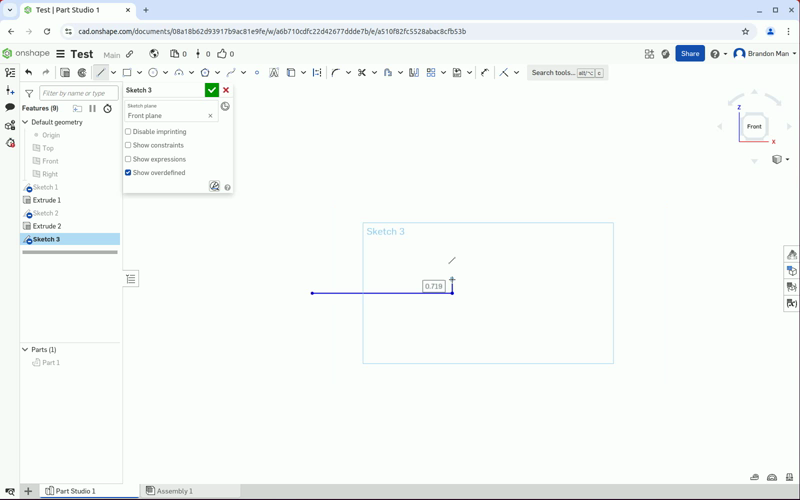
scroll(-6)
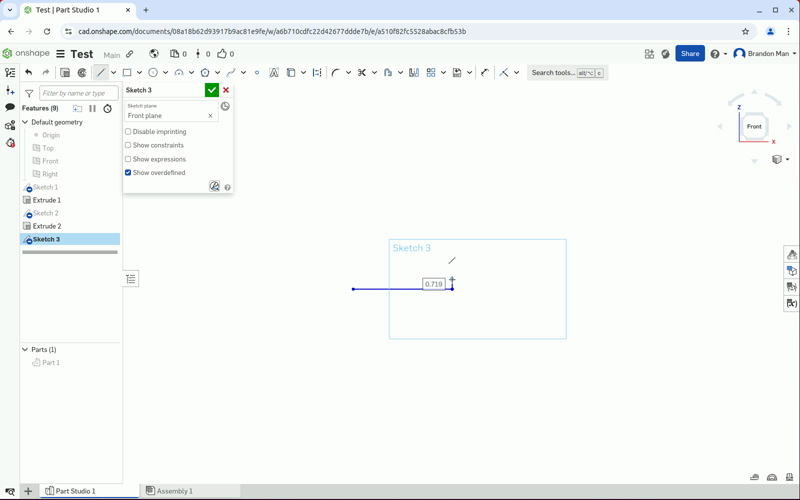
scroll(-6)
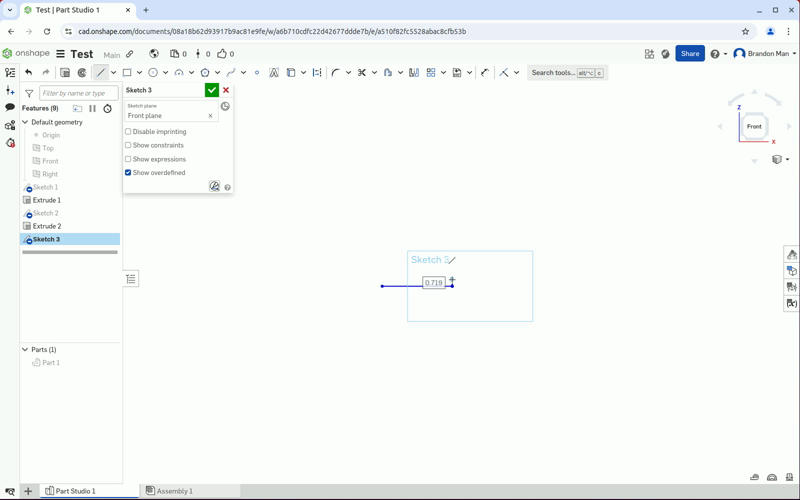
scroll(-6)
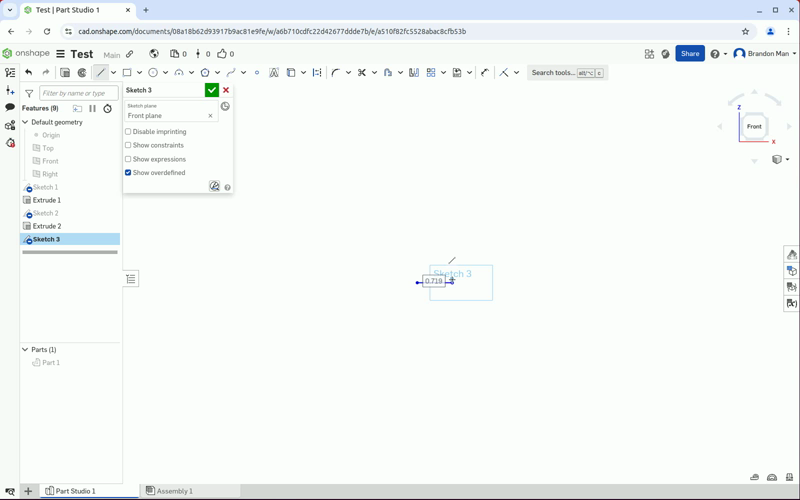
key_up(shift)
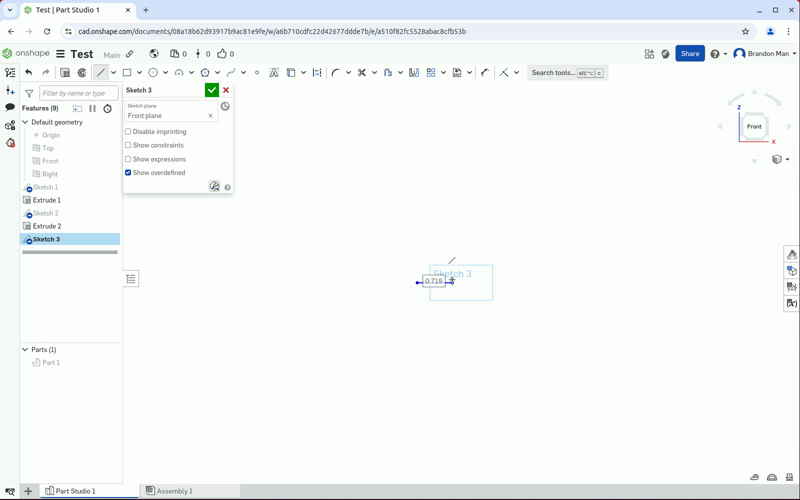
key_down(shift)
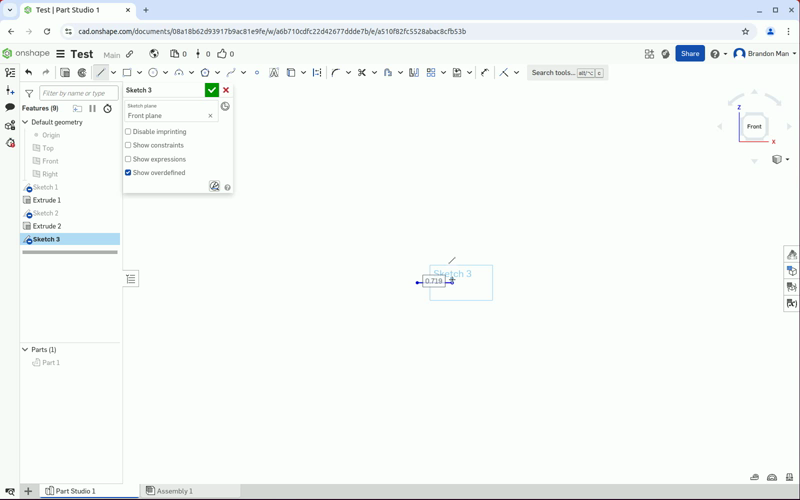
mouse_move(482, 279)
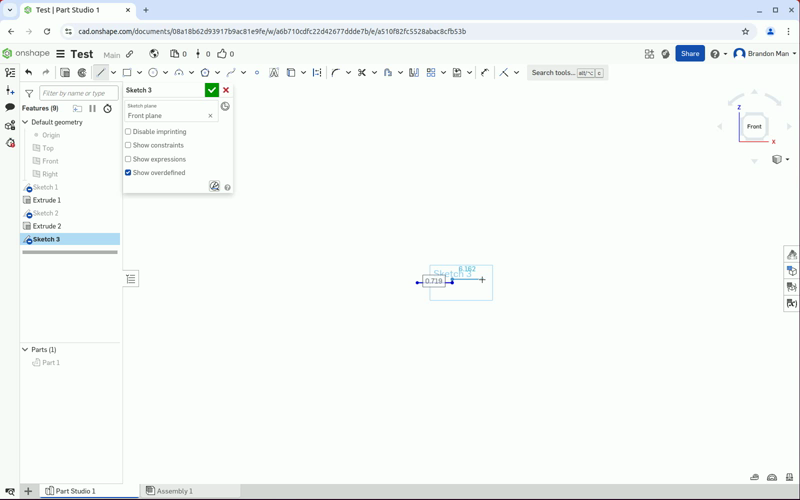
mouse_move(417, 279)
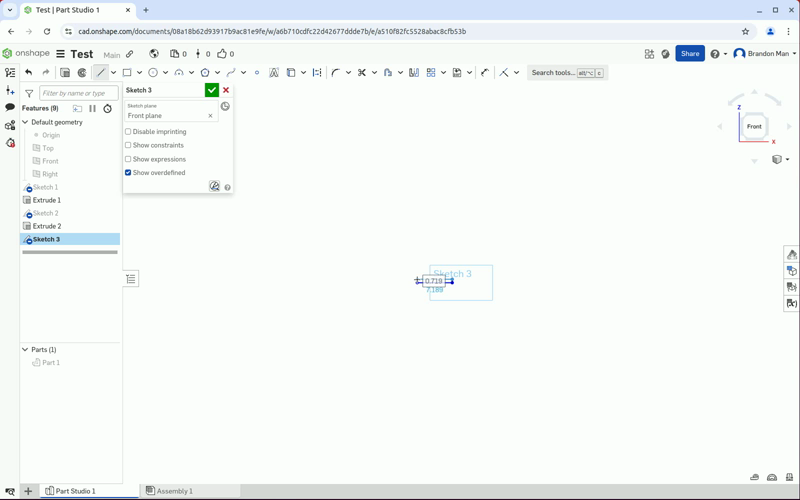
scroll(6)
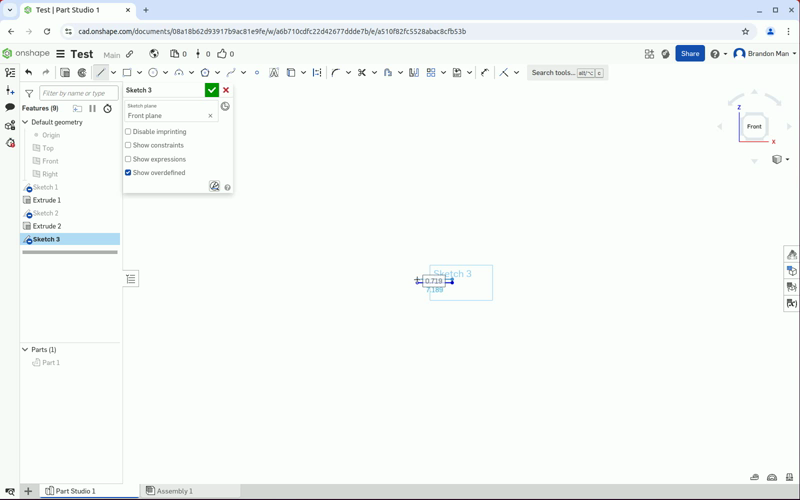
scroll(6)
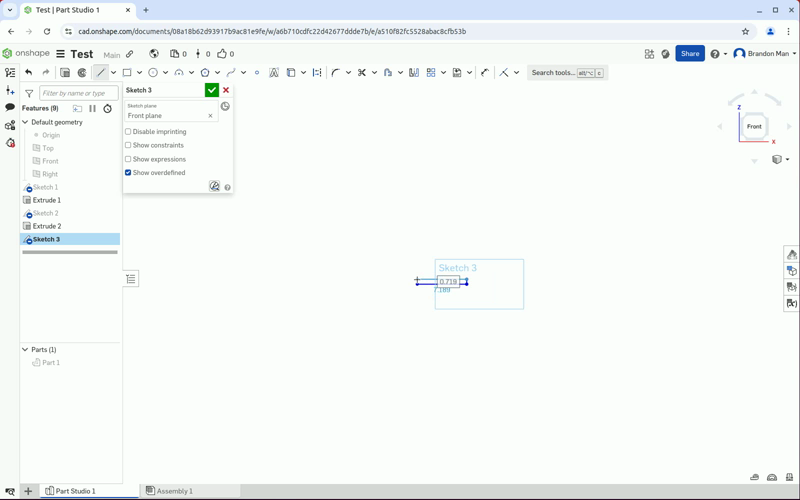
scroll(6)
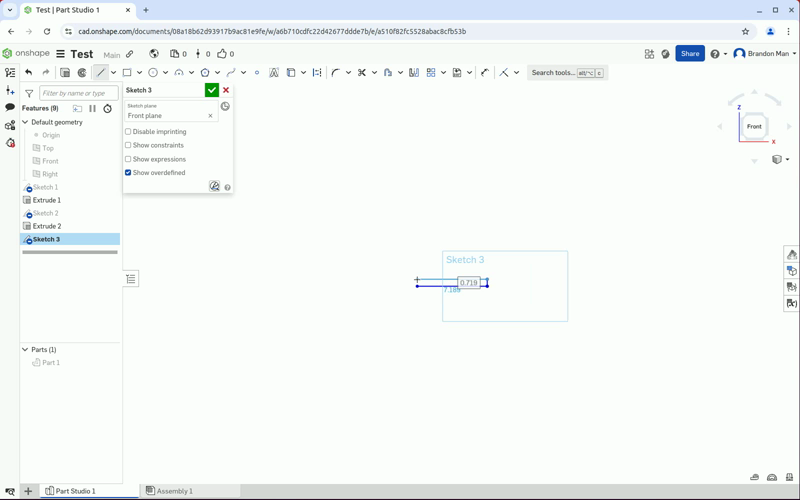
scroll(6)
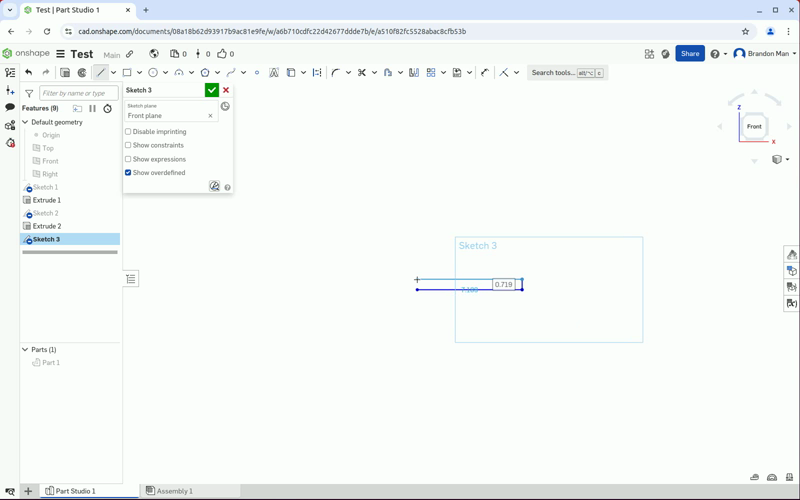
scroll(6)
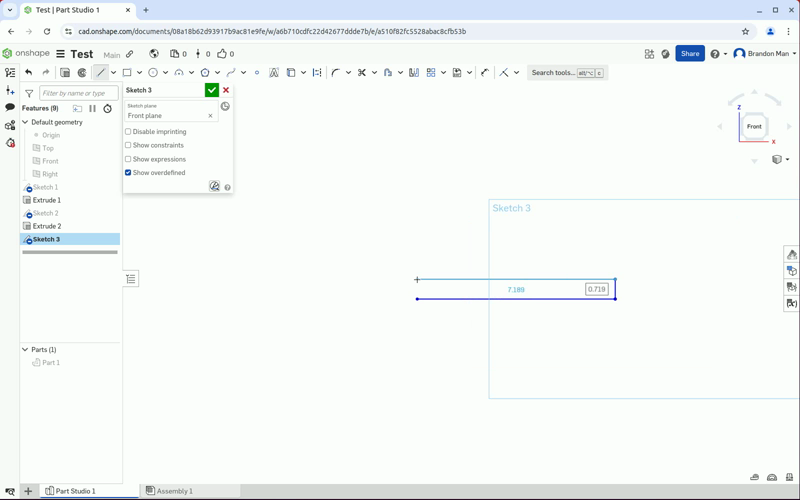
scroll(6)
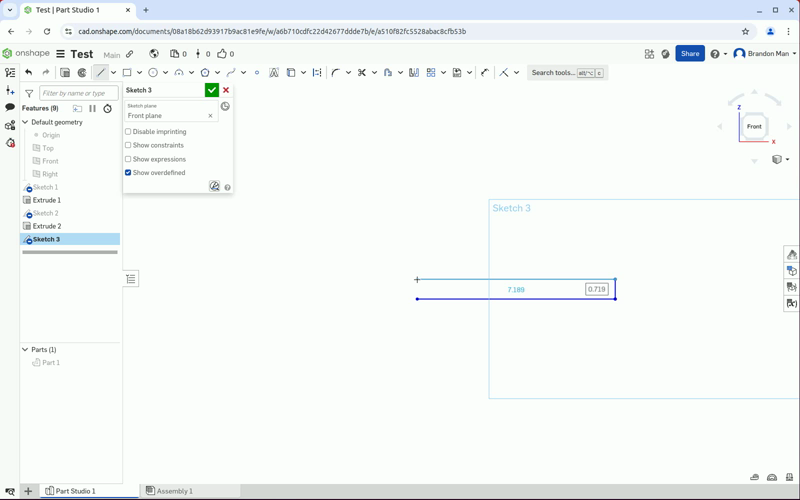
scroll(6)
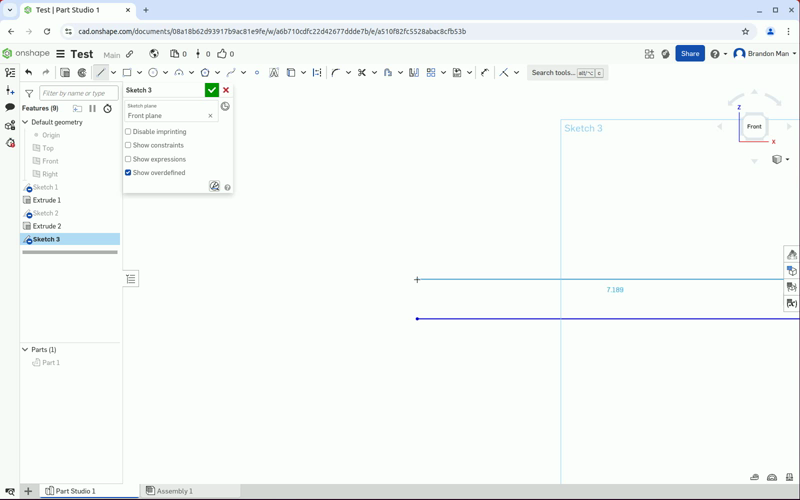
click(417, 279)
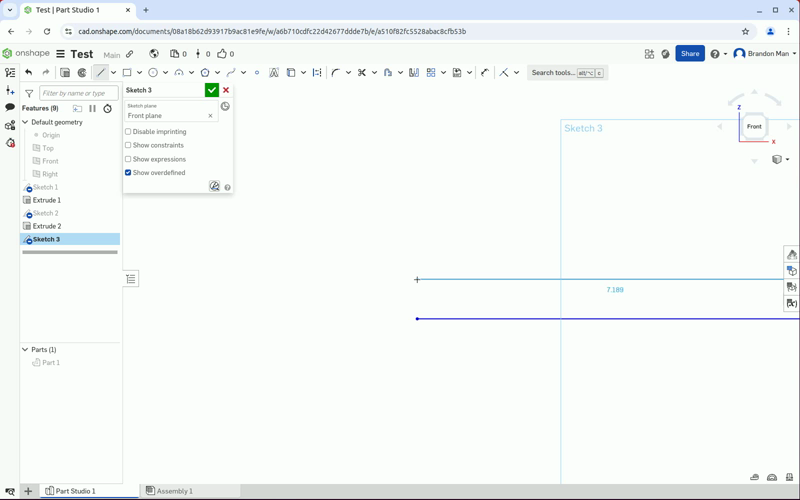
scroll(-6)
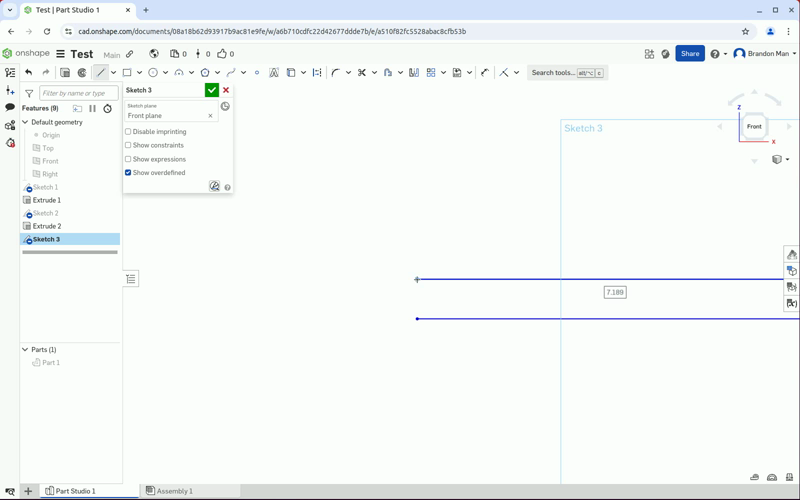
scroll(-6)
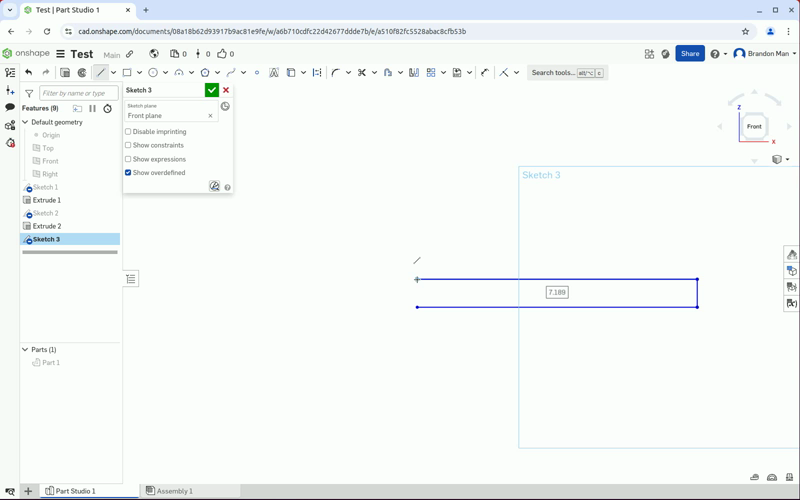
scroll(-6)
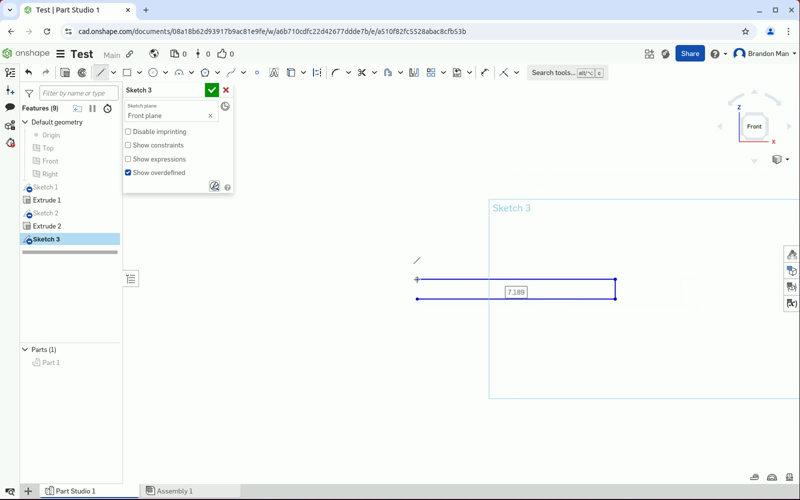
scroll(-6)
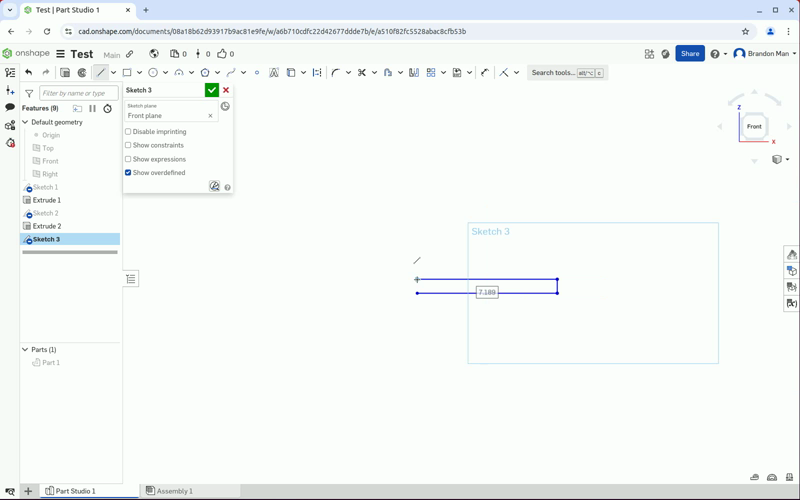
scroll(-6)
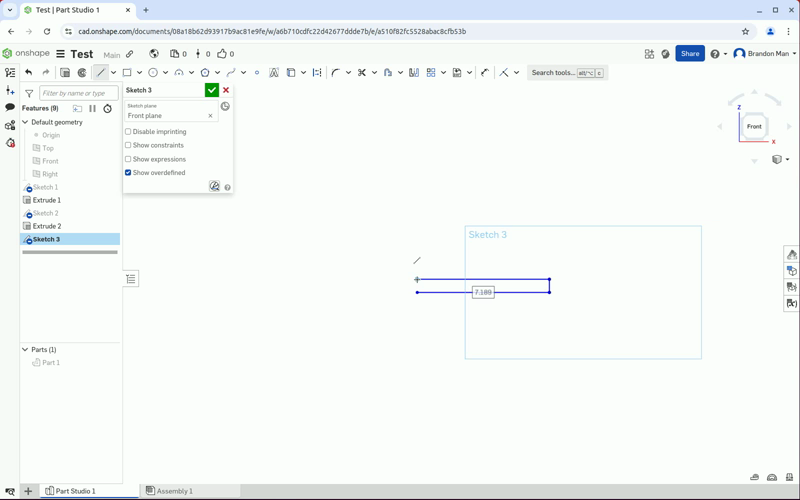
scroll(-6)
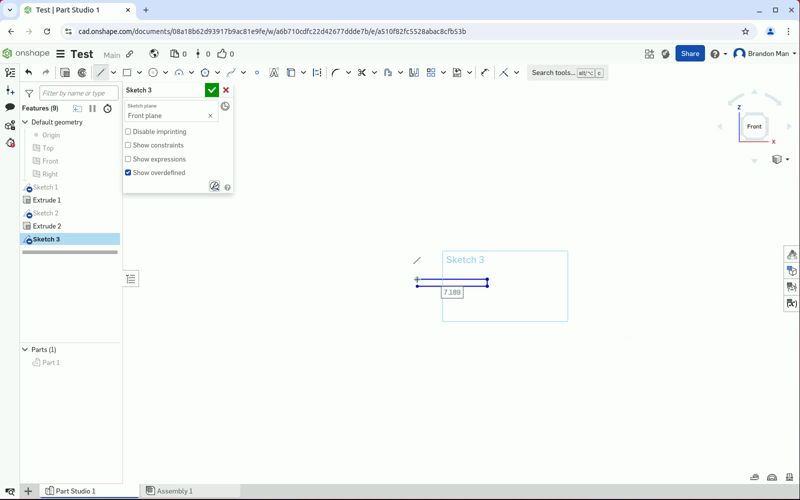
scroll(-6)
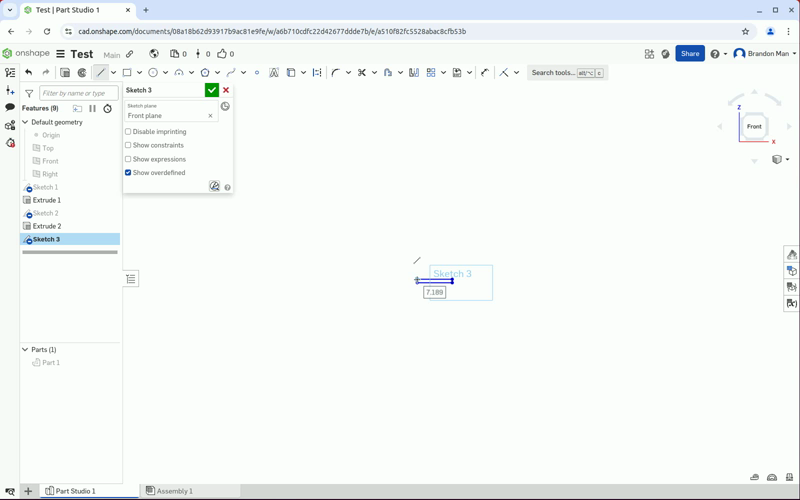
key_up(shift)
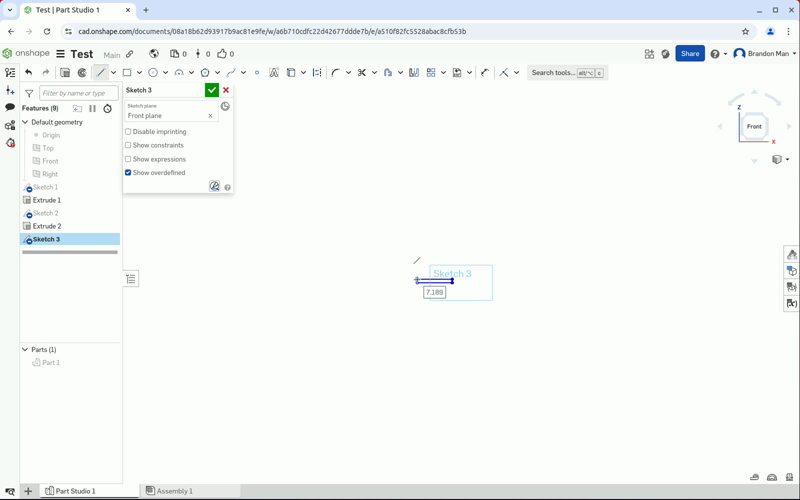
mouse_move(447, 279)
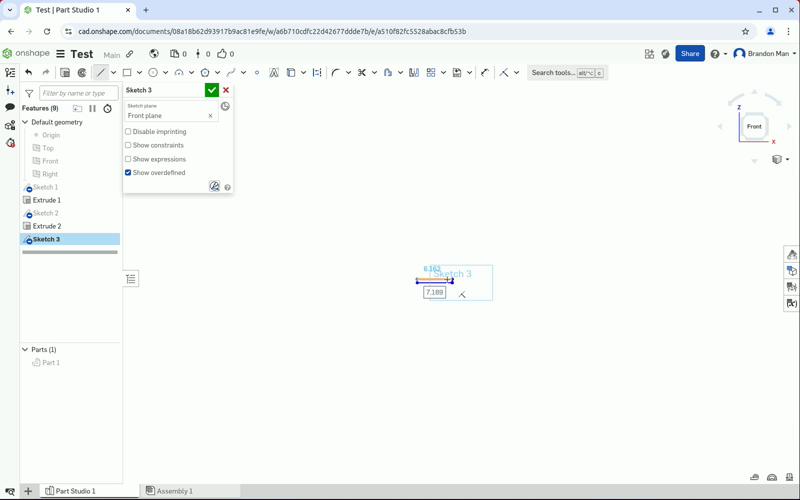
key_down(shift)
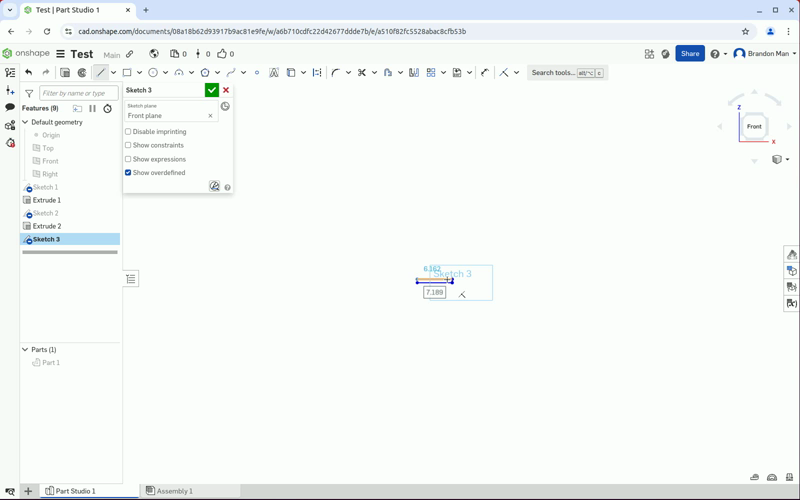
mouse_move(417, 282)
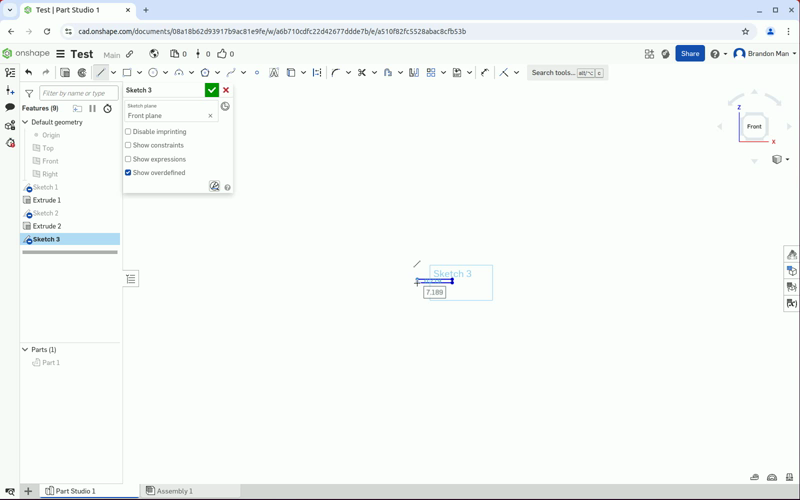
scroll(6)
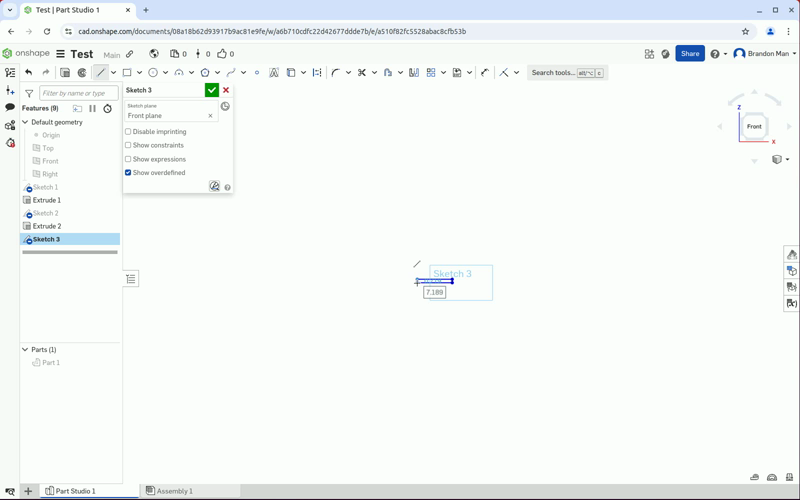
scroll(6)
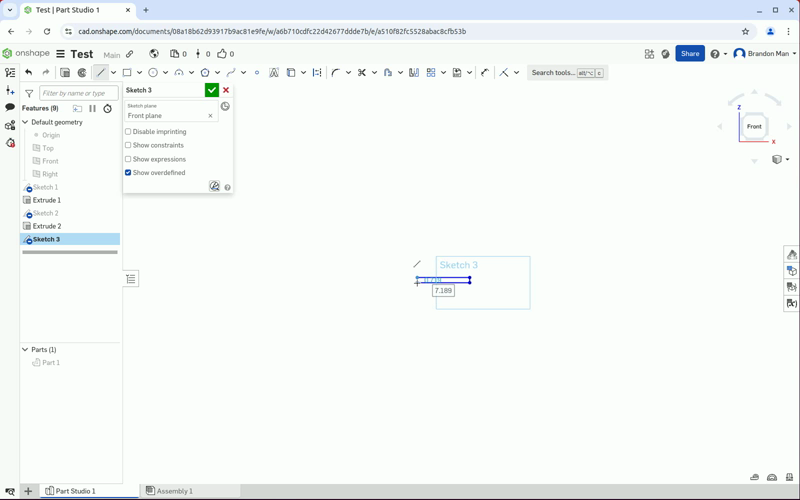
scroll(6)
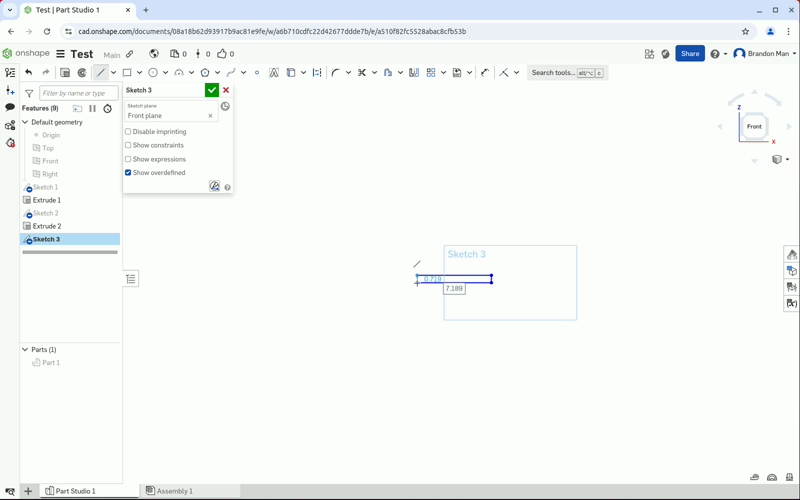
scroll(6)
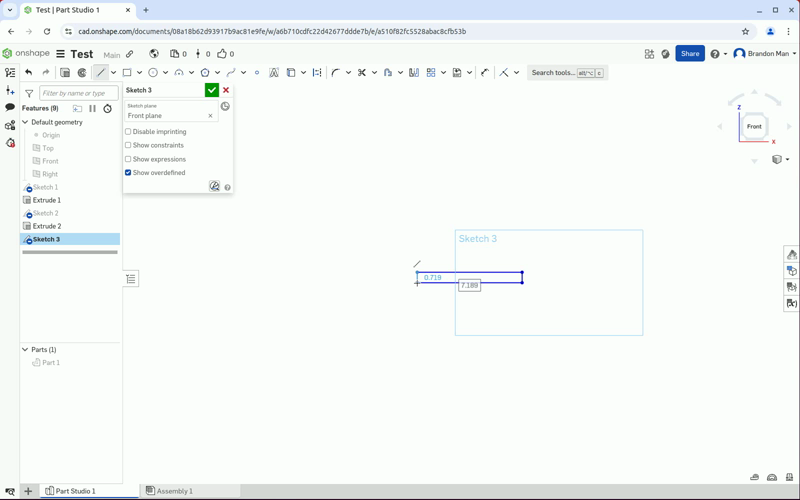
scroll(6)
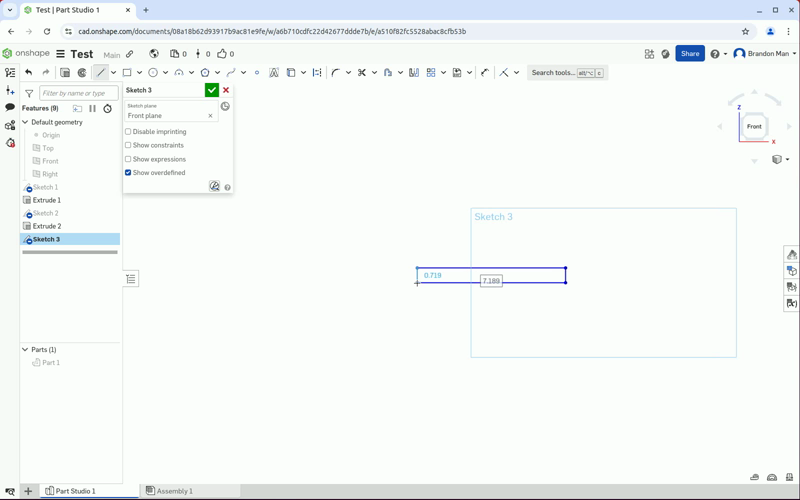
scroll(6)
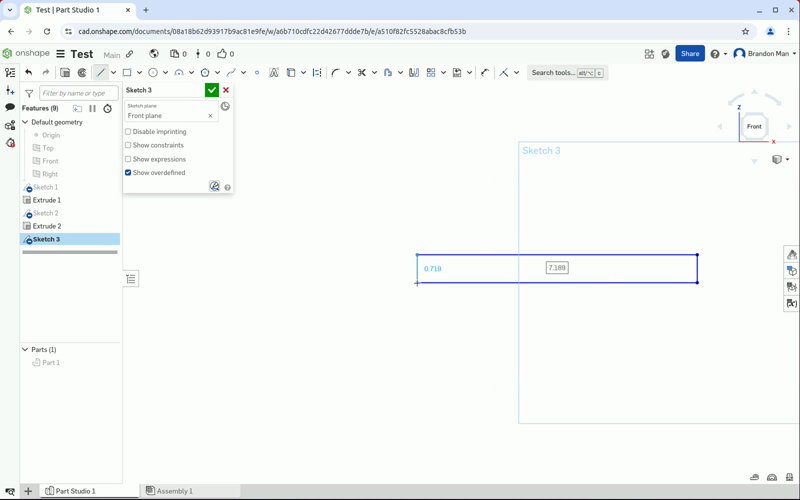
scroll(6)
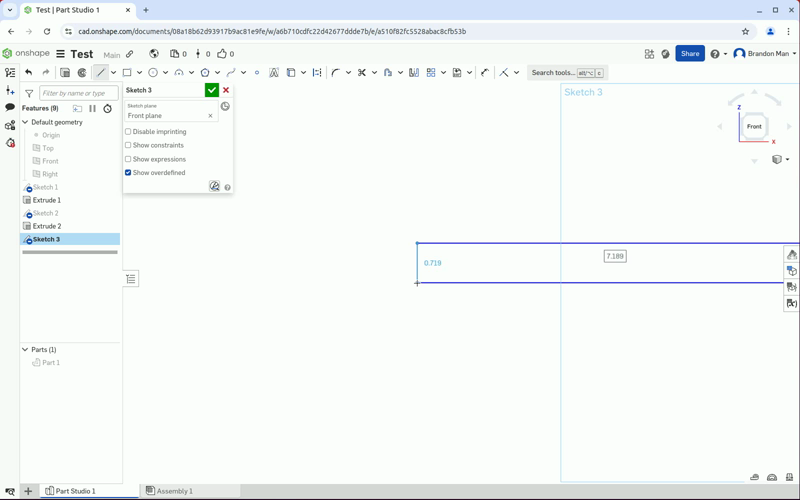
key_up(shift)
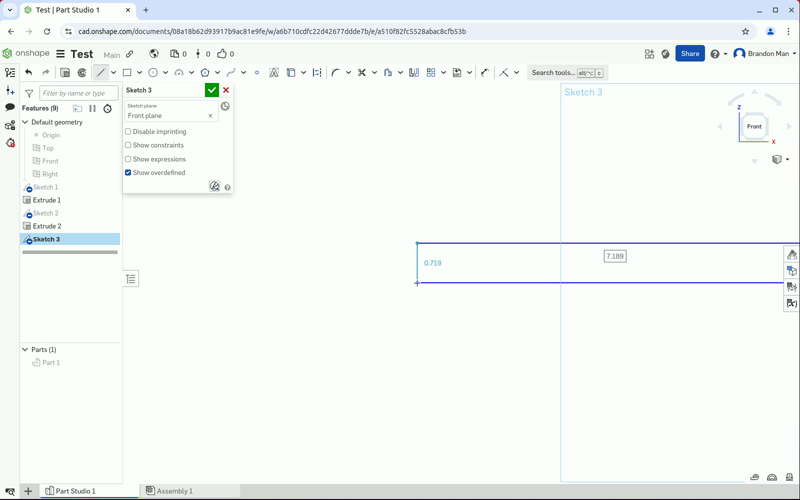
click(417, 282)
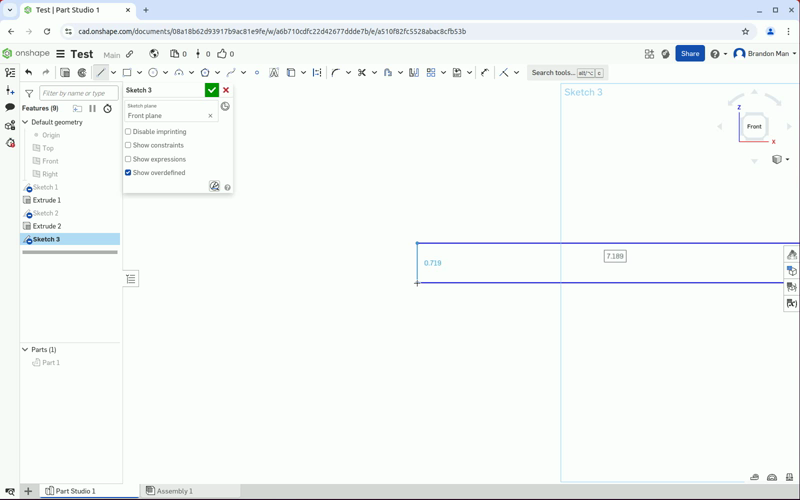
scroll(-6)
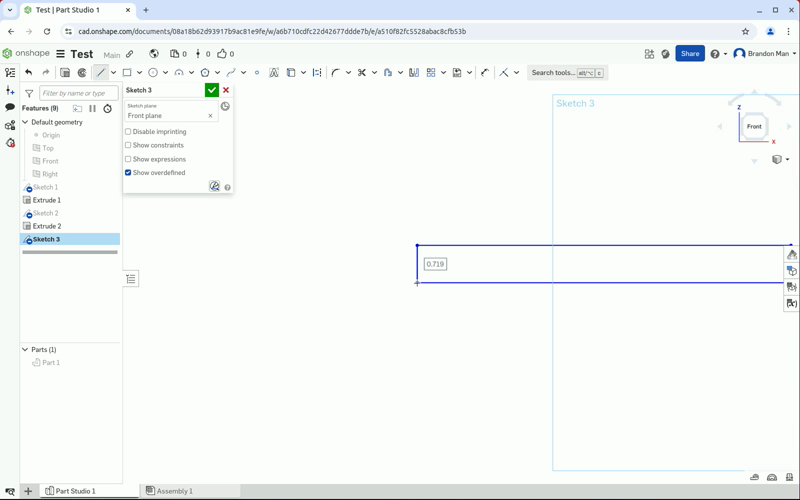
scroll(-6)
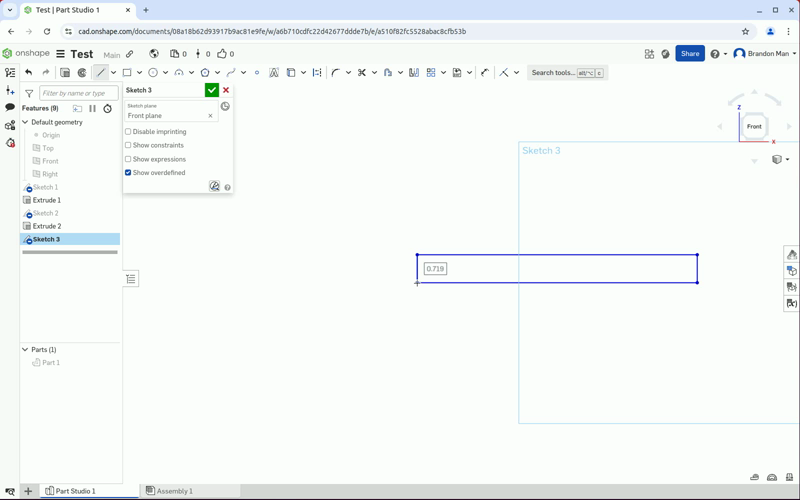
scroll(-6)
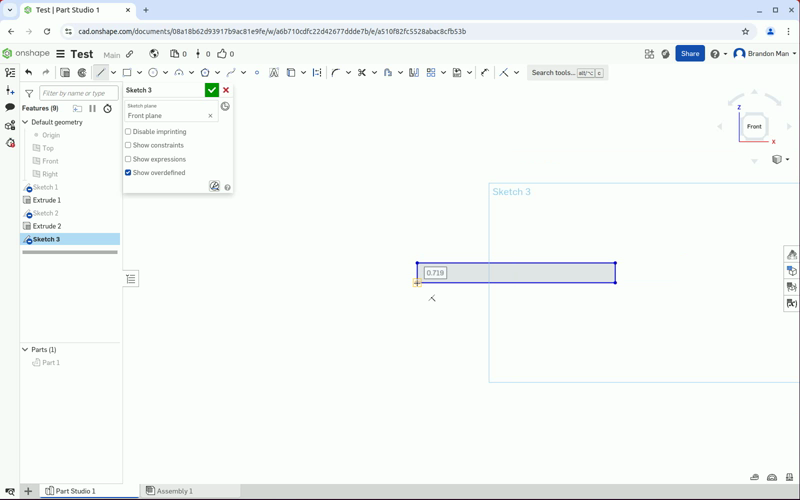
scroll(-6)
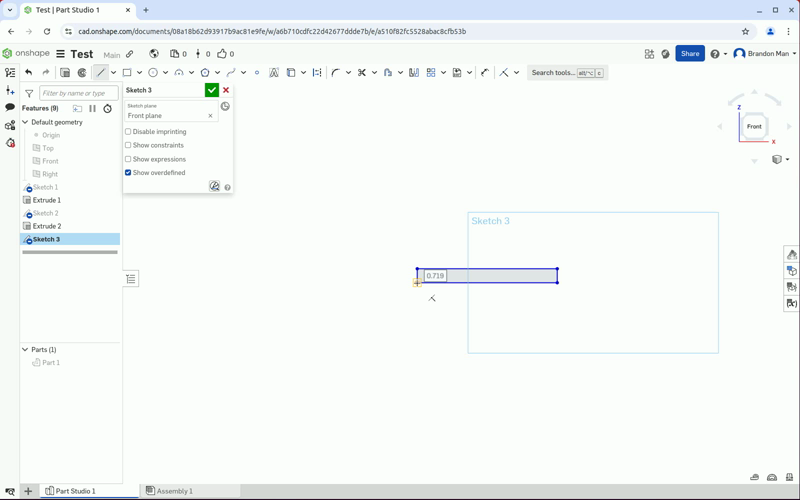
scroll(-6)
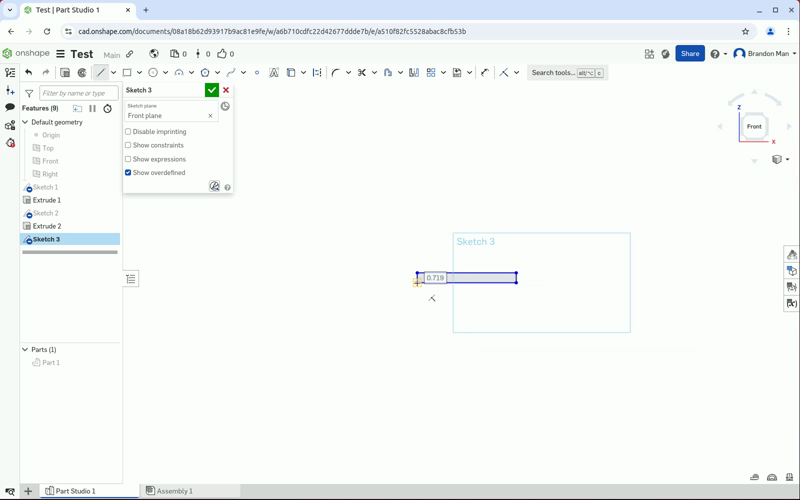
scroll(-6)
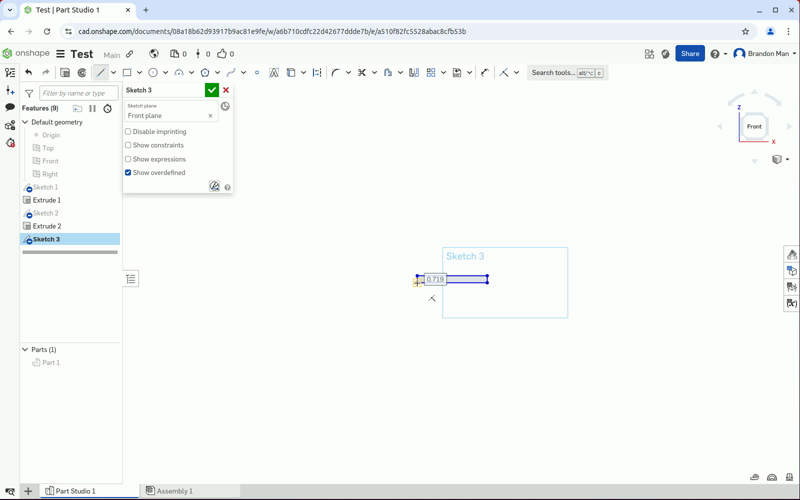
scroll(-6)
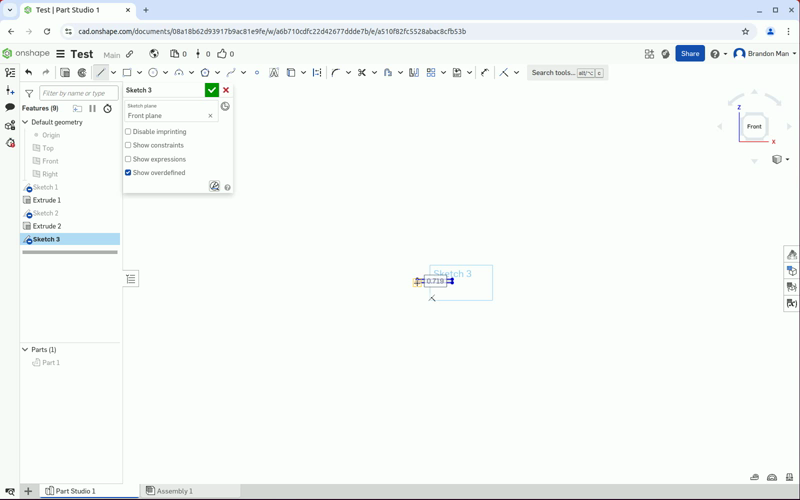
key(esc)
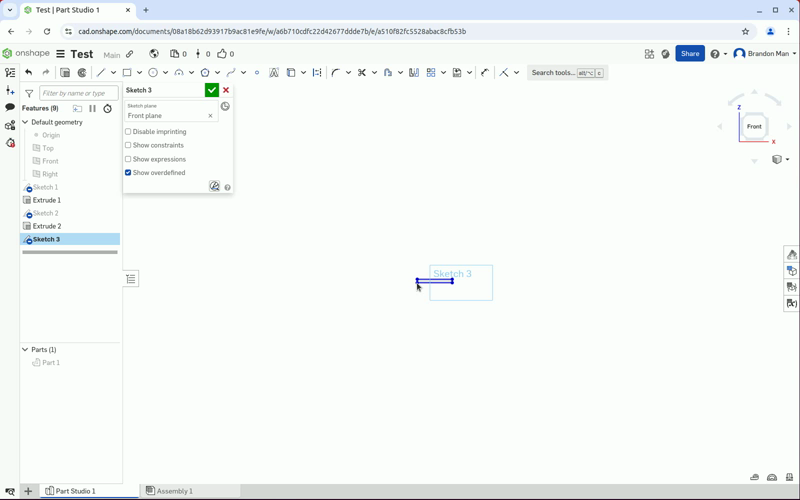
mouse_move(433, 279)
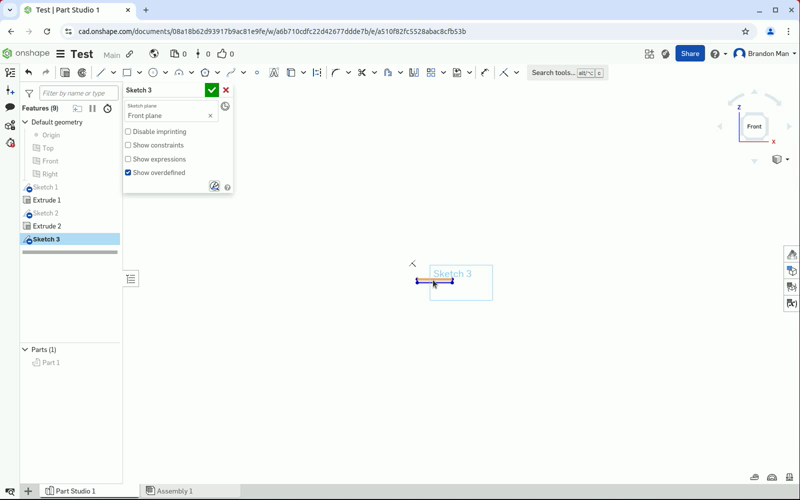
scroll(6)
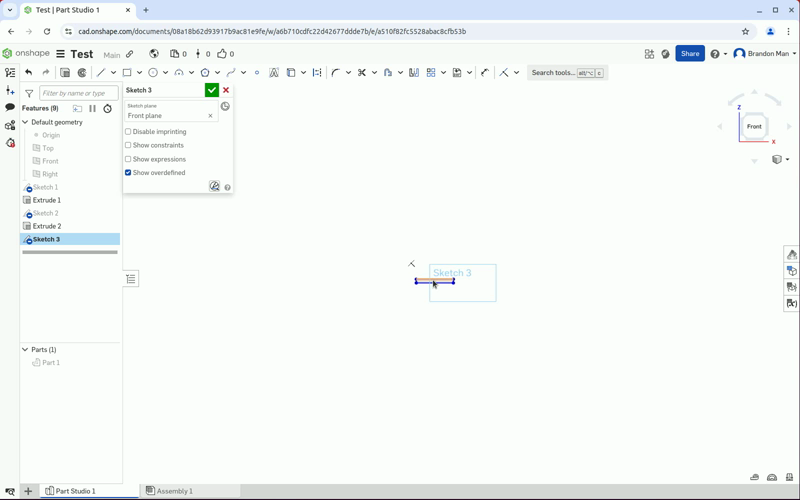
scroll(6)
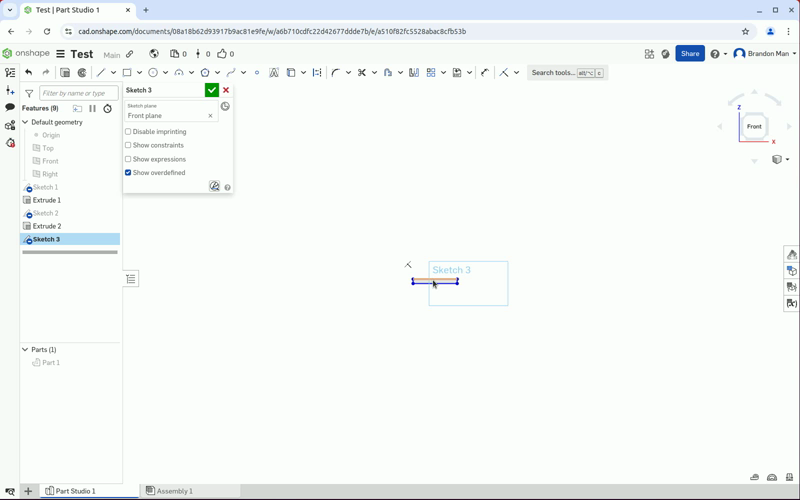
scroll(6)
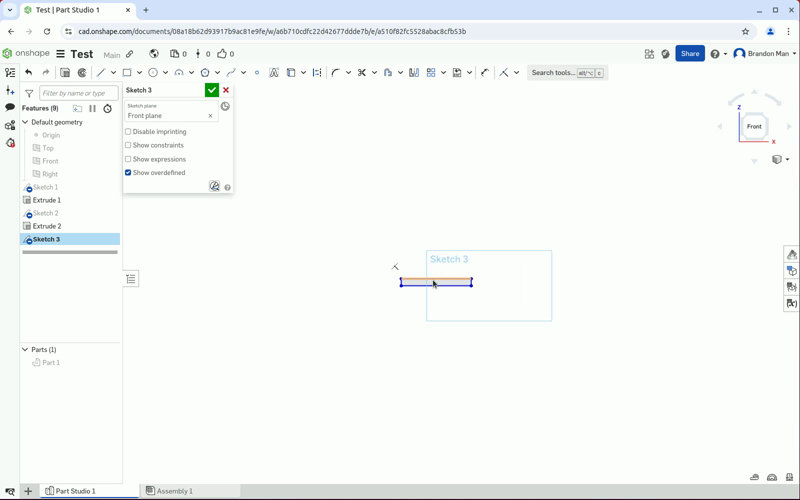
scroll(6)
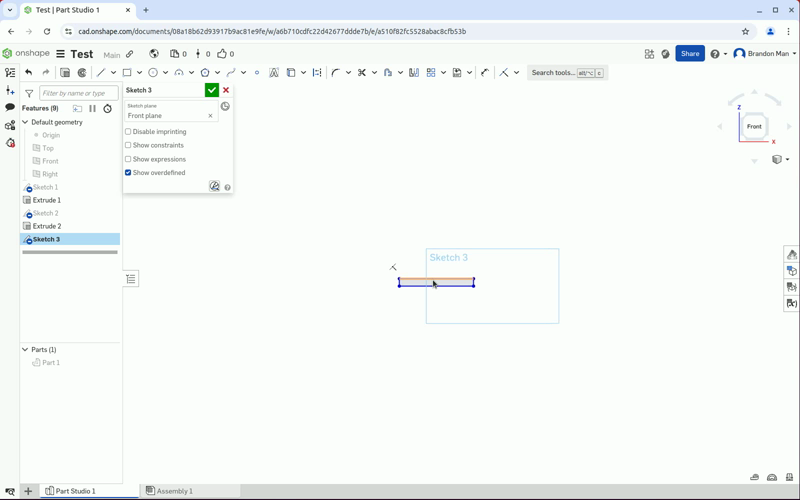
scroll(6)
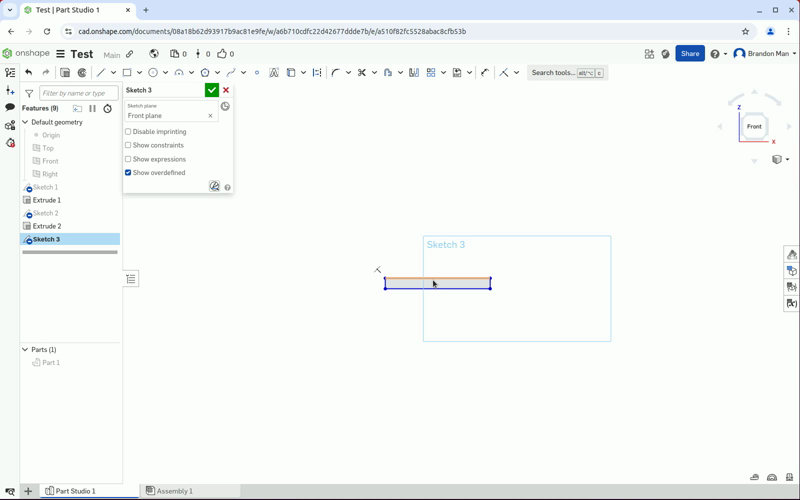
scroll(6)
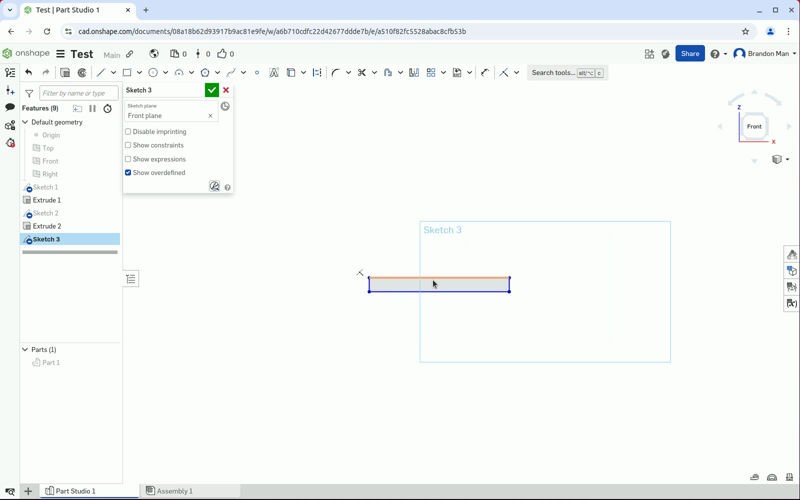
scroll(6)
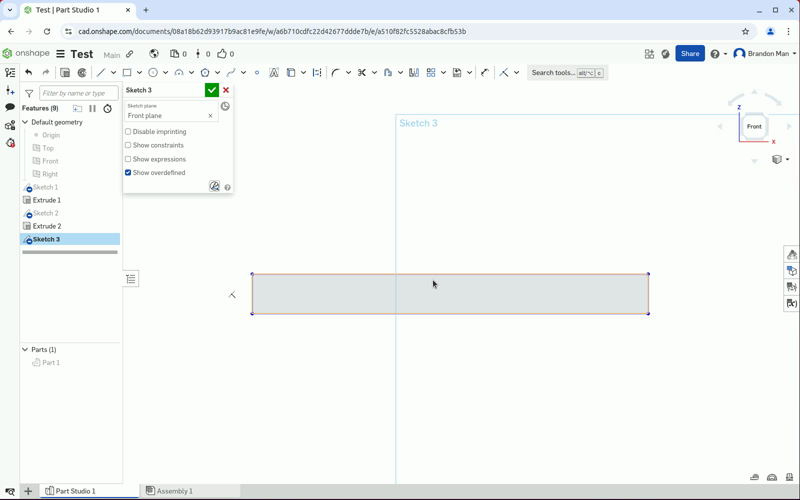
click(433, 279)
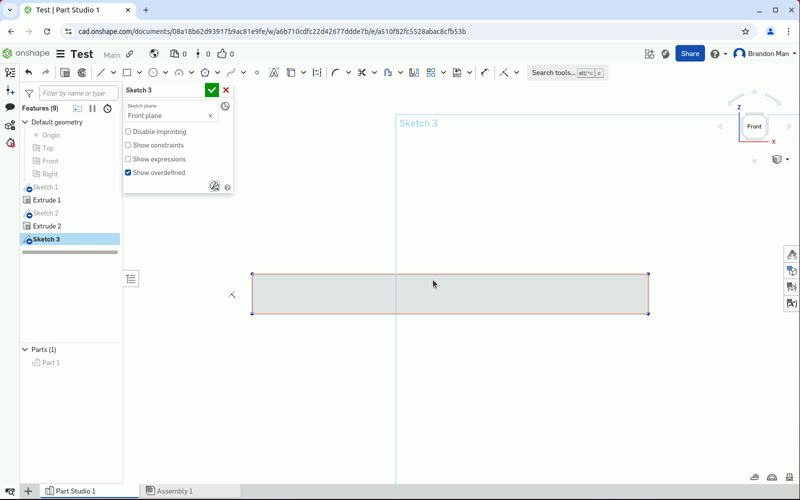
scroll(-6)
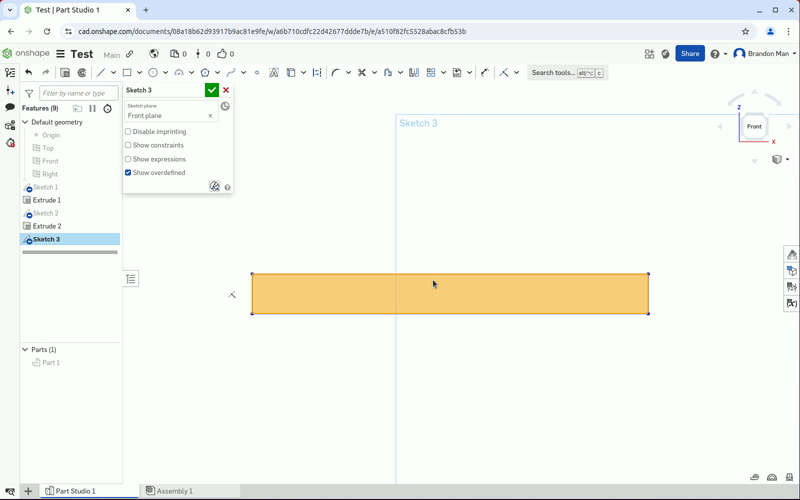
scroll(-6)
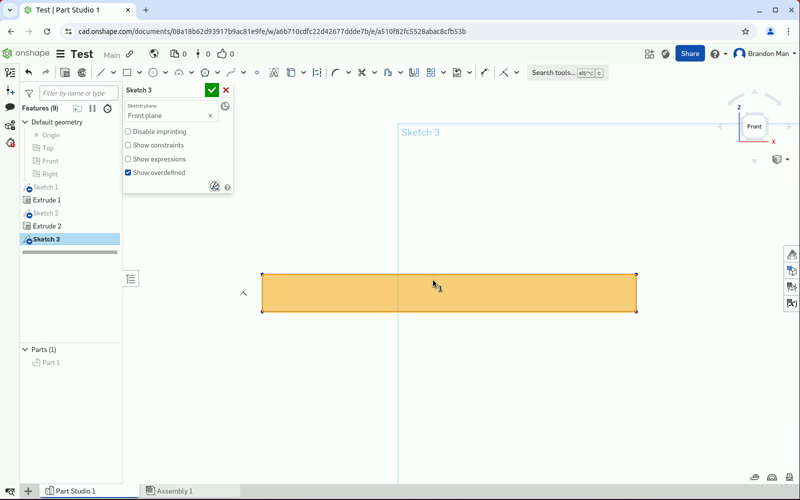
scroll(-6)
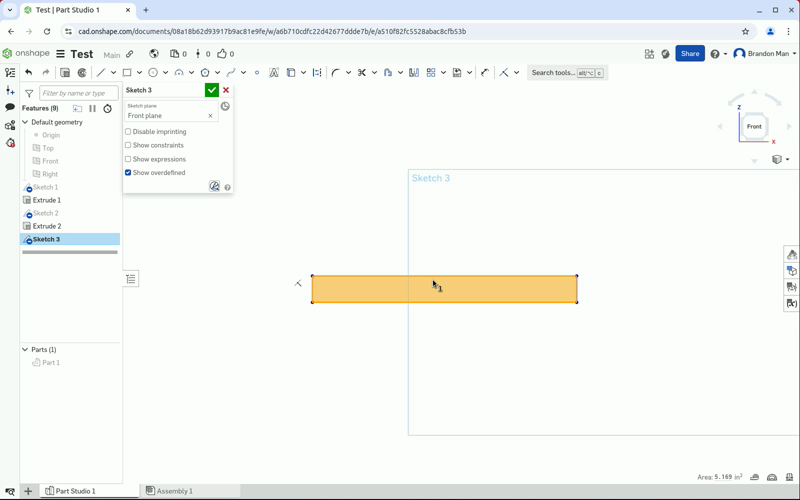
scroll(-6)
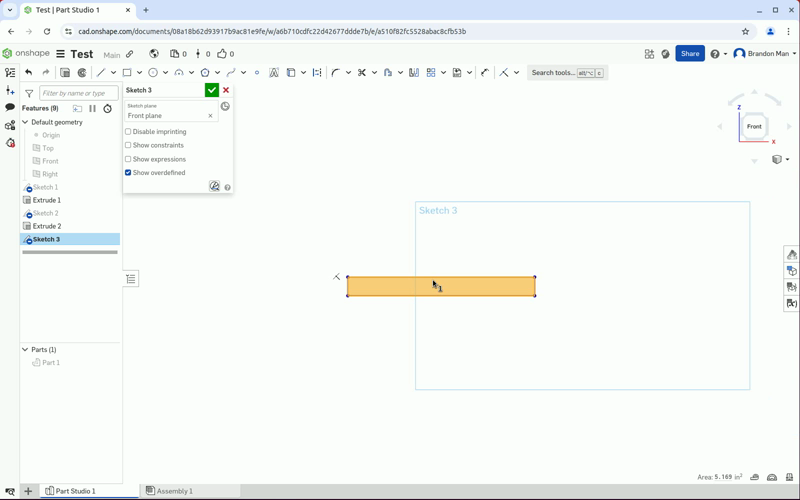
scroll(-6)
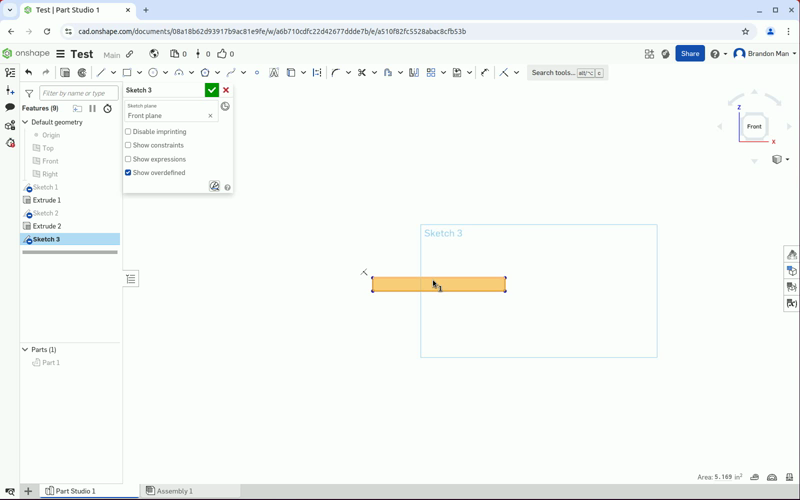
scroll(-6)
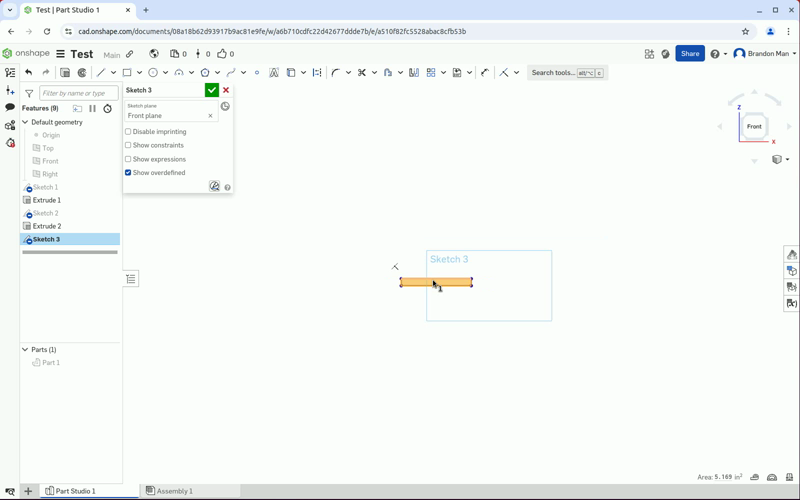
scroll(-6)
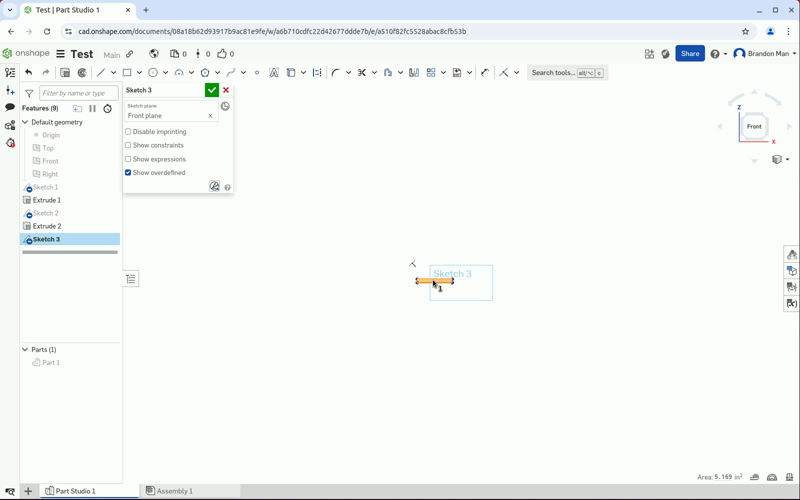
mouse_move(73, 352)
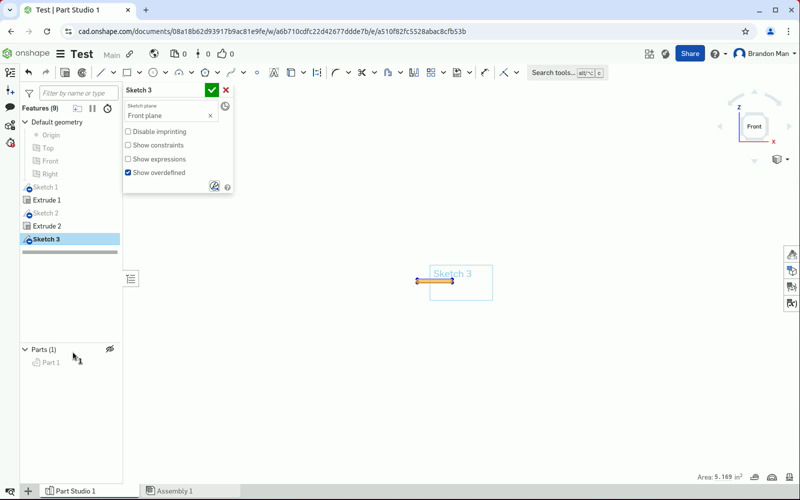
key(shift+y)
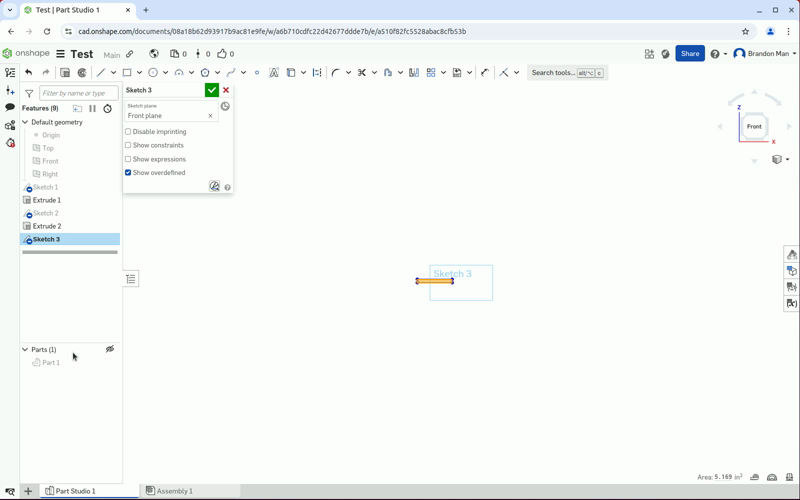
key(shift+e)
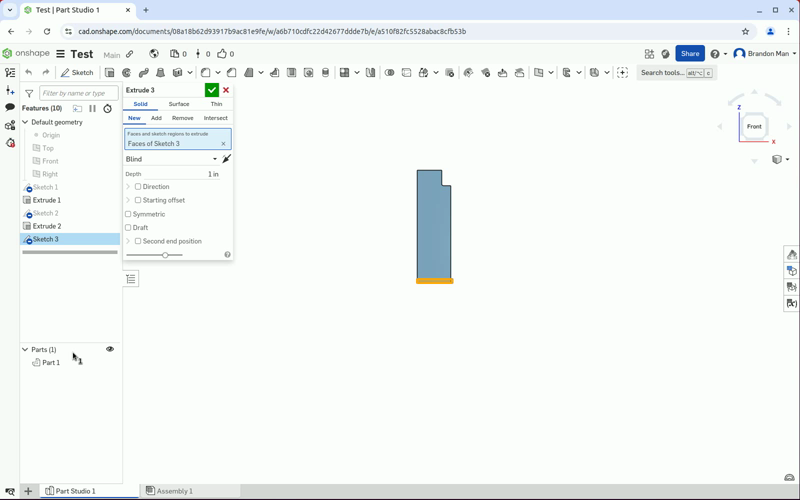
mouse_move(143, 106)
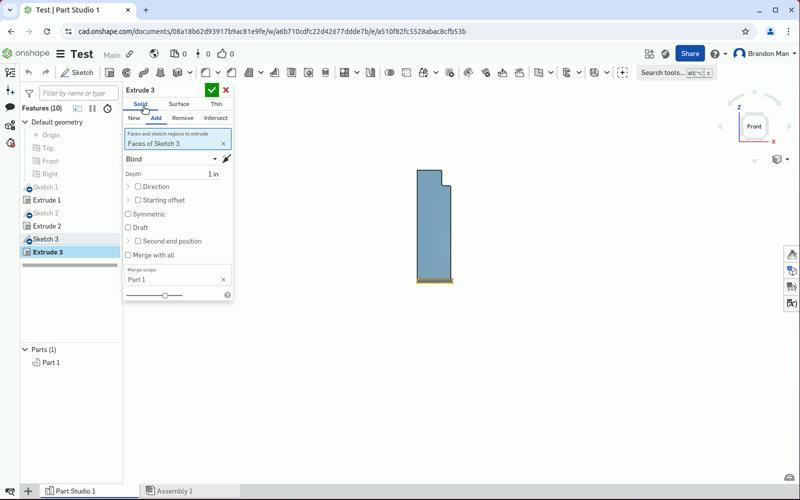
click(143, 106)
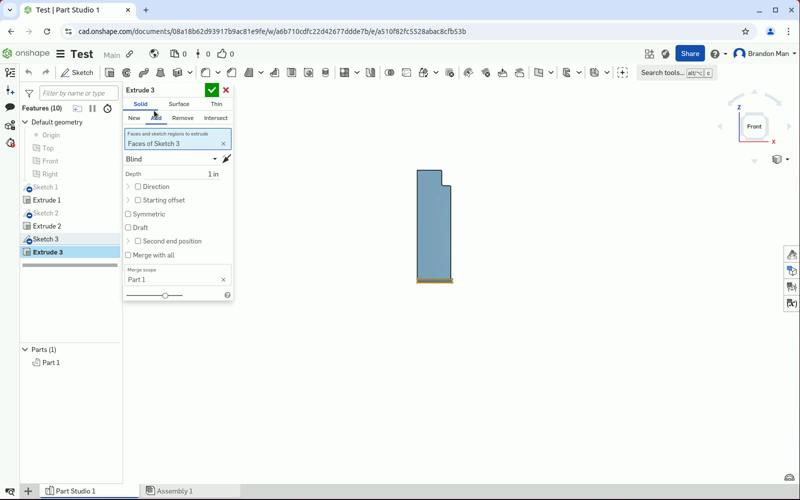
mouse_move(186, 120)
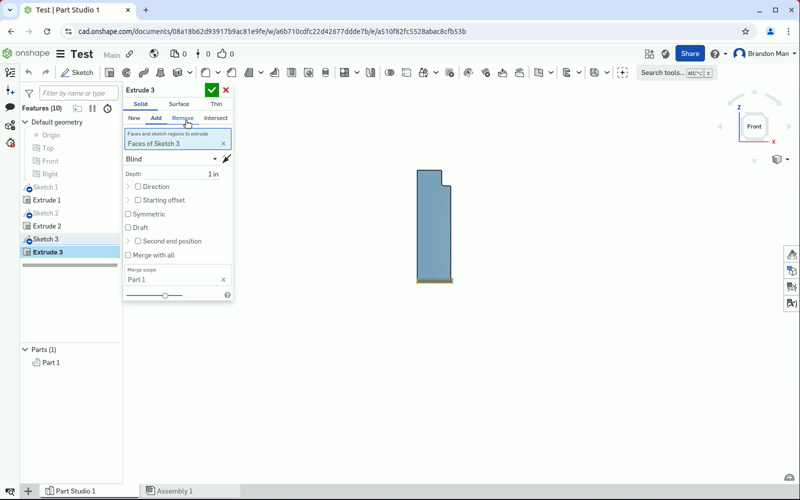
click(186, 120)
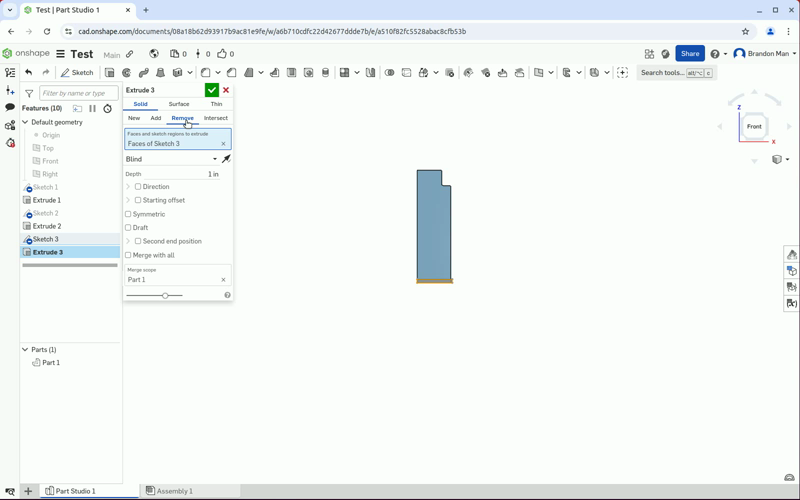
key(tab, 4)
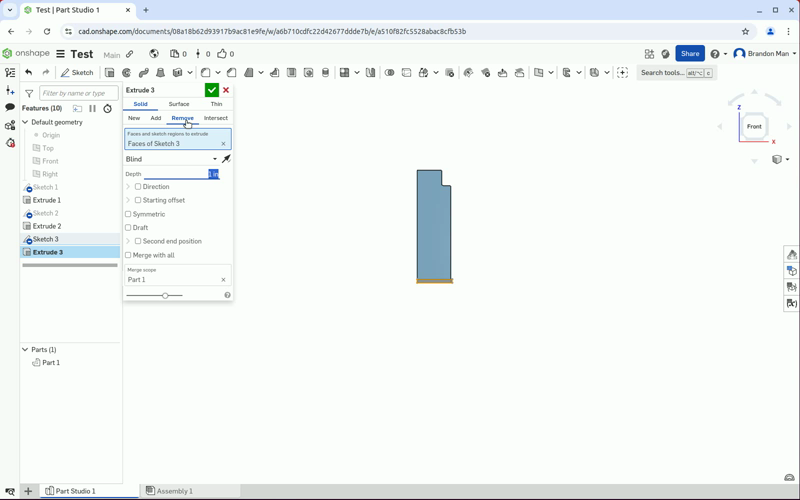
text(0.481)
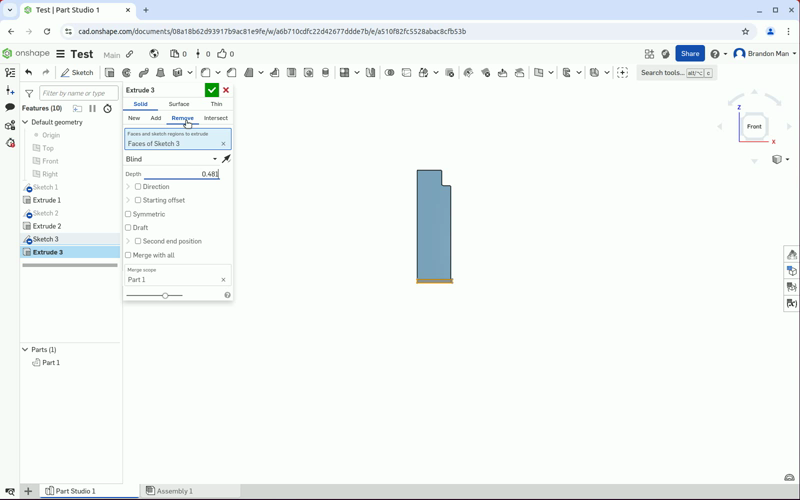
key(tab, 6)
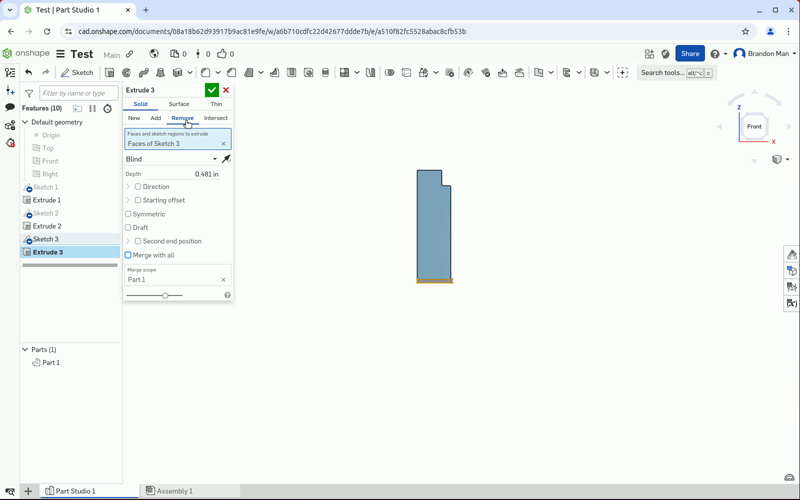
key(space)
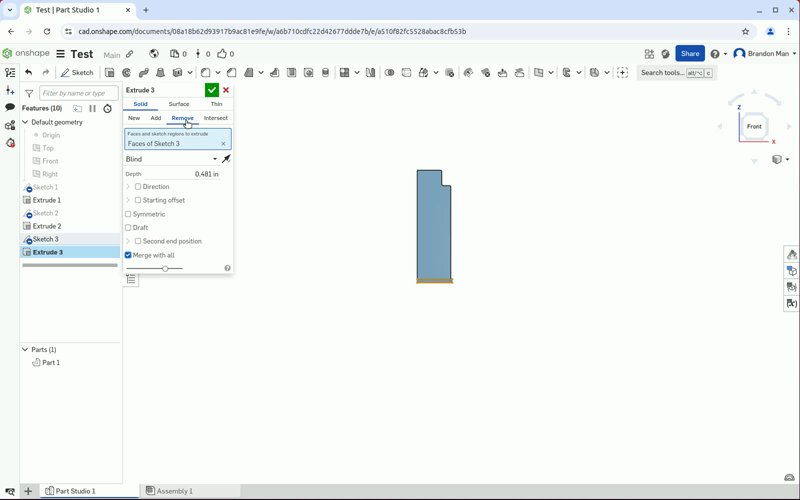
key(enter)
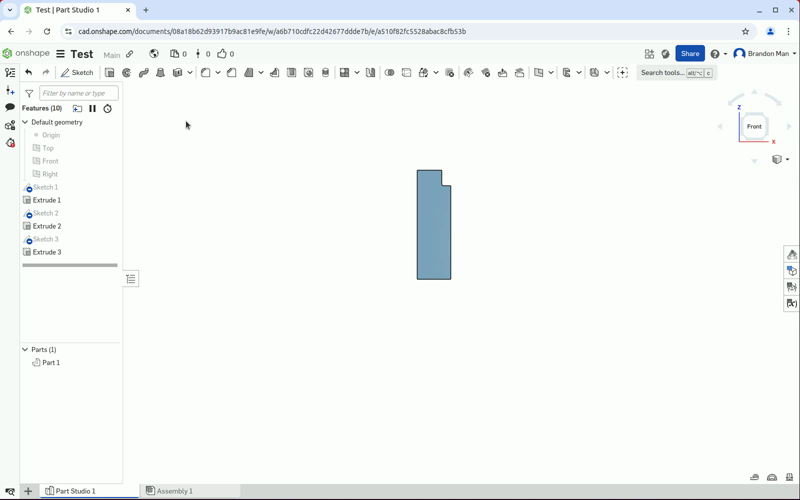
key(shift+h)
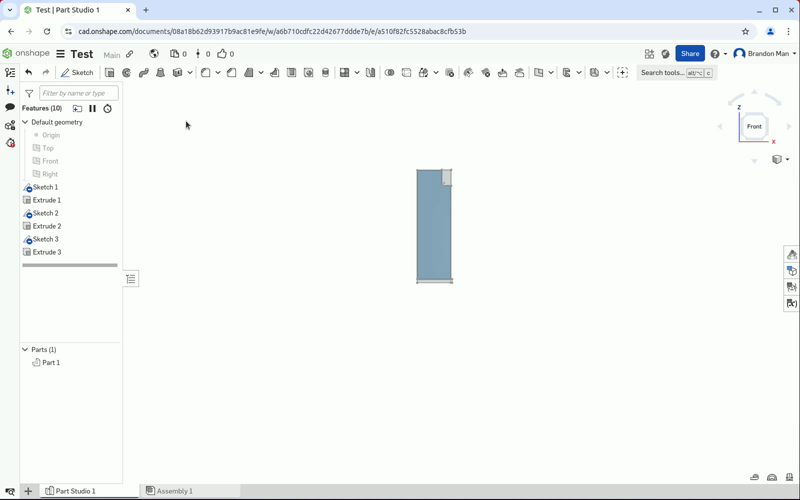
key(shift+h)
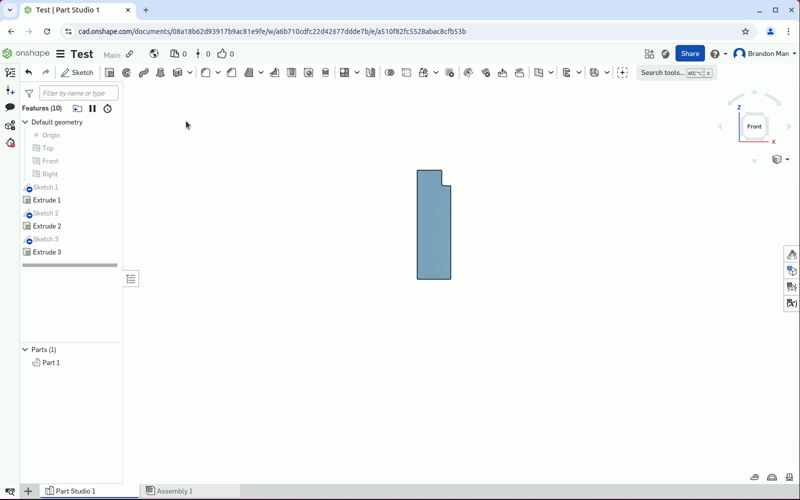
mouse_move(73, 189)
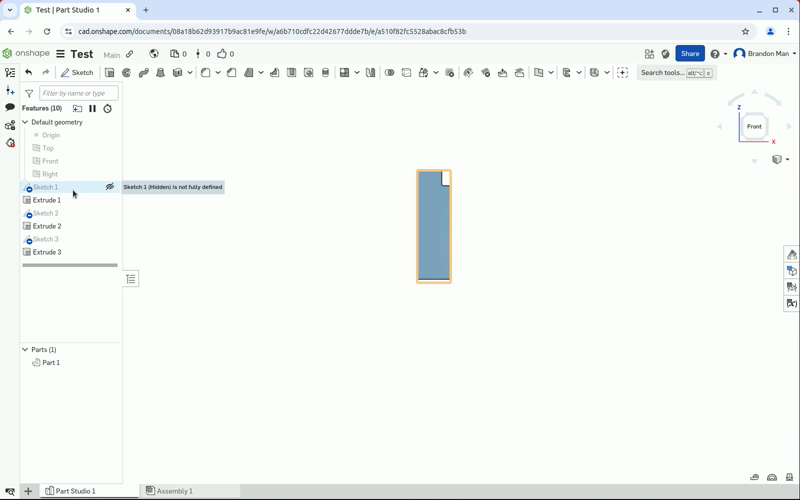
click(73, 189)
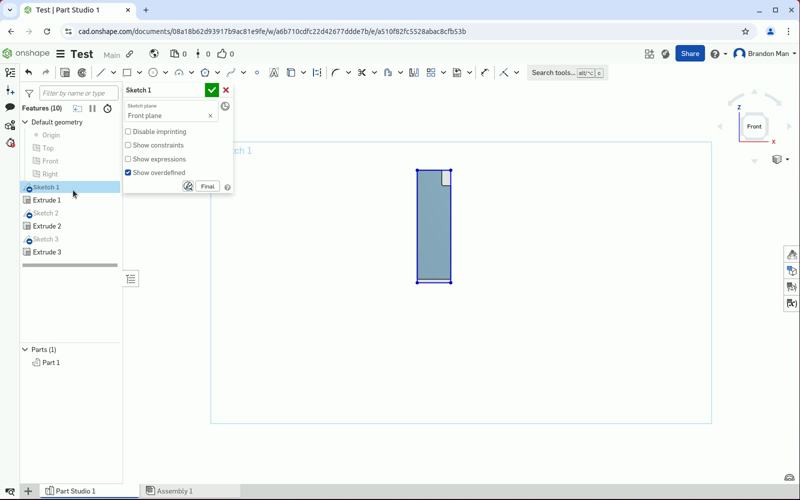
mouse_move(229, 92)
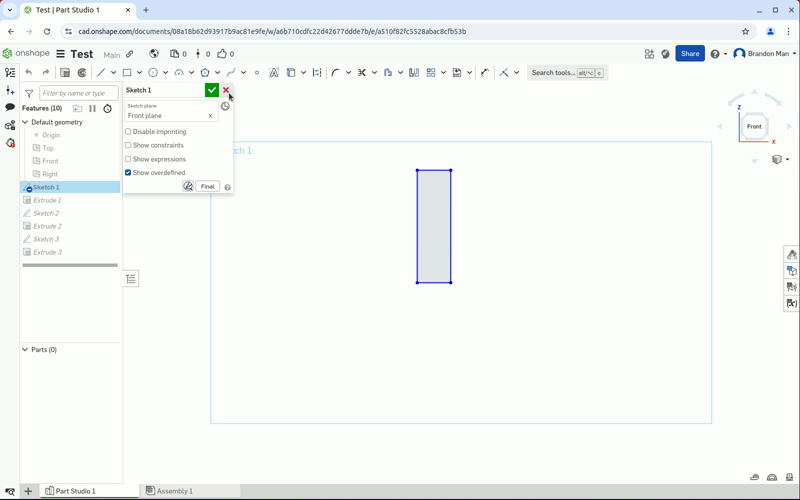
click(229, 92)
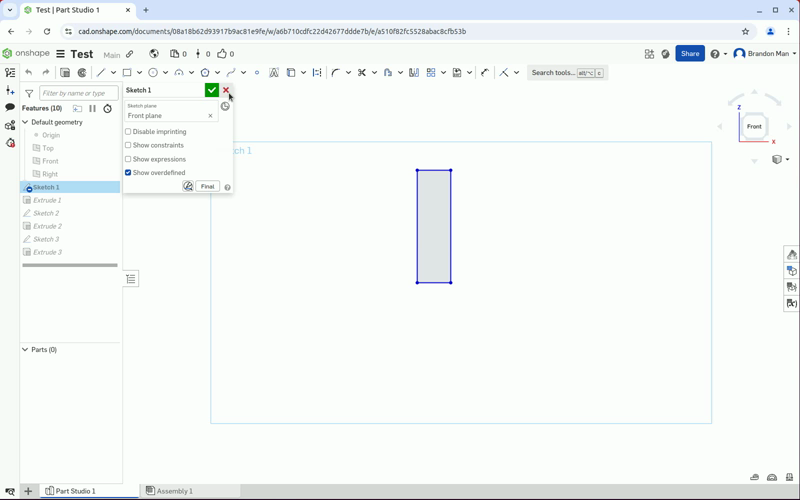
key(shift+s)
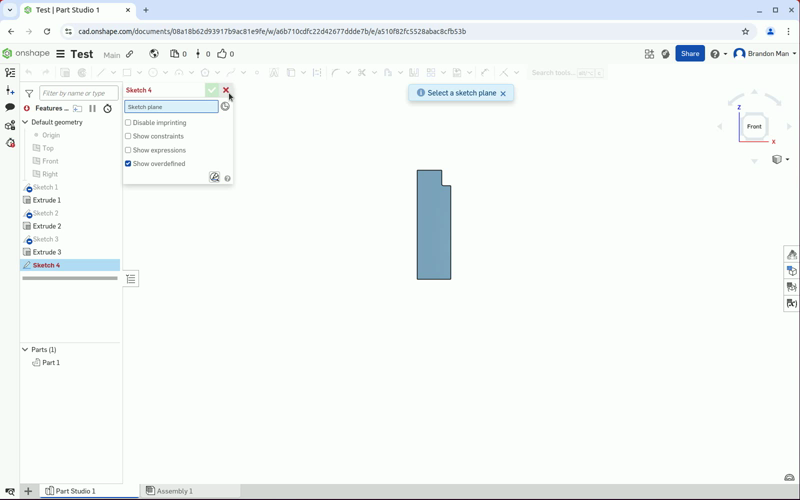
mouse_move(73, 163)
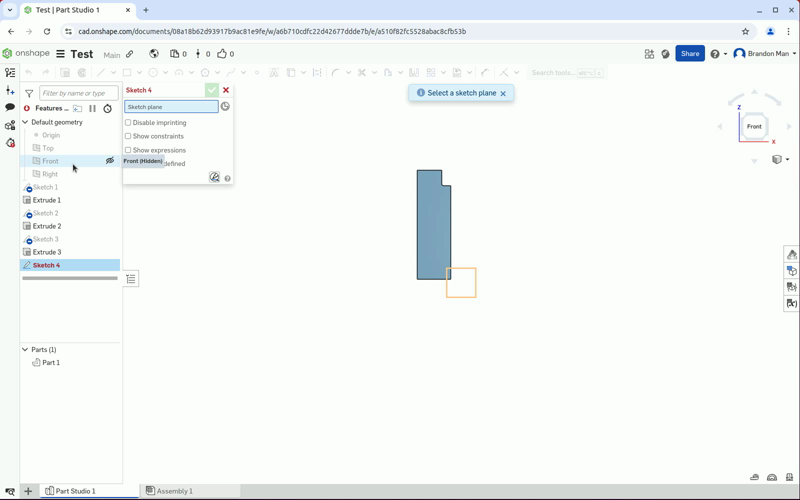
click(73, 163)
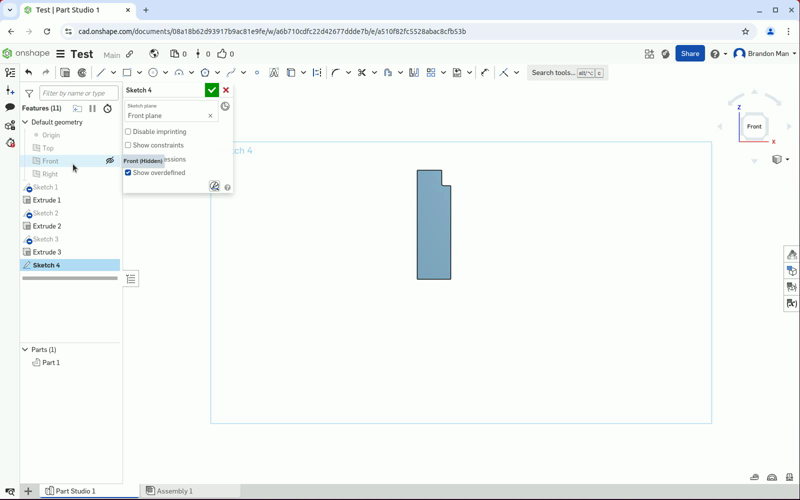
mouse_move(73, 352)
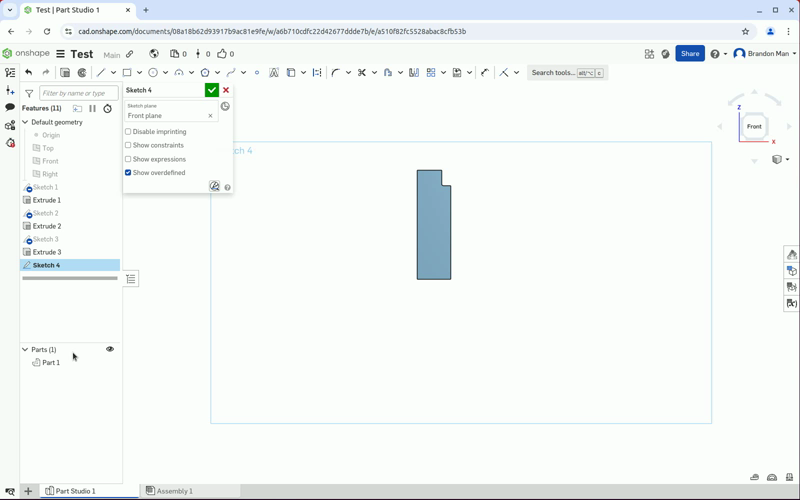
key(y)
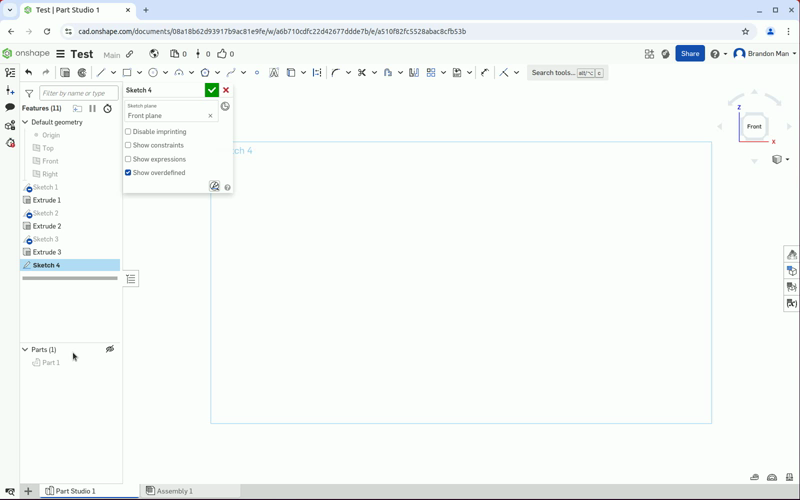
key(c)
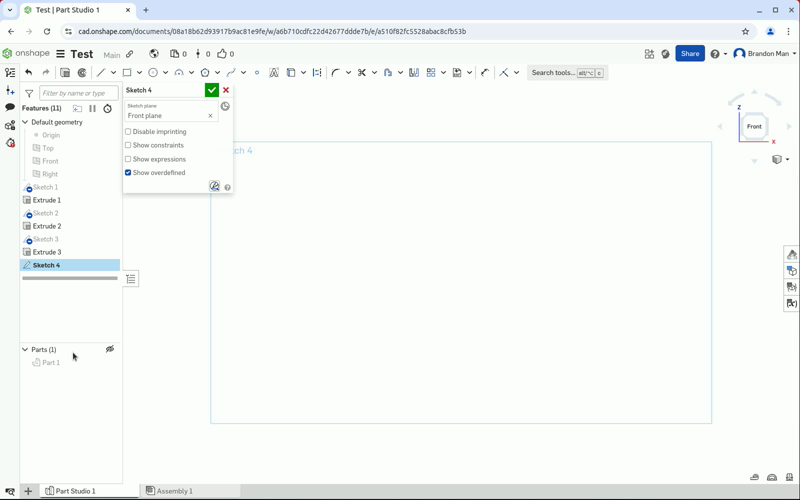
key_down(shift)
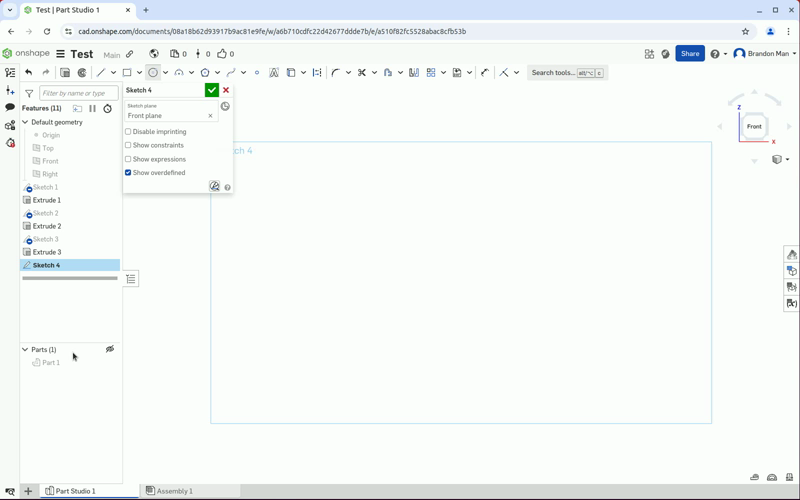
mouse_move(438, 175)
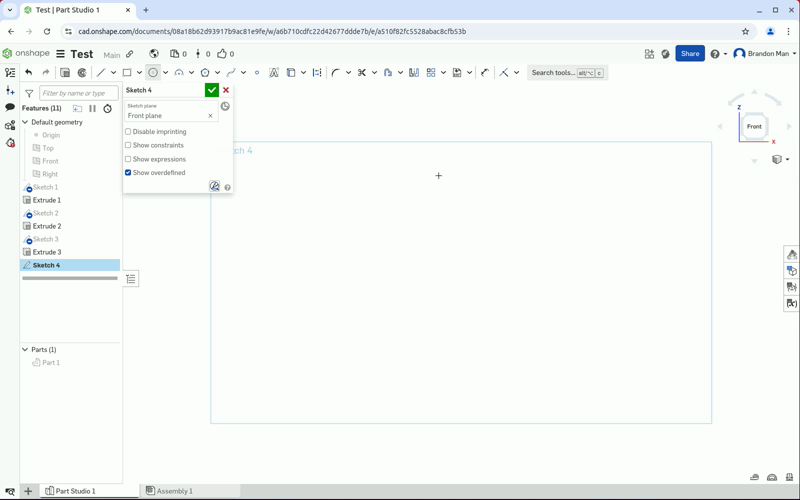
click(438, 175)
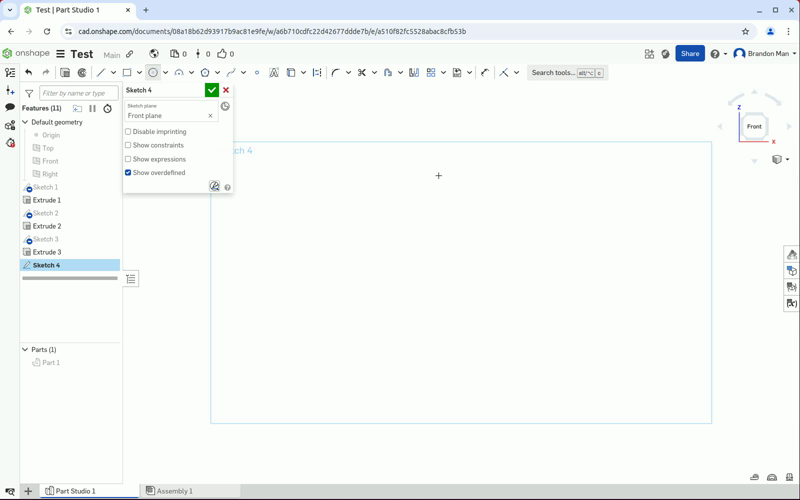
key_up(shift)
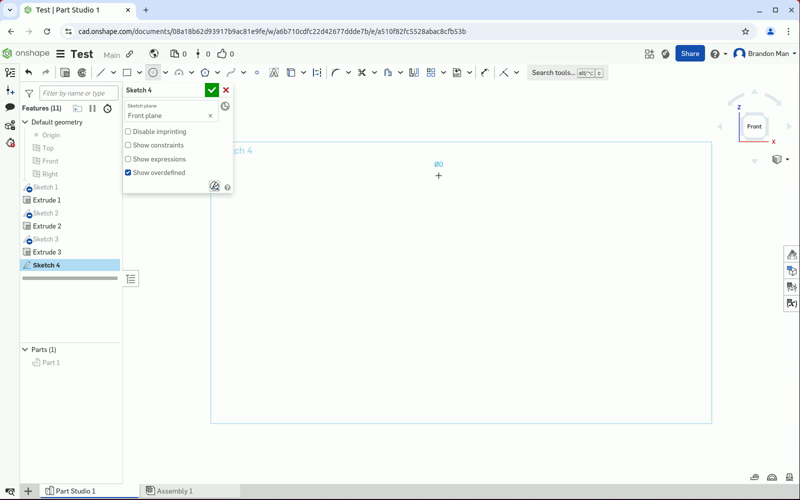
mouse_move(439, 175)
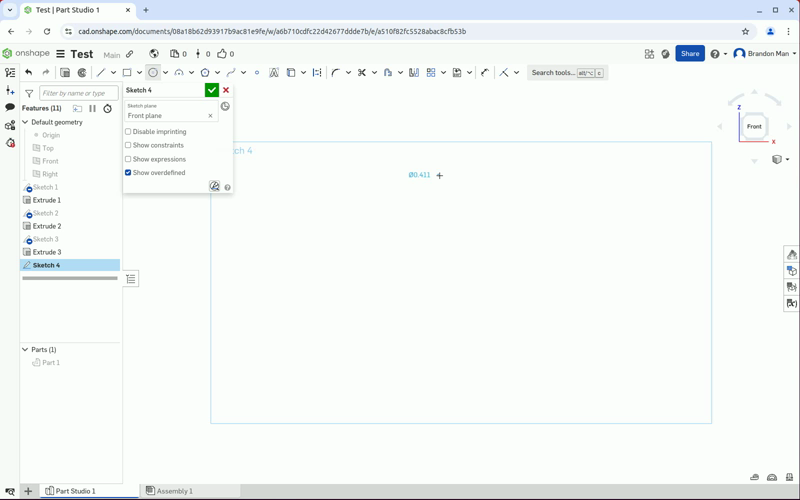
scroll(6)
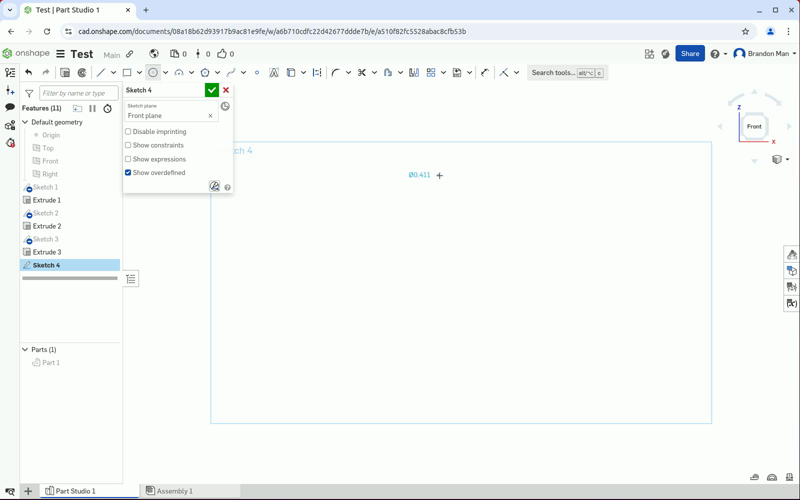
scroll(6)
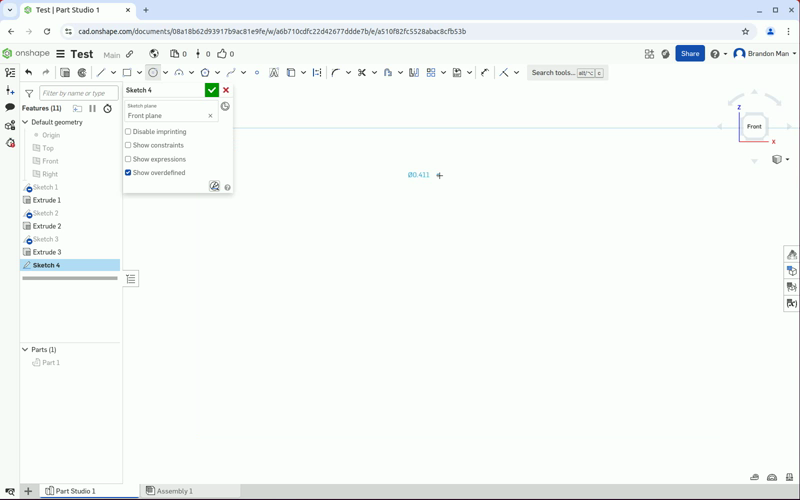
scroll(6)
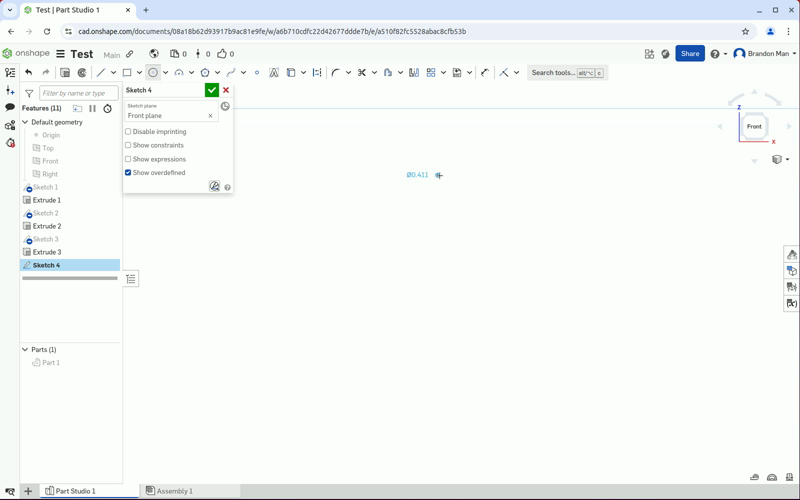
scroll(6)
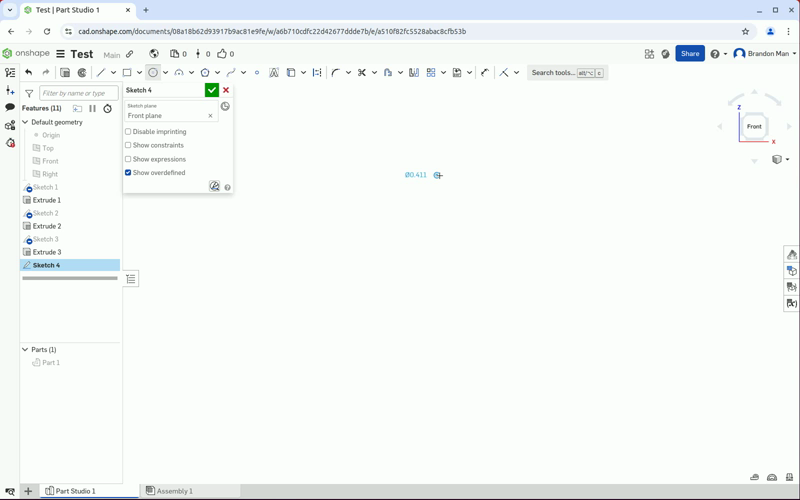
scroll(6)
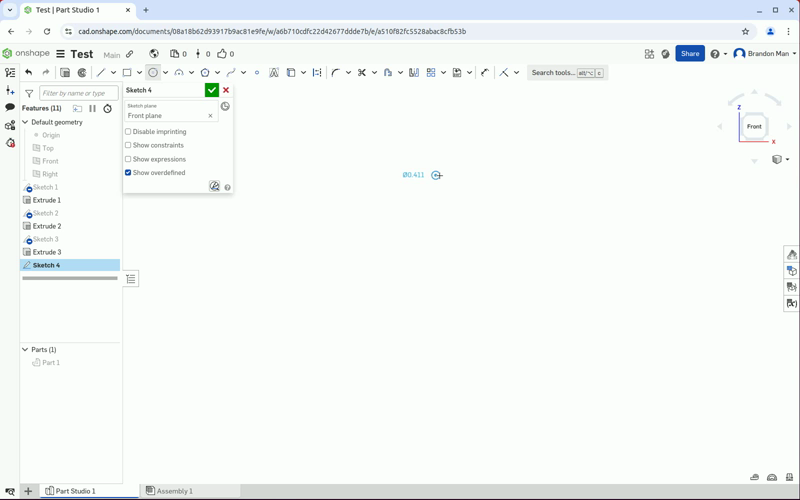
scroll(6)
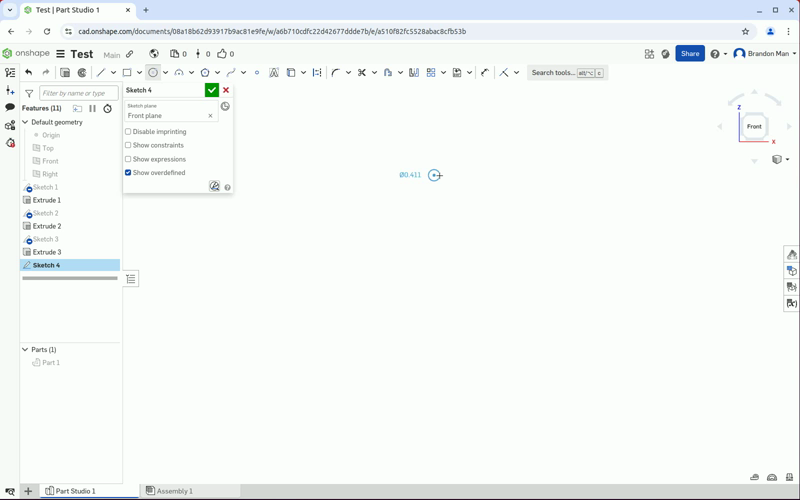
scroll(6)
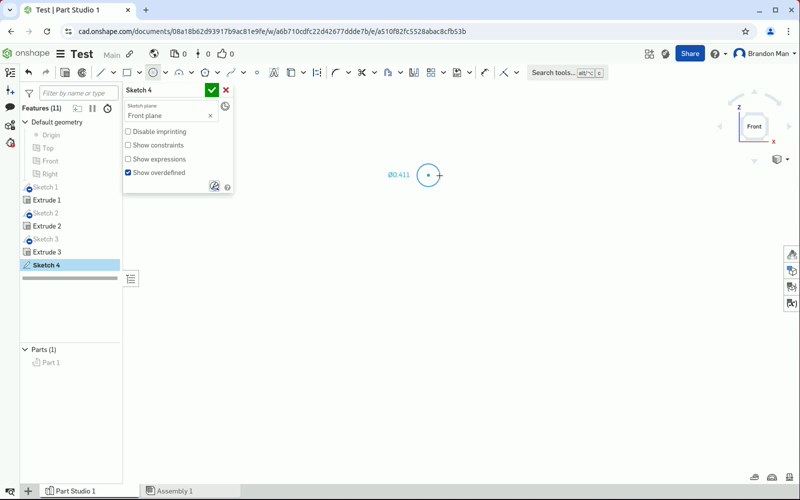
click(439, 175)
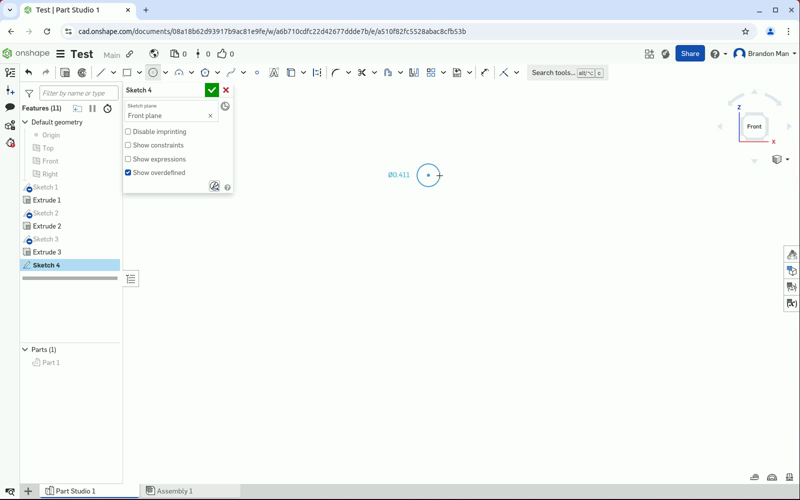
scroll(-6)
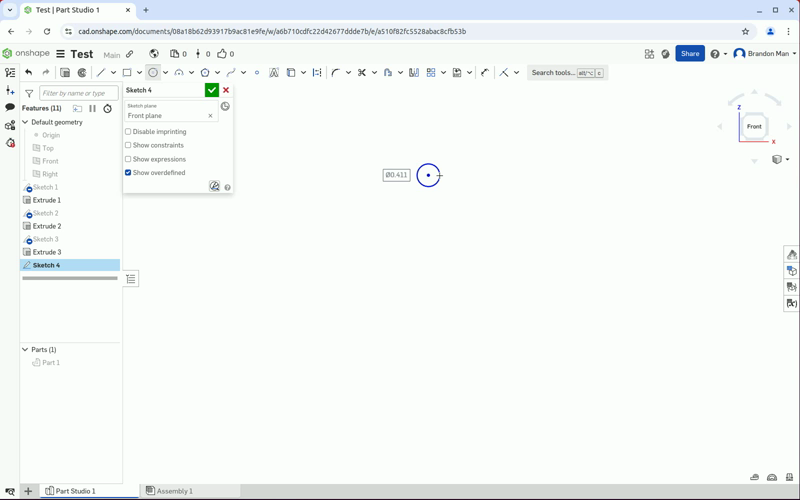
scroll(-6)
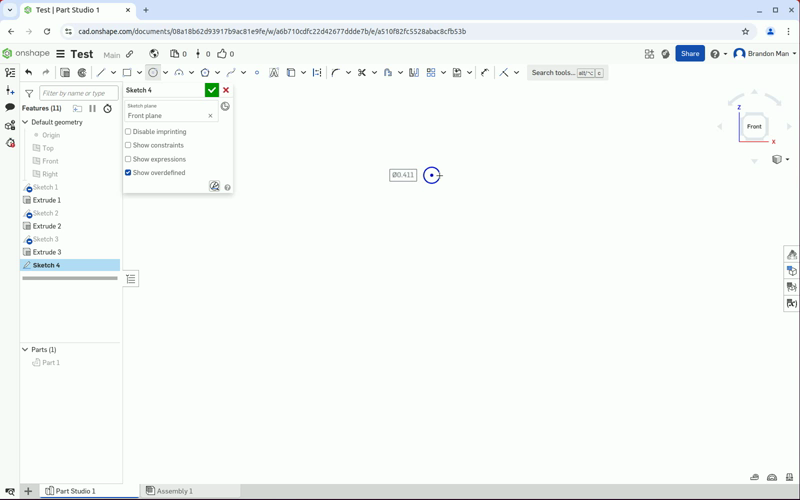
scroll(-6)
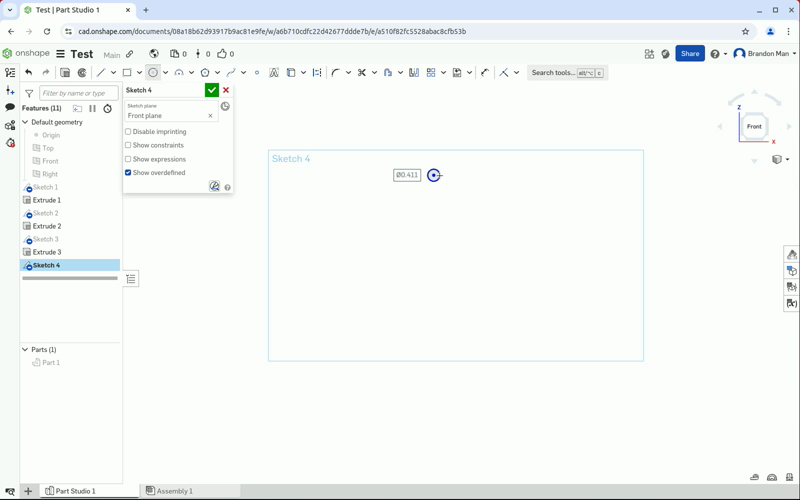
scroll(-6)
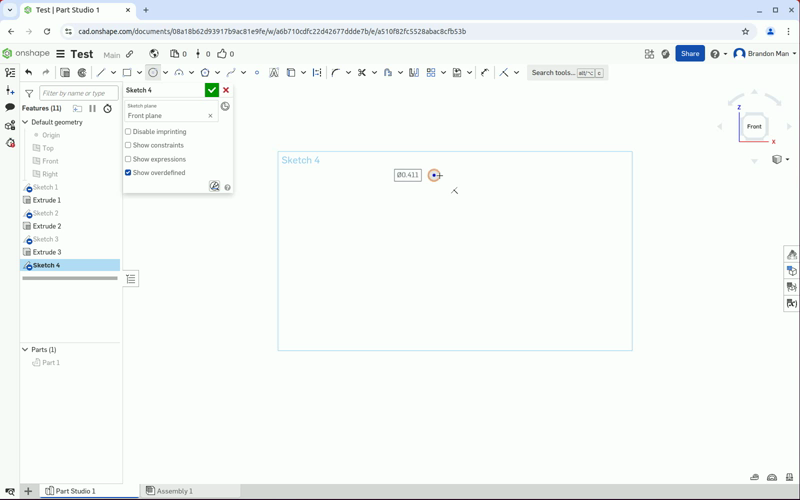
scroll(-6)
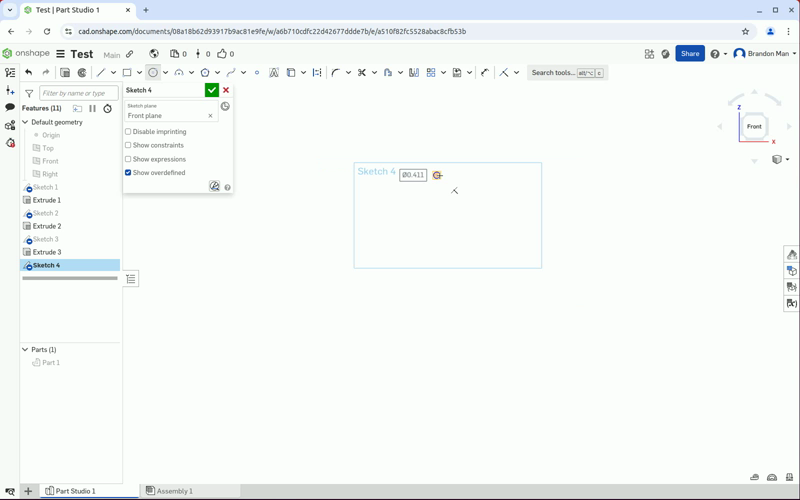
scroll(-6)
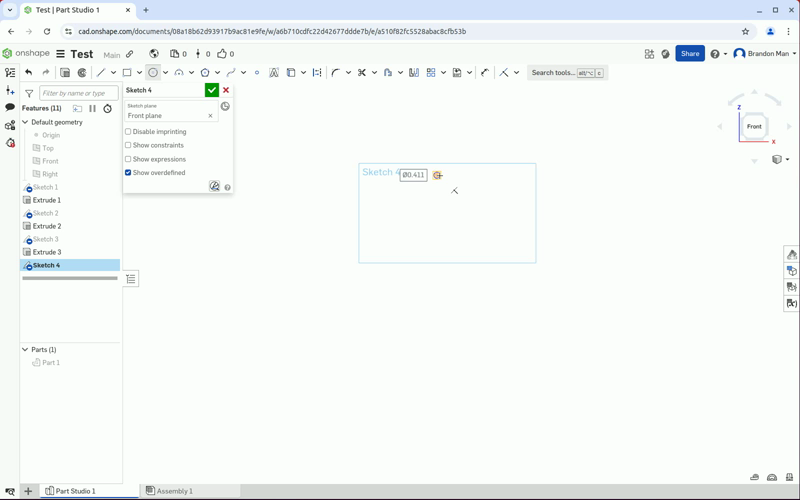
scroll(-6)
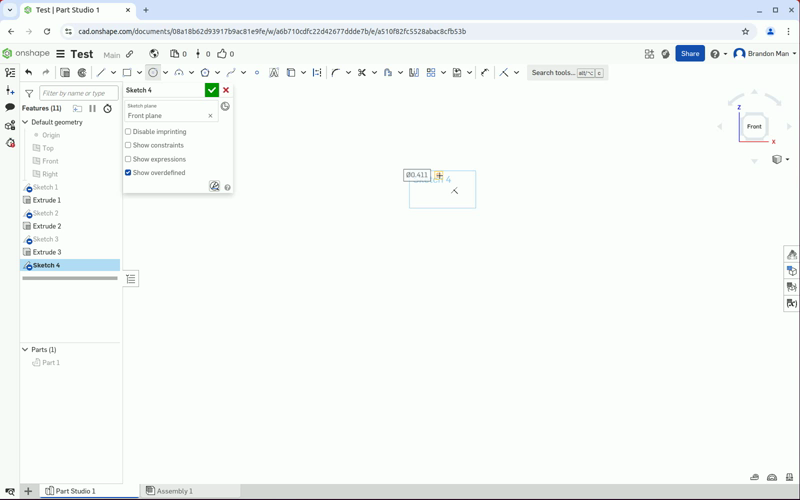
key(esc)
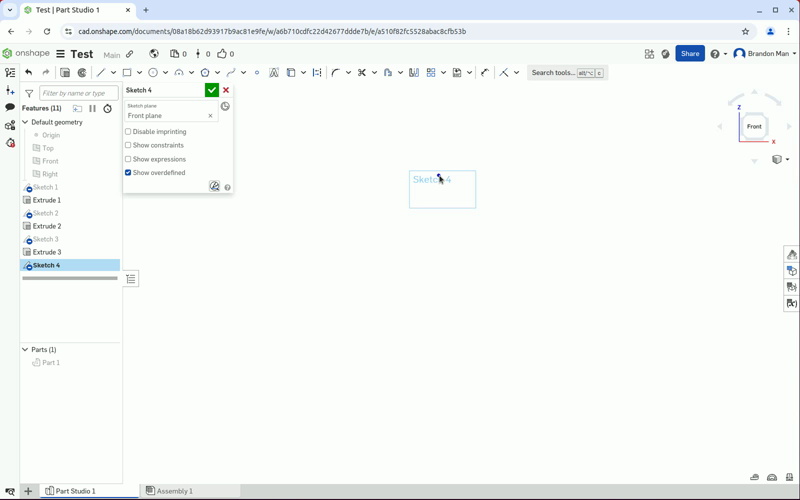
mouse_move(438, 174)
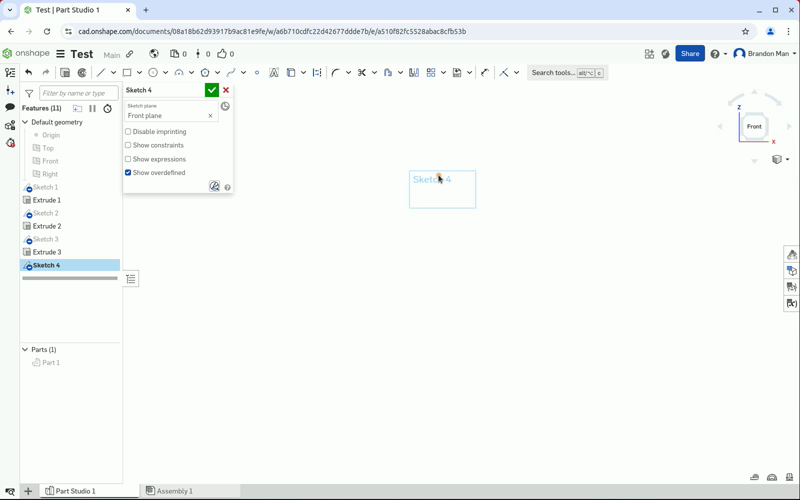
scroll(6)
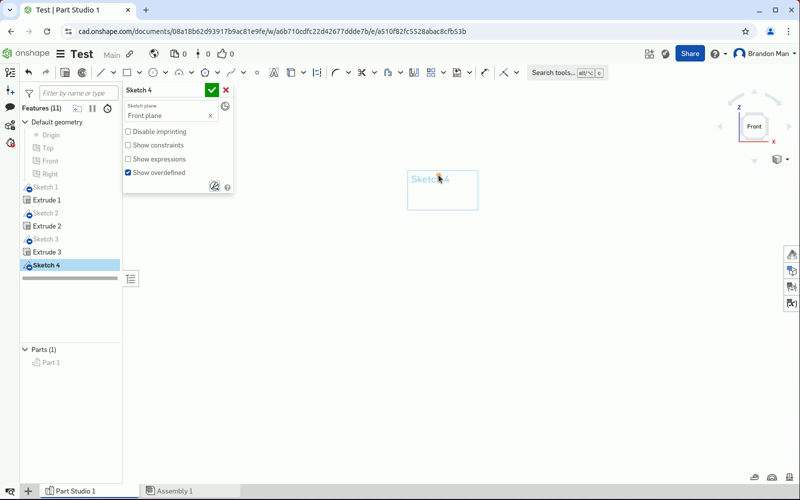
scroll(6)
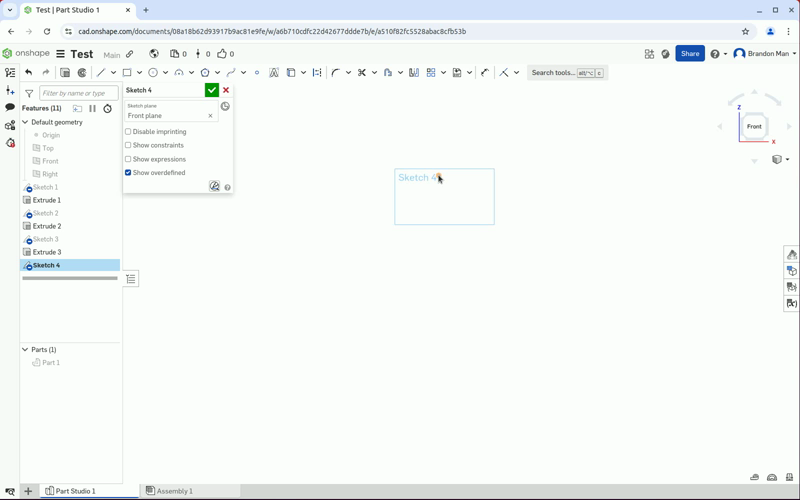
scroll(6)
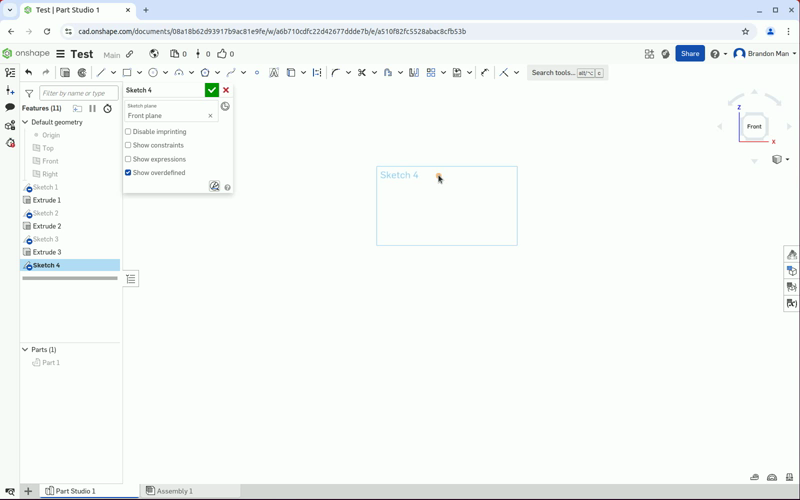
scroll(6)
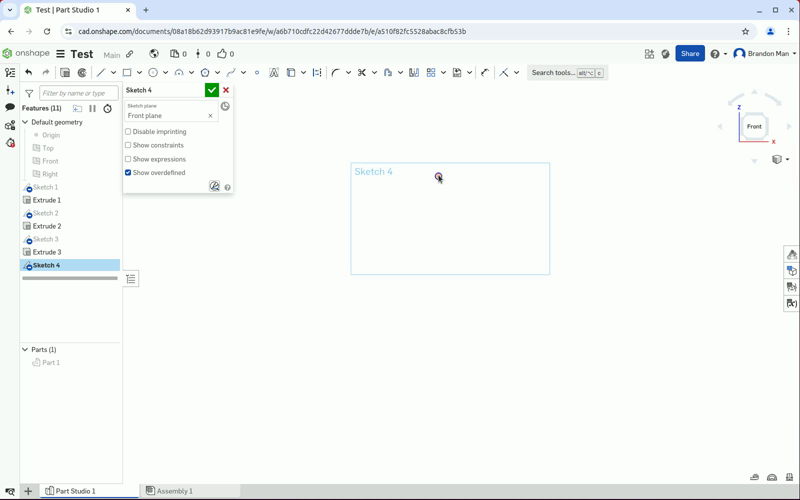
scroll(6)
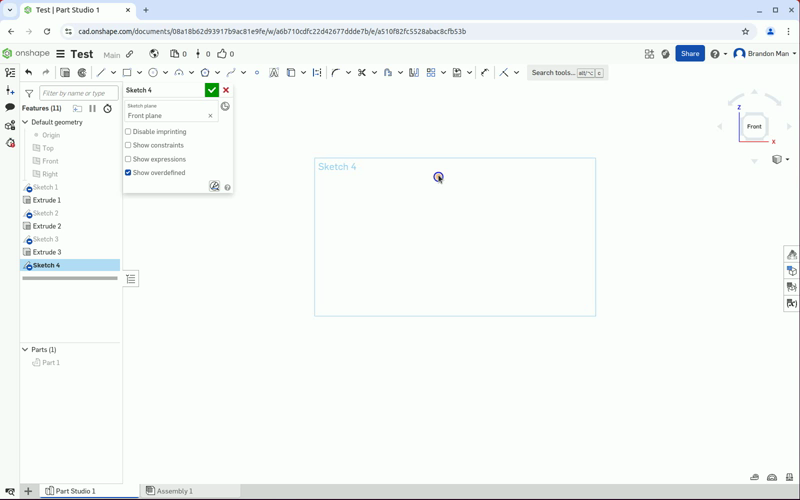
scroll(6)
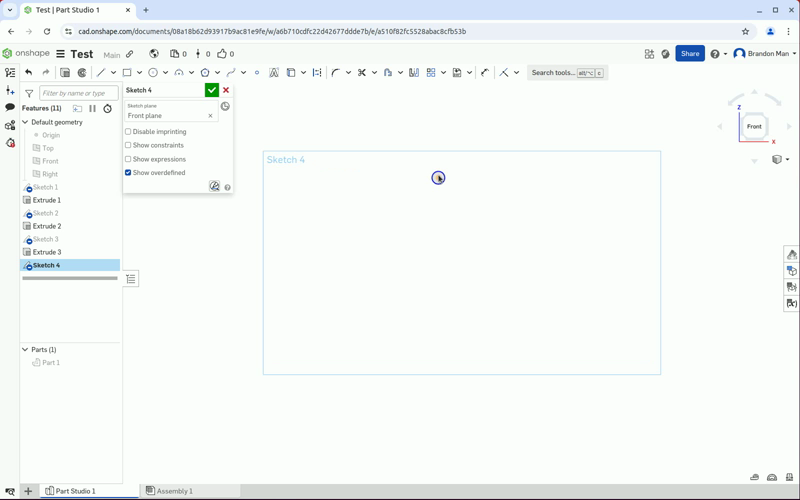
scroll(6)
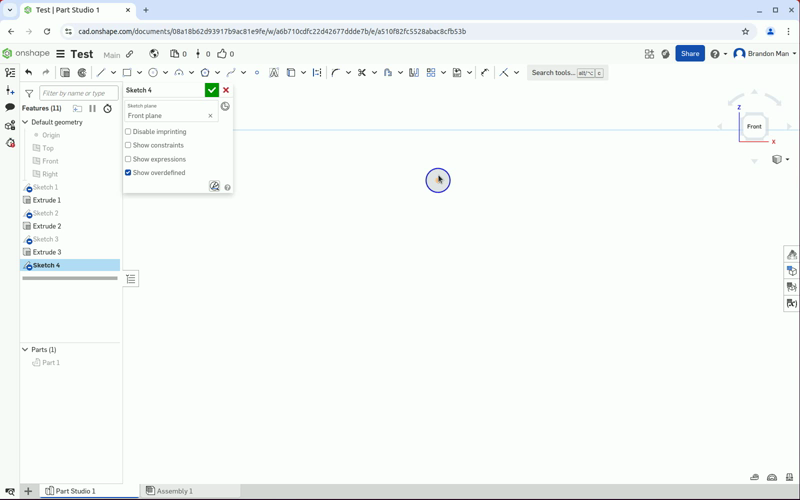
click(438, 174)
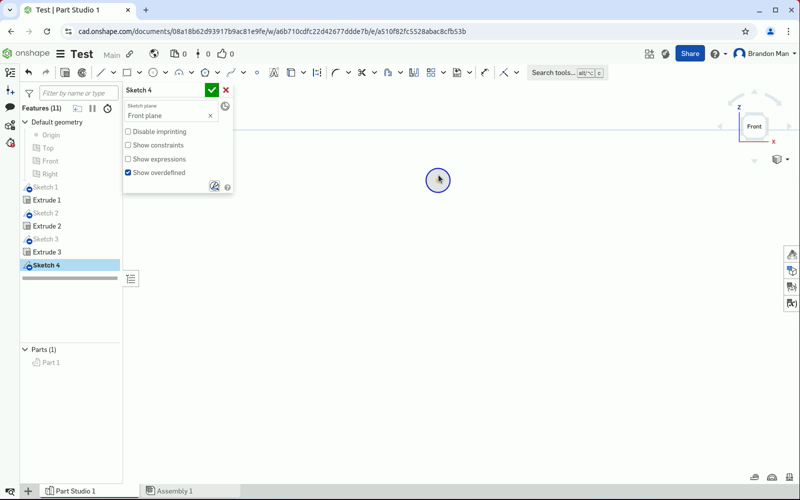
scroll(-6)
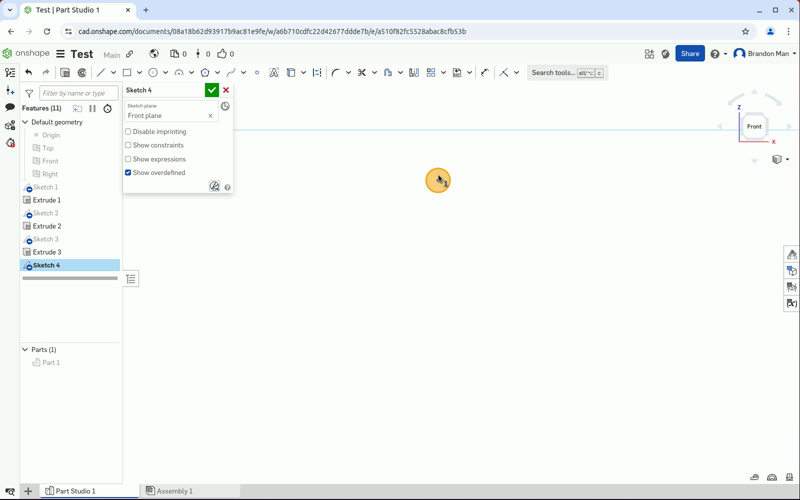
scroll(-6)
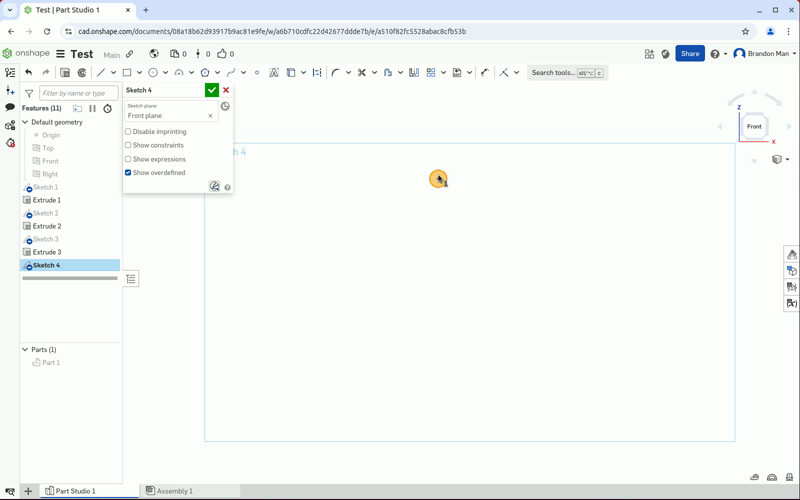
scroll(-6)
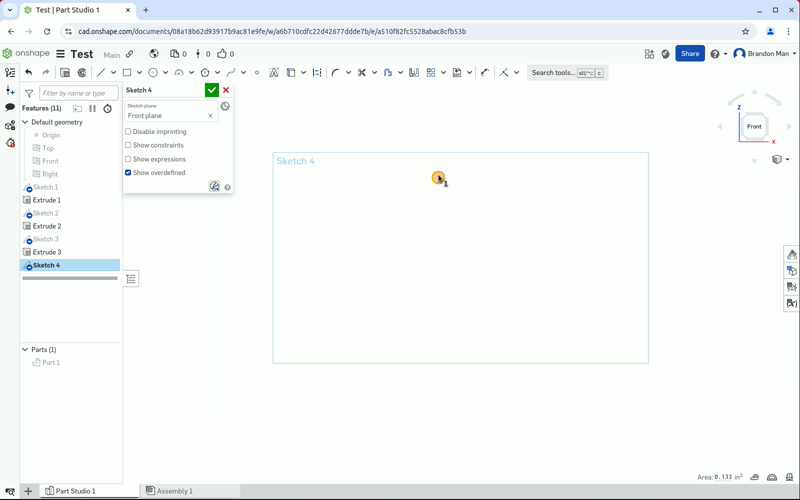
scroll(-6)
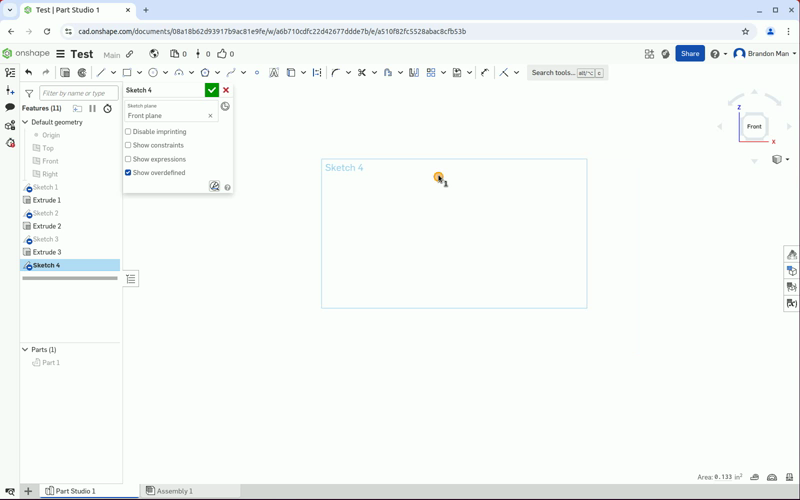
scroll(-6)
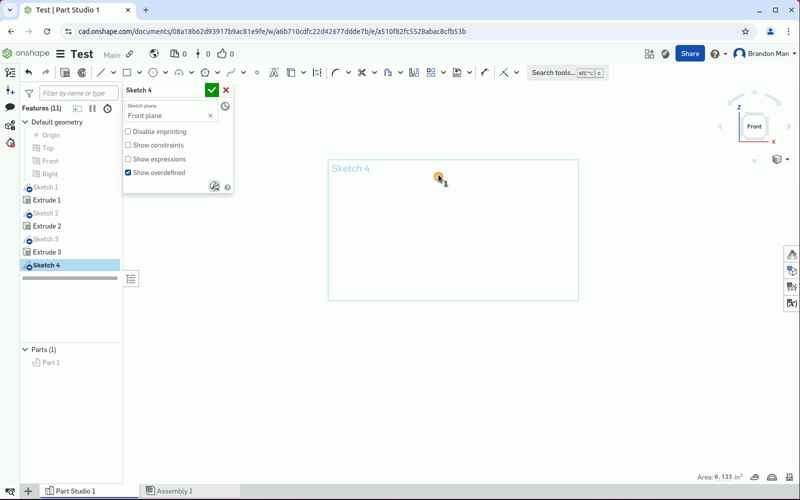
scroll(-6)
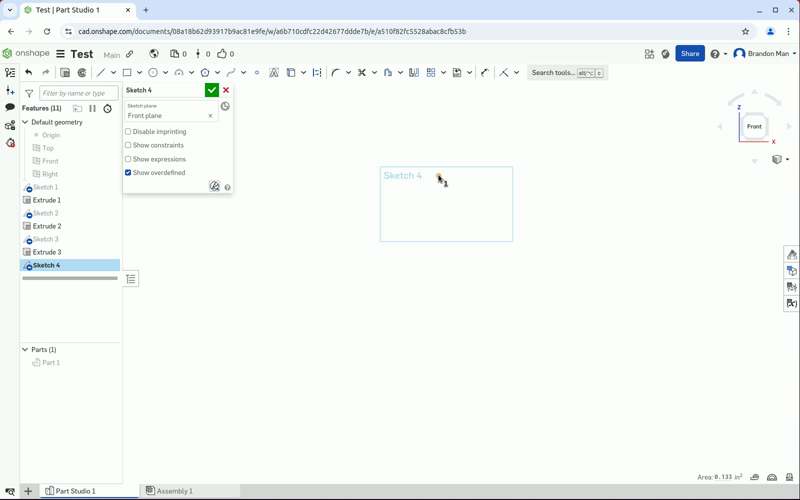
scroll(-6)
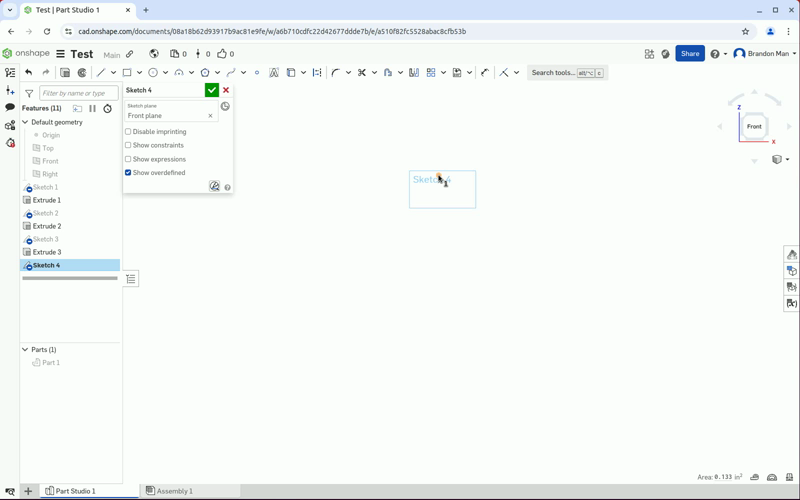
mouse_move(73, 352)
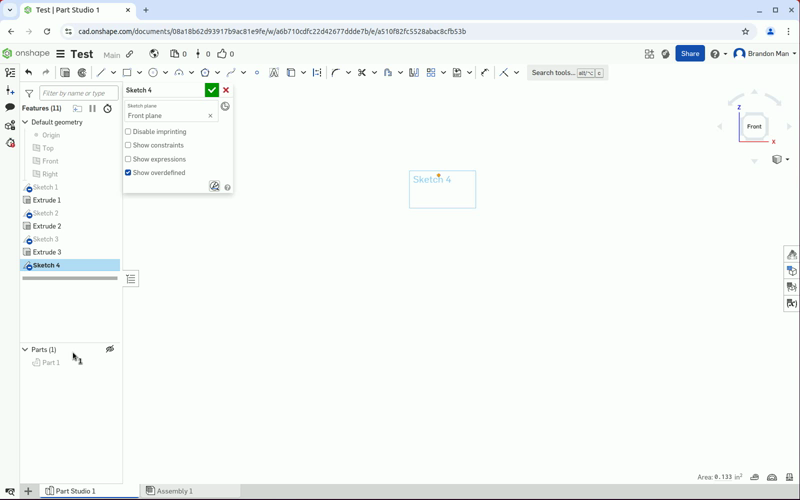
key(shift+y)
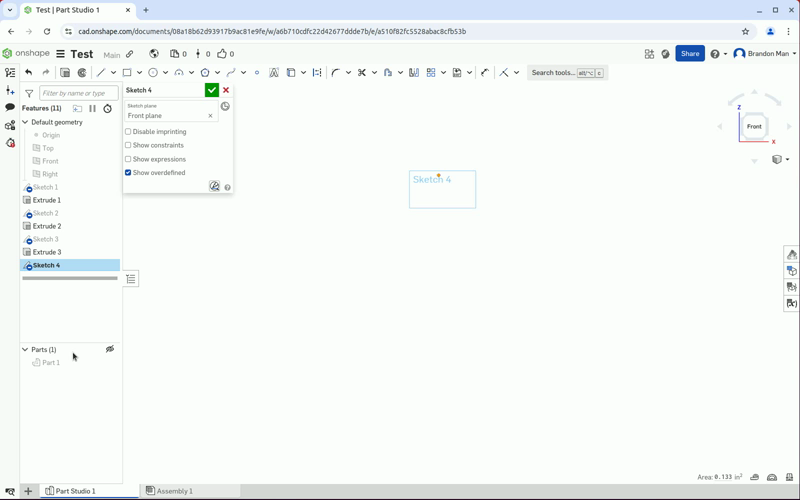
key(shift+e)
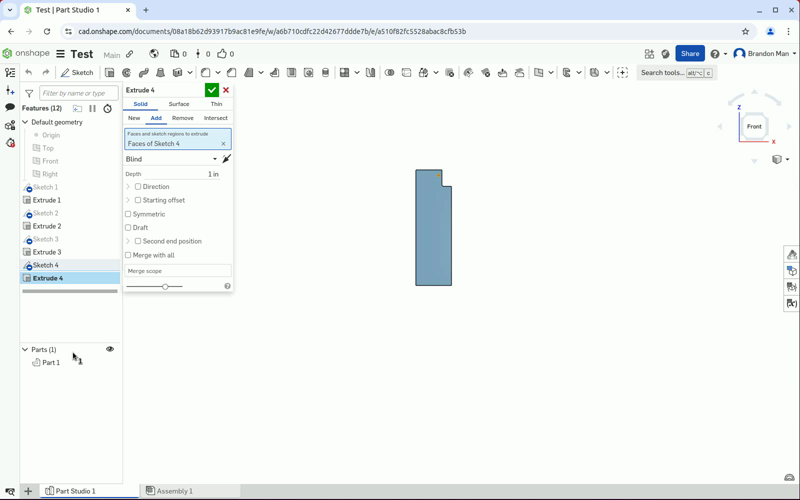
mouse_move(143, 106)
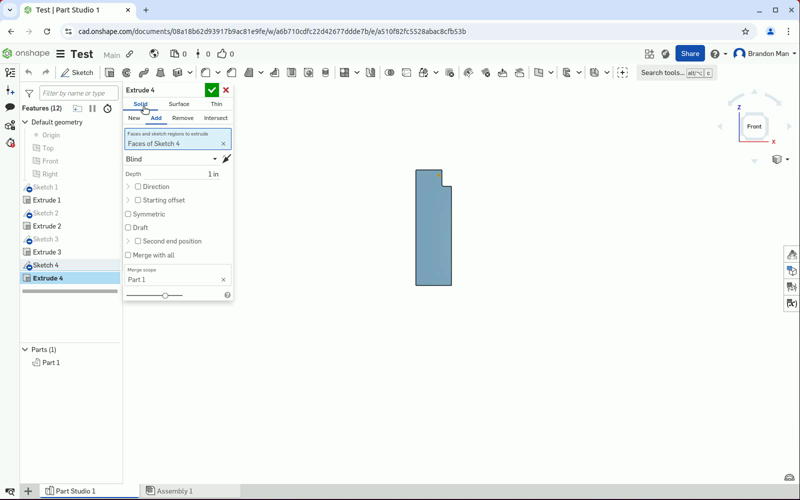
click(143, 106)
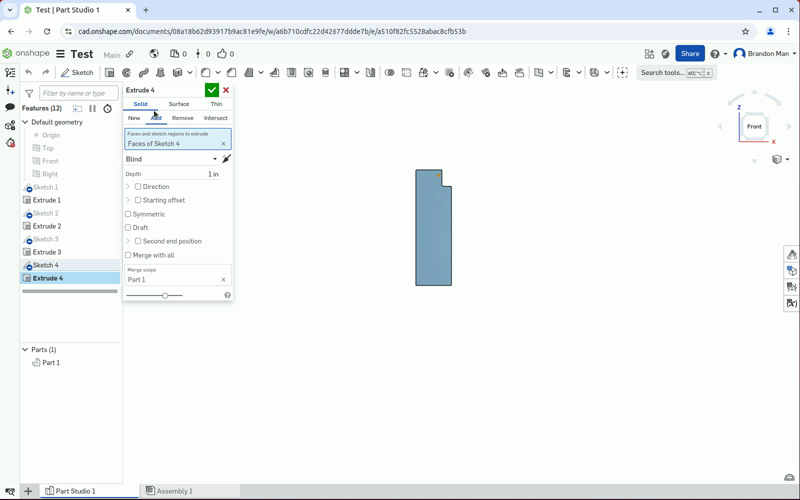
mouse_move(186, 120)
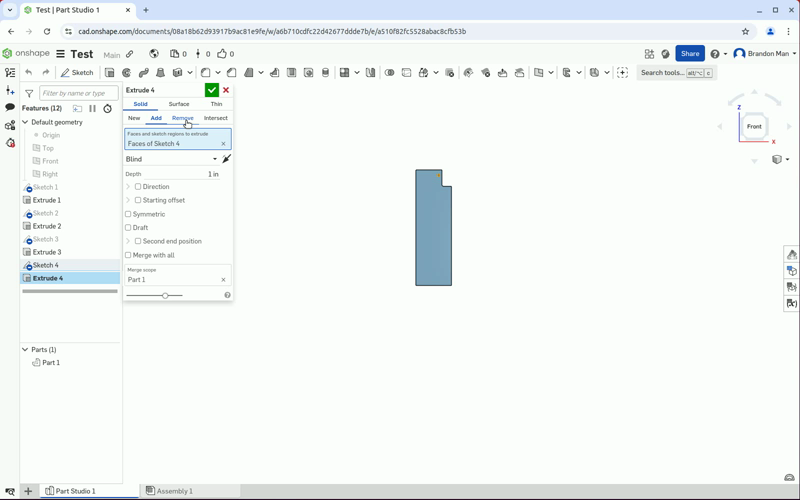
click(186, 120)
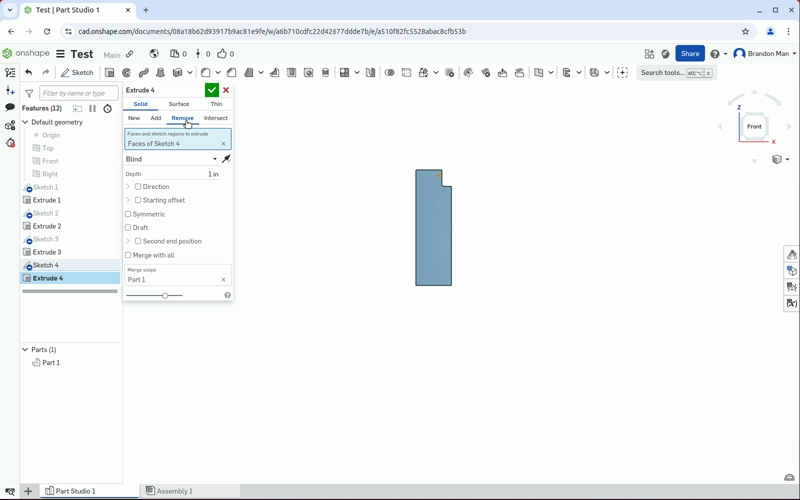
key(tab, 4)
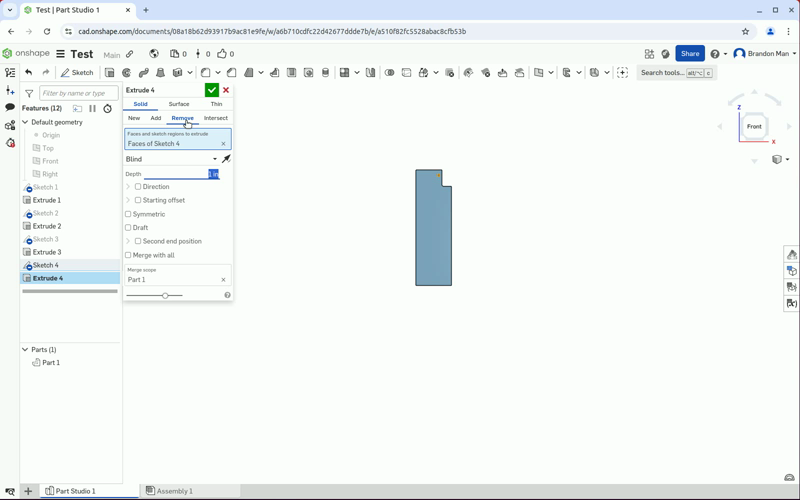
text(0.481)
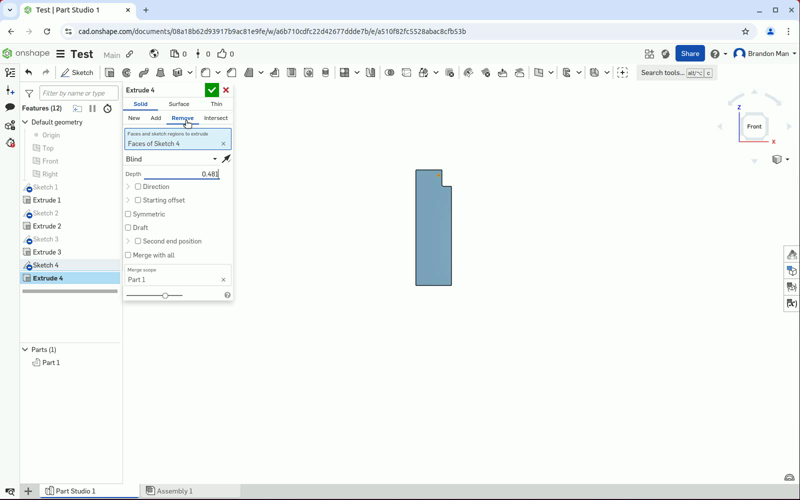
key(tab, 6)
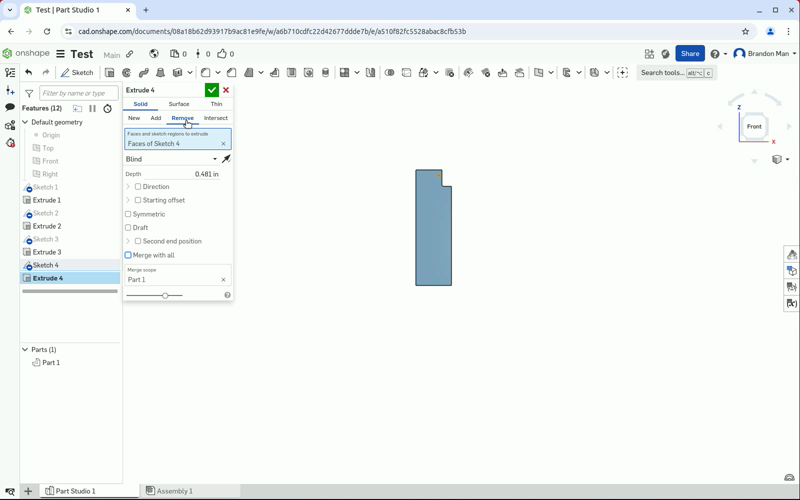
key(space)
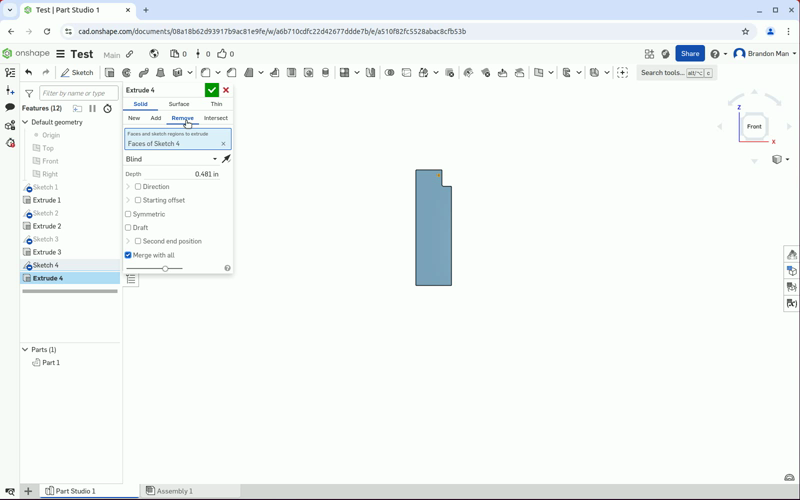
key(enter)
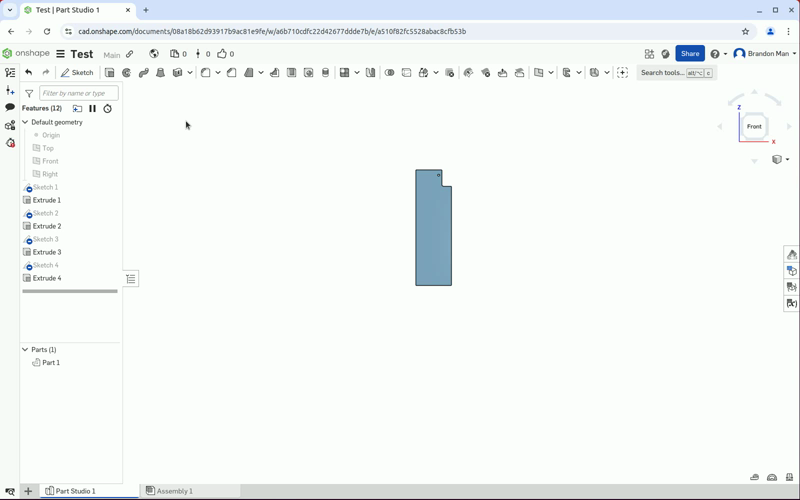
key(shift+h)
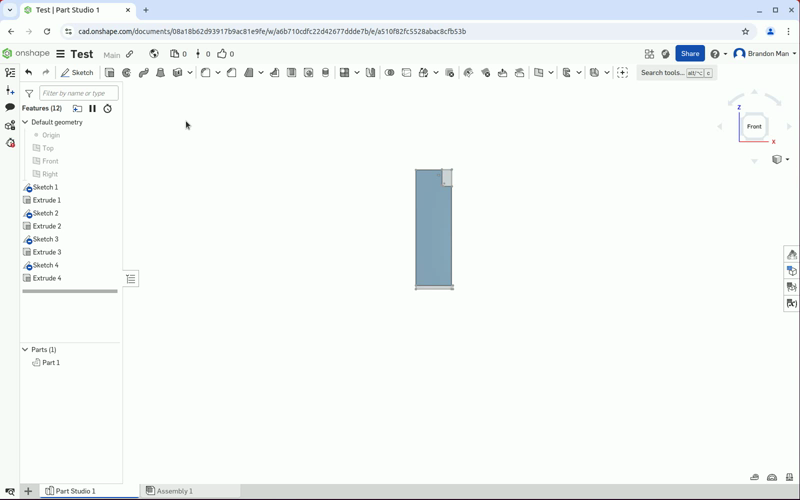
key(shift+h)
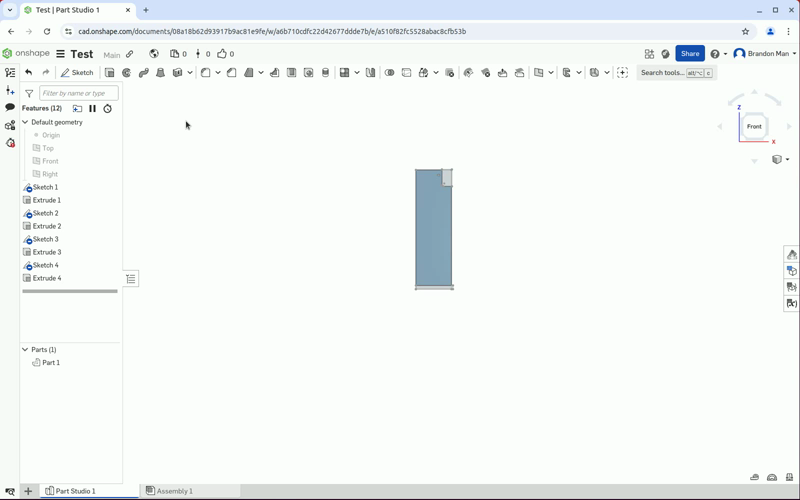
key(shift+7)
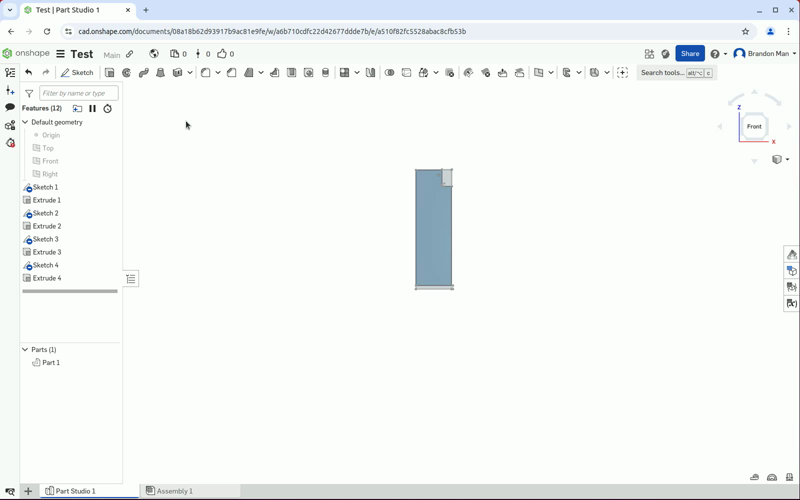
key(left, 2)
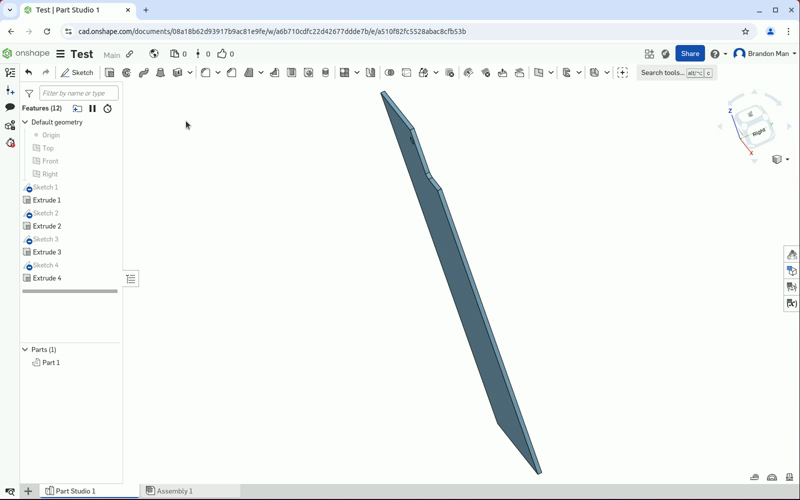
key(down, 2)
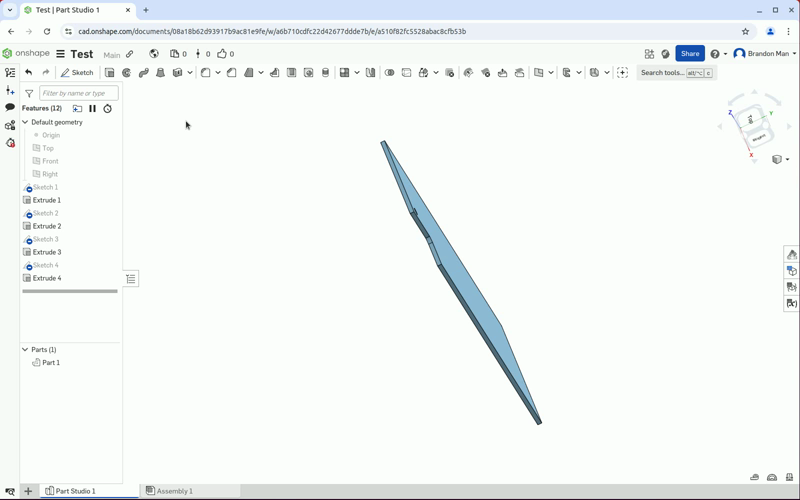
key(up, 2)
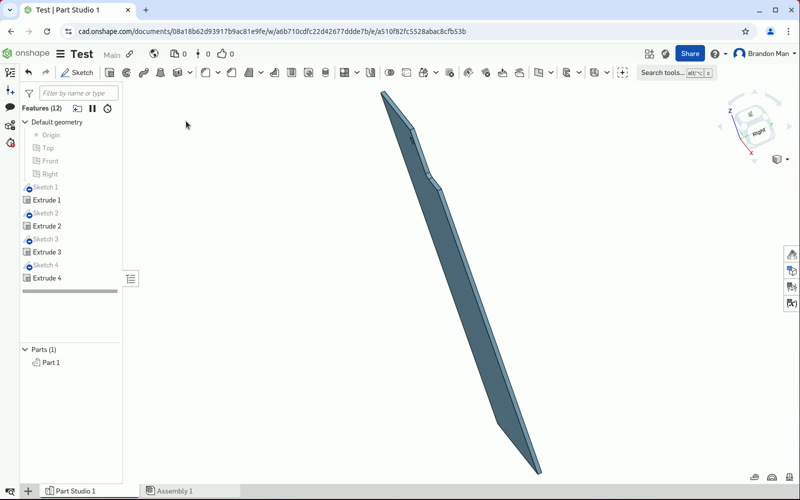
key(right, 2)
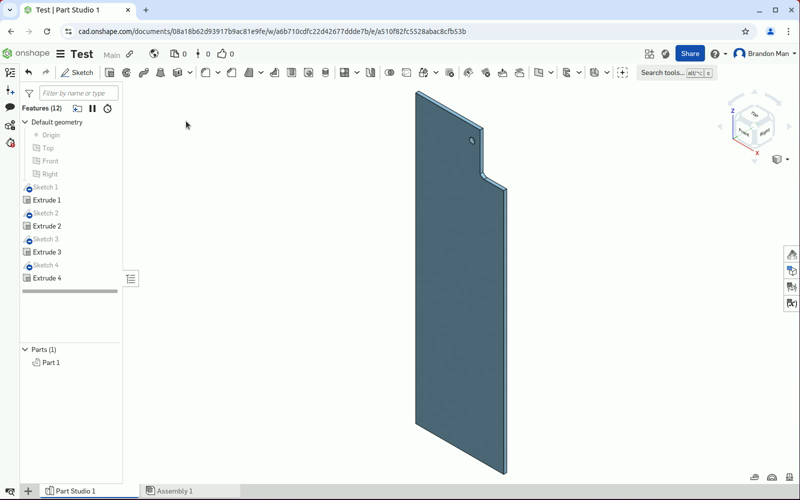
mouse_move(73, 189)
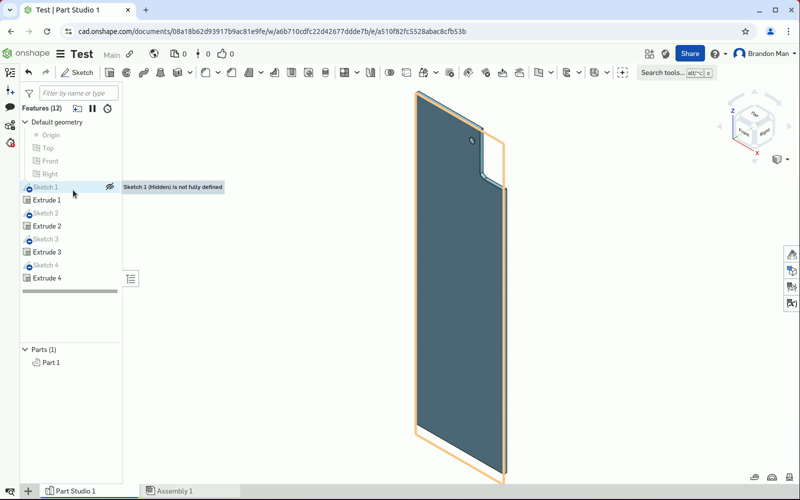
click(73, 189)